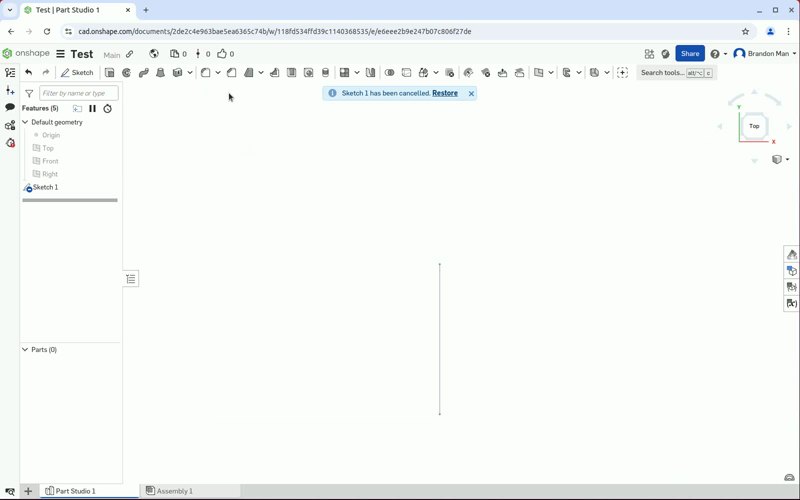
key(shift+h)
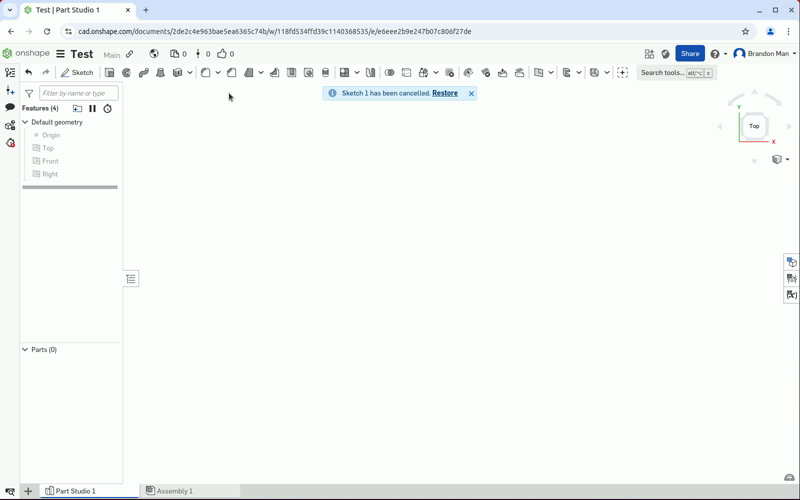
mouse_move(73, 352)
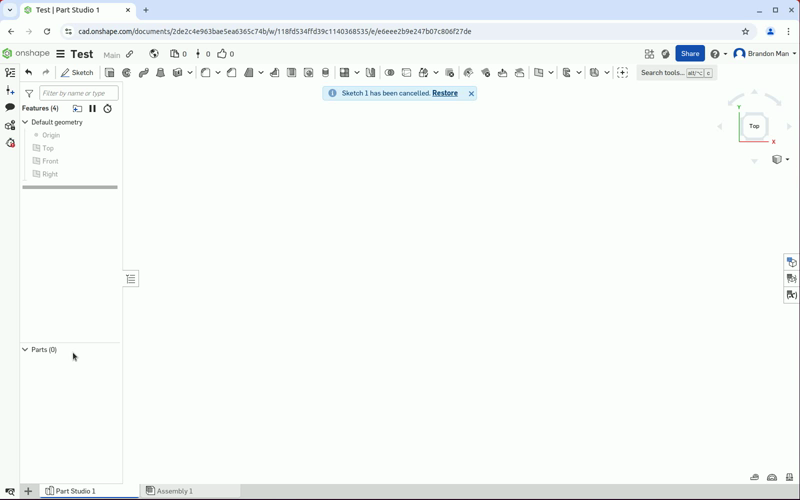
key(y)
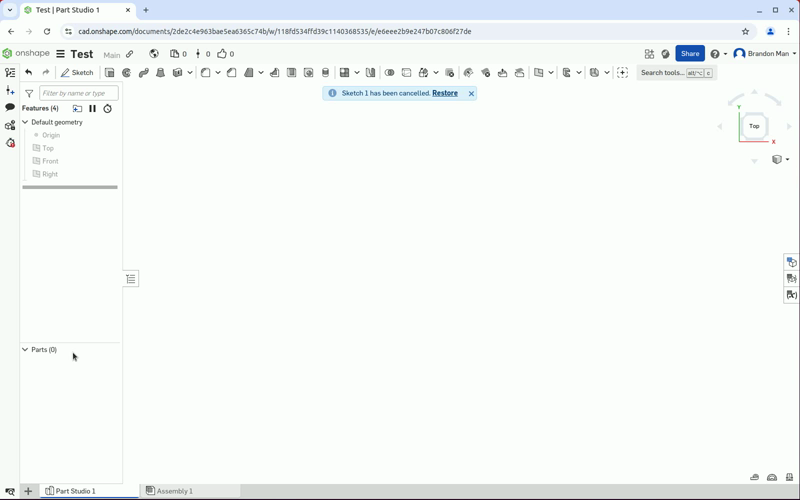
key(shift+p)
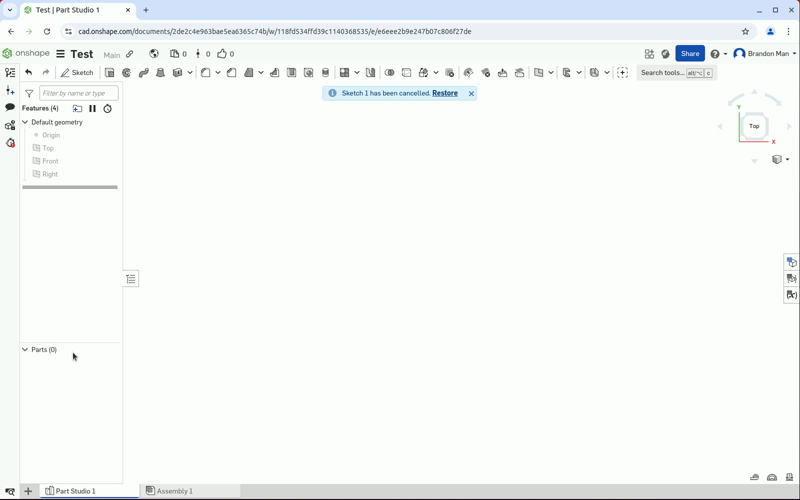
key(space)
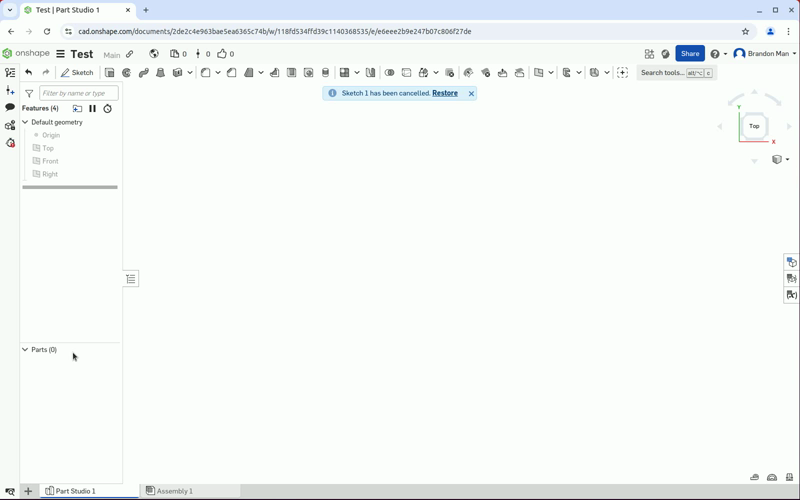
key_down(shift)
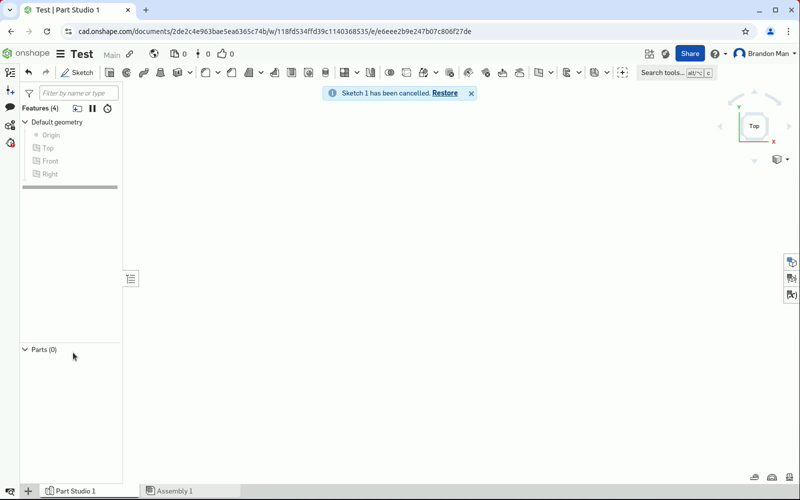
key(up)
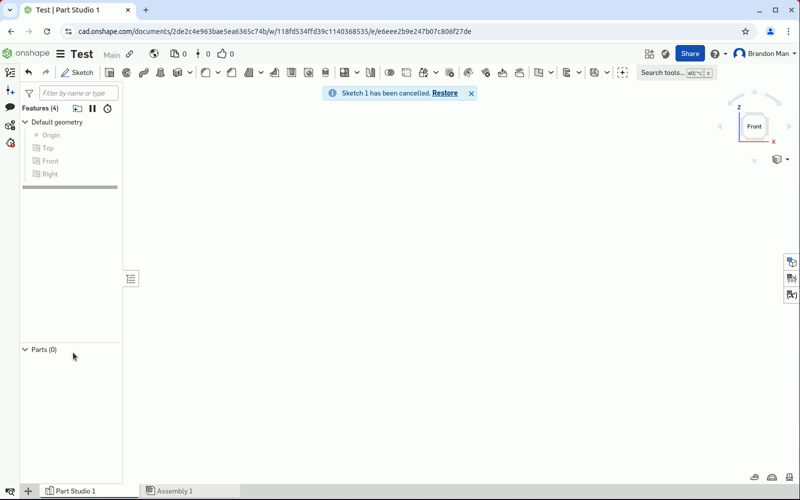
key_up(shift)
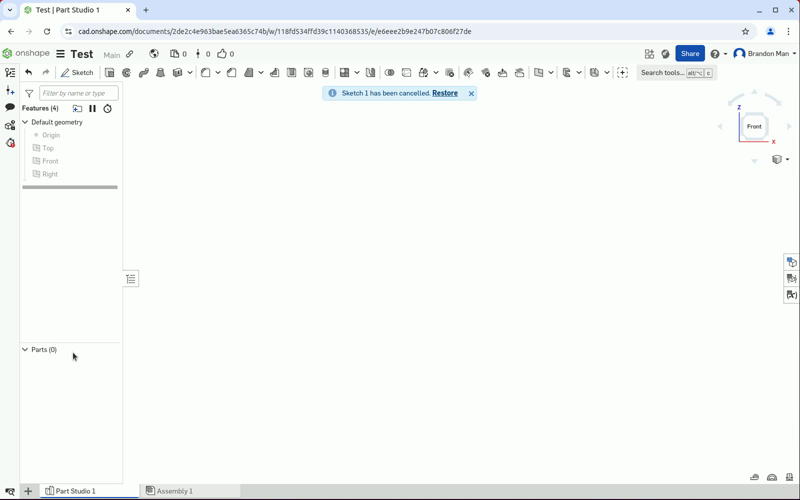
mouse_move(73, 352)
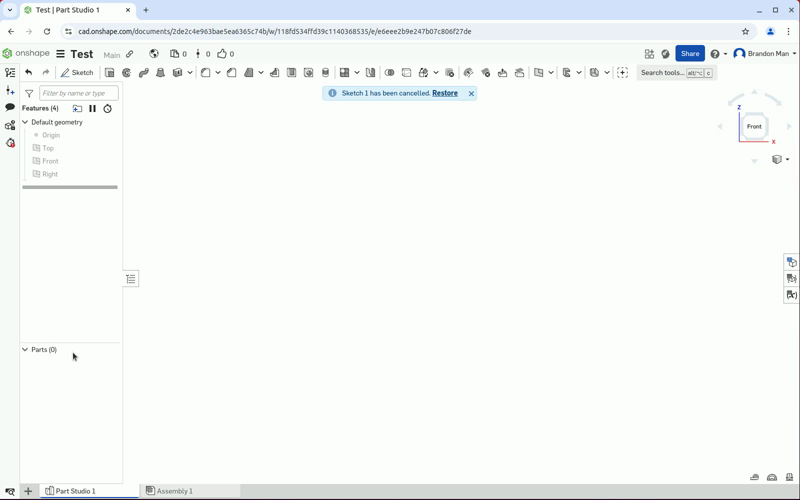
key(shift+y)
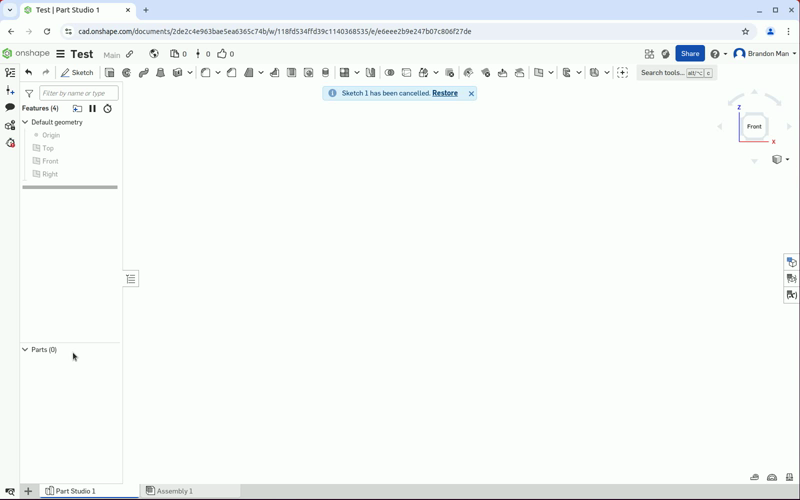
key(shift+s)
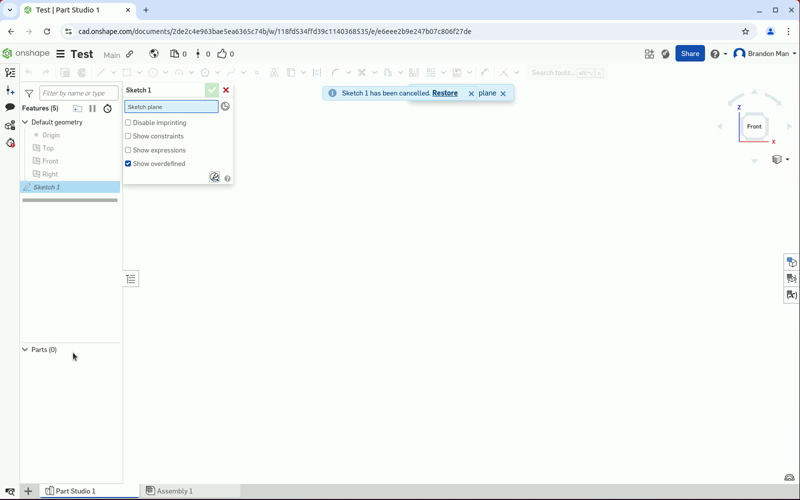
mouse_move(73, 163)
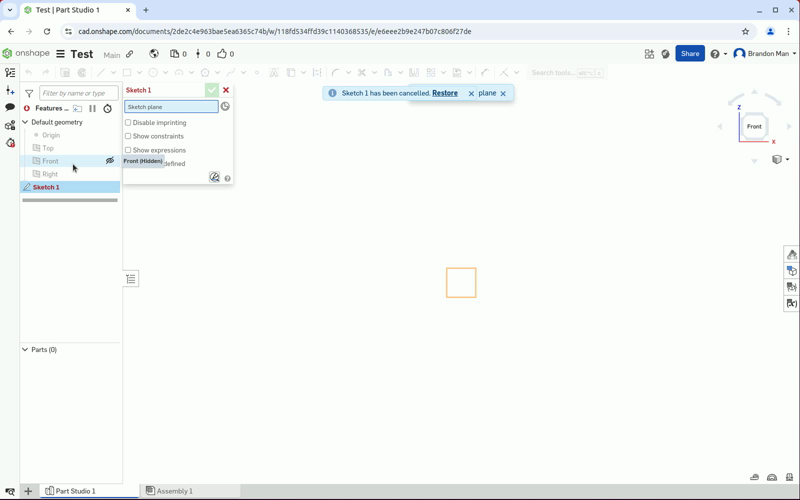
click(73, 163)
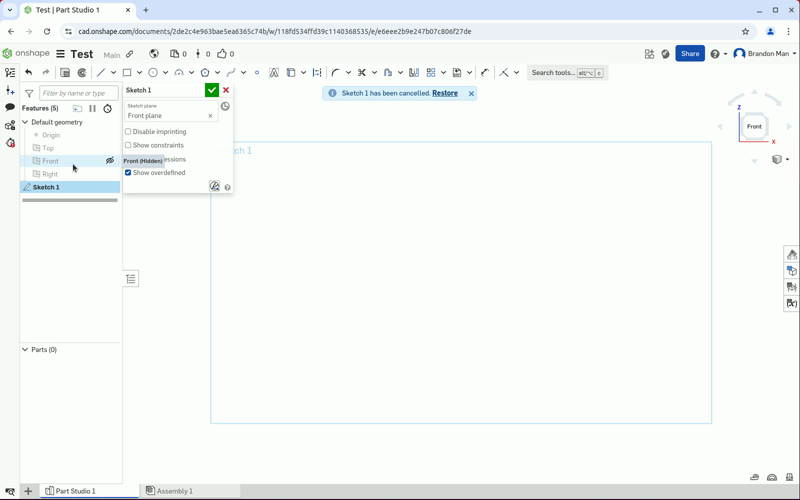
mouse_move(73, 352)
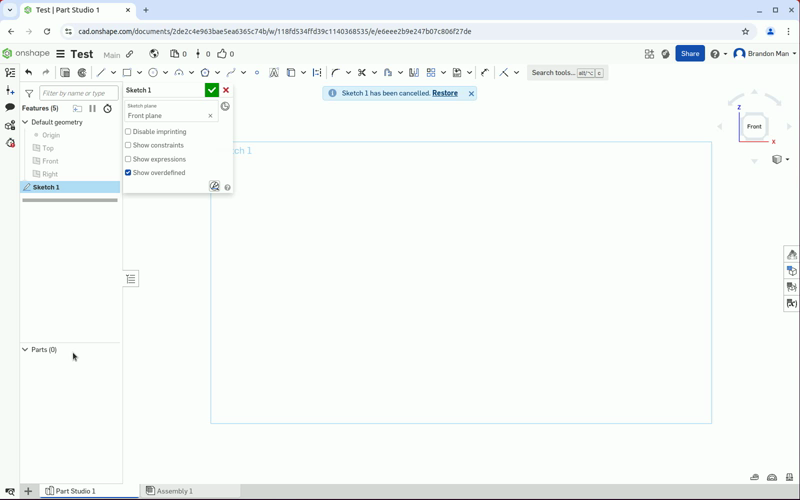
key(y)
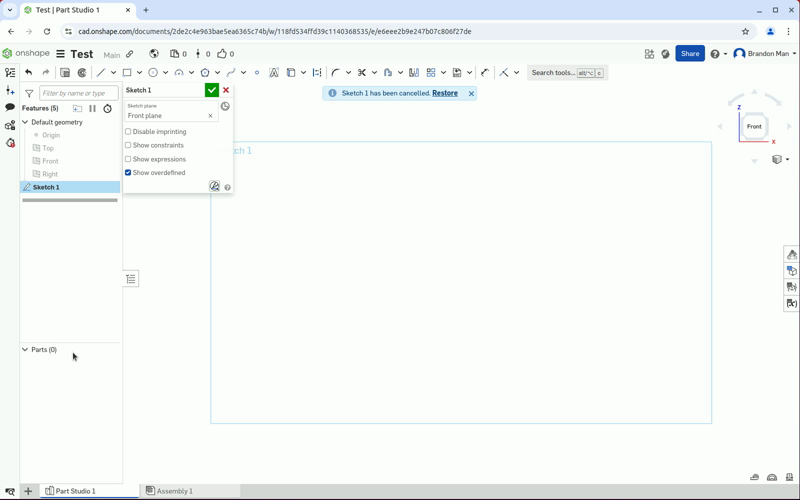
key(l)
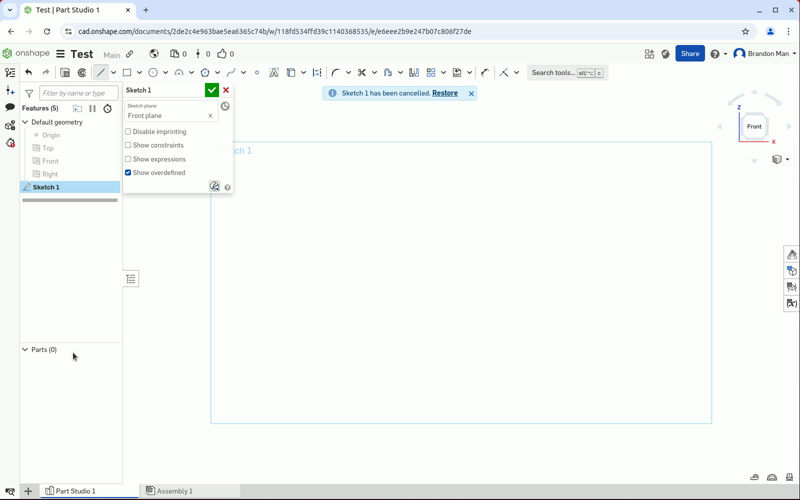
key_down(shift)
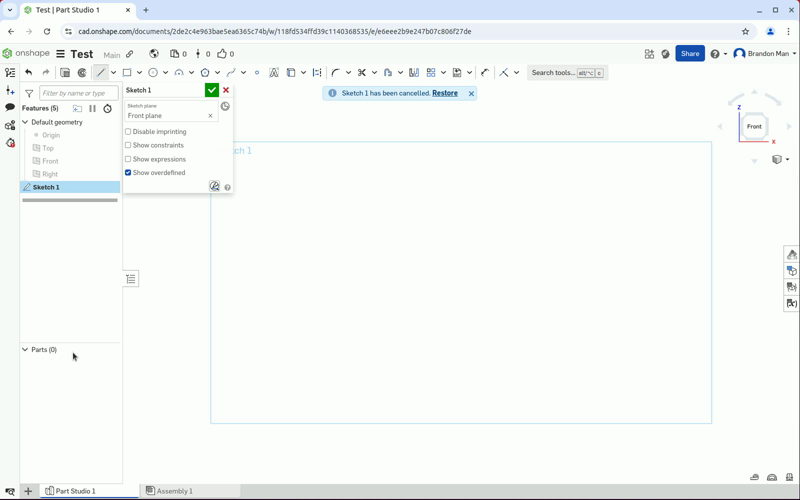
mouse_move(348, 287)
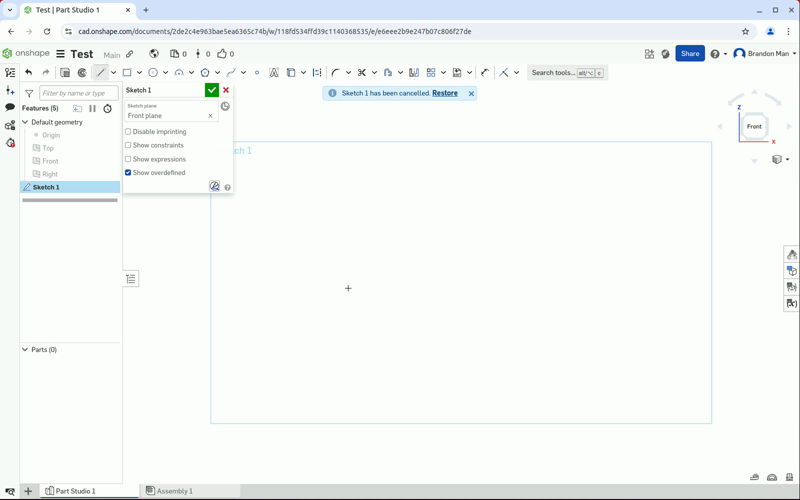
click(348, 287)
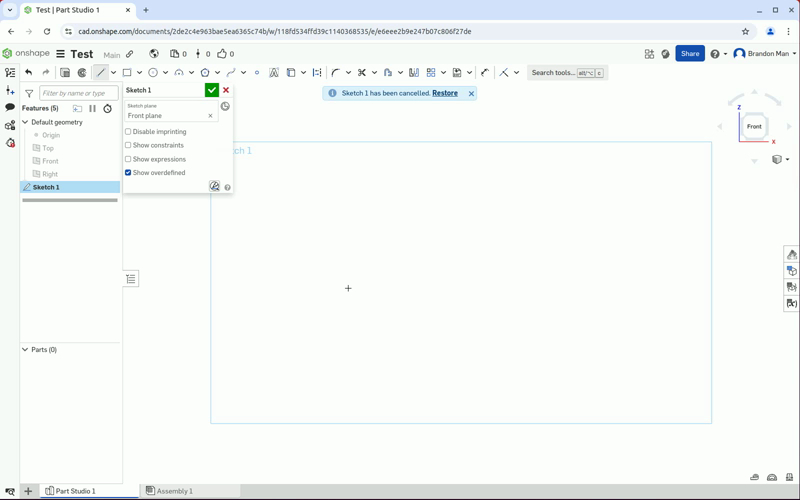
key_up(shift)
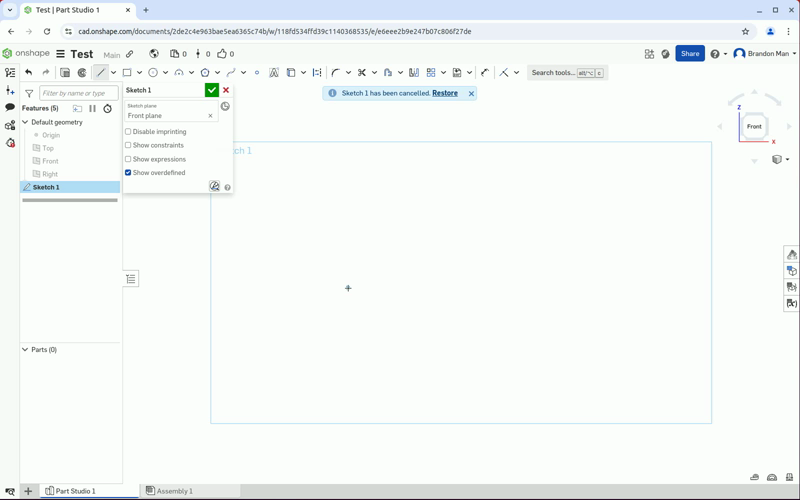
key_down(shift)
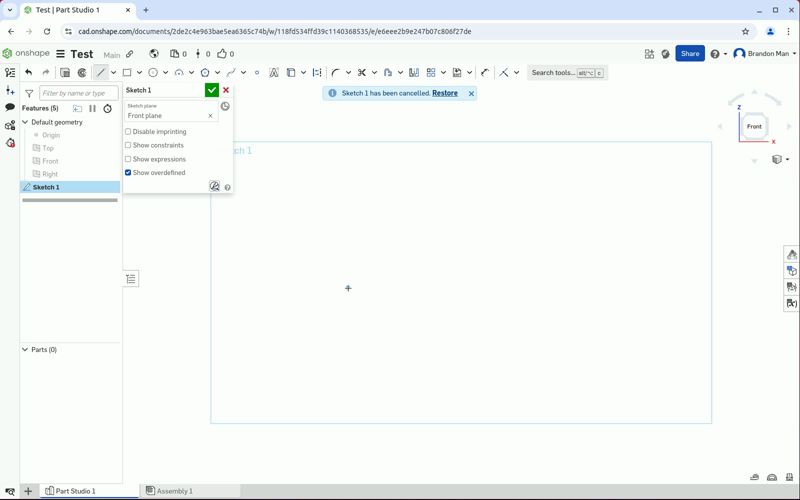
mouse_move(572, 287)
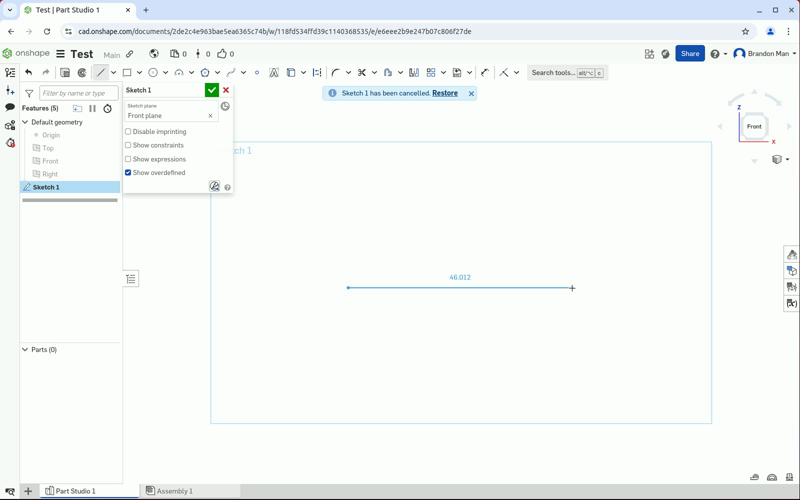
click(572, 287)
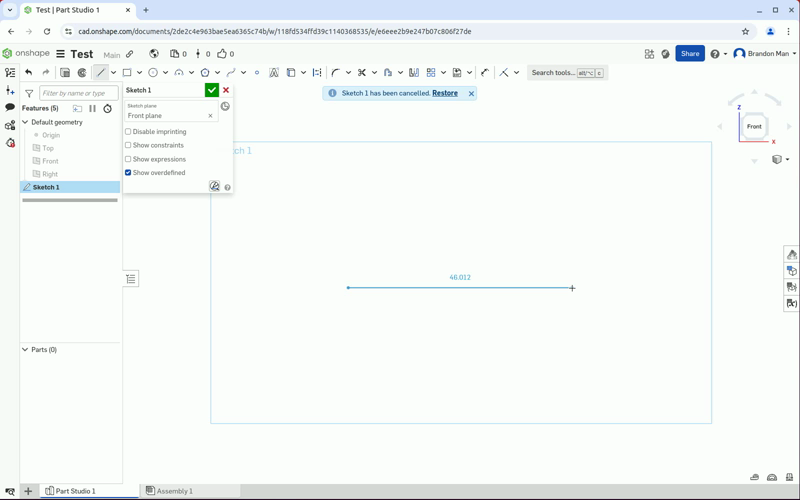
key_up(shift)
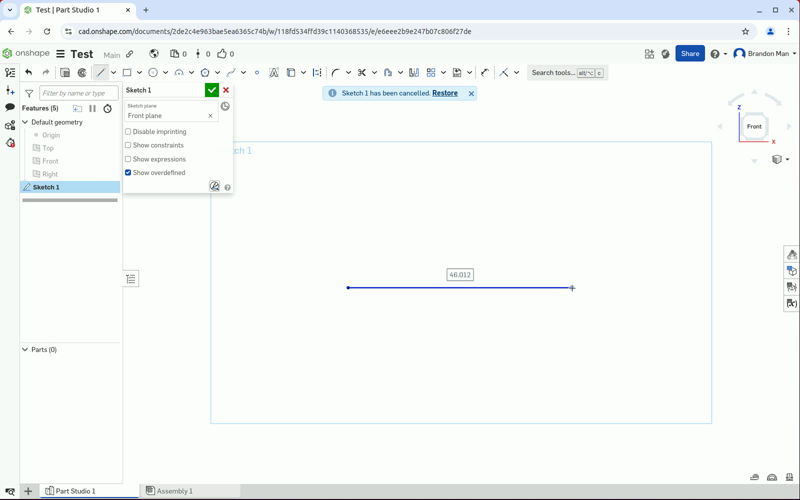
key_down(shift)
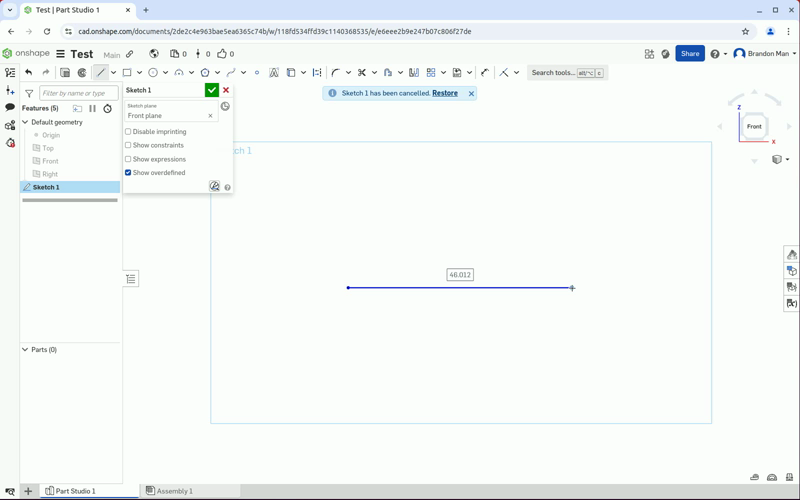
mouse_move(589, 287)
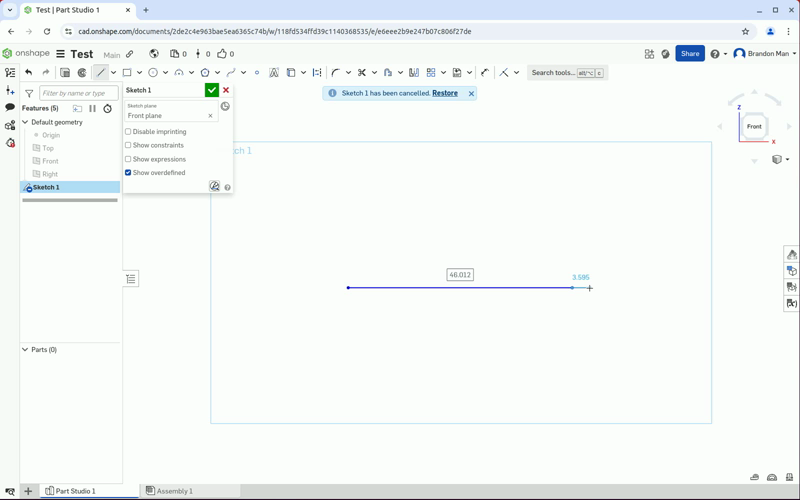
mouse_move(572, 278)
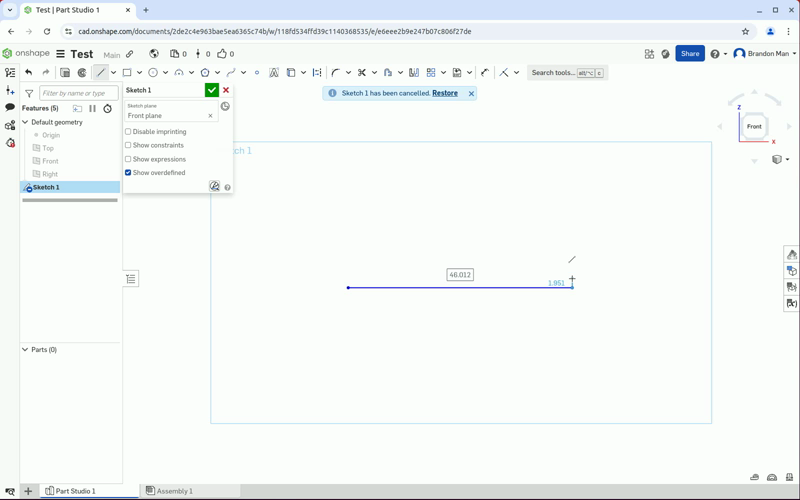
click(572, 278)
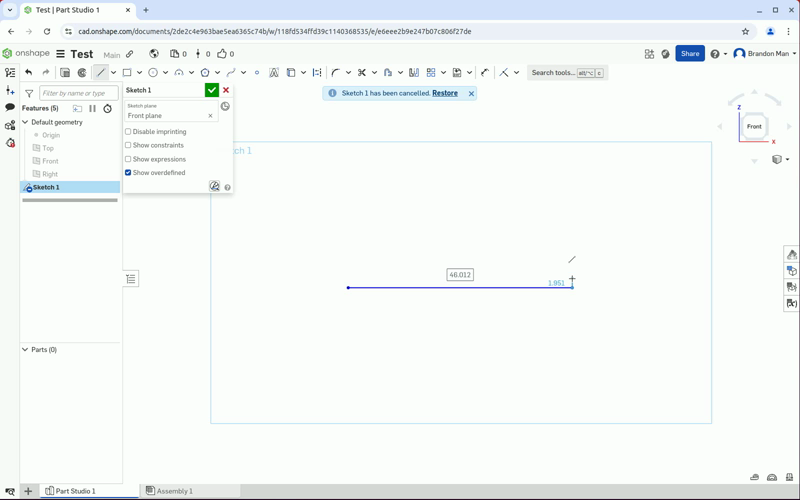
key_up(shift)
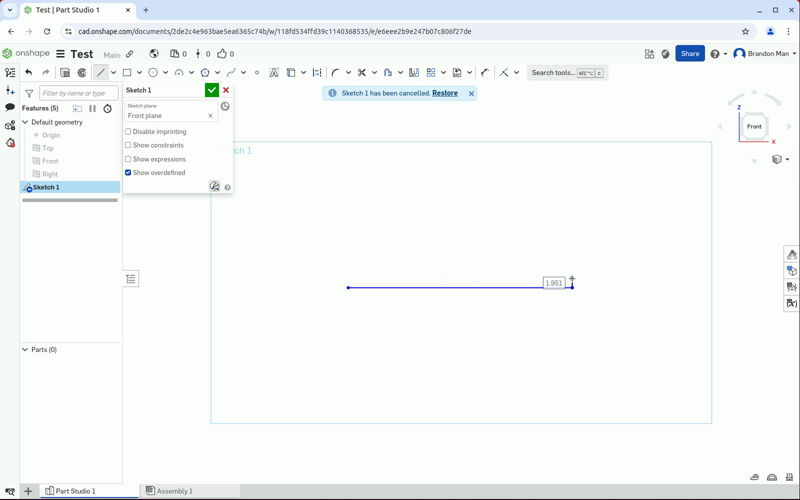
key_down(shift)
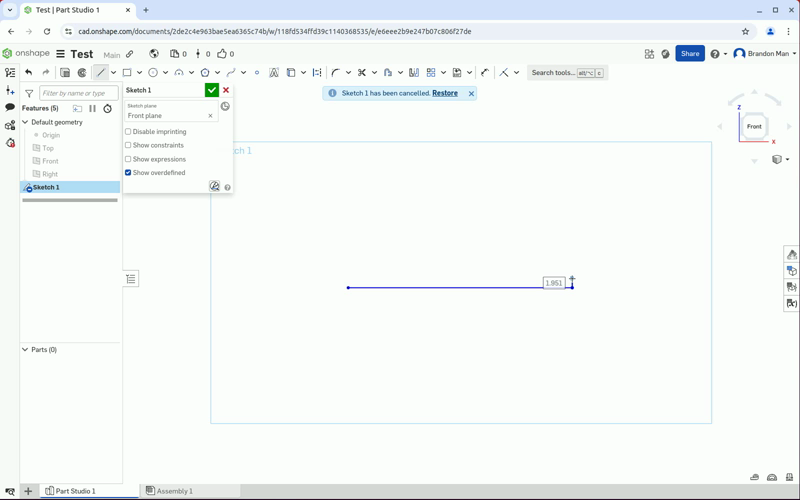
mouse_move(348, 278)
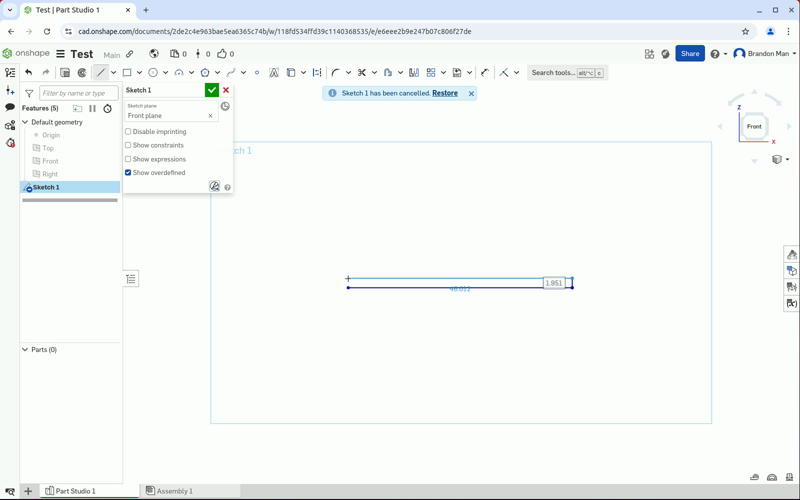
click(348, 278)
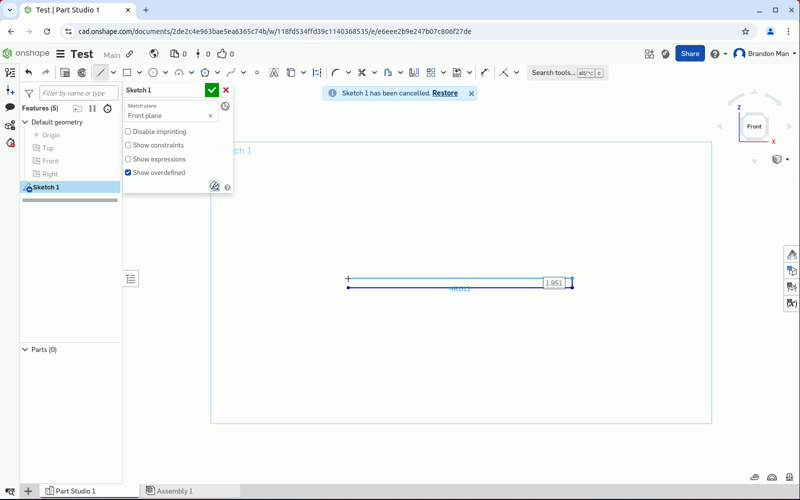
key_up(shift)
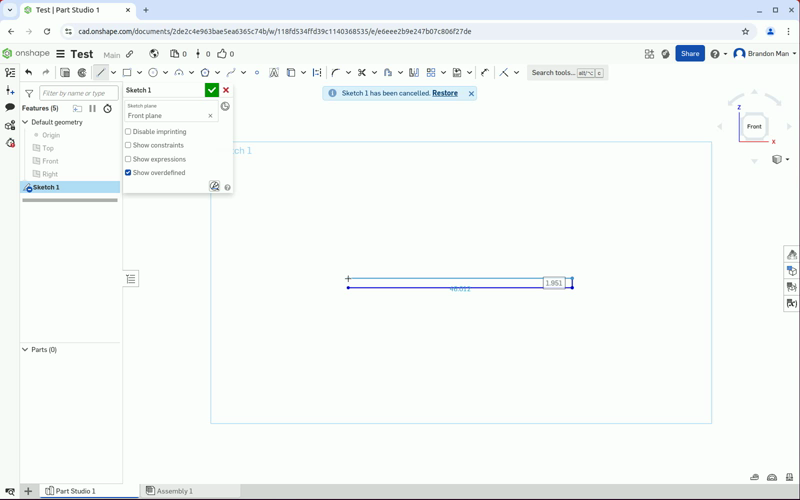
mouse_move(378, 278)
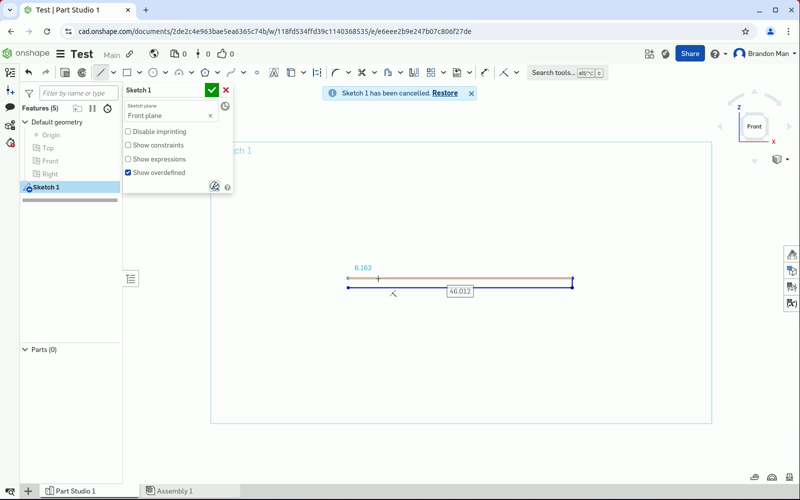
key_down(shift)
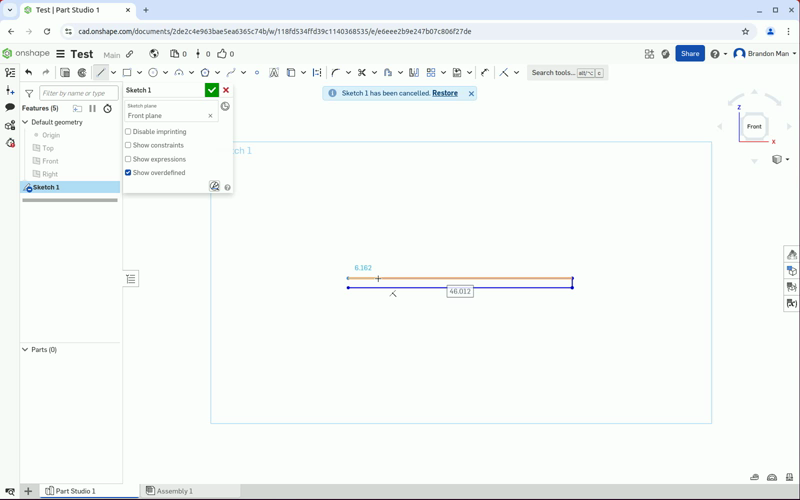
mouse_move(348, 287)
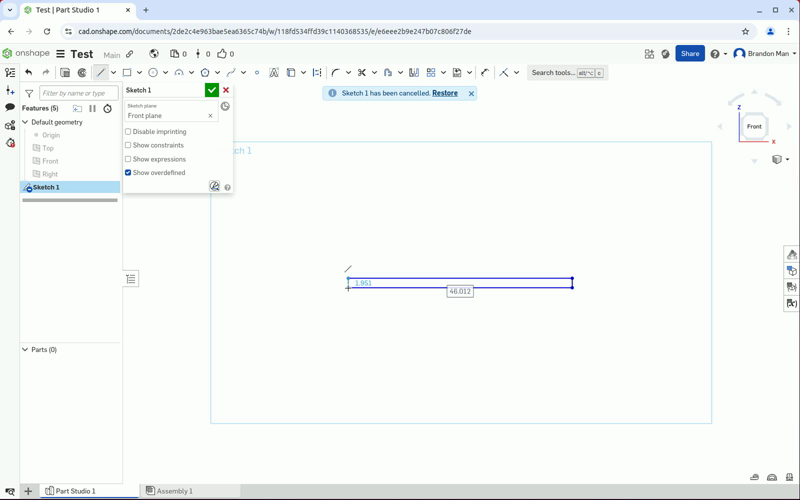
key_up(shift)
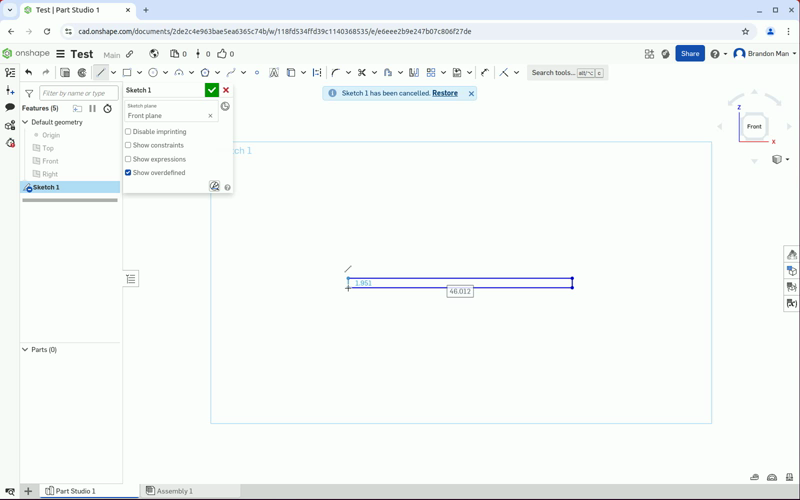
click(348, 287)
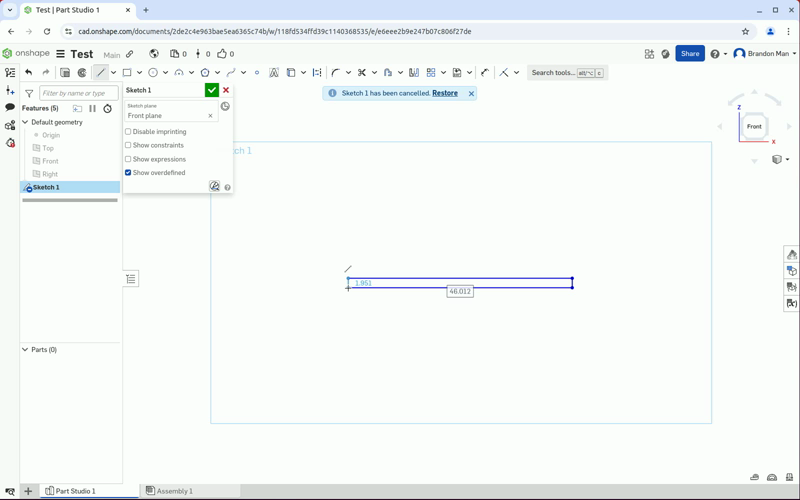
key(esc)
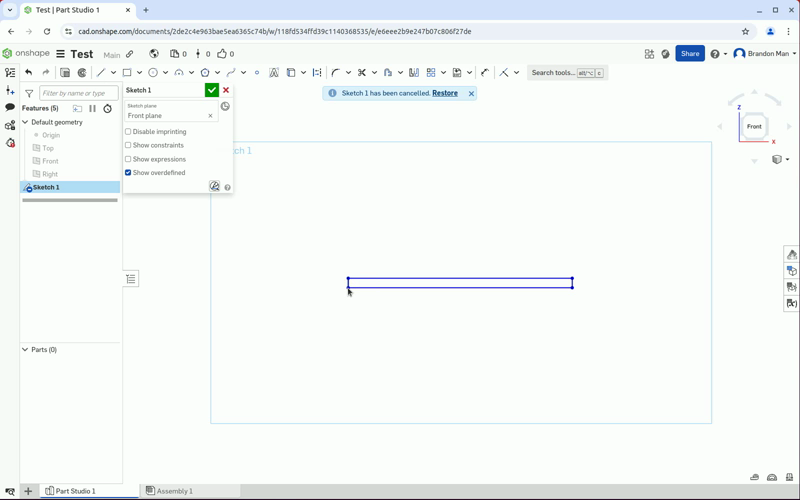
mouse_move(357, 282)
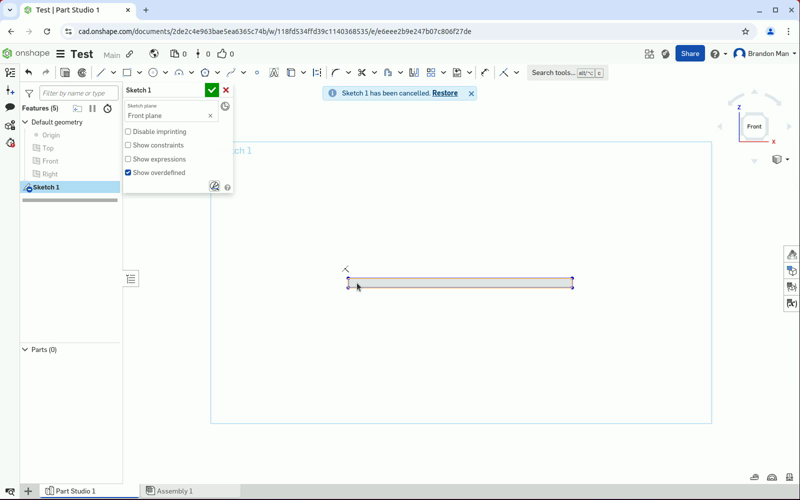
click(357, 282)
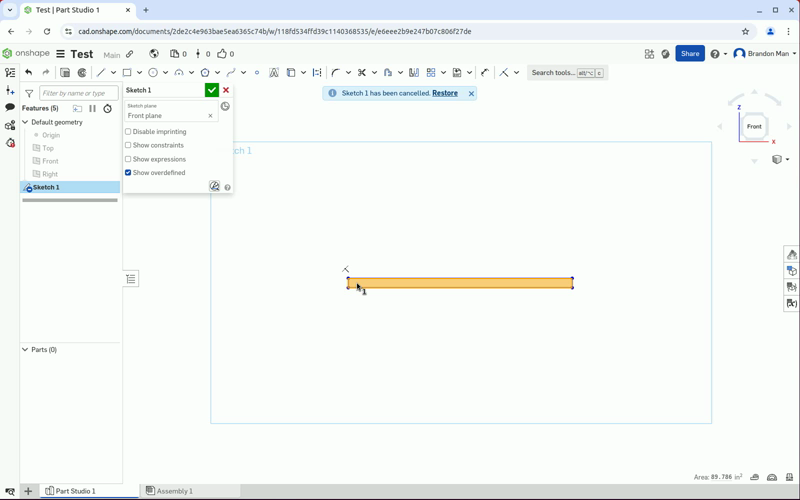
mouse_move(73, 352)
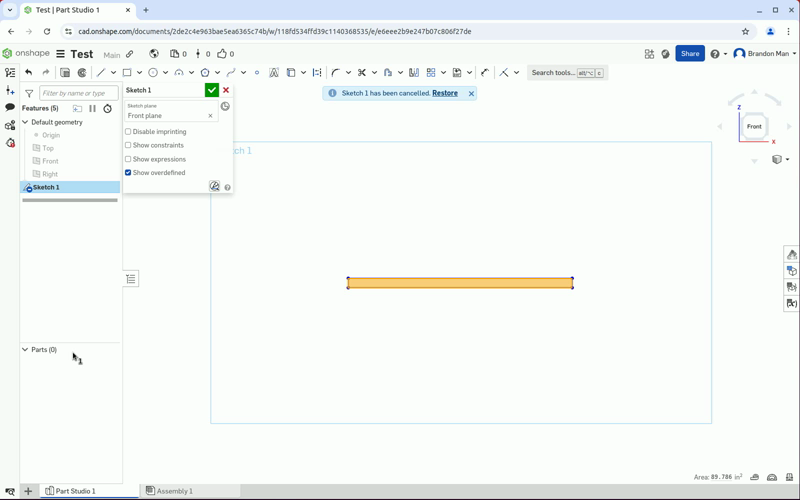
key(shift+y)
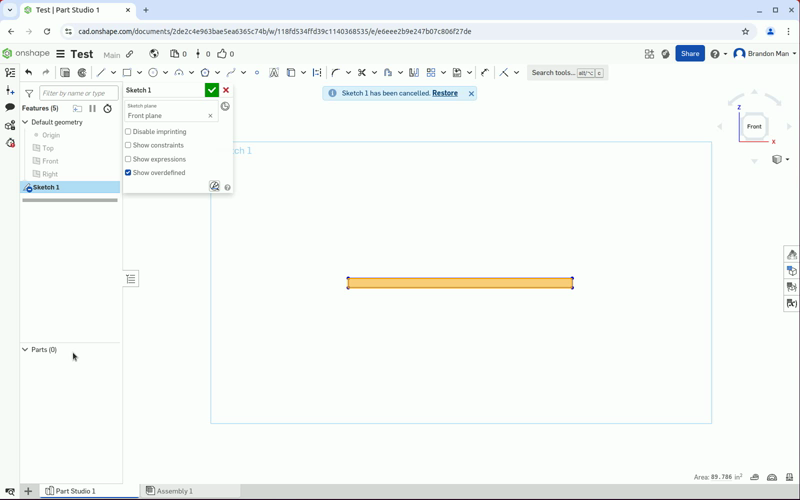
key(shift+e)
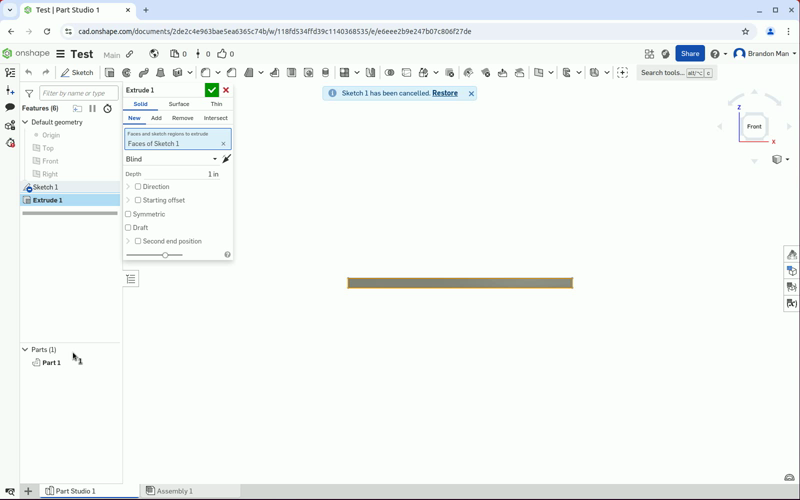
mouse_move(143, 106)
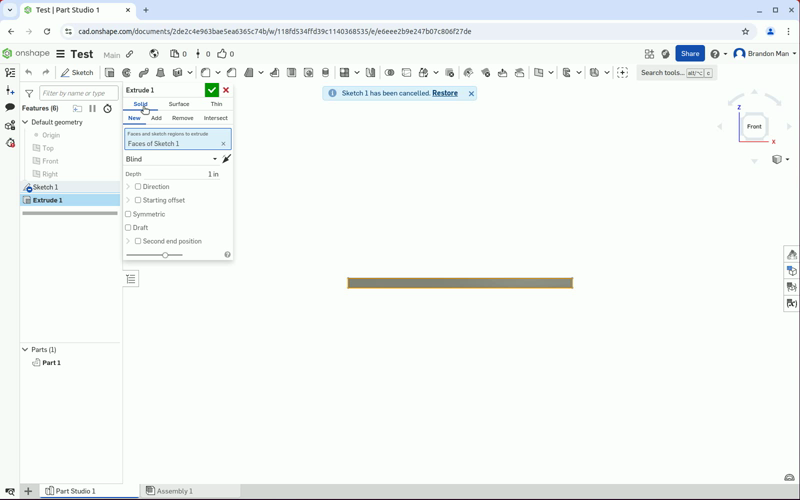
click(143, 106)
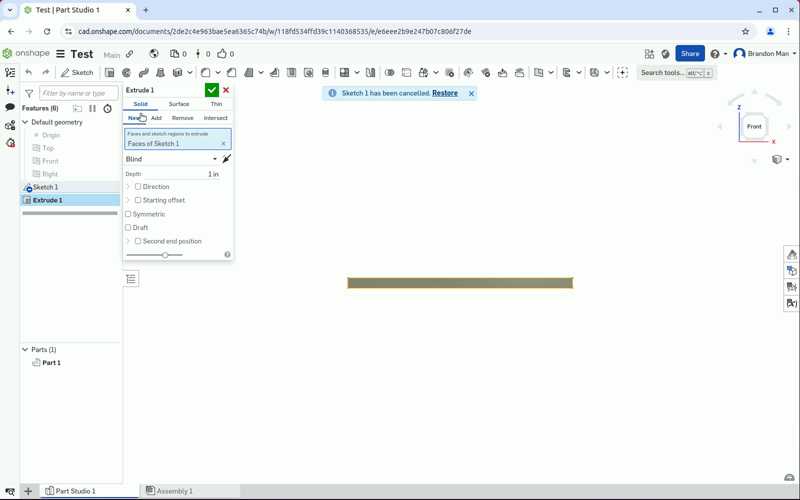
mouse_move(137, 120)
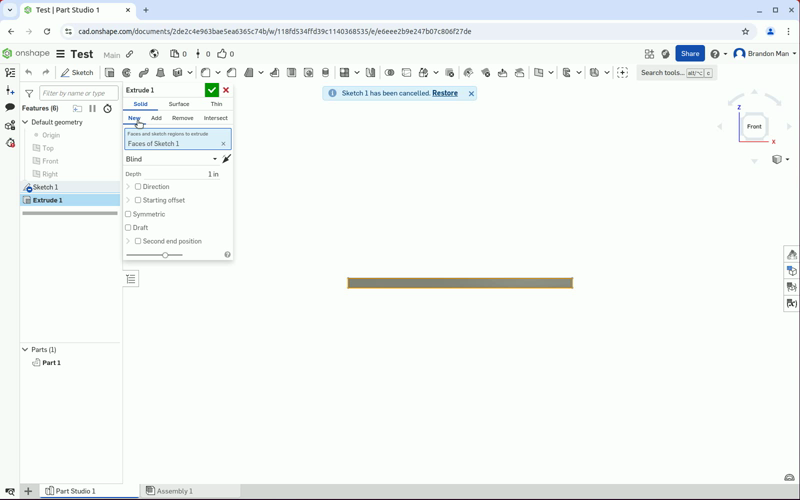
click(137, 120)
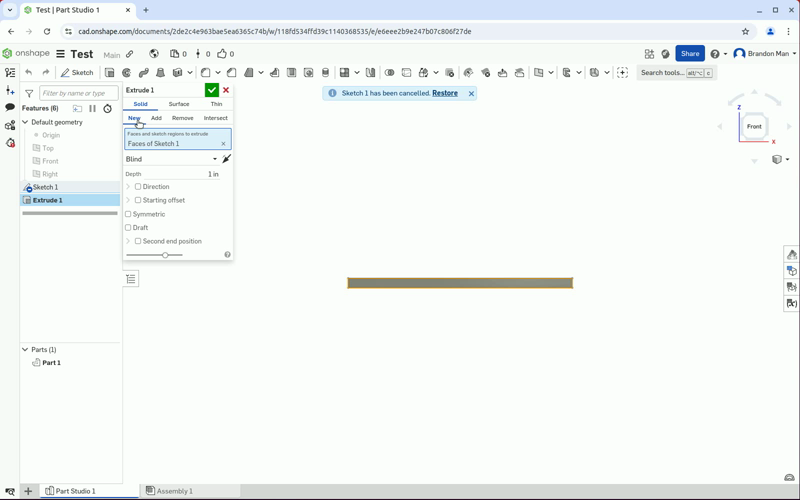
key(tab, 4)
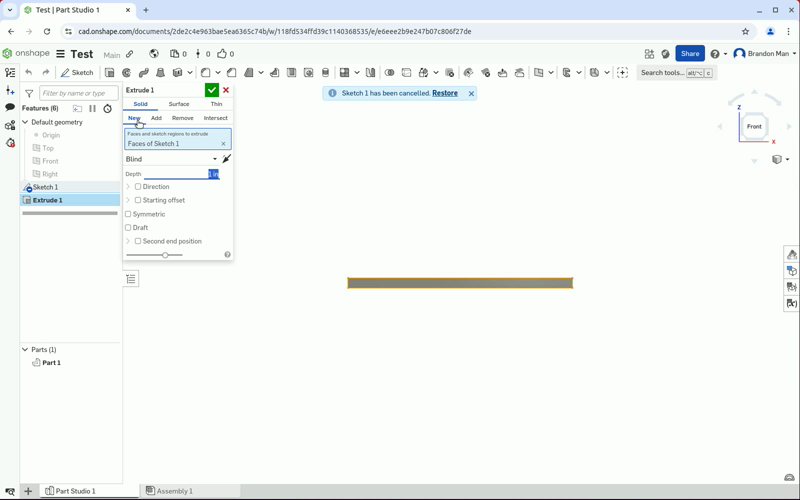
text(0.481)
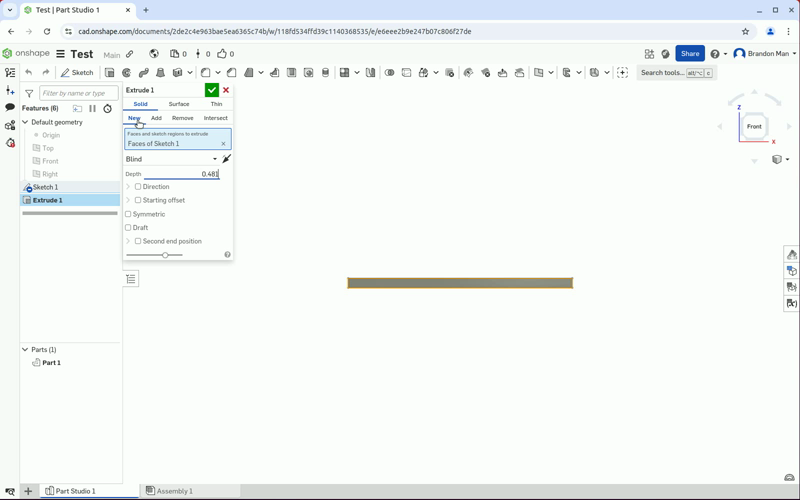
key(enter)
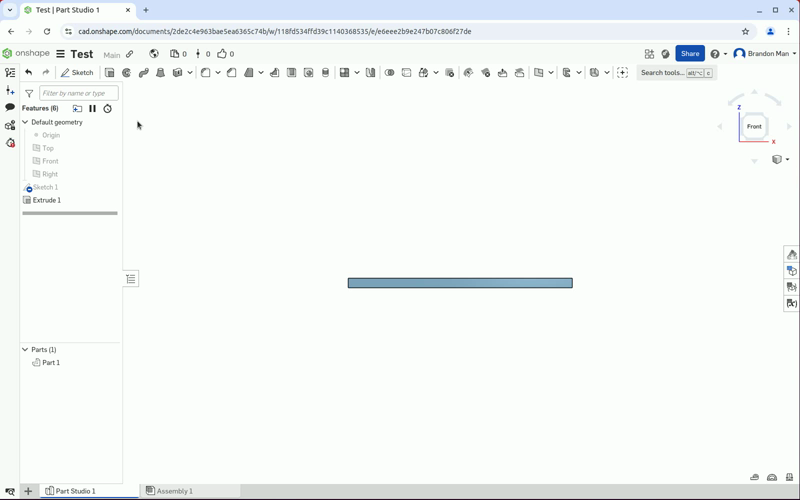
key(shift+h)
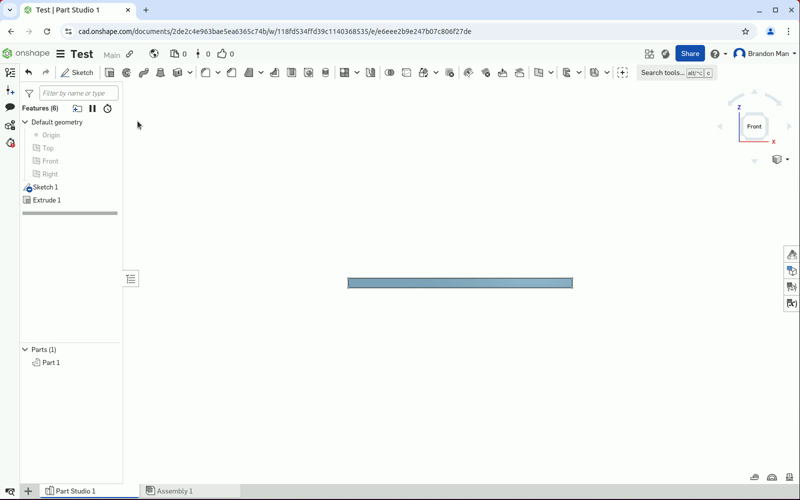
key(shift+h)
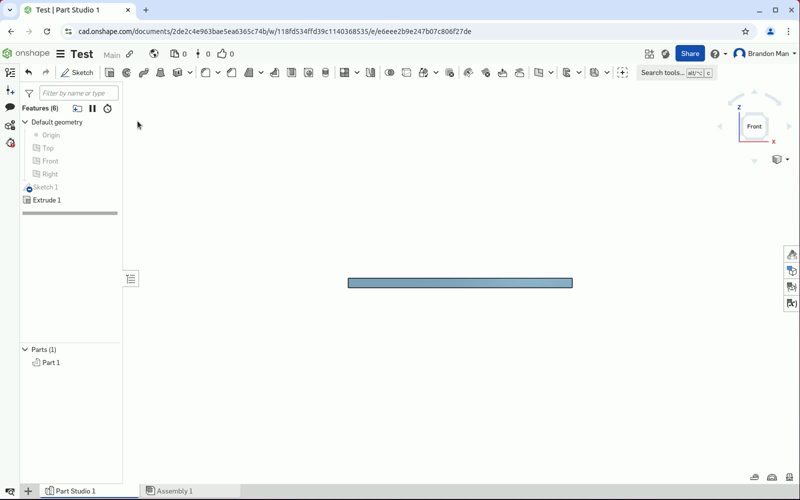
mouse_move(73, 189)
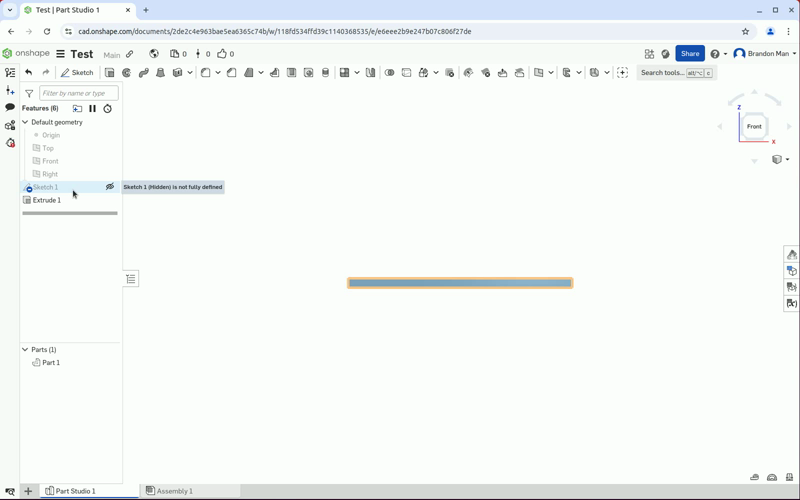
click(73, 189)
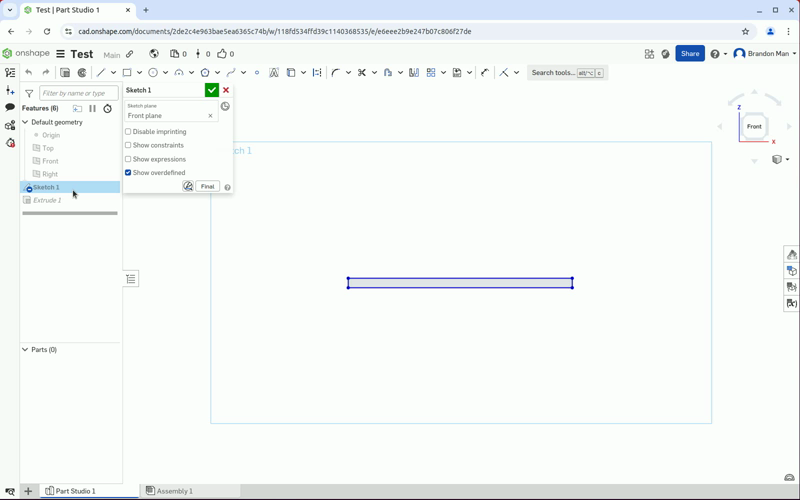
mouse_move(229, 92)
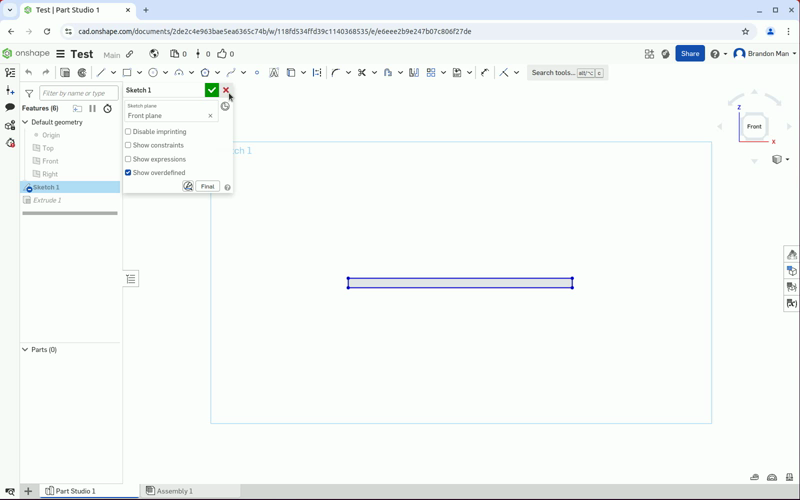
click(229, 92)
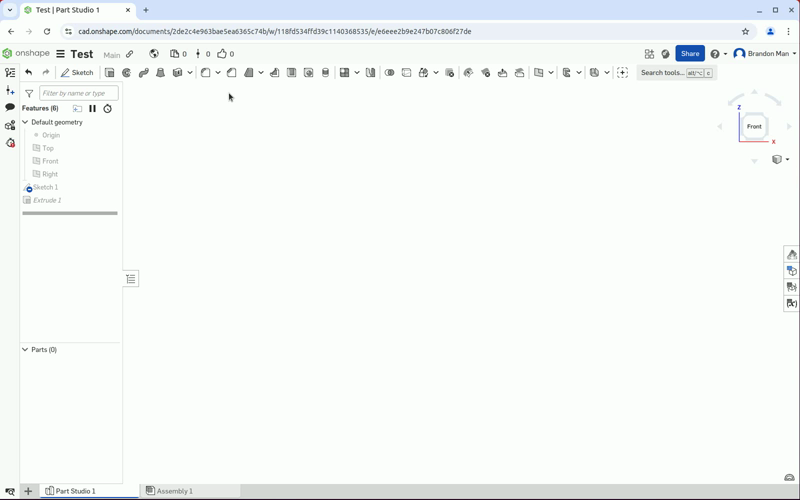
mouse_move(541, 75)
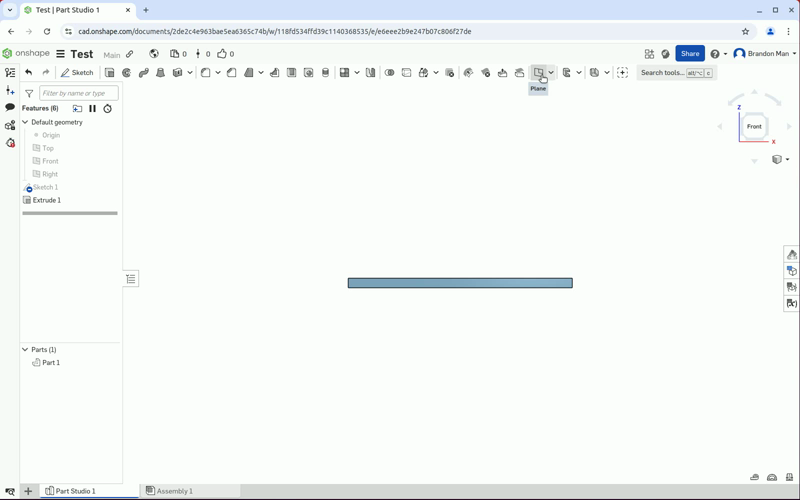
click(541, 75)
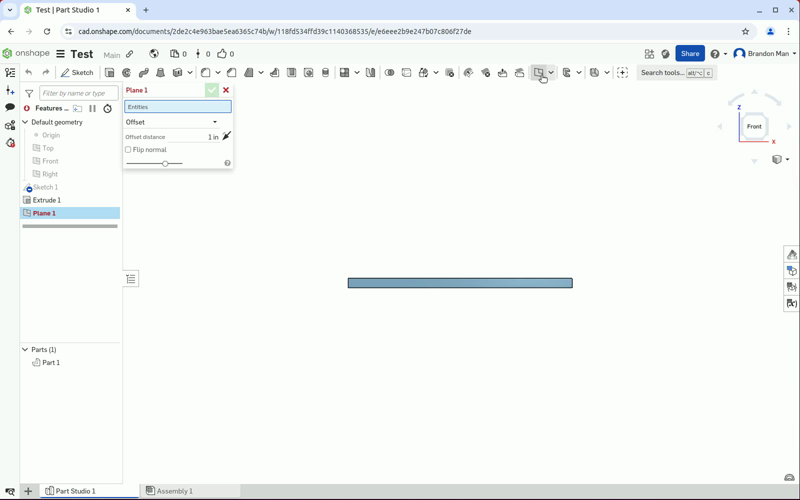
mouse_move(73, 163)
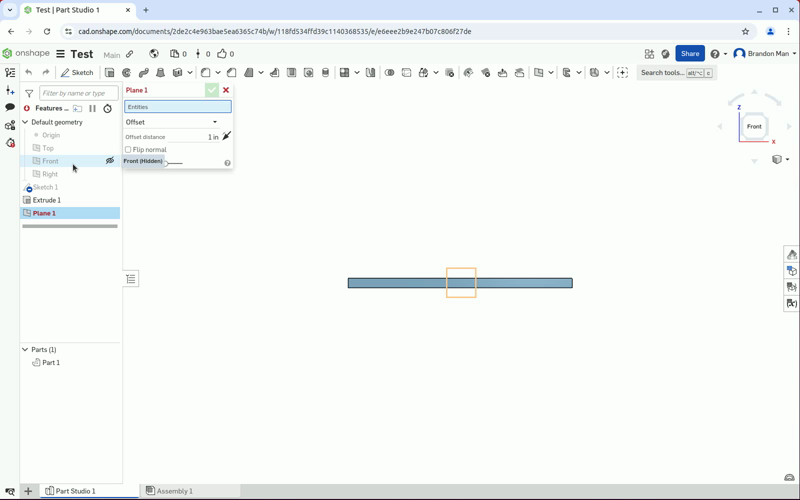
click(73, 163)
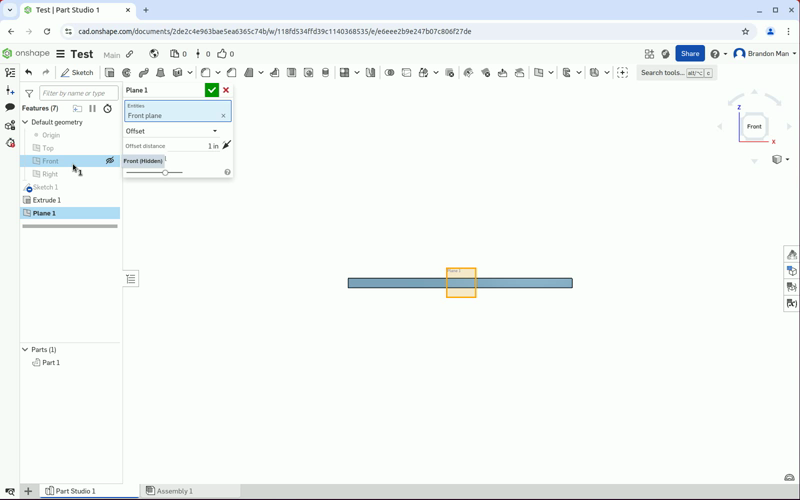
key(tab, 2)
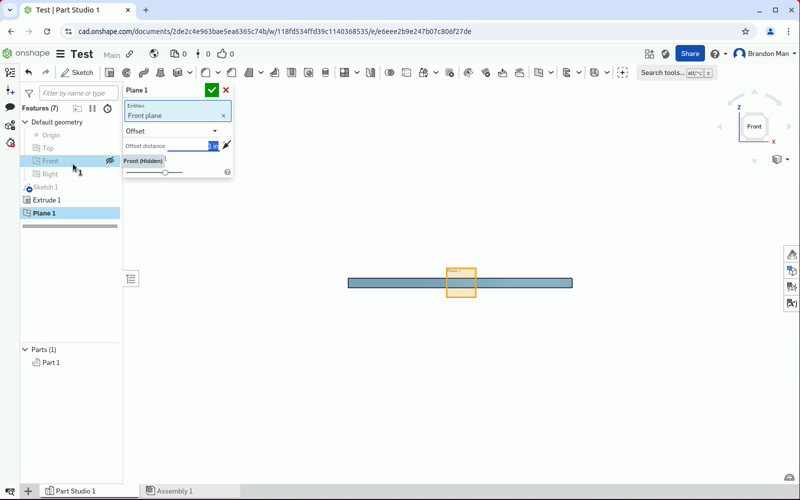
text(0.493)
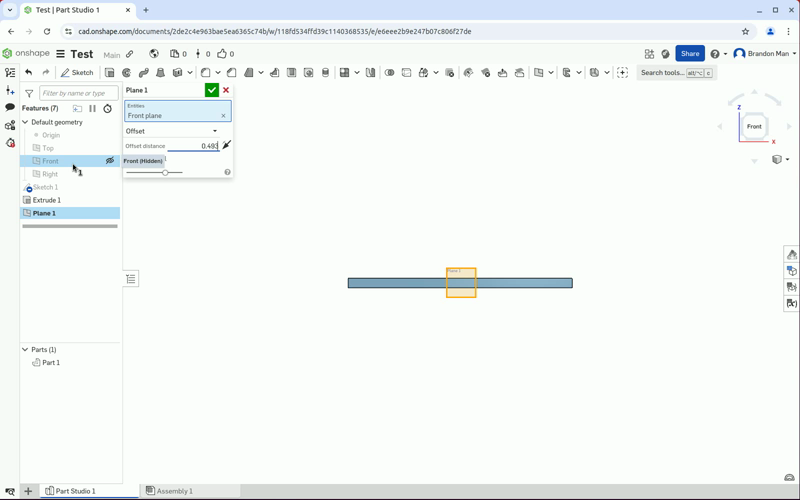
key(enter, 2)
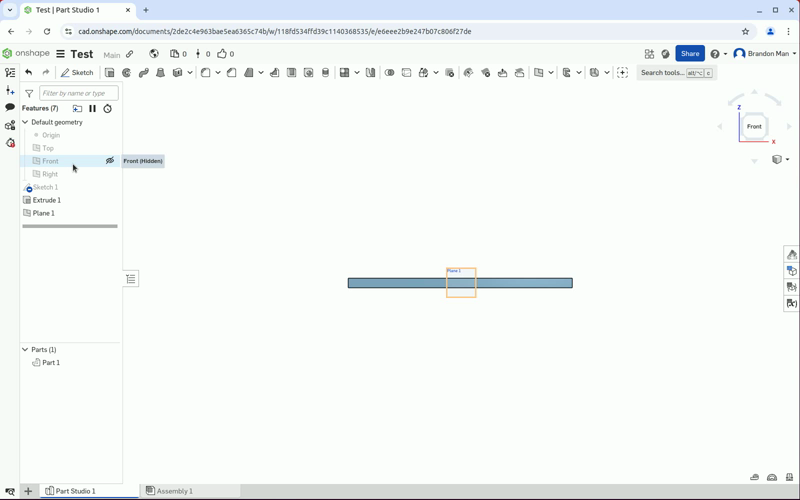
key(shift+s)
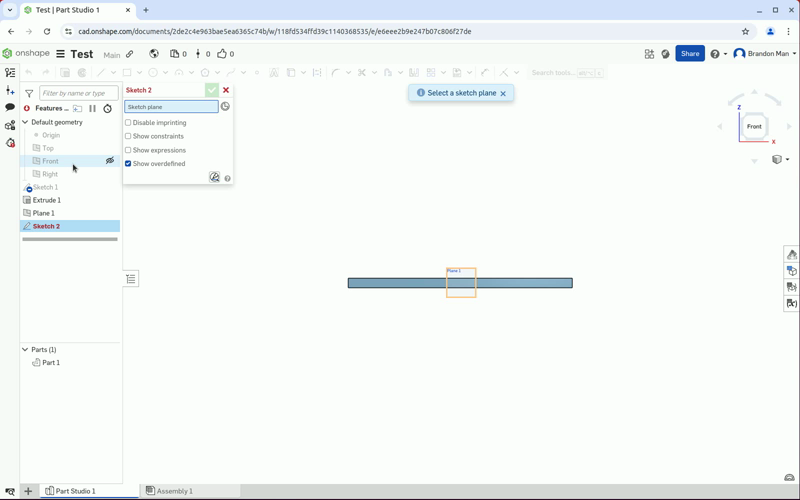
mouse_move(73, 215)
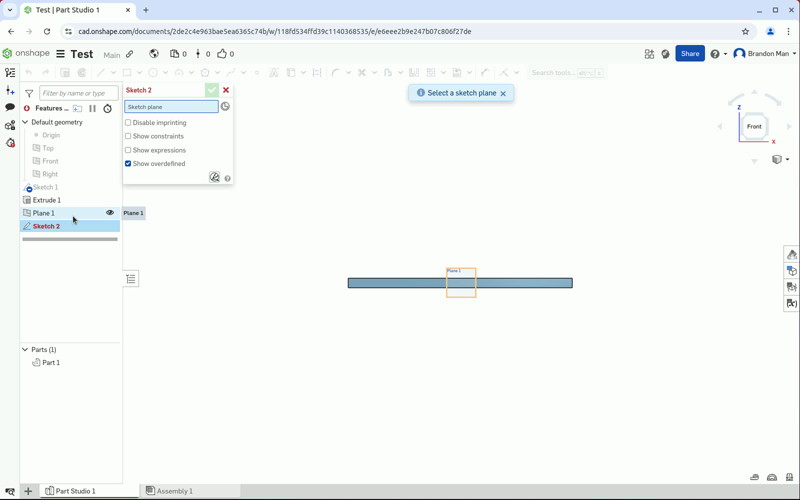
click(73, 215)
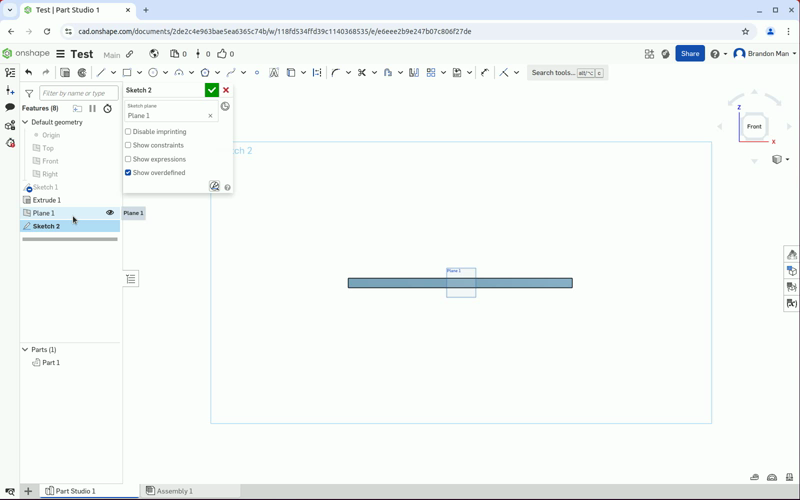
mouse_move(73, 352)
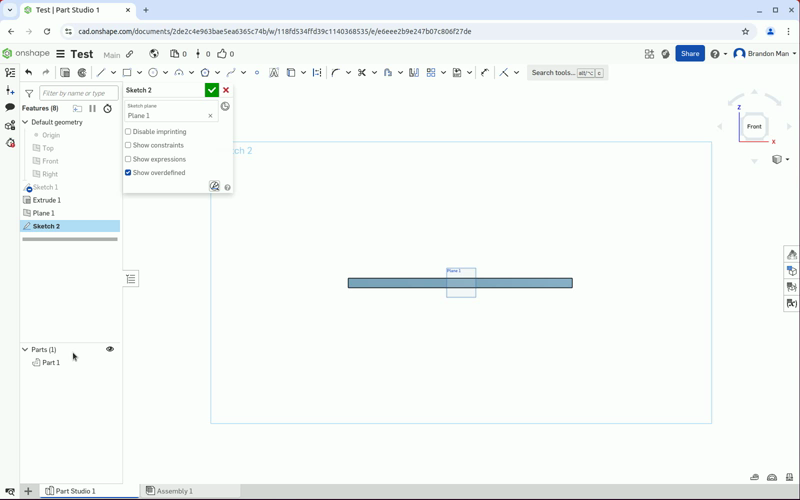
key(y)
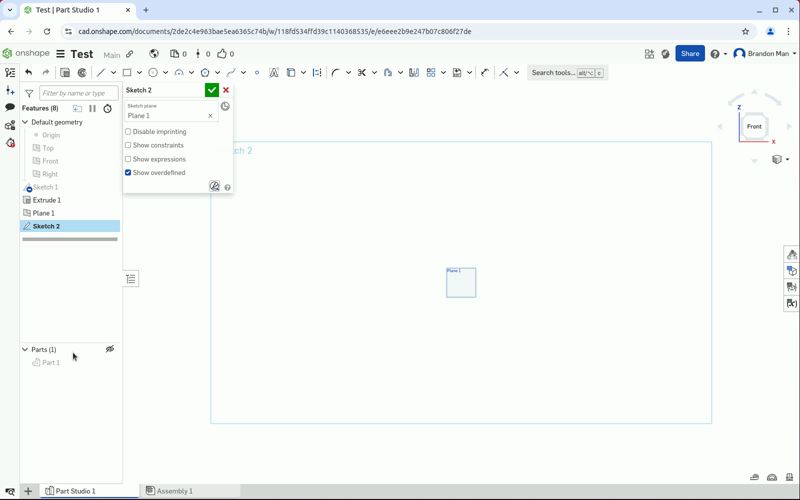
key(c)
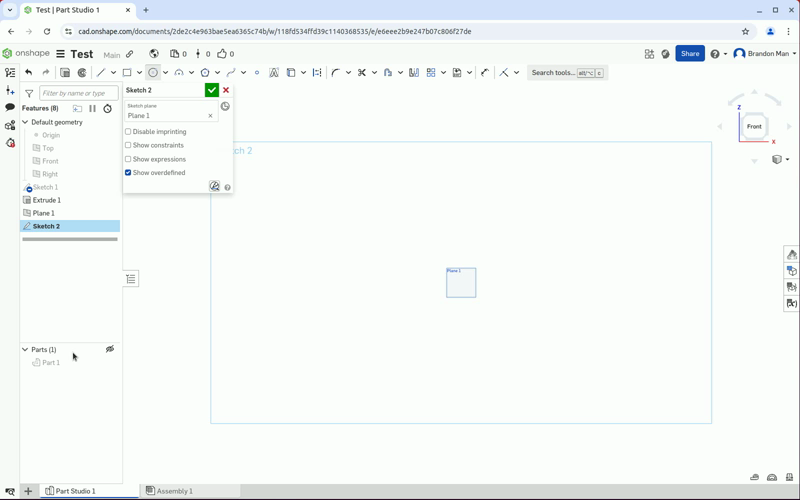
key_down(shift)
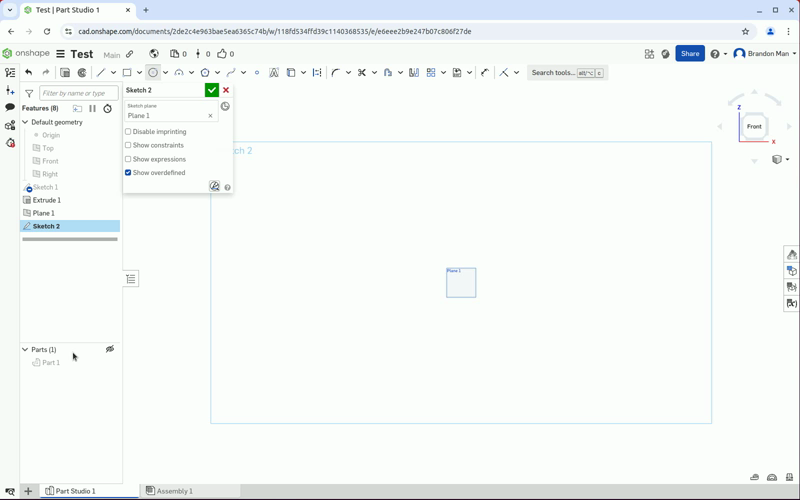
mouse_move(540, 280)
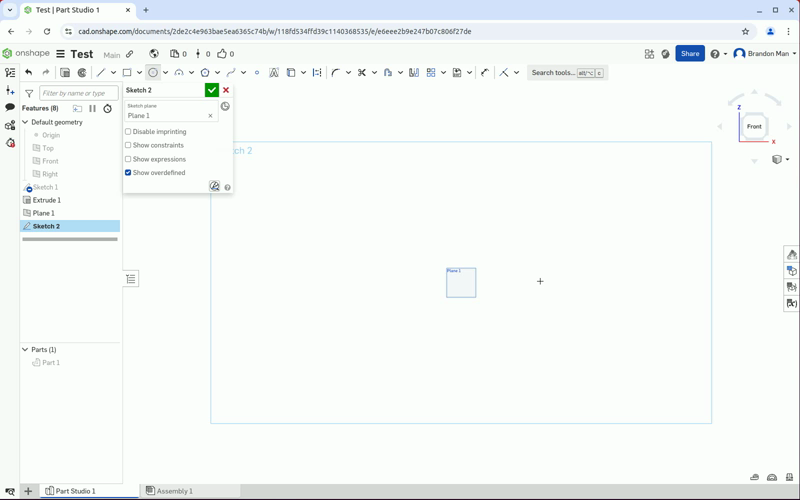
click(540, 280)
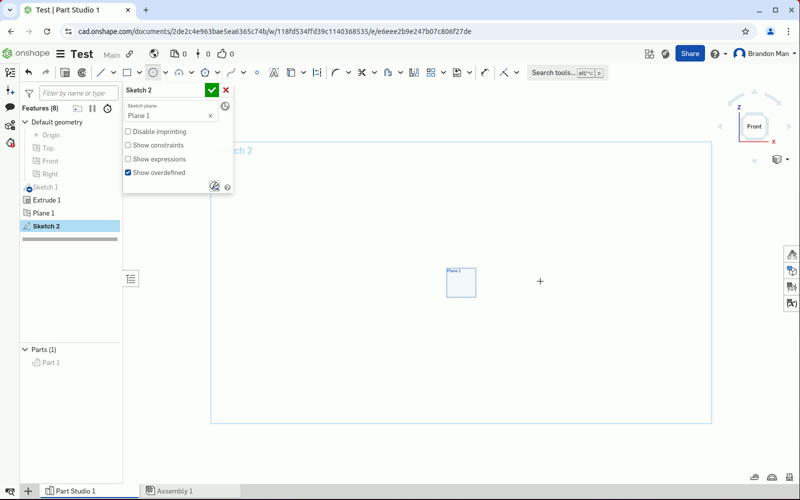
key_up(shift)
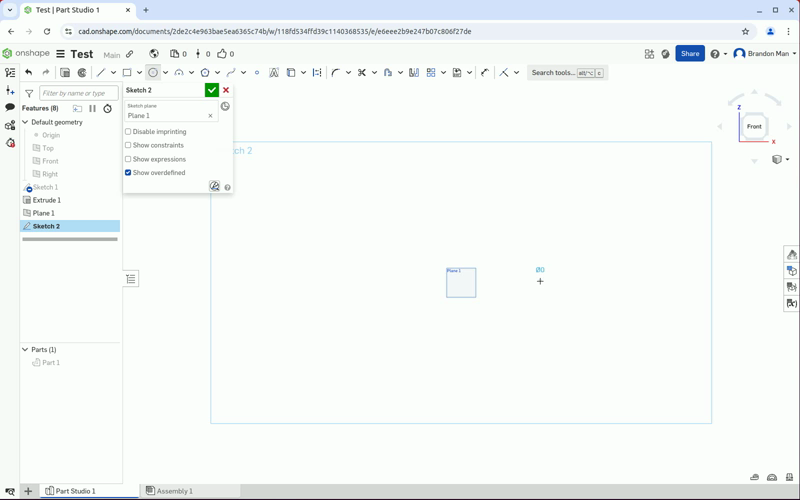
mouse_move(541, 280)
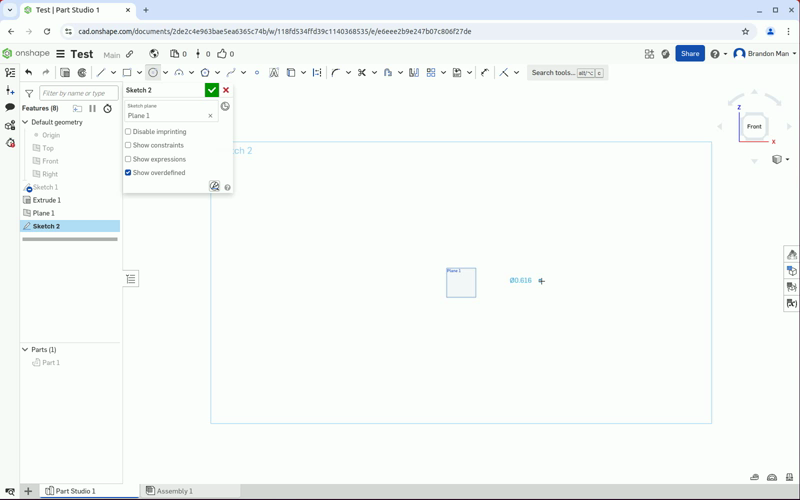
scroll(6)
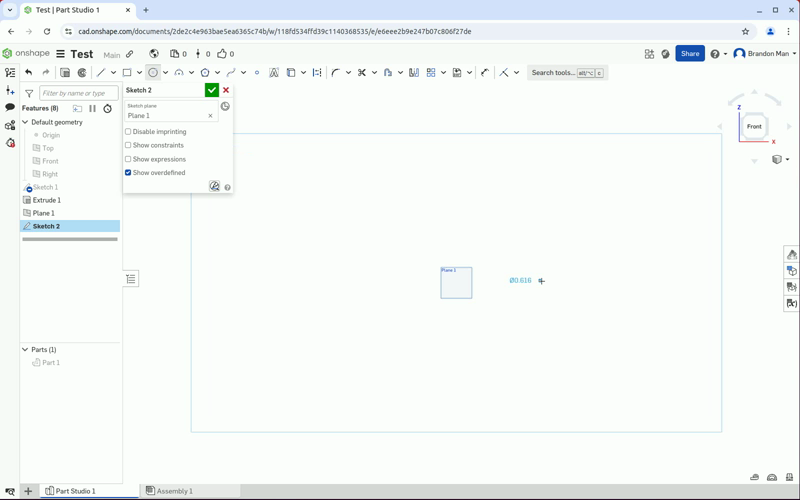
scroll(6)
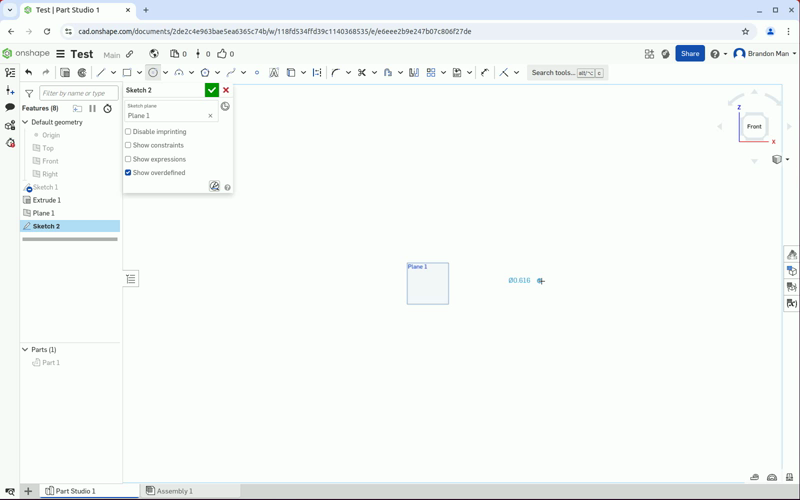
scroll(6)
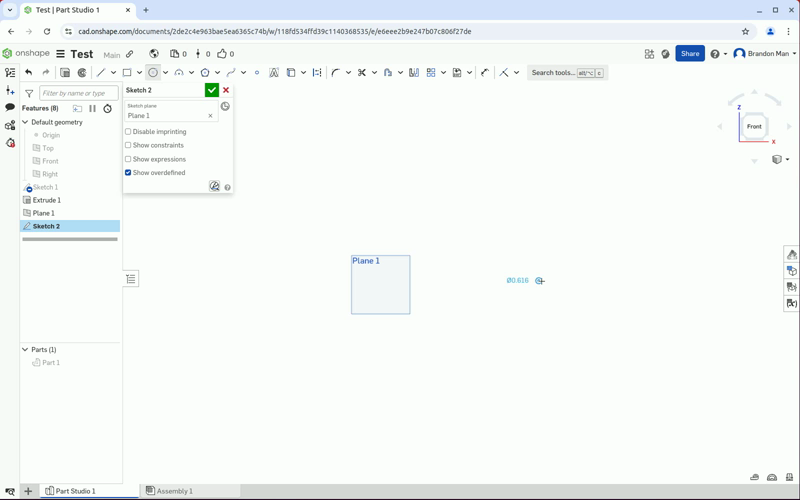
scroll(6)
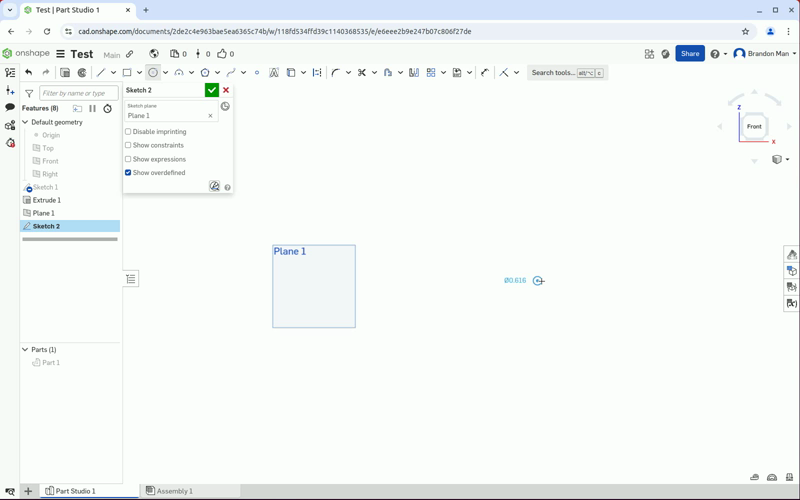
scroll(6)
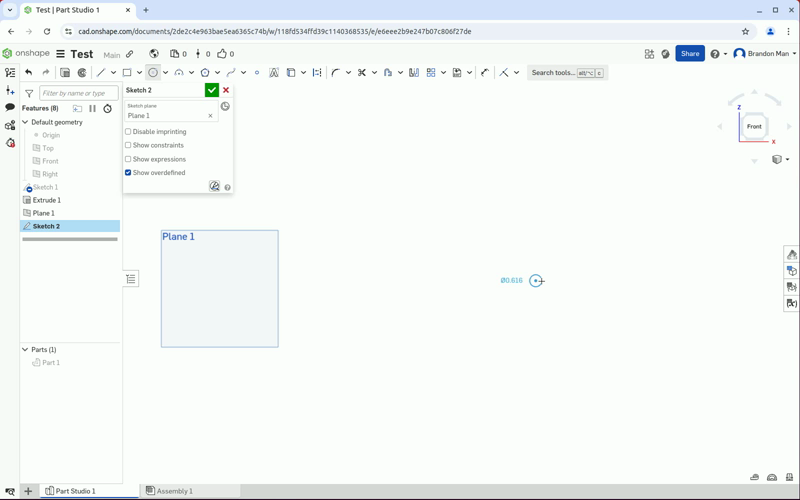
scroll(6)
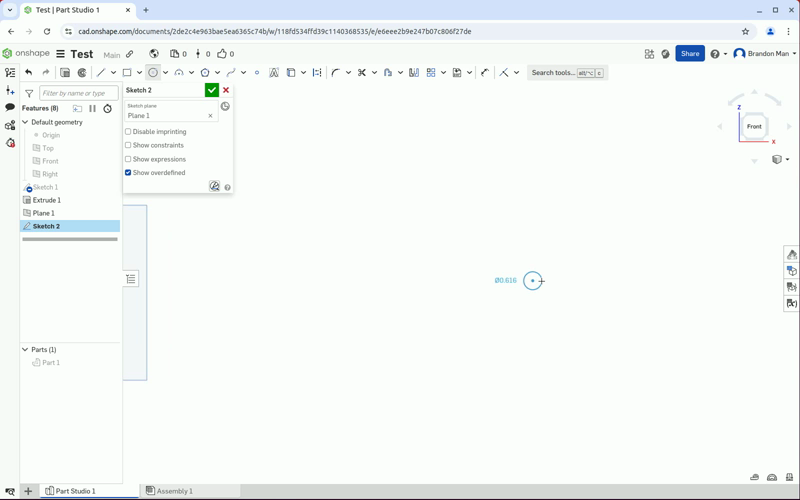
scroll(6)
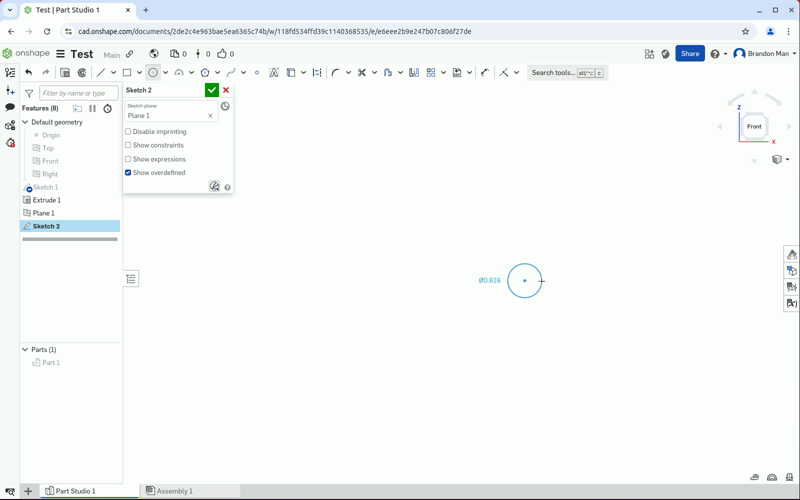
click(541, 280)
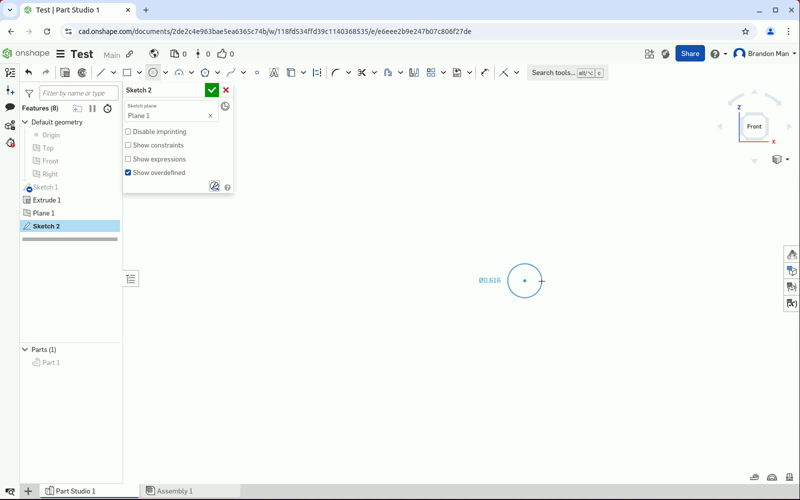
scroll(-6)
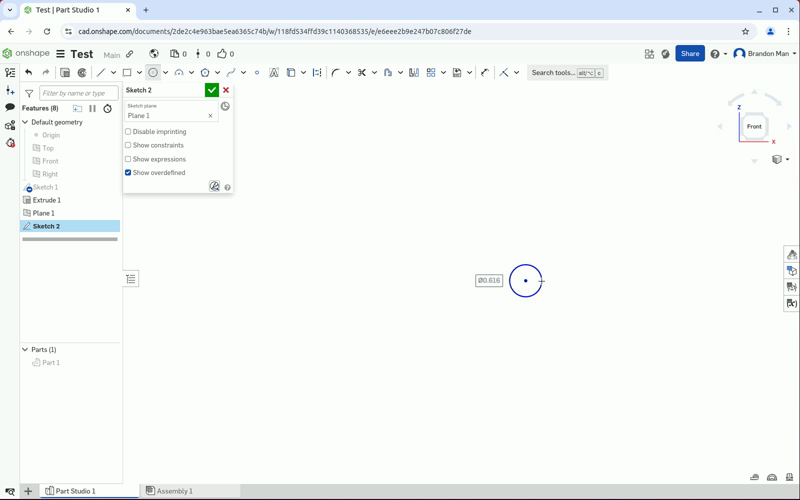
scroll(-6)
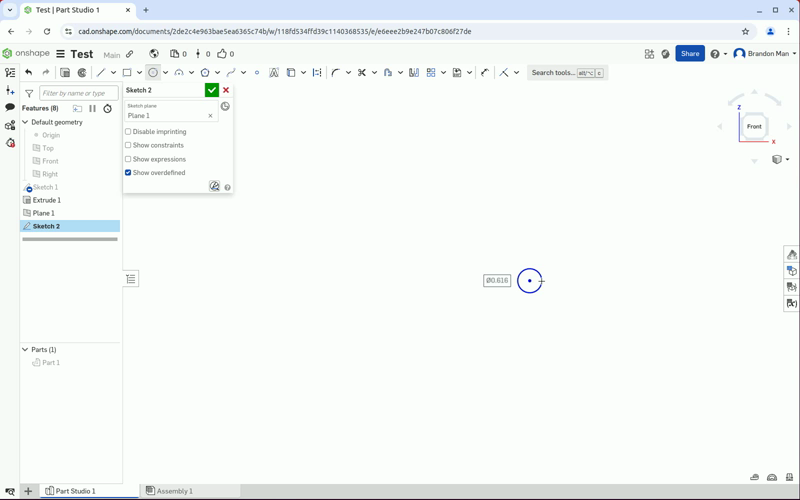
scroll(-6)
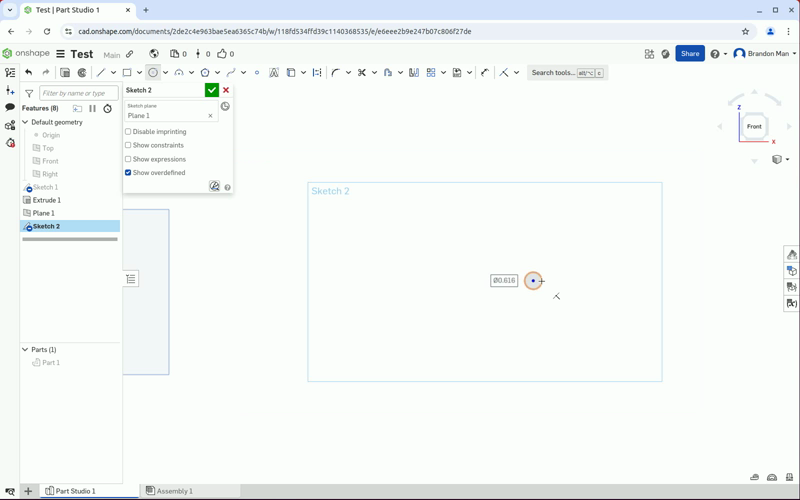
scroll(-6)
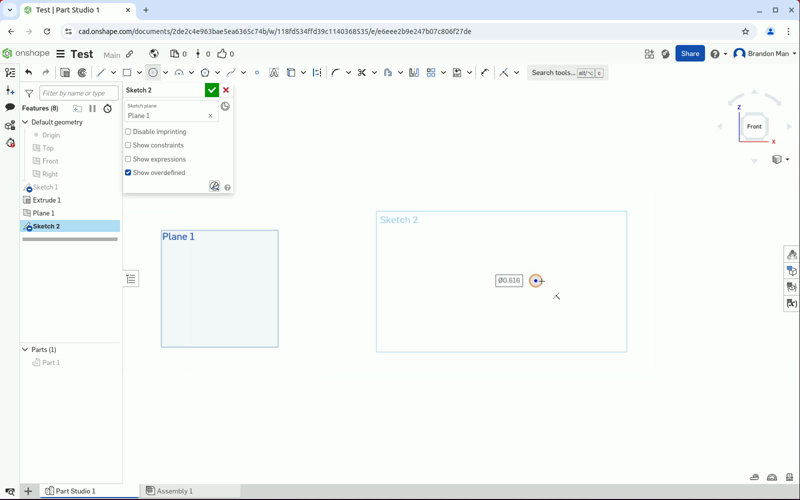
scroll(-6)
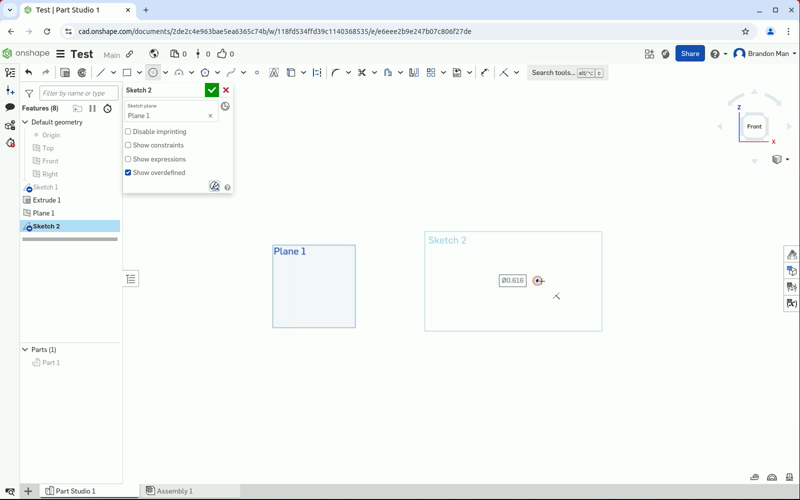
scroll(-6)
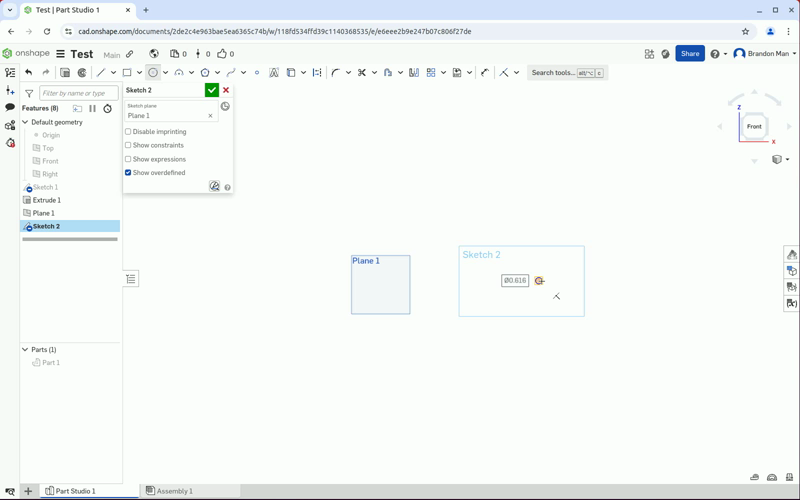
scroll(-6)
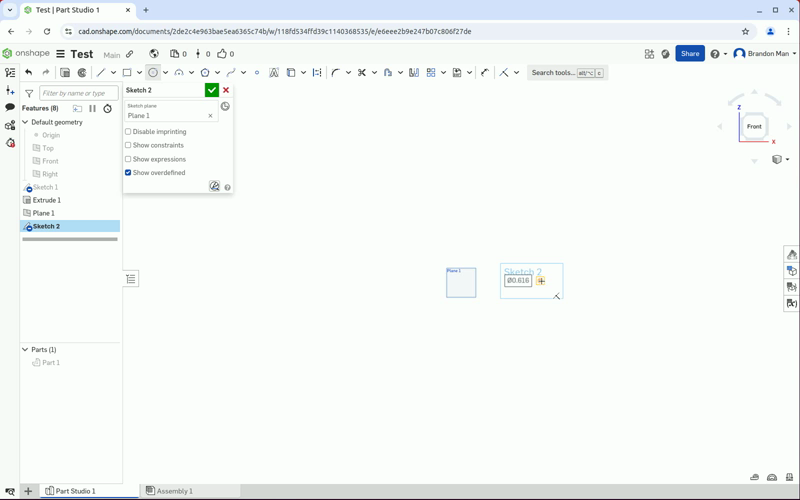
key(esc)
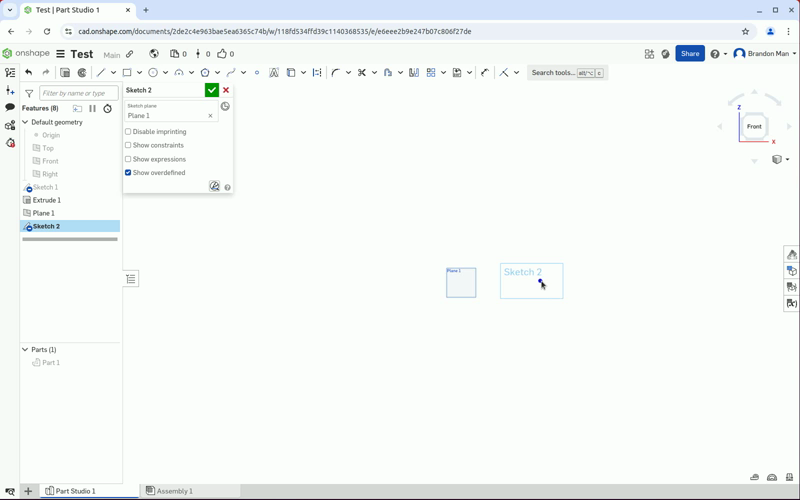
mouse_move(540, 281)
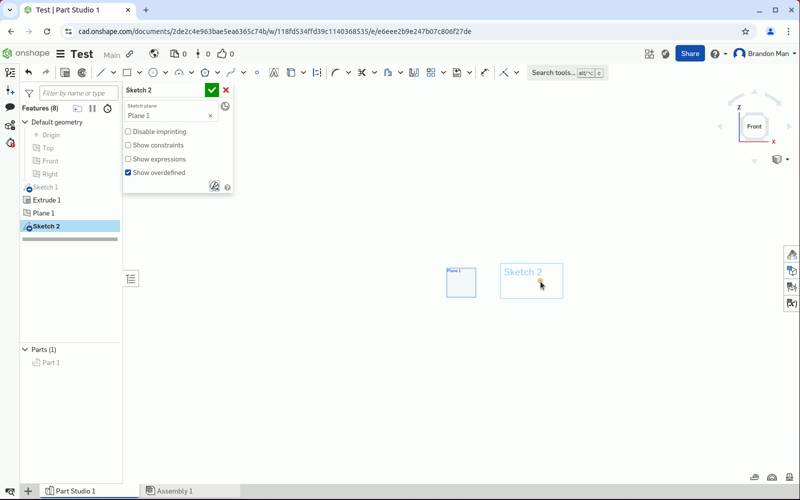
scroll(6)
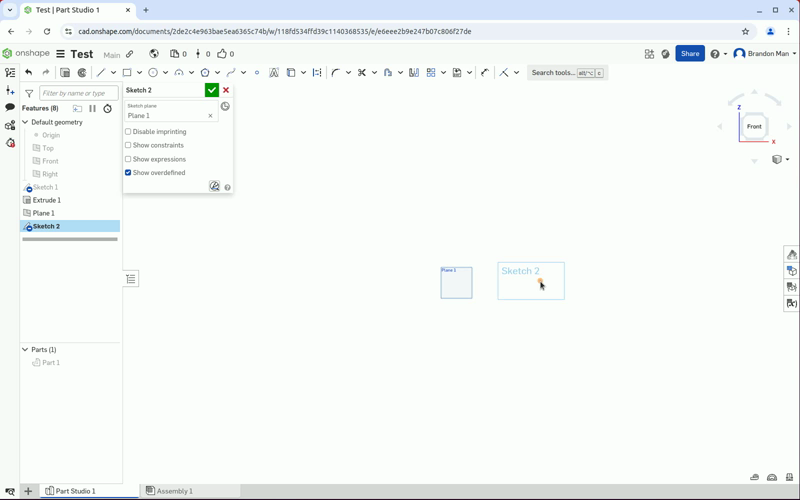
scroll(6)
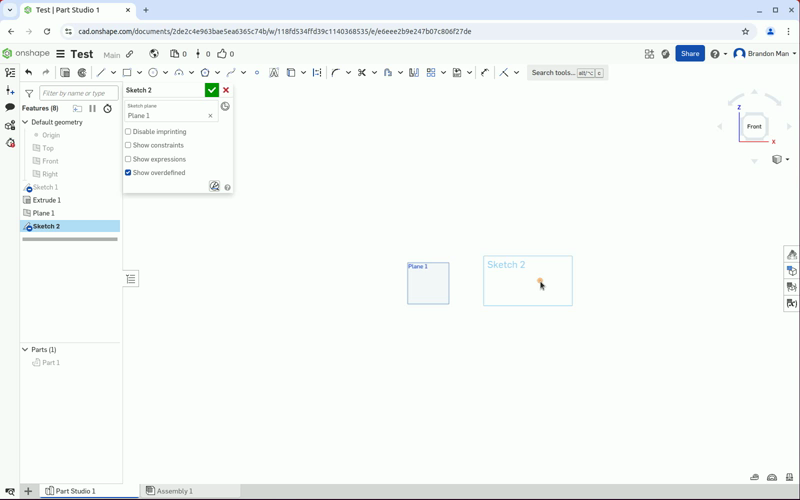
scroll(6)
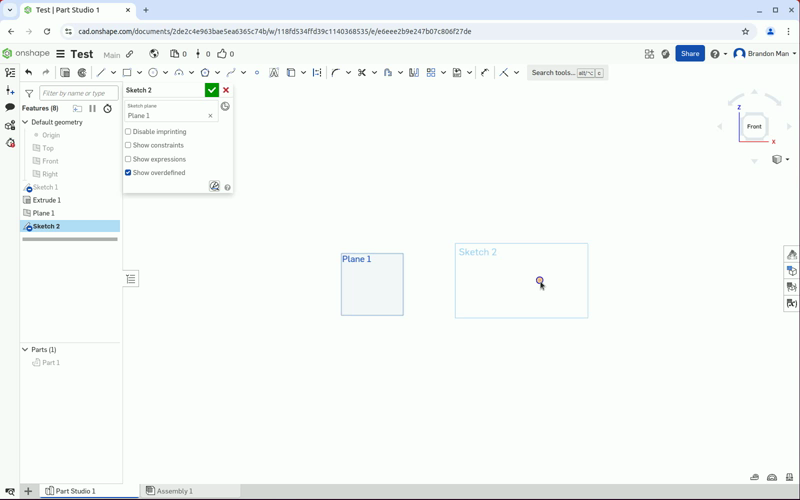
scroll(6)
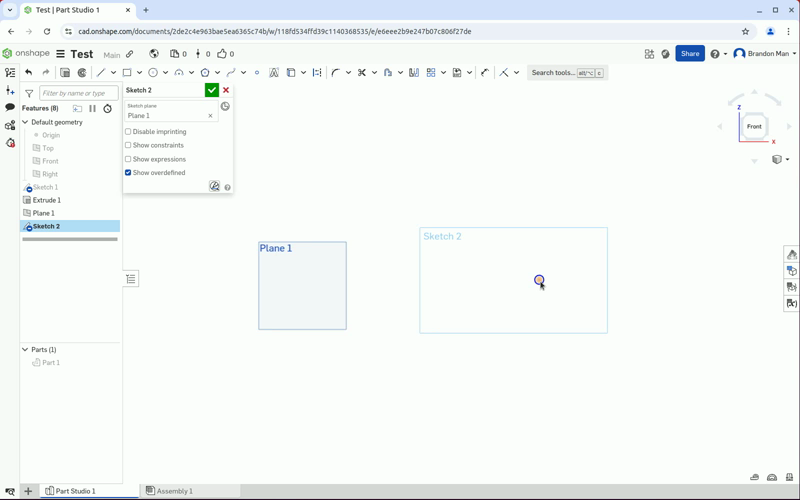
scroll(6)
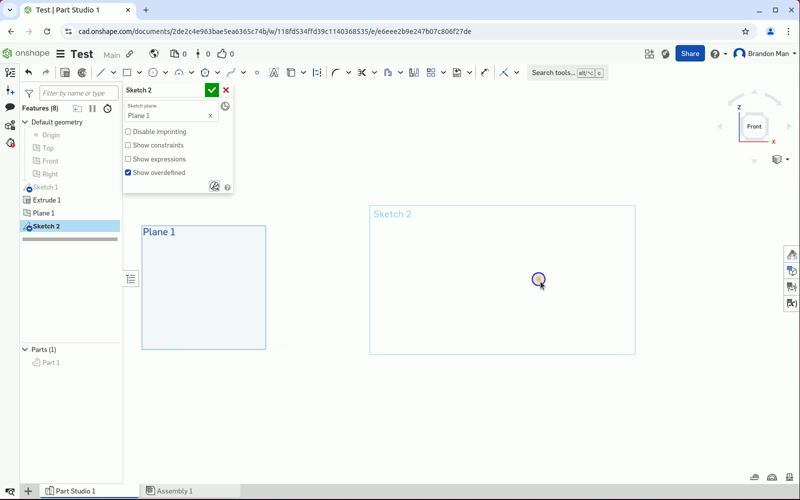
scroll(6)
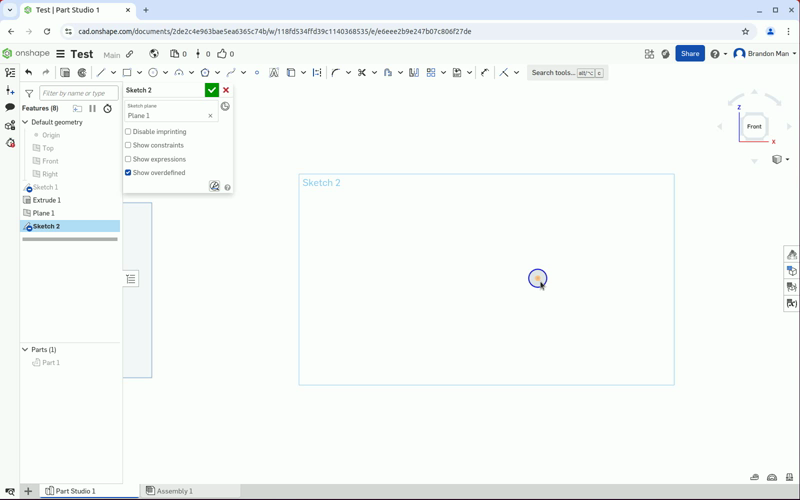
scroll(6)
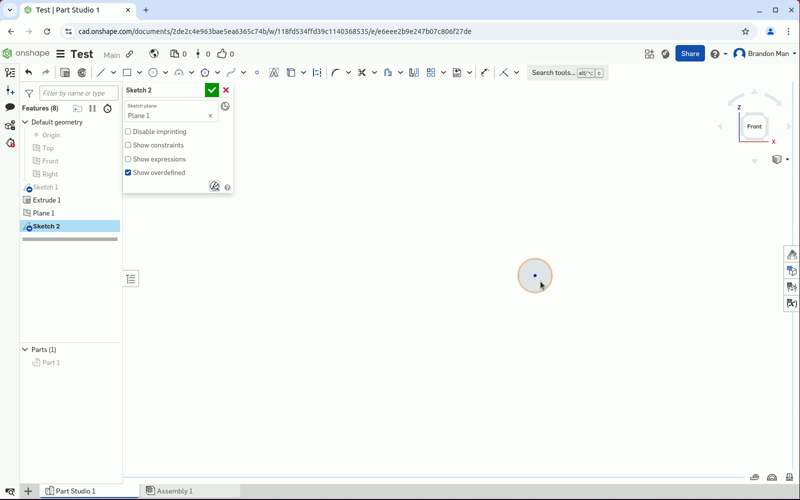
click(540, 281)
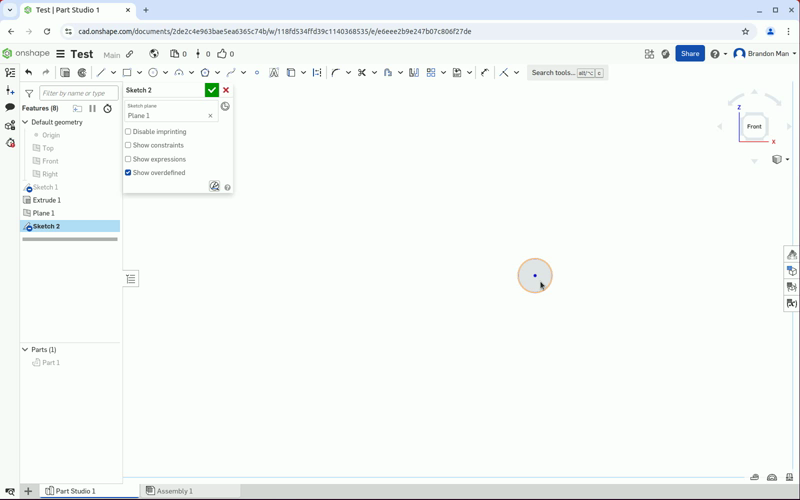
scroll(-6)
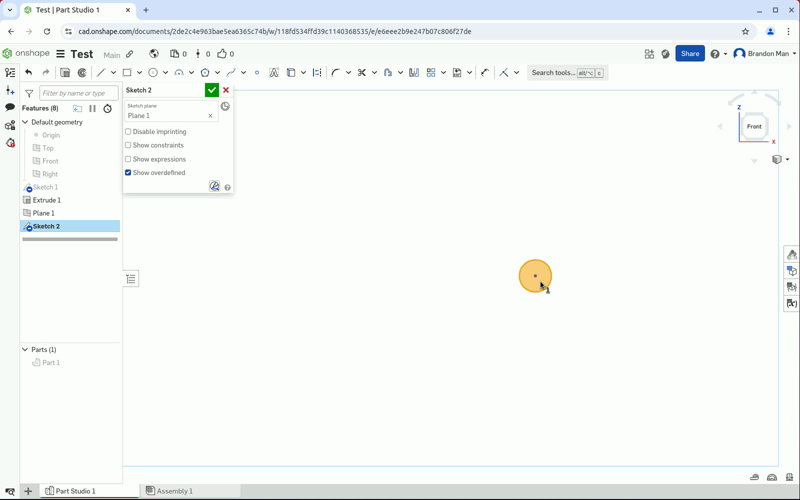
scroll(-6)
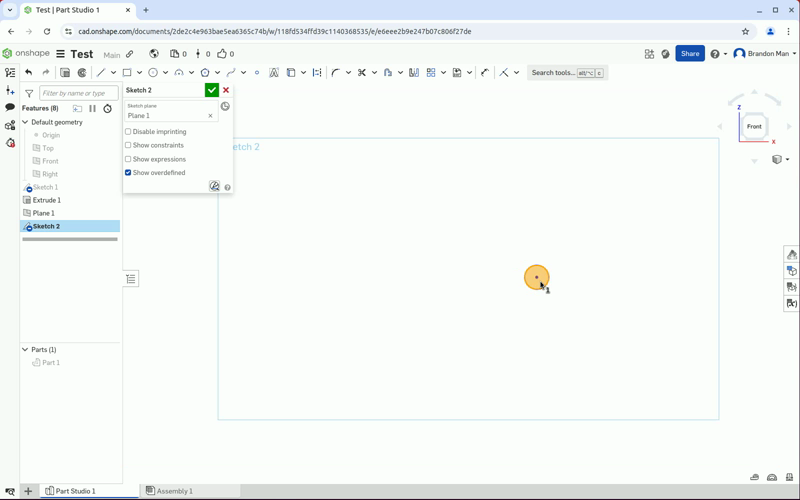
scroll(-6)
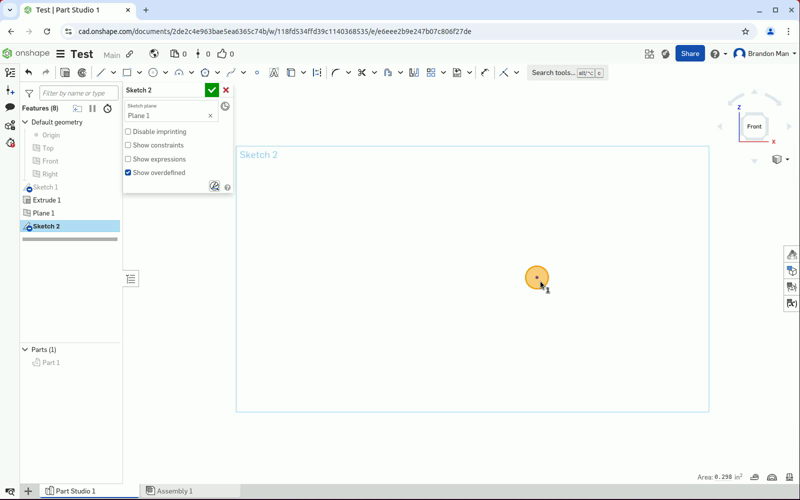
scroll(-6)
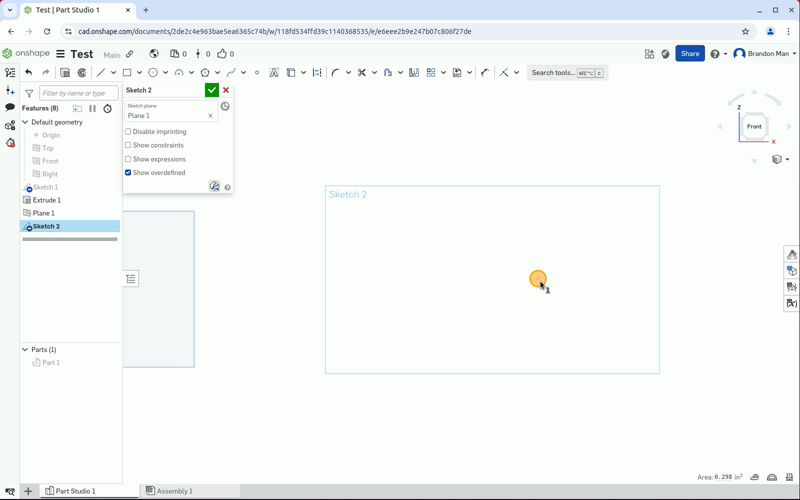
scroll(-6)
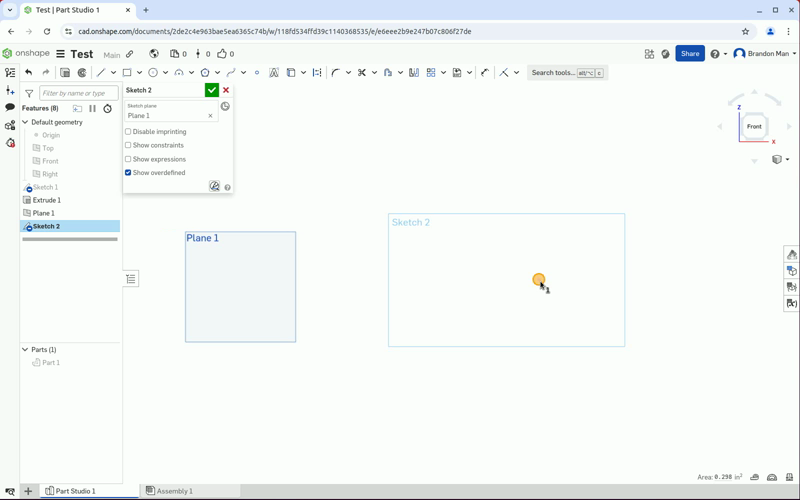
scroll(-6)
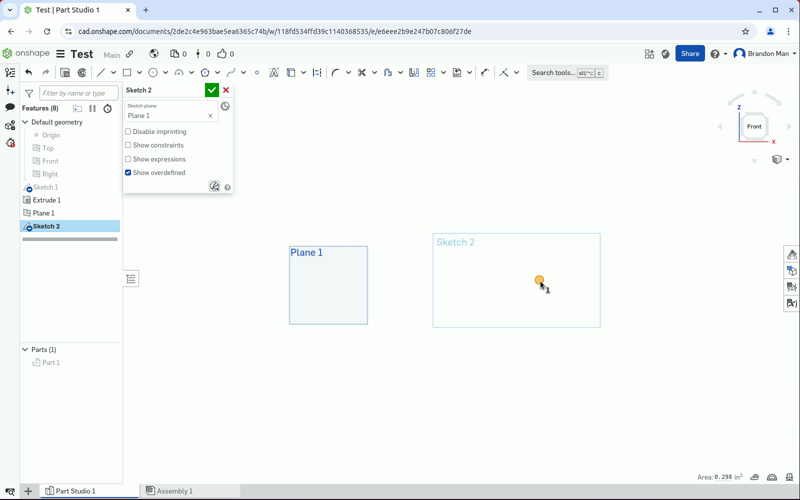
scroll(-6)
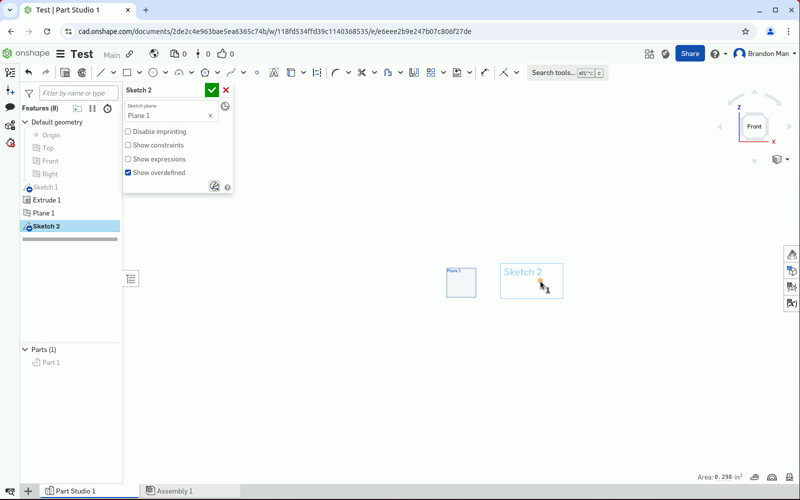
mouse_move(73, 352)
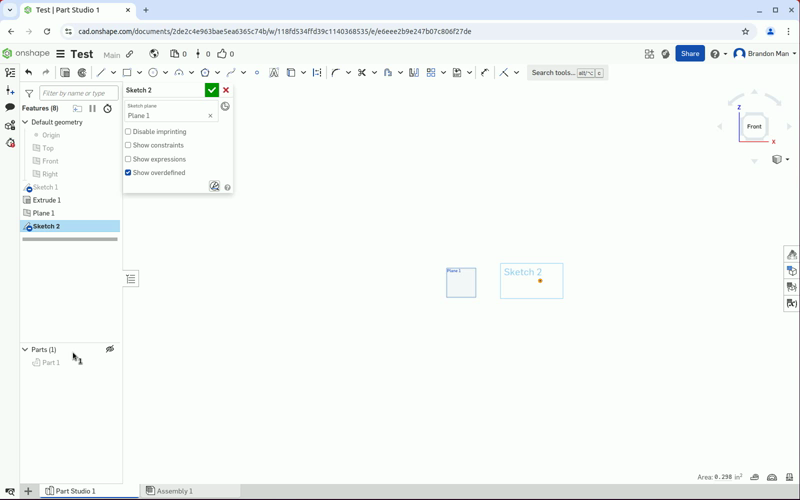
key(shift+y)
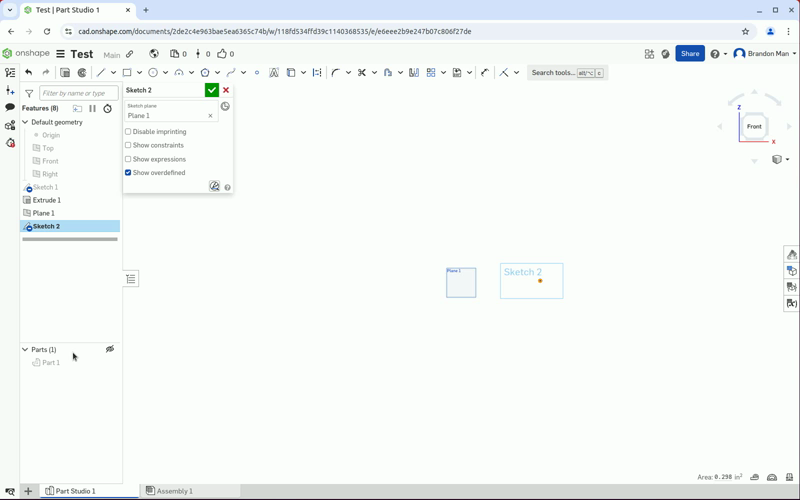
key(shift+e)
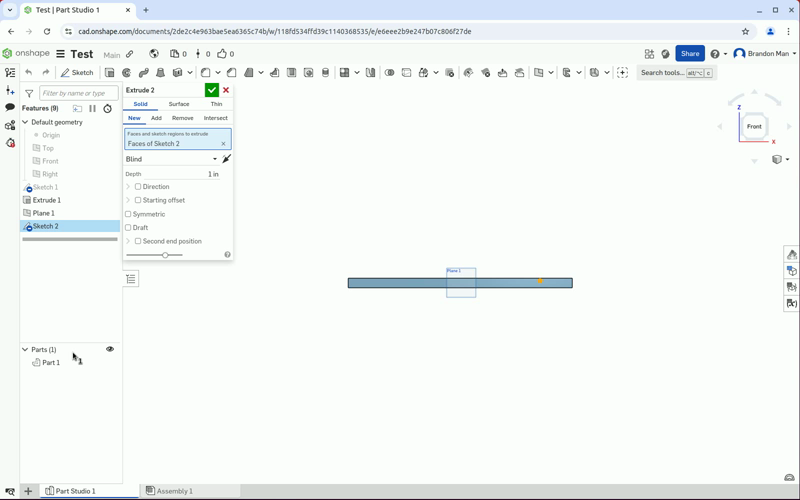
mouse_move(143, 106)
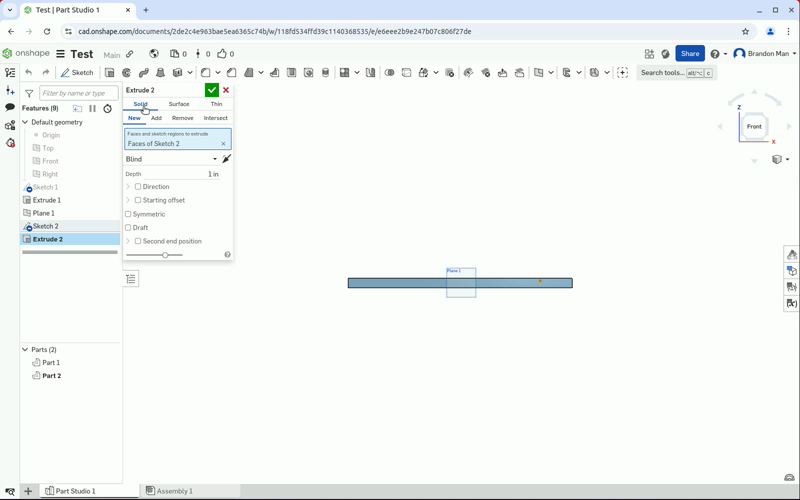
click(143, 106)
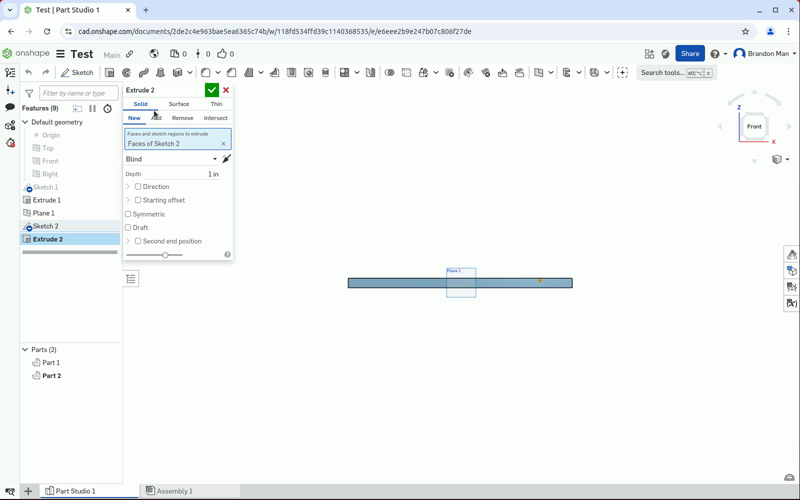
mouse_move(186, 120)
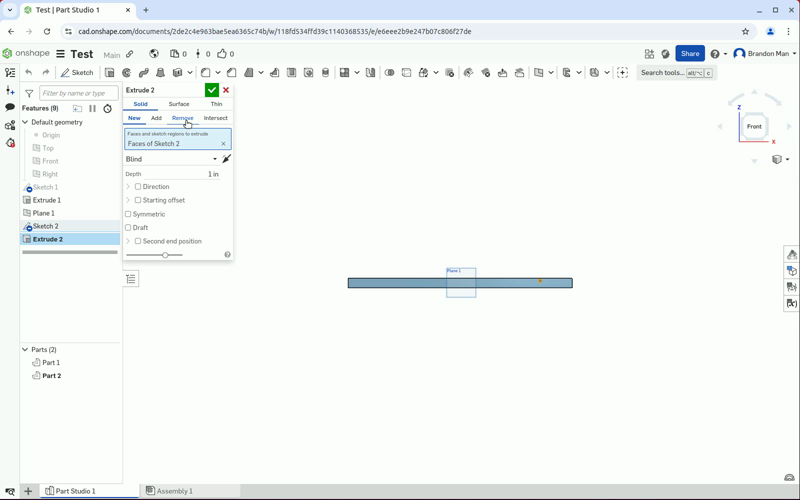
click(186, 120)
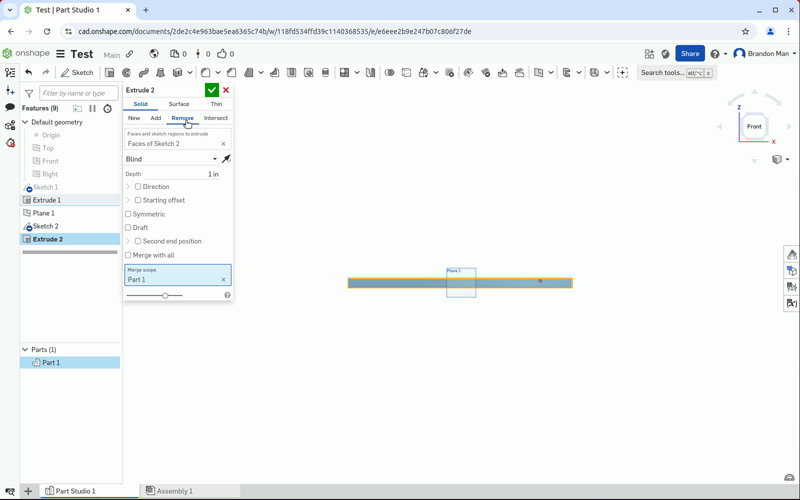
key(tab, 4)
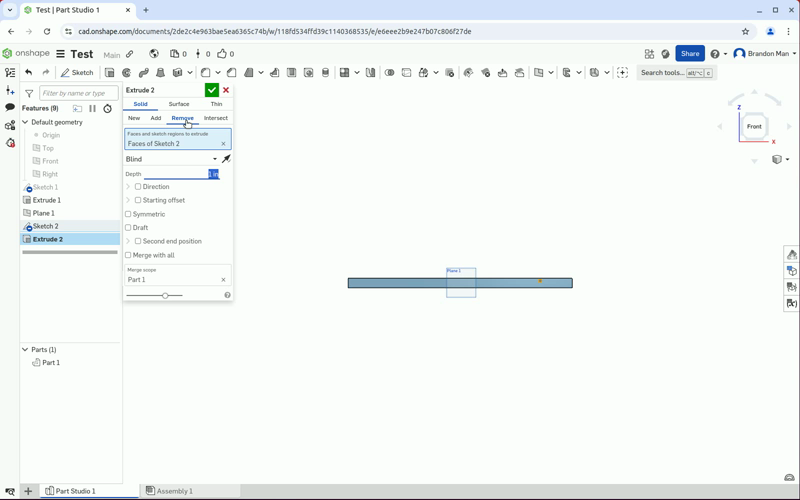
text(0.481)
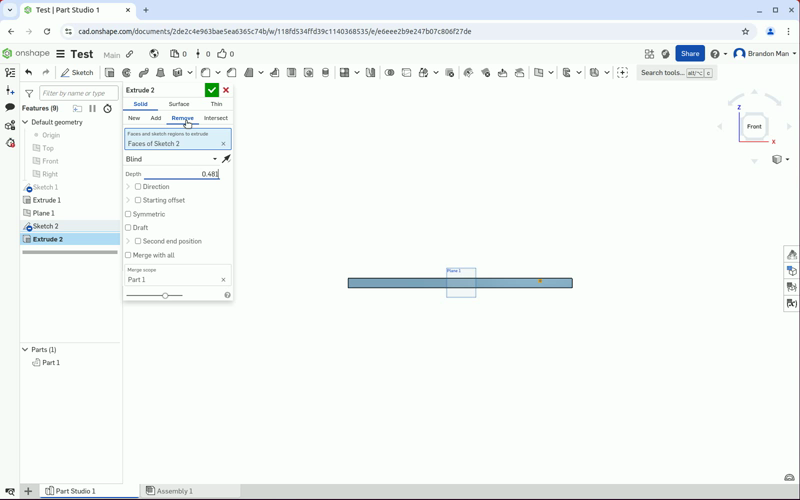
key(tab, 6)
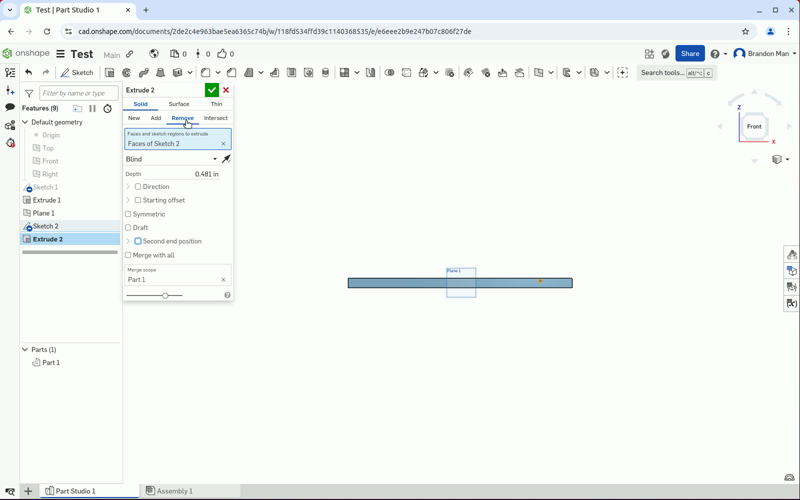
key(space)
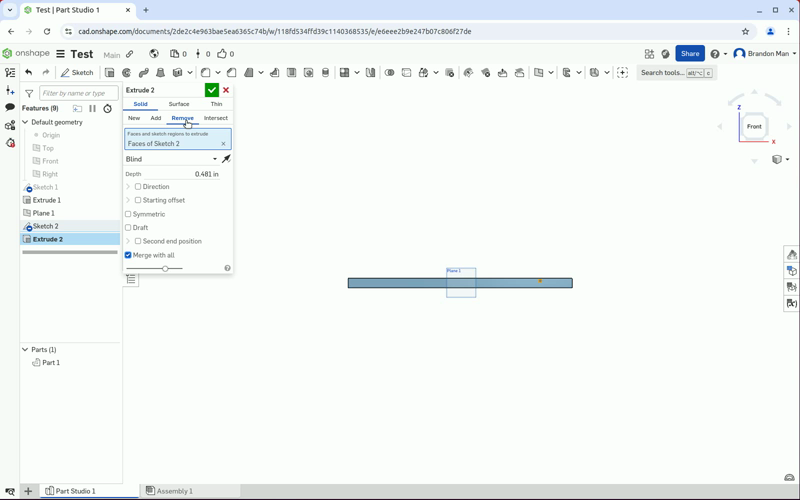
key(enter)
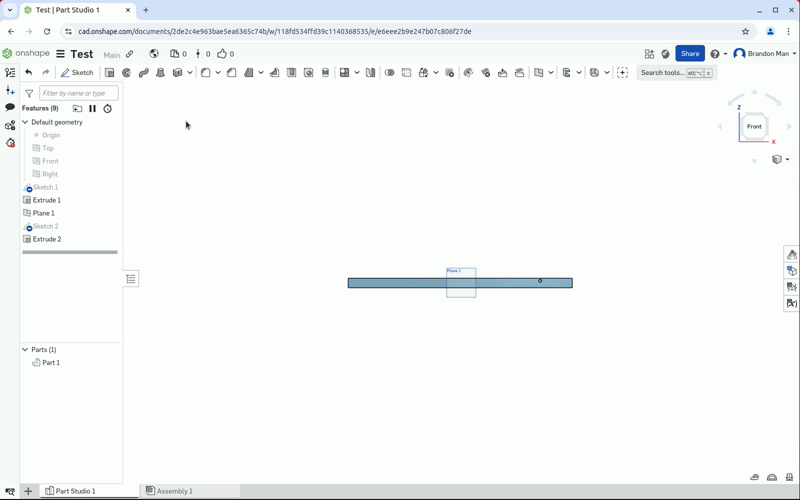
key(shift+h)
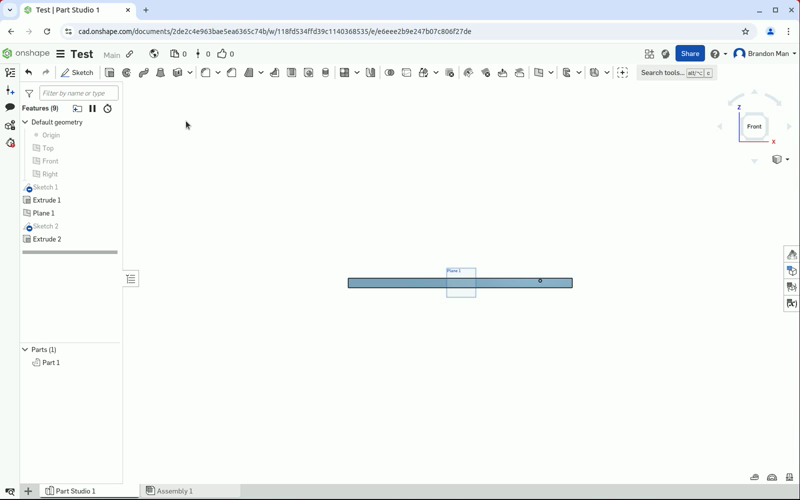
key(shift+h)
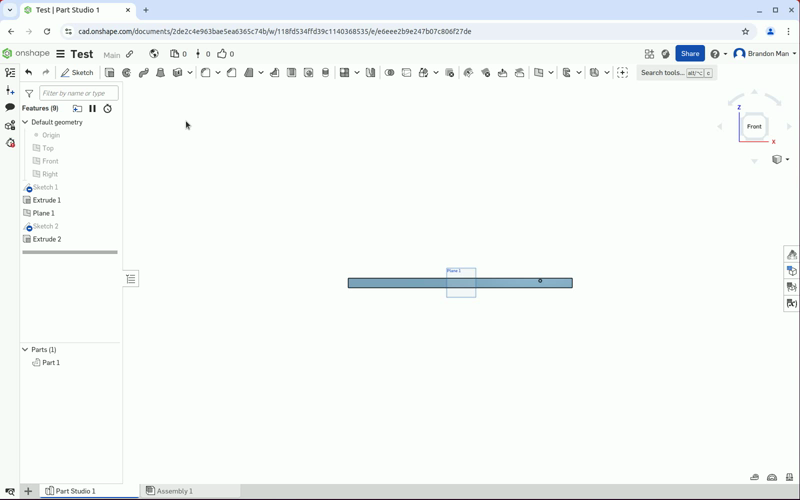
mouse_move(73, 189)
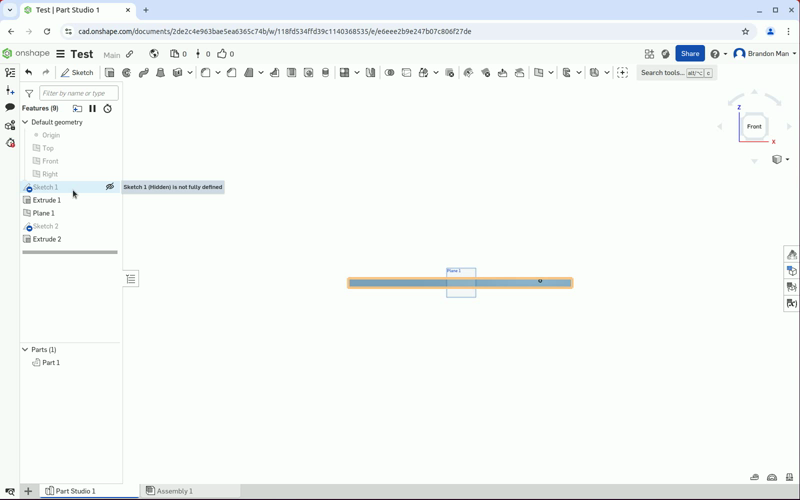
click(73, 189)
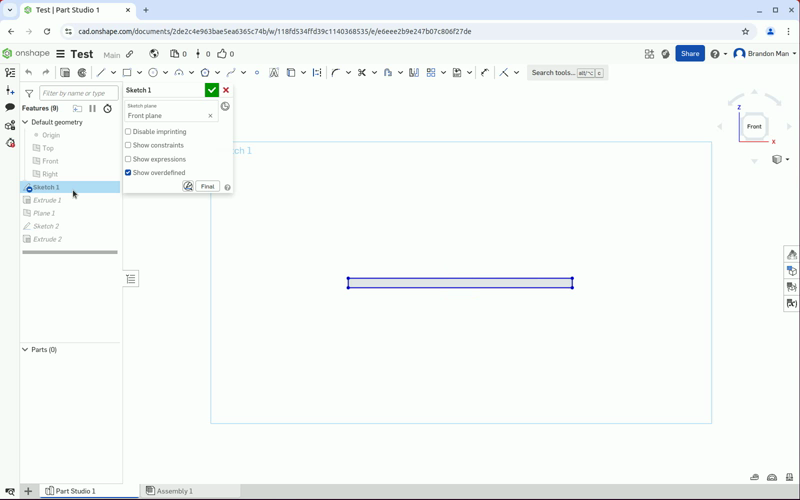
mouse_move(229, 92)
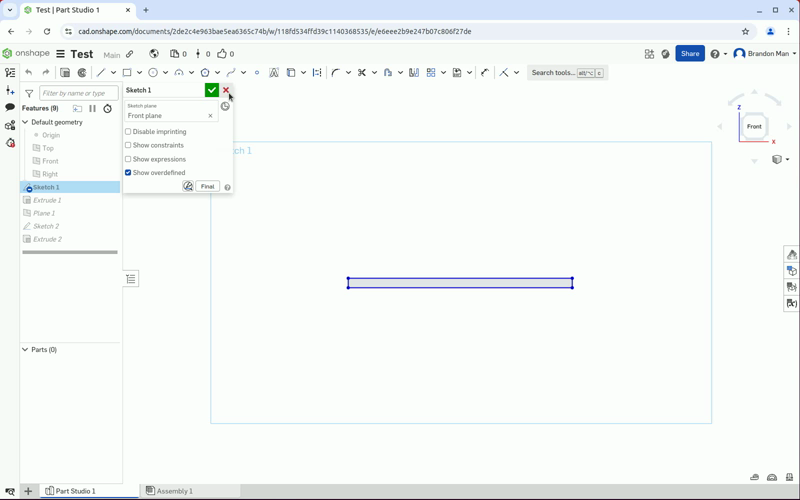
click(229, 92)
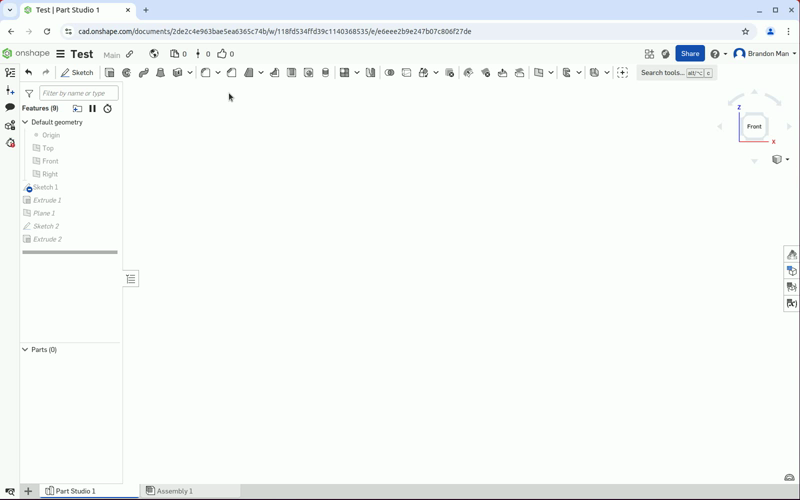
key(shift+s)
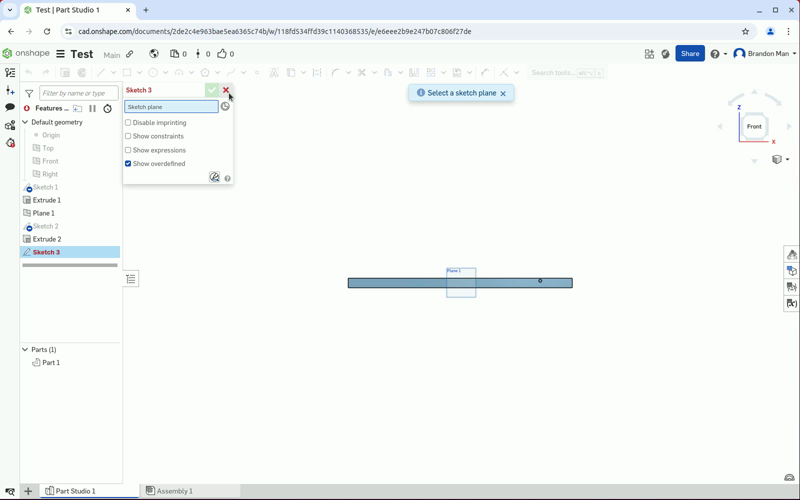
mouse_move(73, 215)
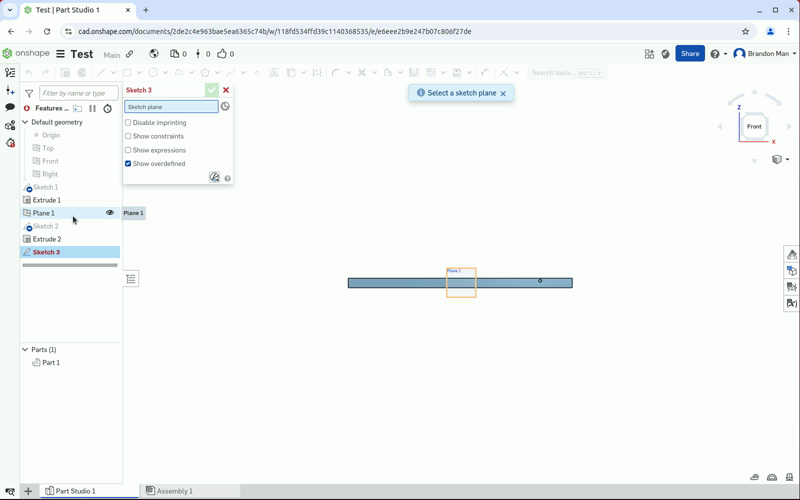
click(73, 215)
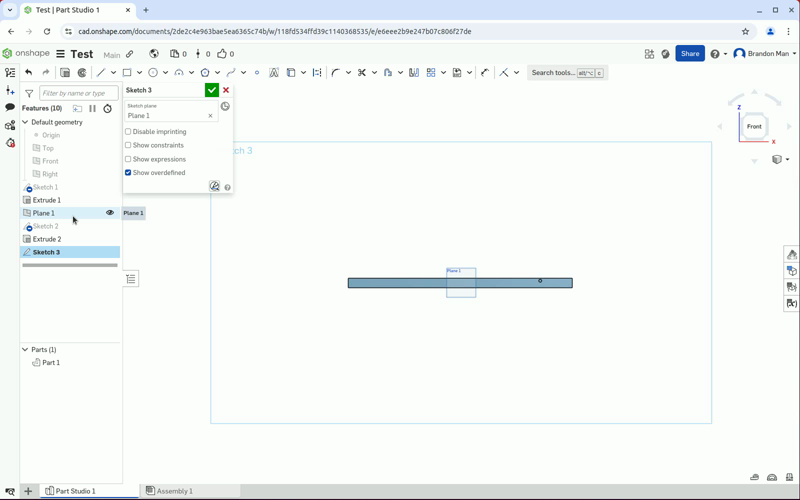
mouse_move(73, 352)
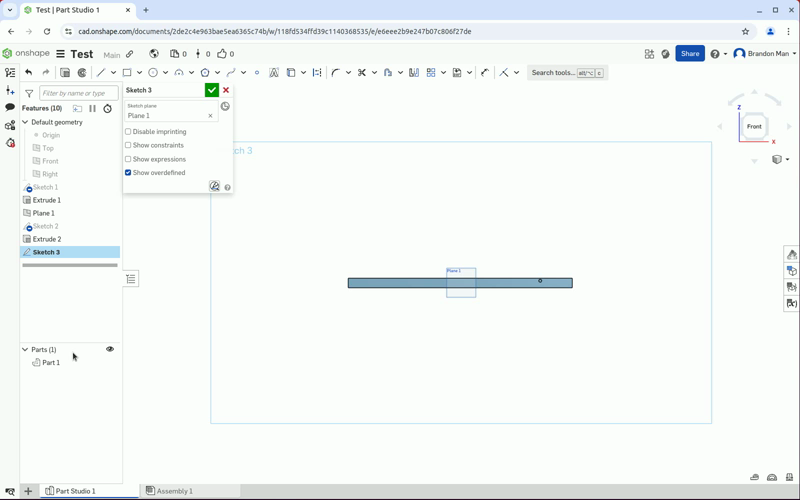
key(y)
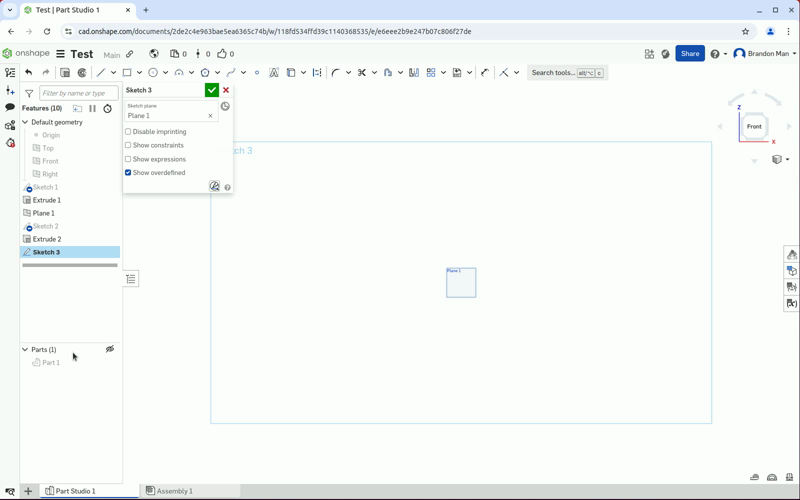
key(c)
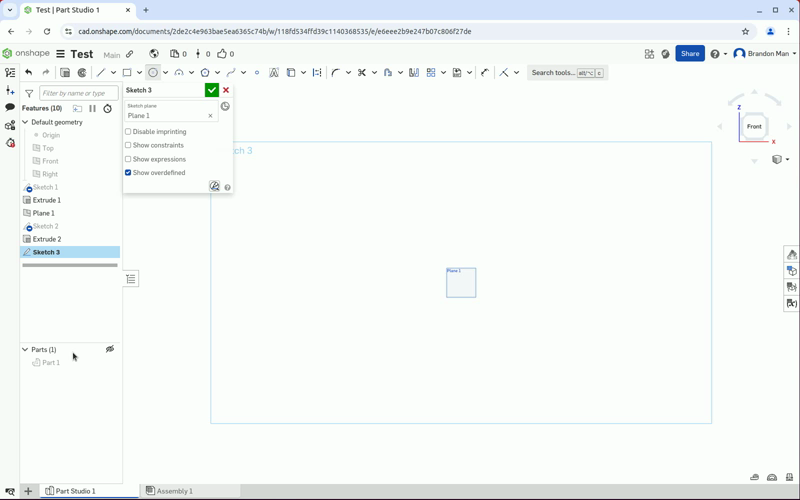
key_down(shift)
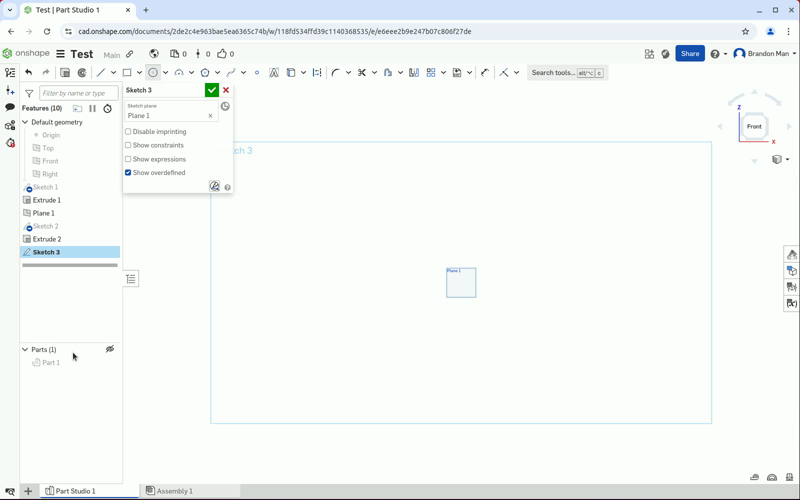
mouse_move(540, 285)
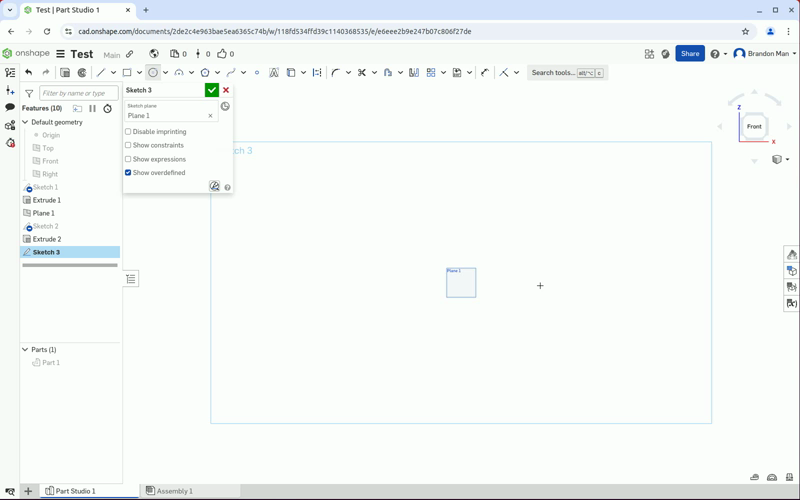
click(540, 285)
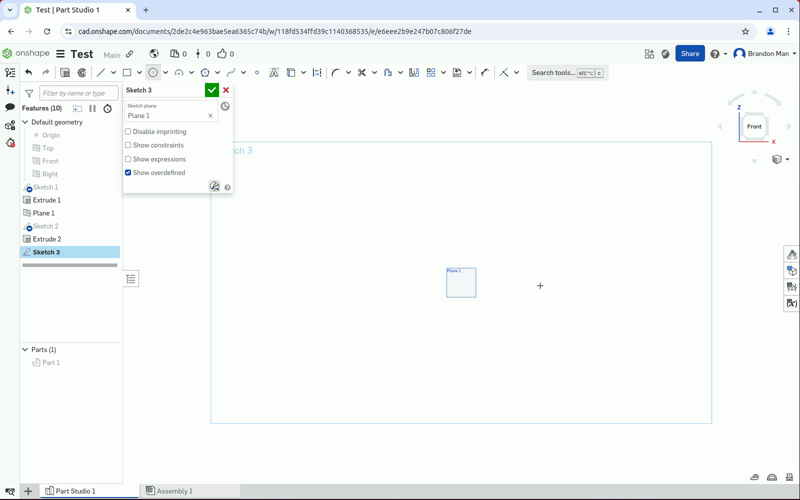
key_up(shift)
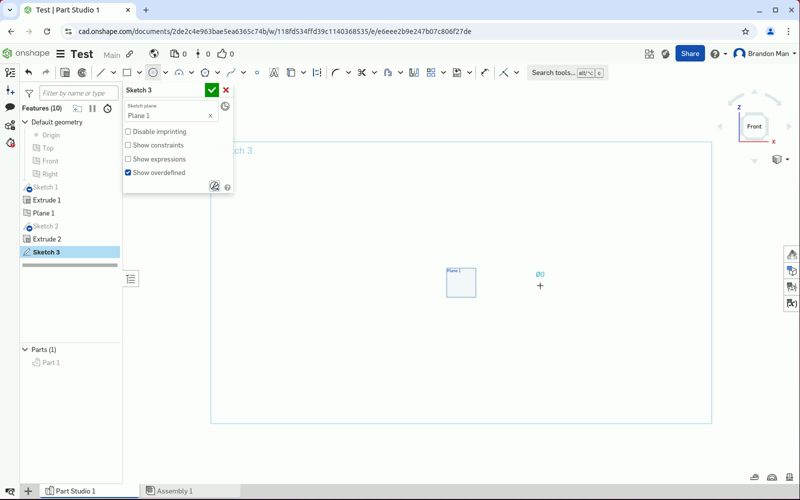
mouse_move(541, 285)
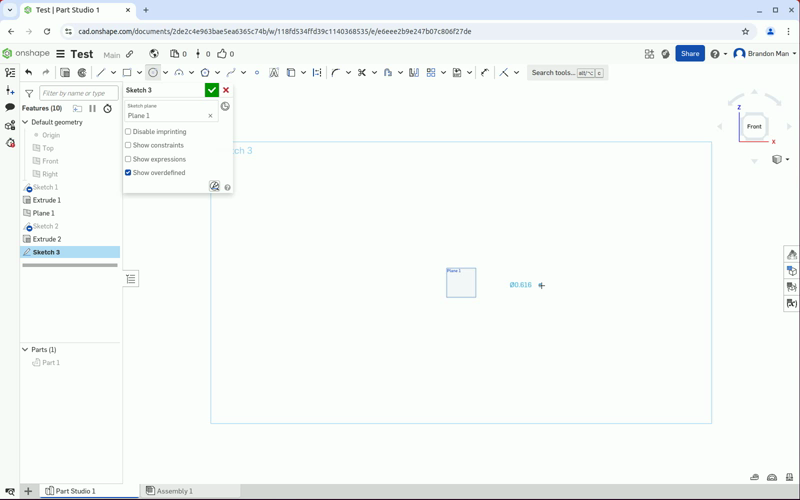
scroll(6)
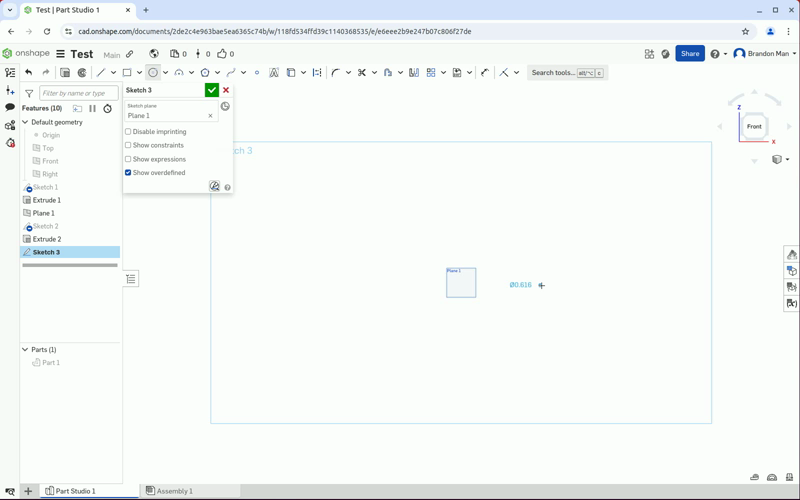
scroll(6)
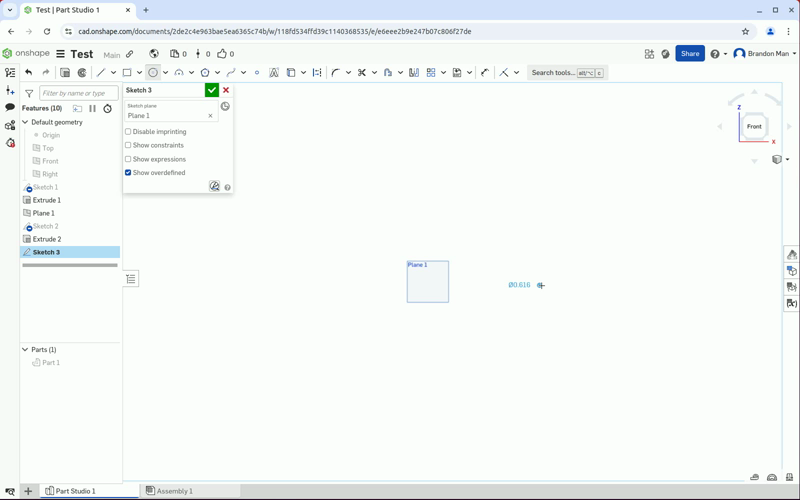
scroll(6)
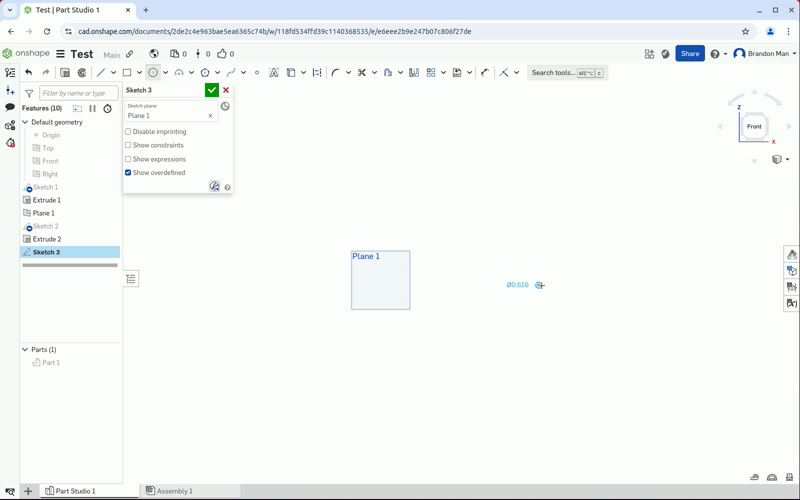
scroll(6)
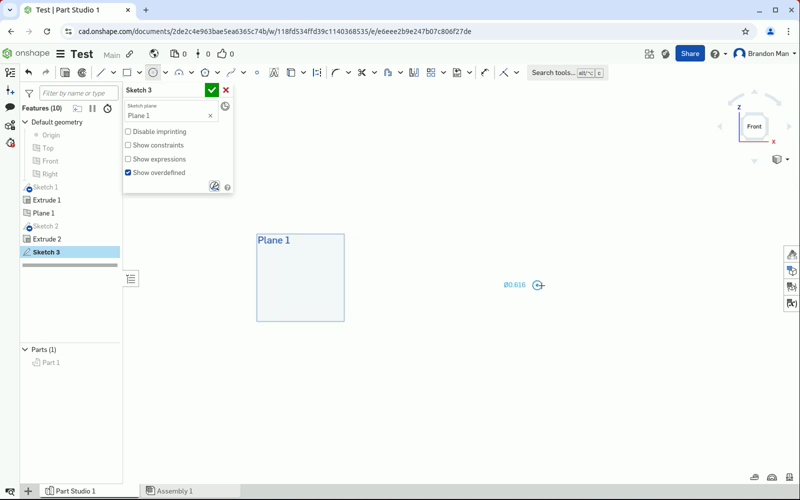
scroll(6)
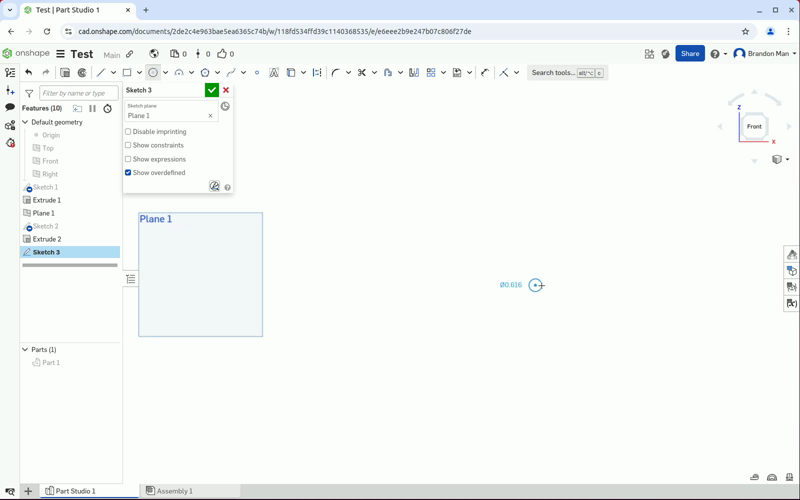
scroll(6)
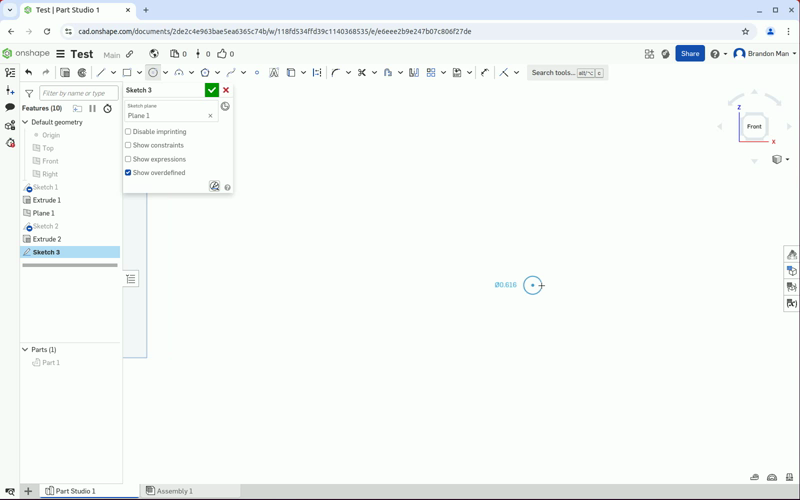
scroll(6)
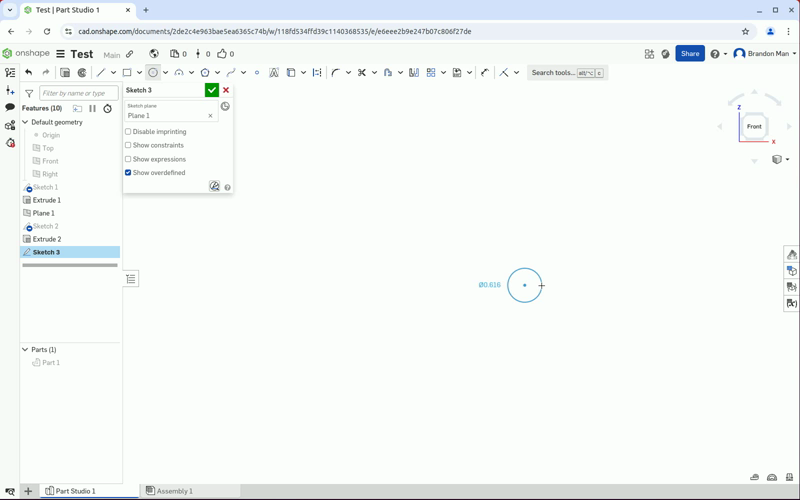
click(541, 285)
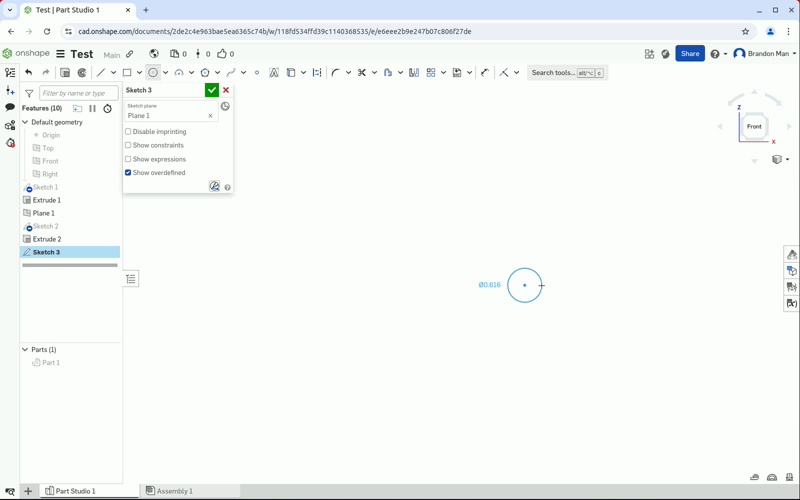
scroll(-6)
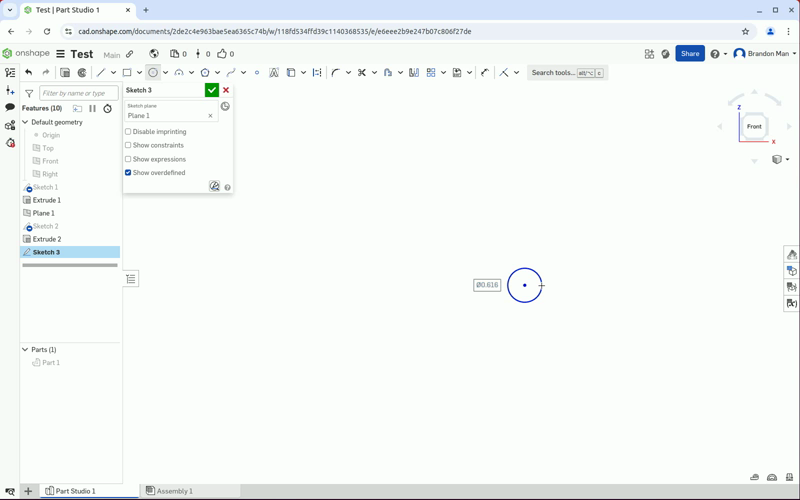
scroll(-6)
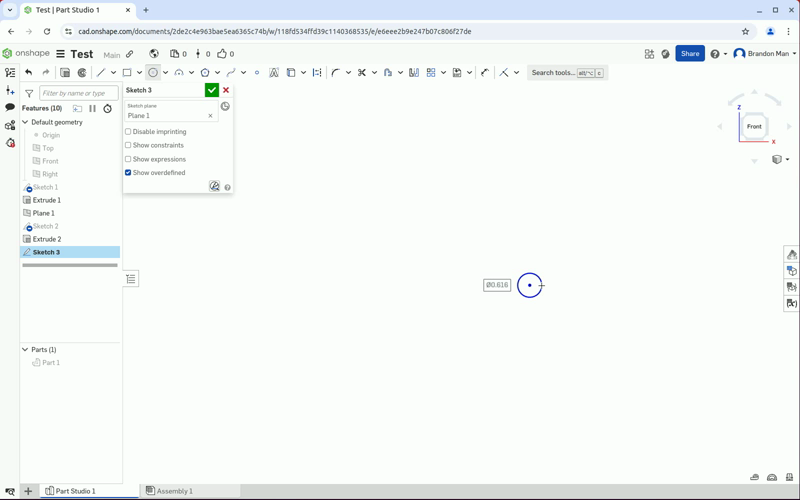
scroll(-6)
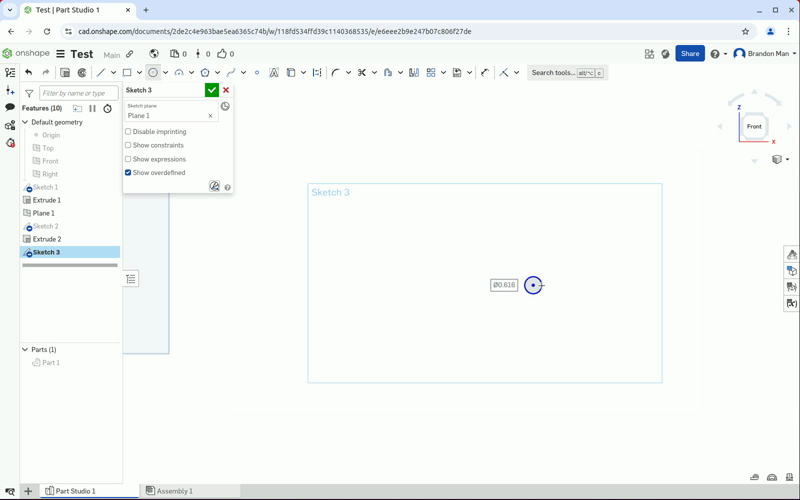
scroll(-6)
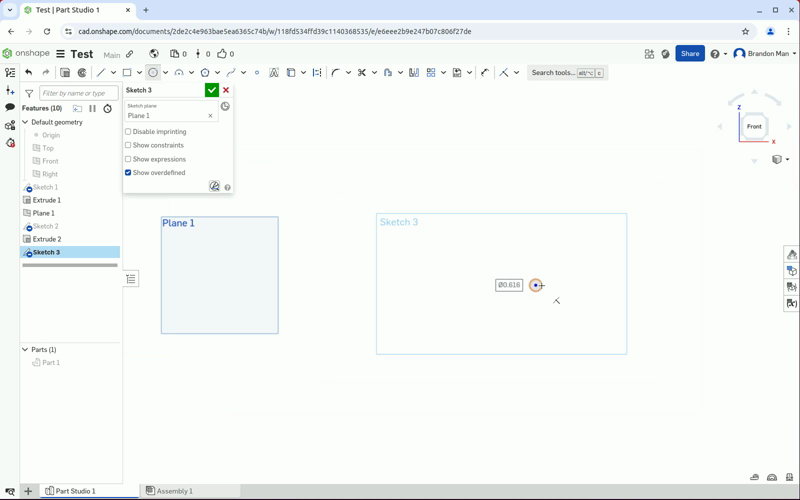
scroll(-6)
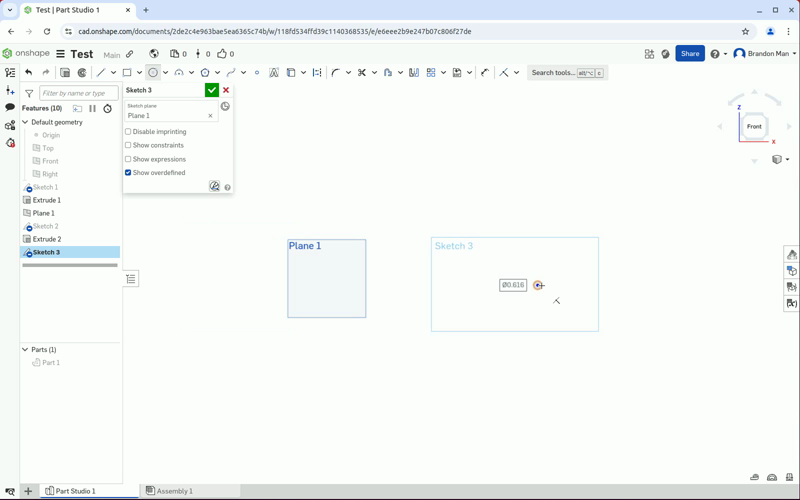
scroll(-6)
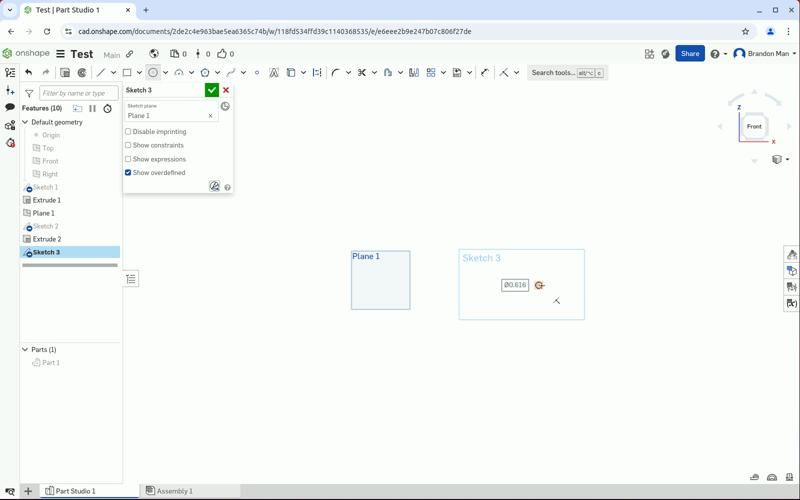
scroll(-6)
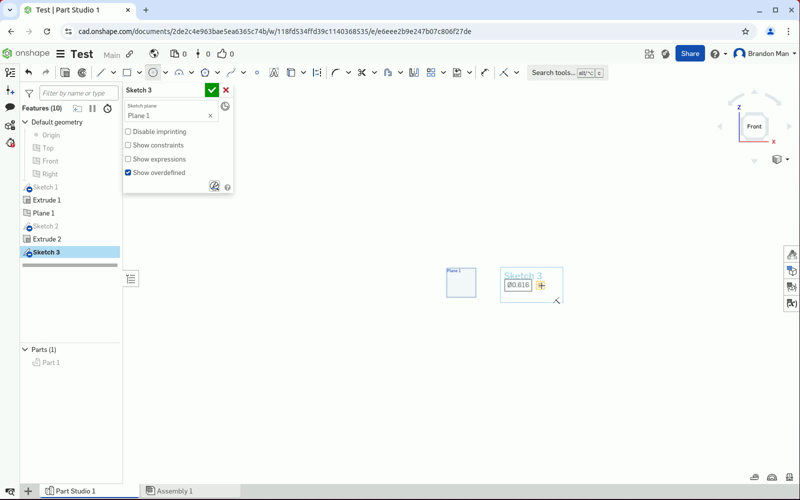
key(esc)
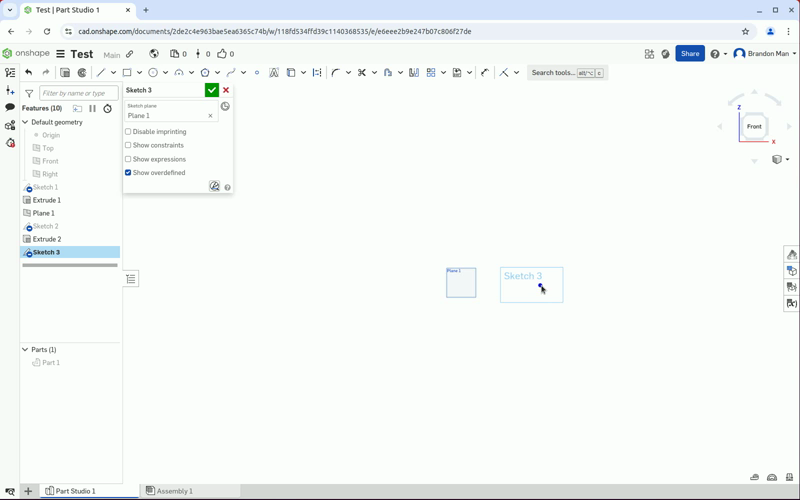
mouse_move(539, 286)
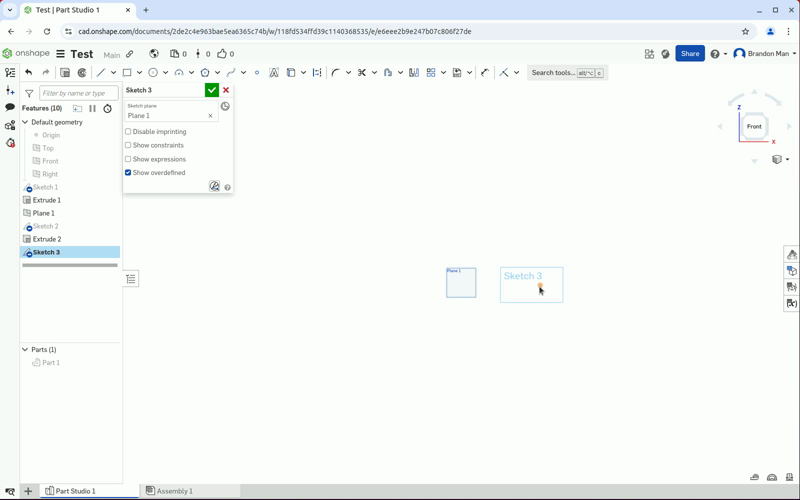
scroll(6)
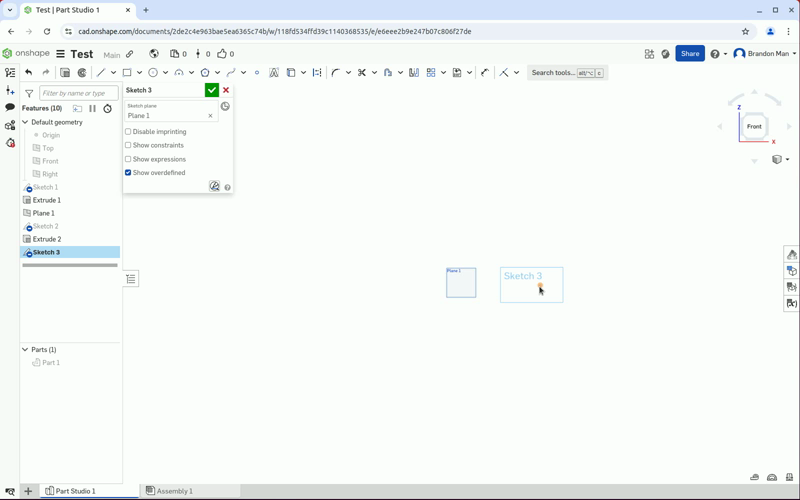
scroll(6)
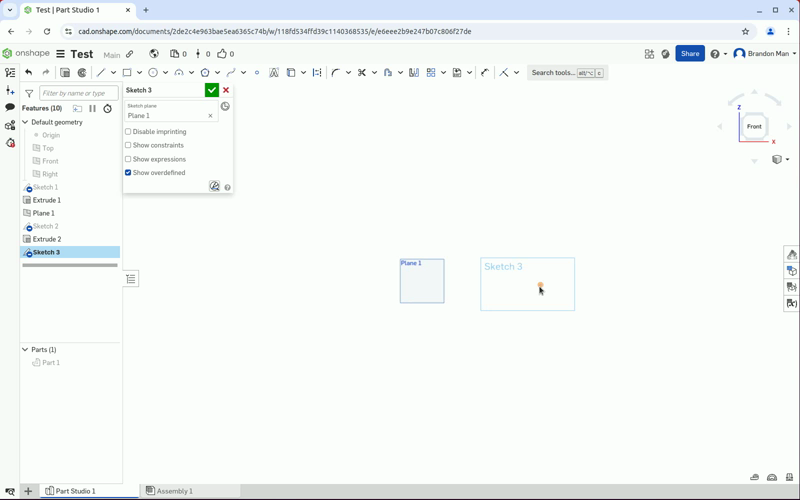
scroll(6)
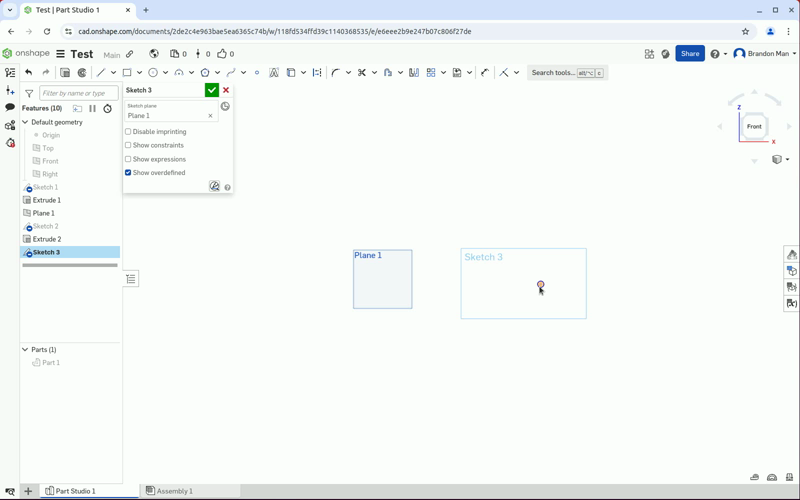
scroll(6)
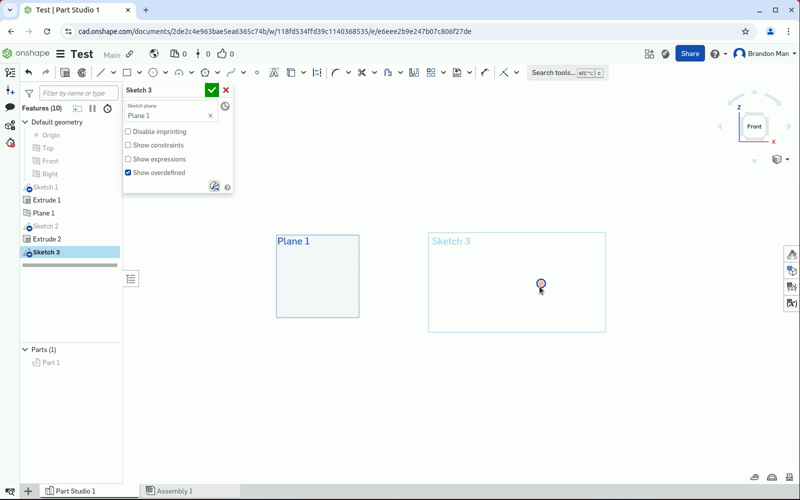
scroll(6)
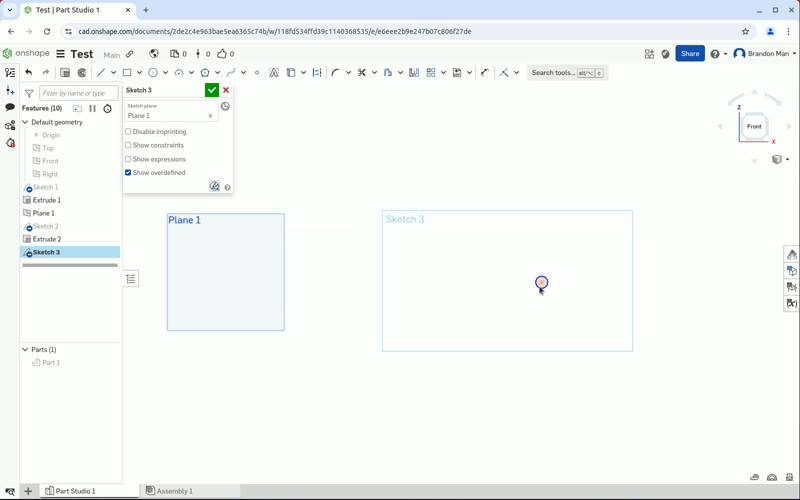
scroll(6)
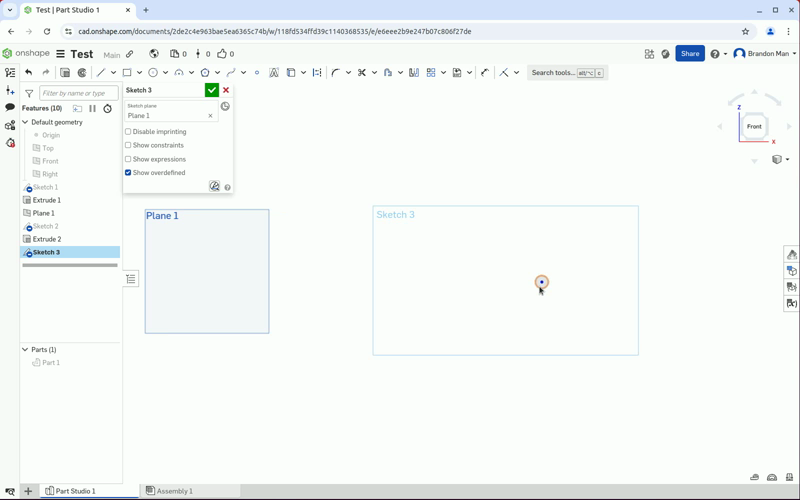
scroll(6)
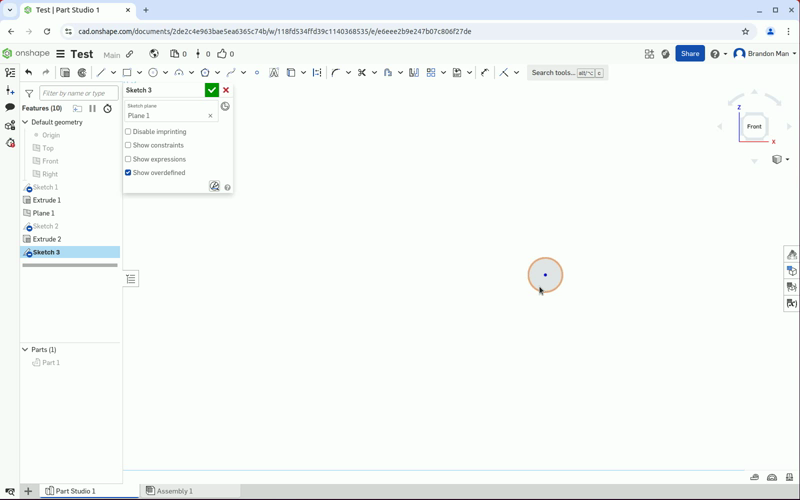
click(539, 286)
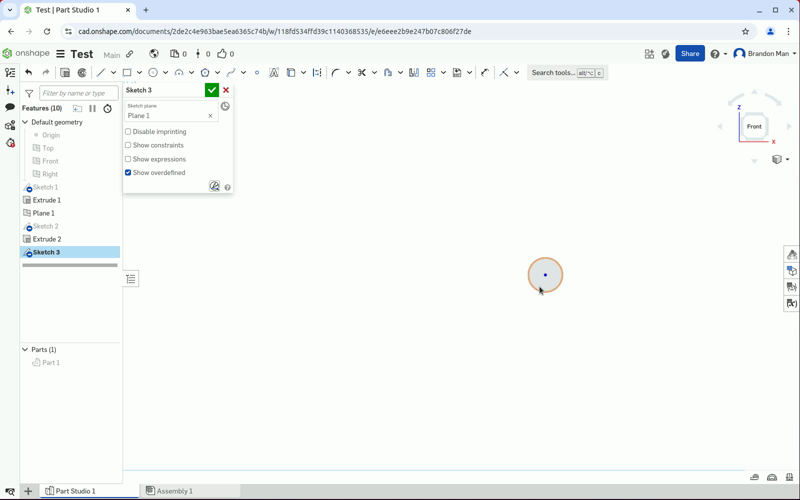
scroll(-6)
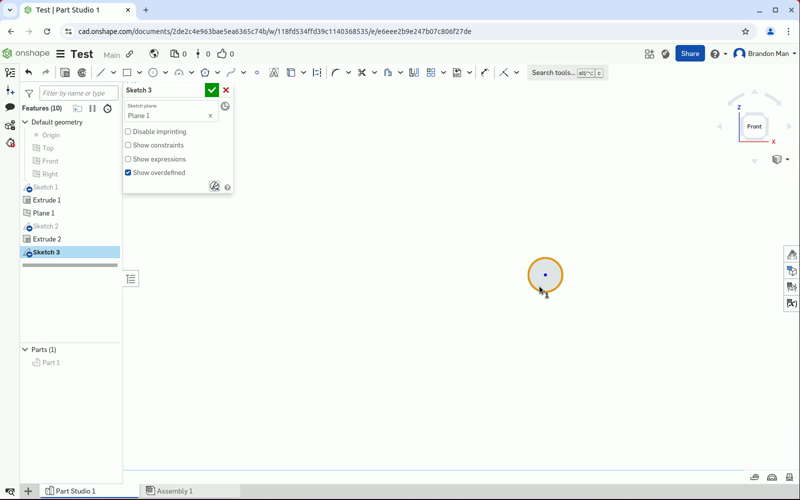
scroll(-6)
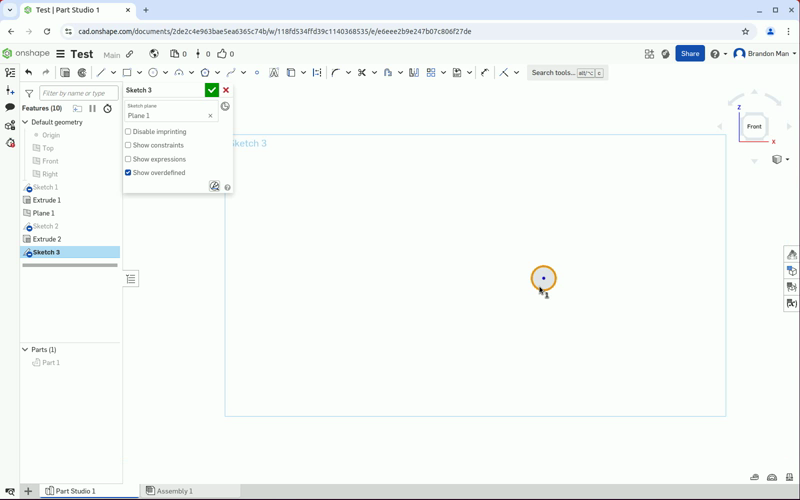
scroll(-6)
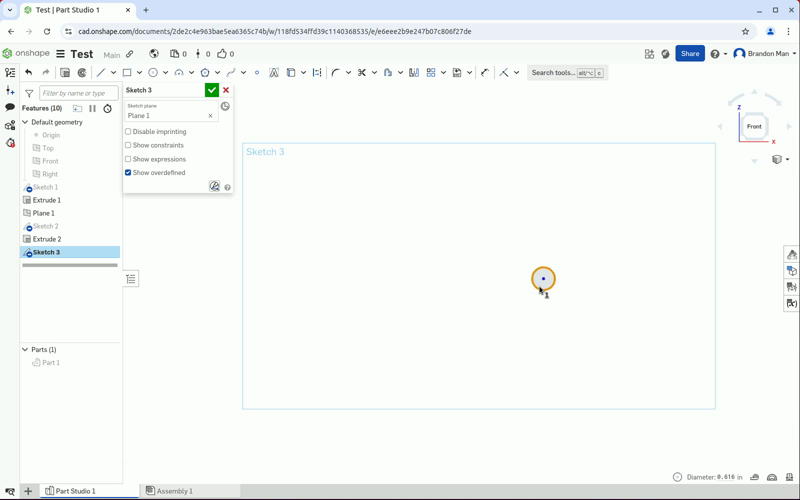
scroll(-6)
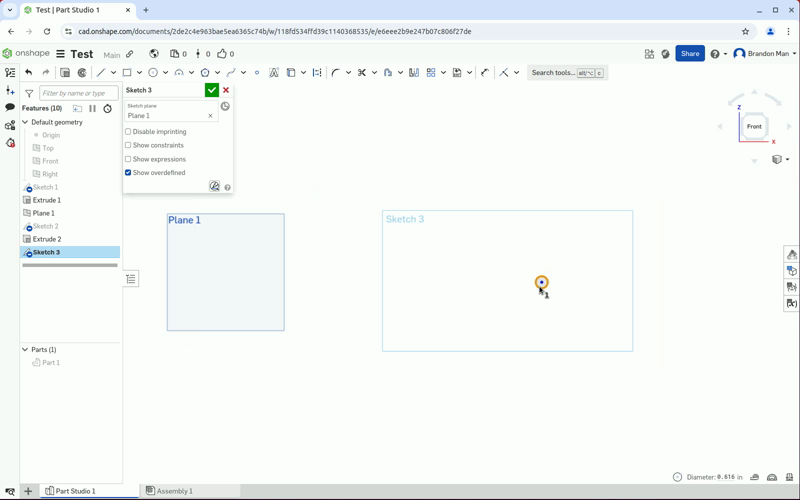
scroll(-6)
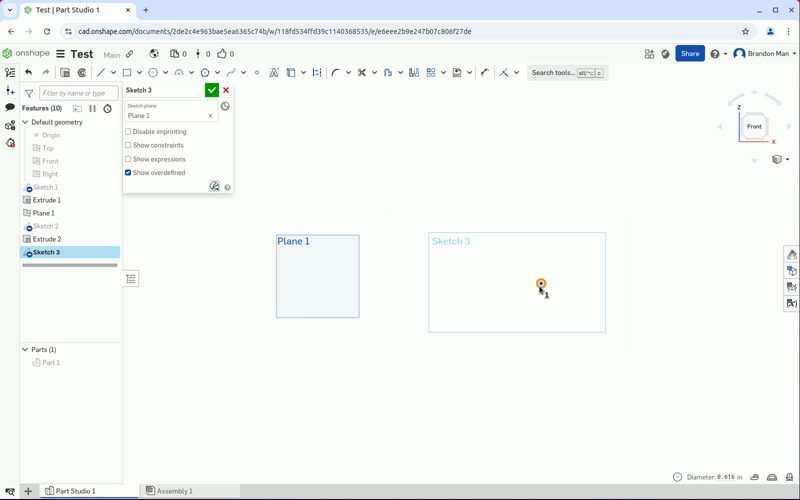
scroll(-6)
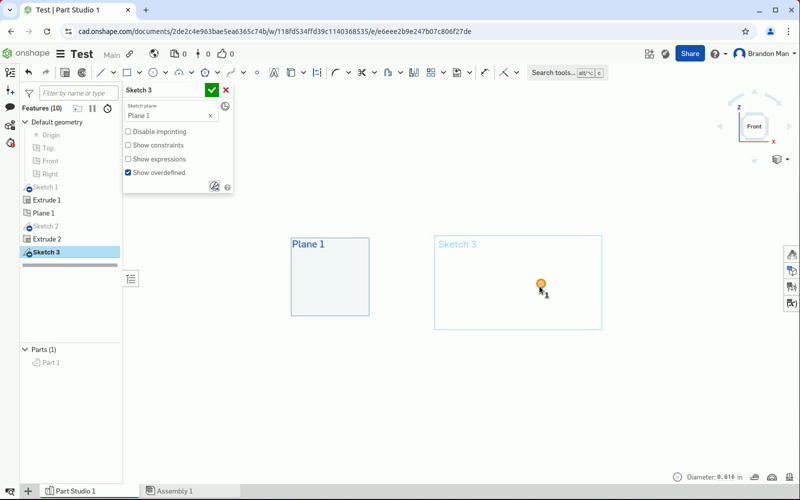
scroll(-6)
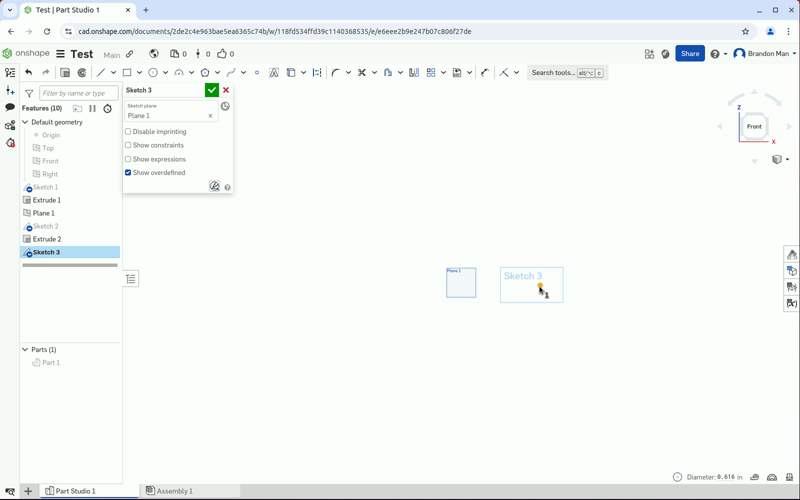
mouse_move(73, 352)
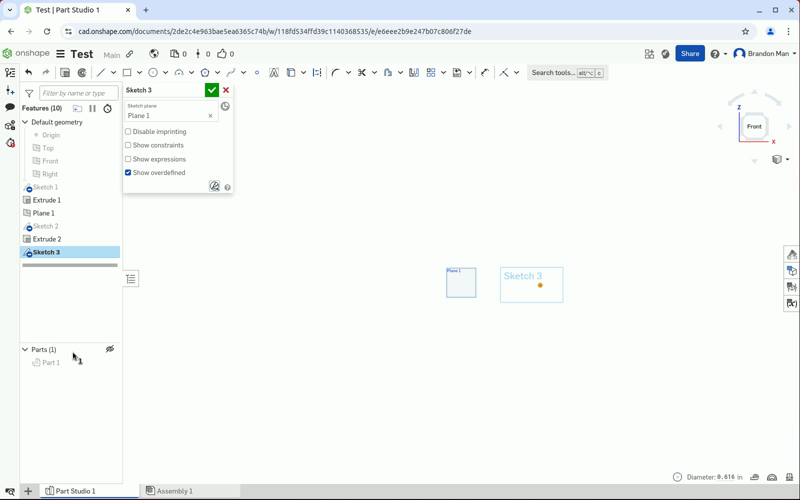
key(shift+y)
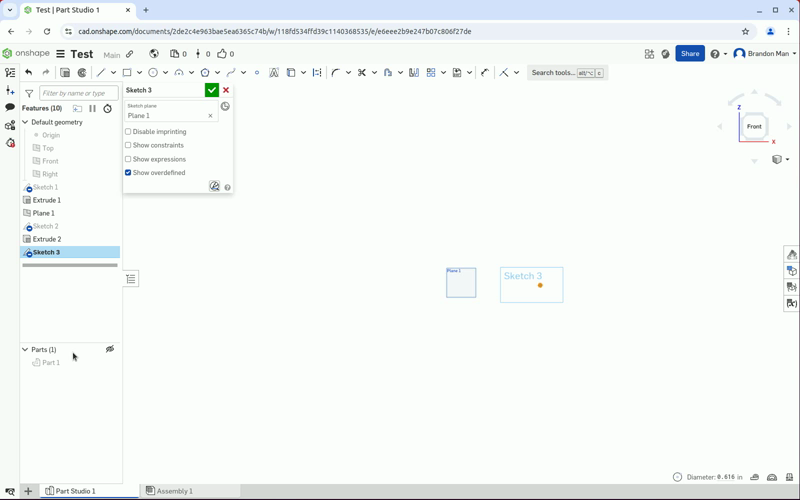
key(shift+e)
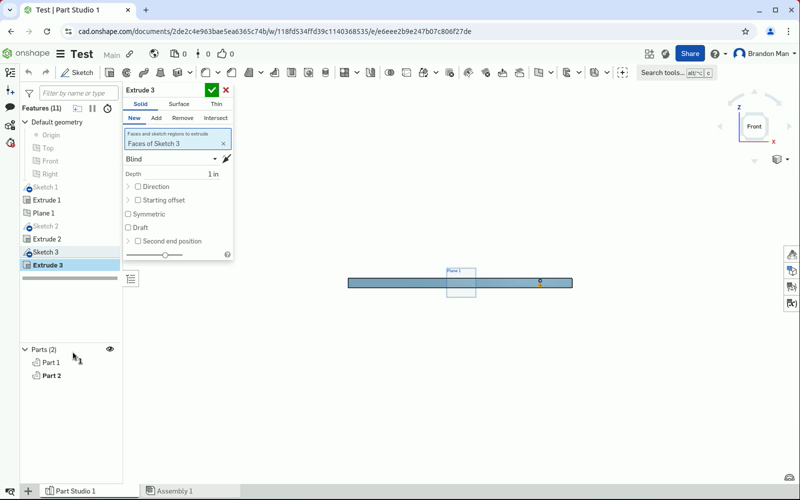
mouse_move(143, 106)
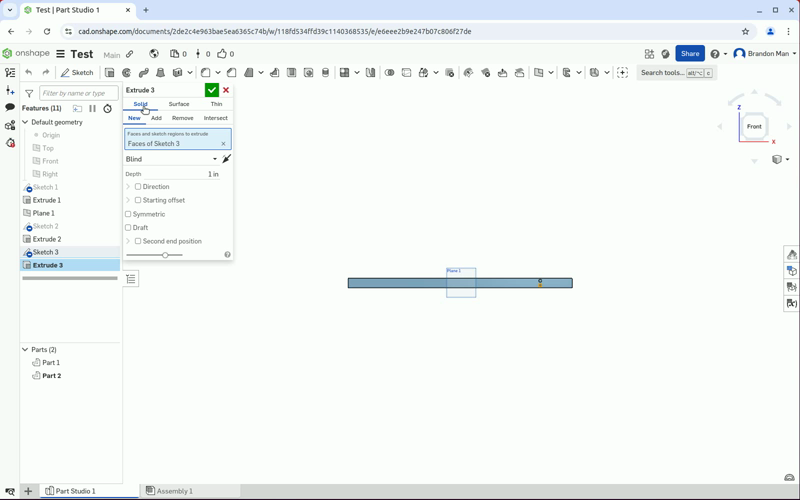
click(143, 106)
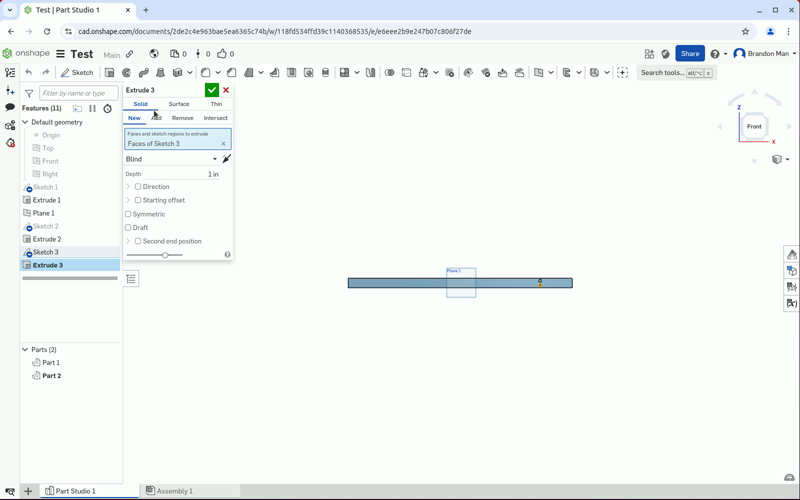
mouse_move(186, 120)
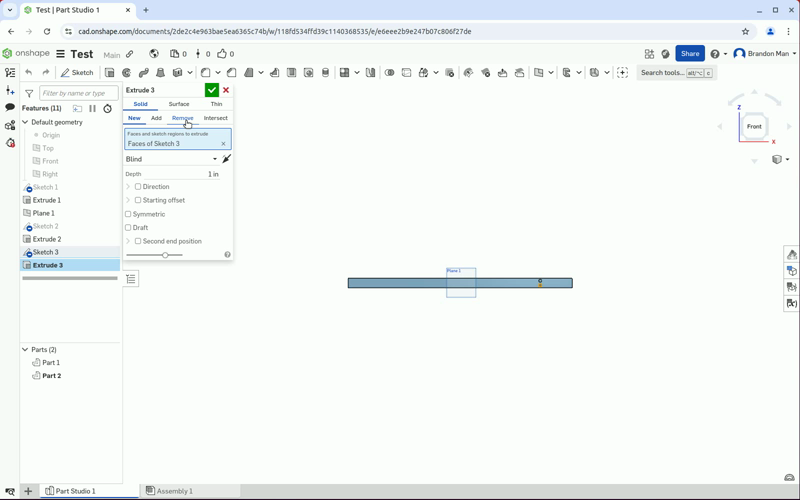
click(186, 120)
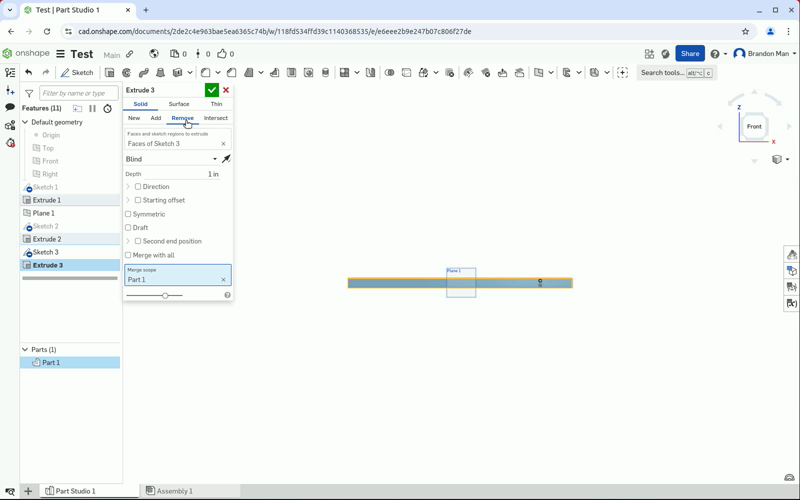
key(tab, 4)
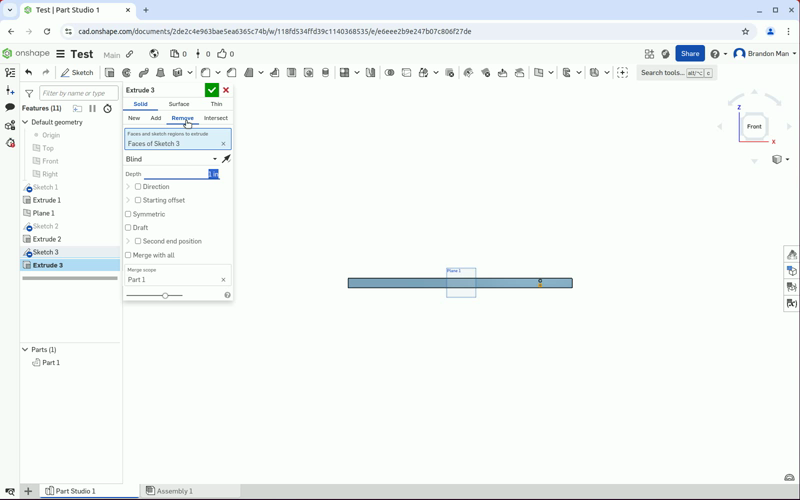
text(0.481)
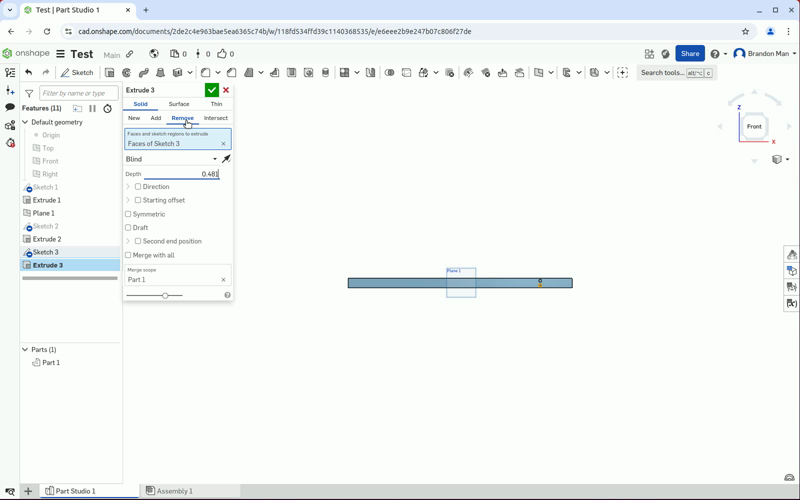
key(tab, 6)
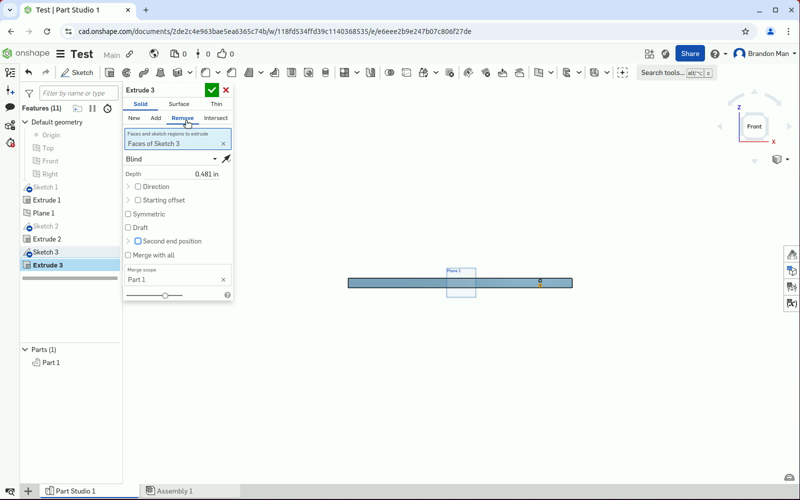
key(space)
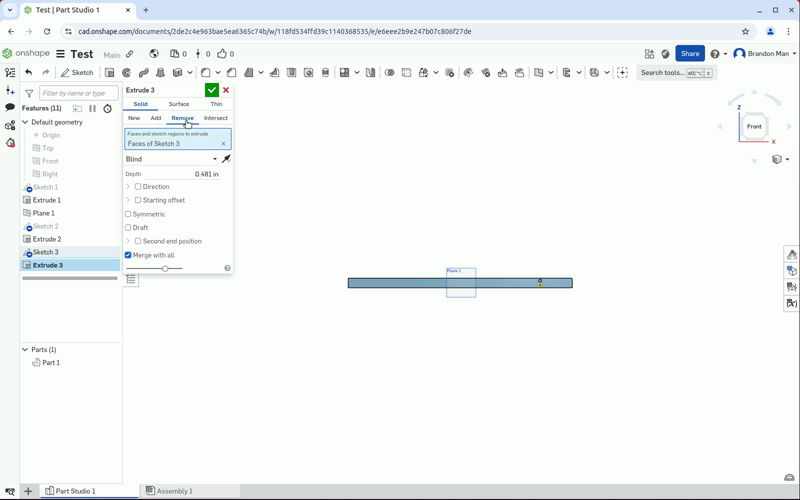
key(enter)
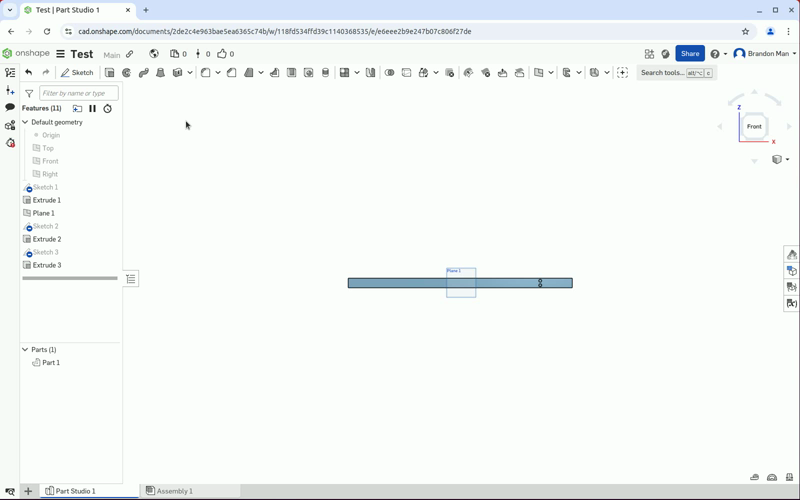
key(shift+h)
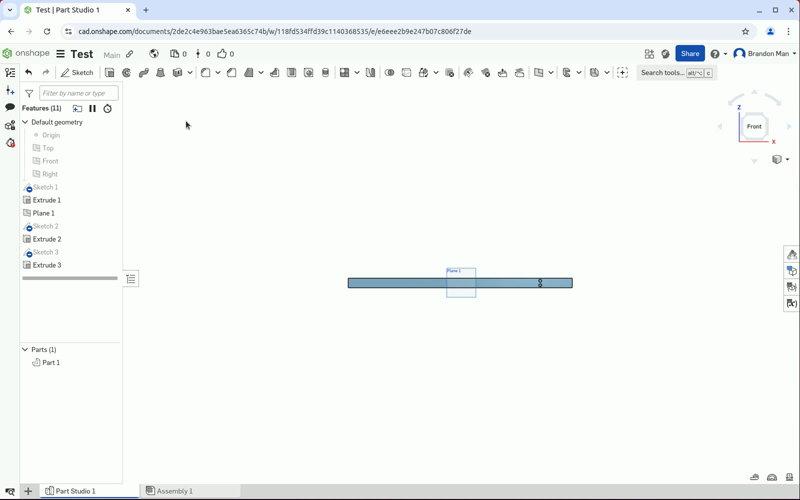
key(shift+h)
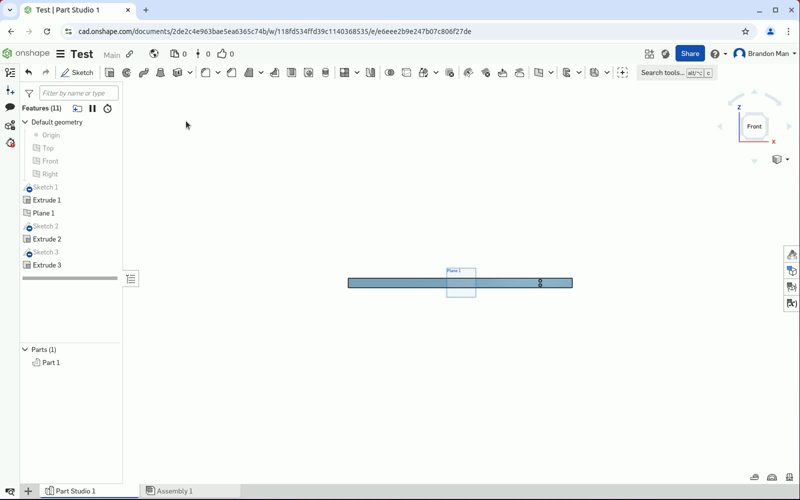
mouse_move(73, 189)
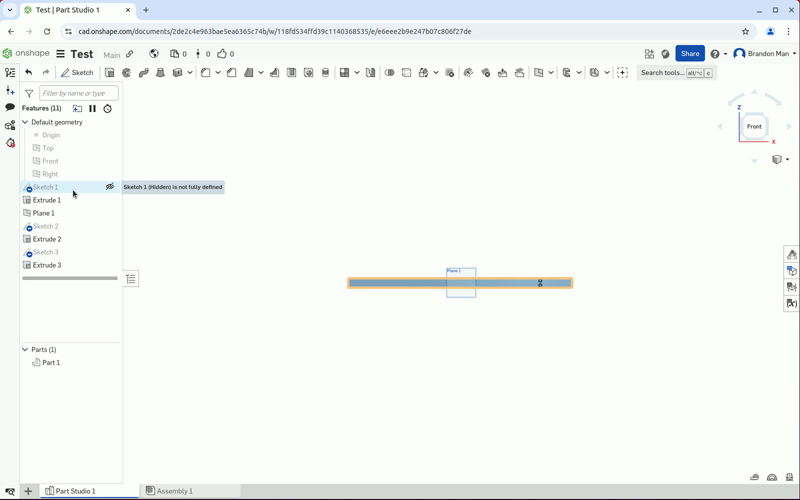
click(73, 189)
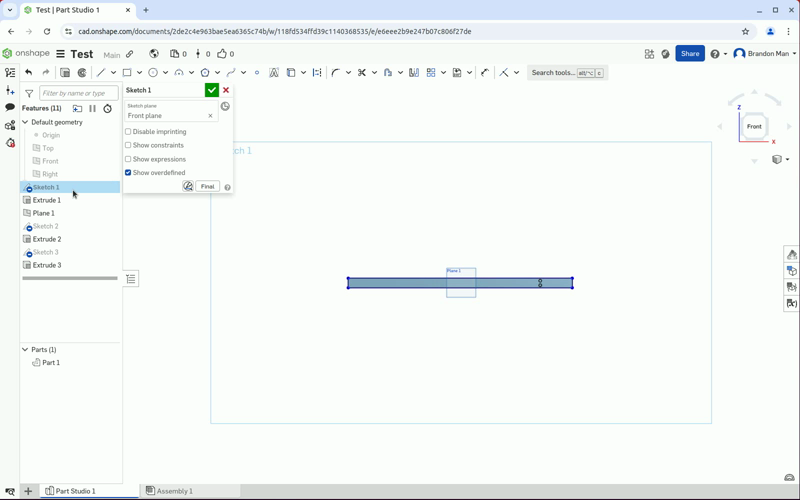
mouse_move(229, 92)
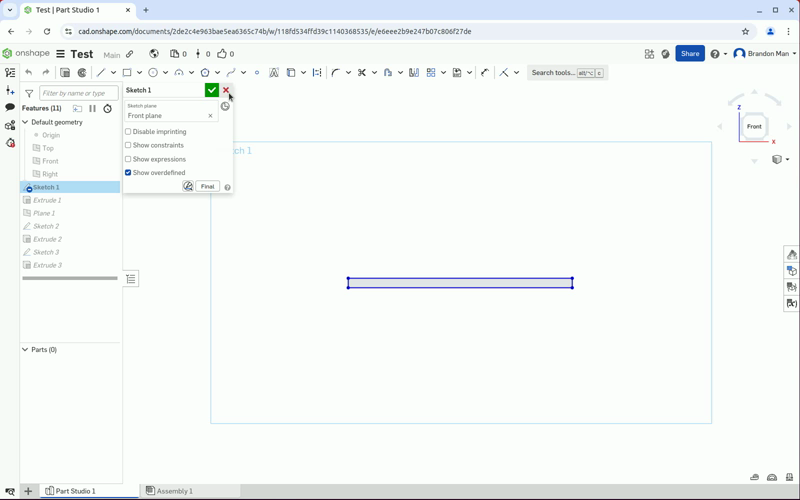
click(229, 92)
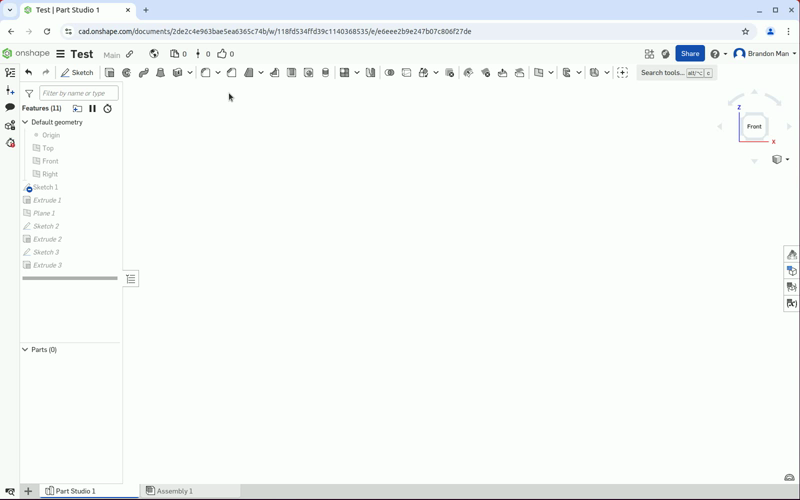
key(shift+s)
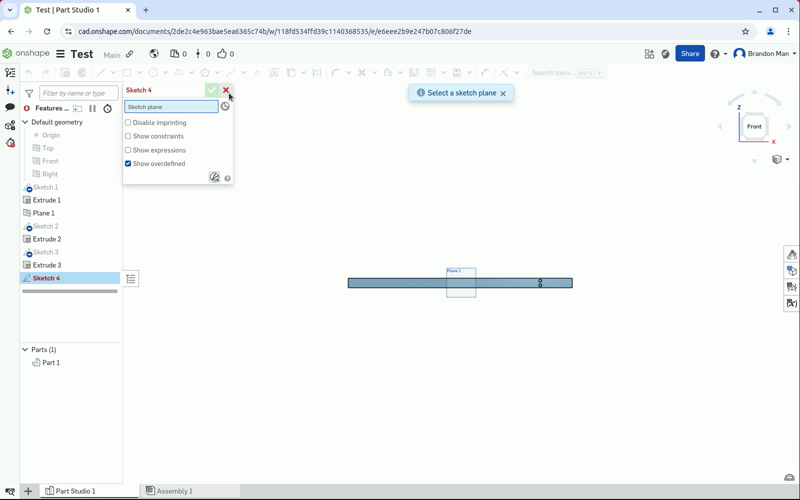
mouse_move(73, 215)
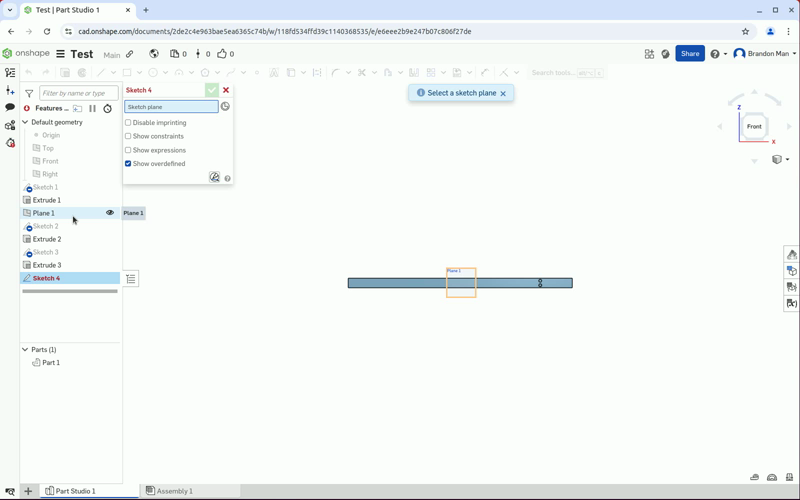
click(73, 215)
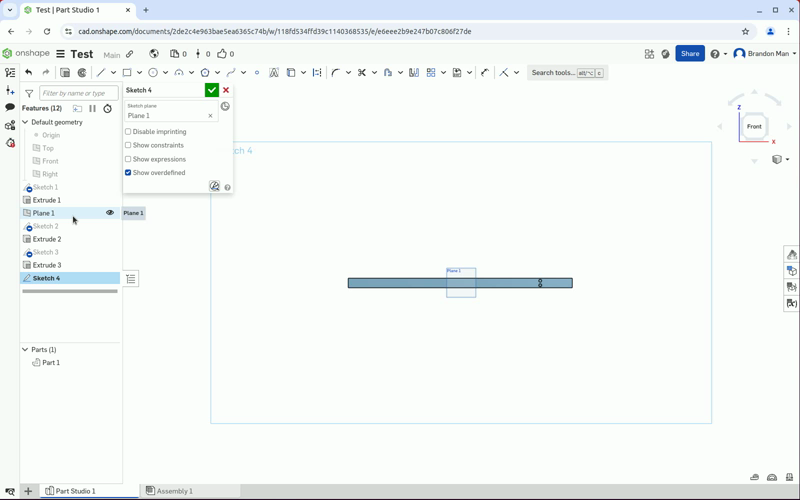
mouse_move(73, 352)
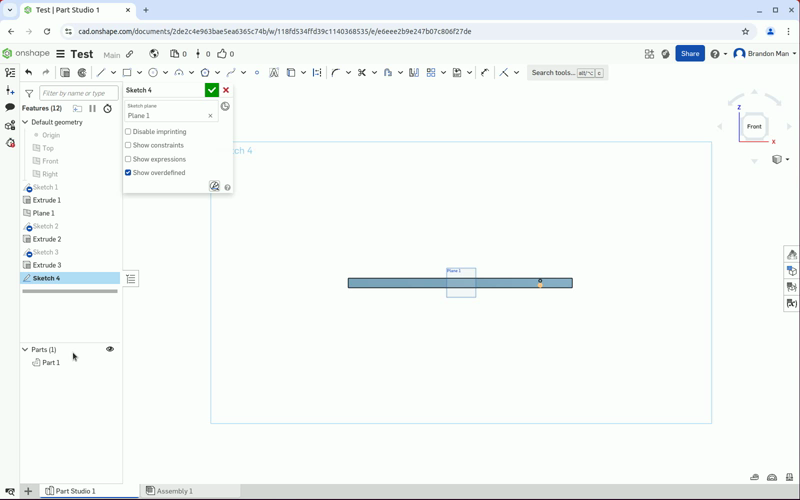
key(y)
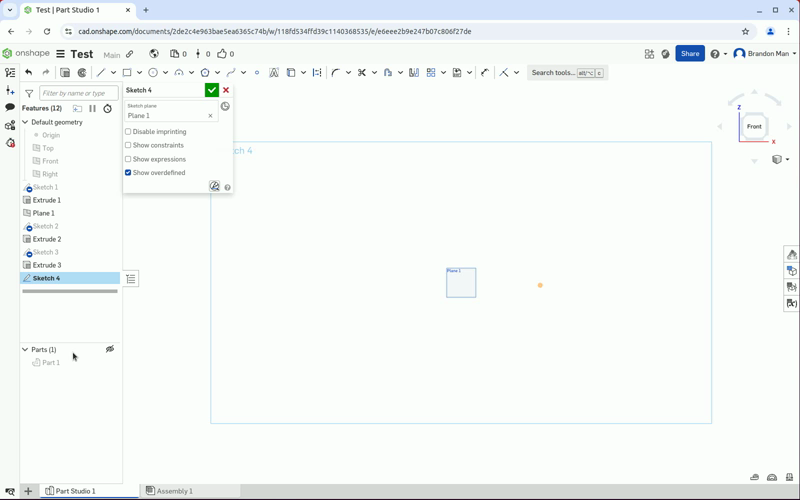
key(c)
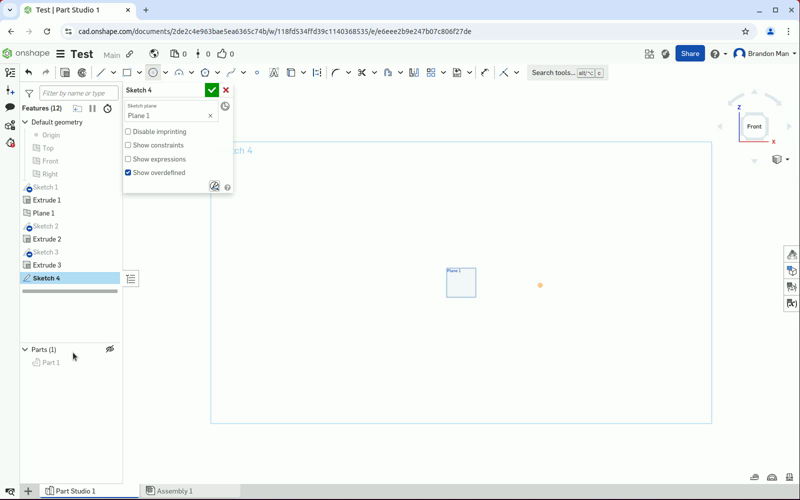
key_down(shift)
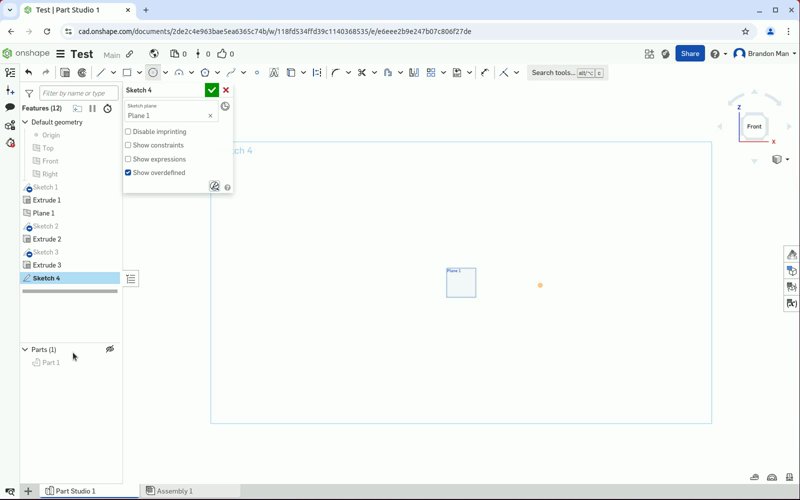
mouse_move(382, 280)
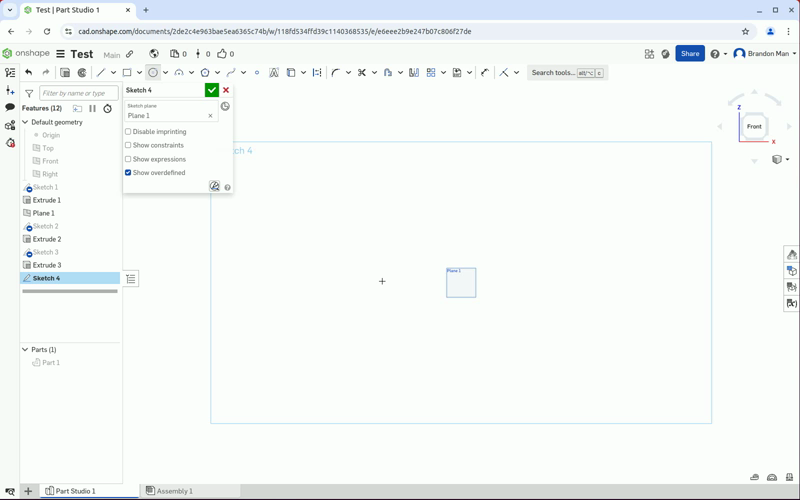
click(382, 280)
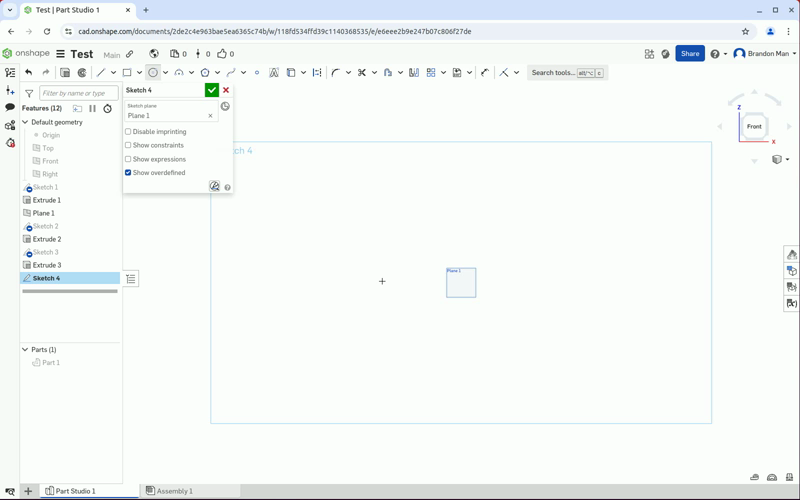
key_up(shift)
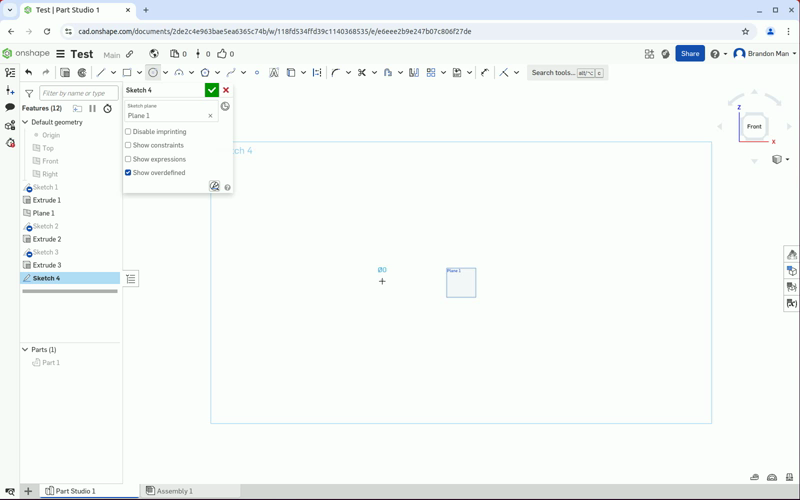
mouse_move(383, 280)
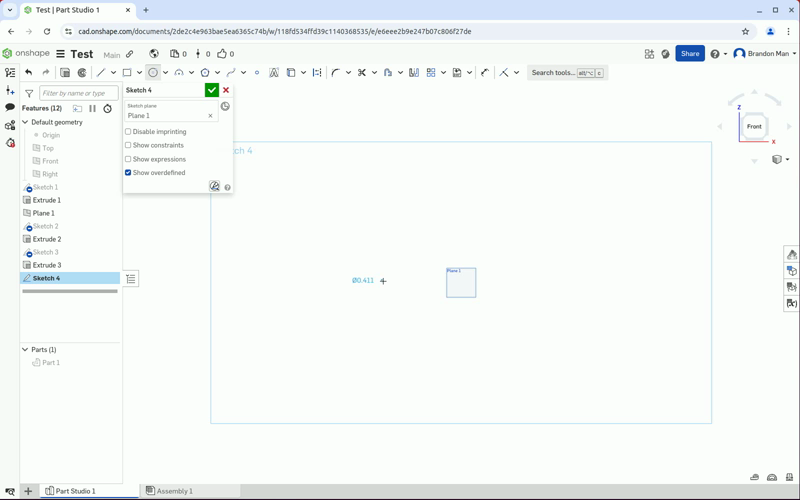
scroll(6)
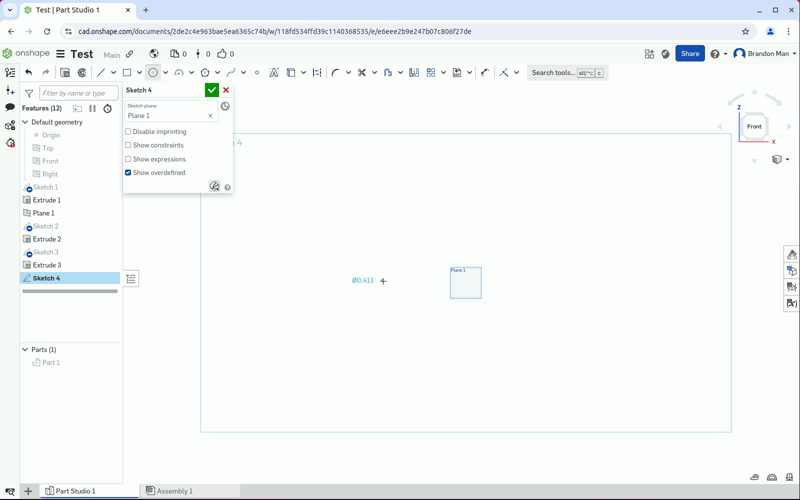
scroll(6)
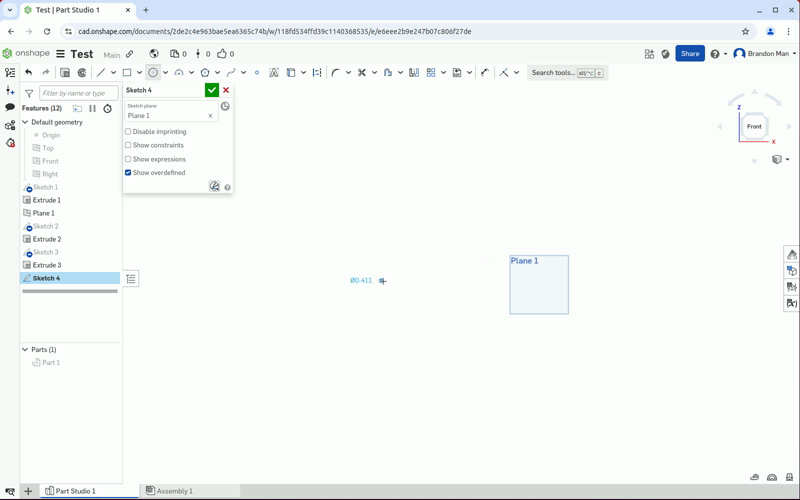
scroll(6)
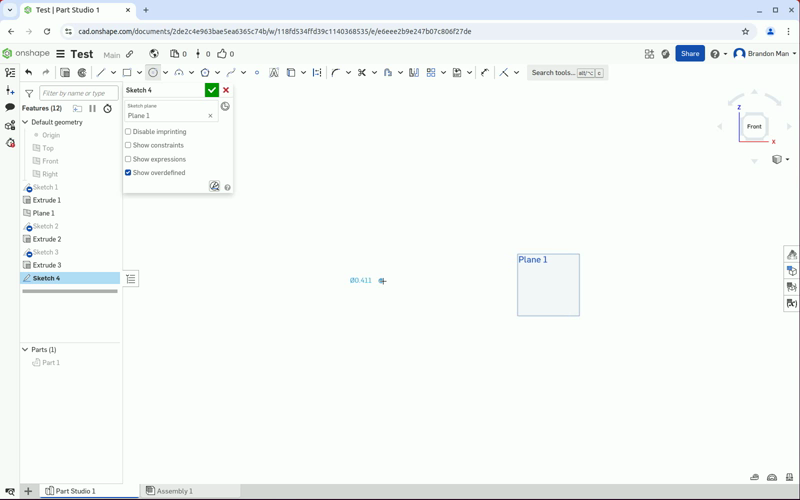
scroll(6)
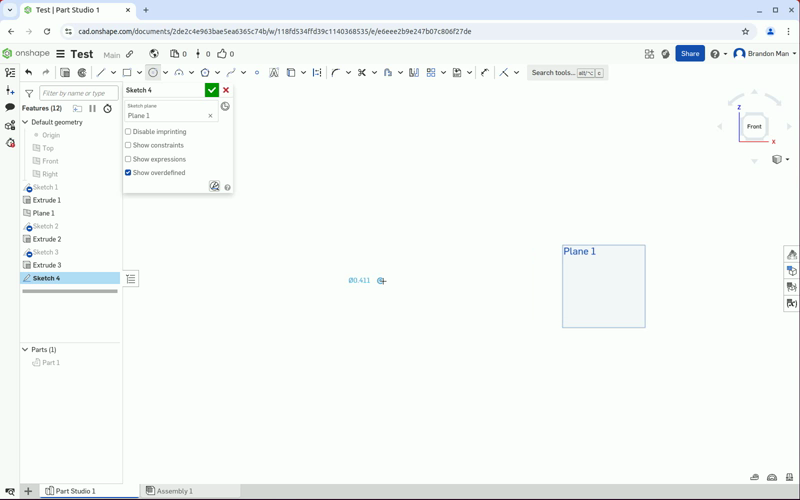
scroll(6)
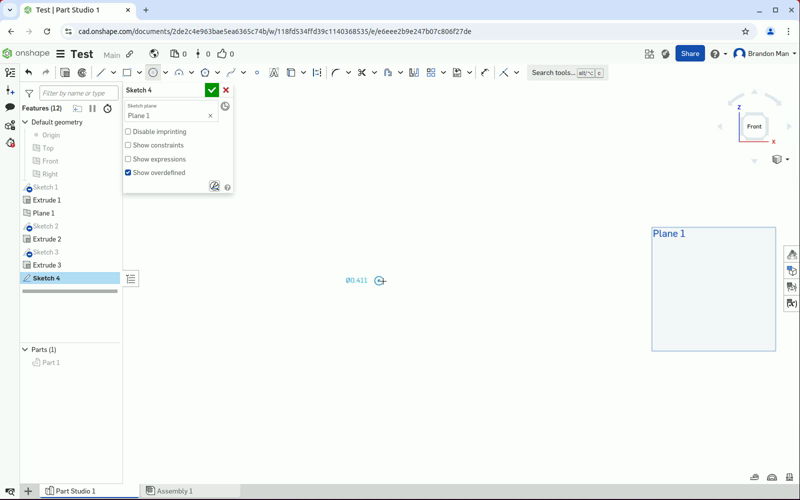
scroll(6)
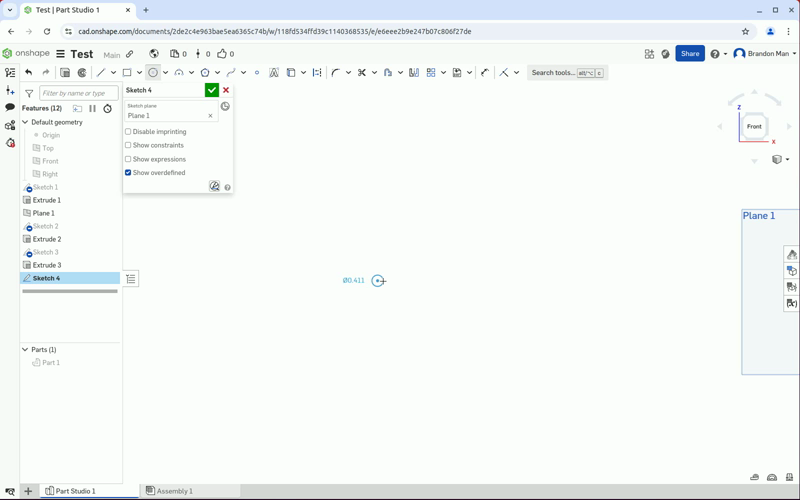
scroll(6)
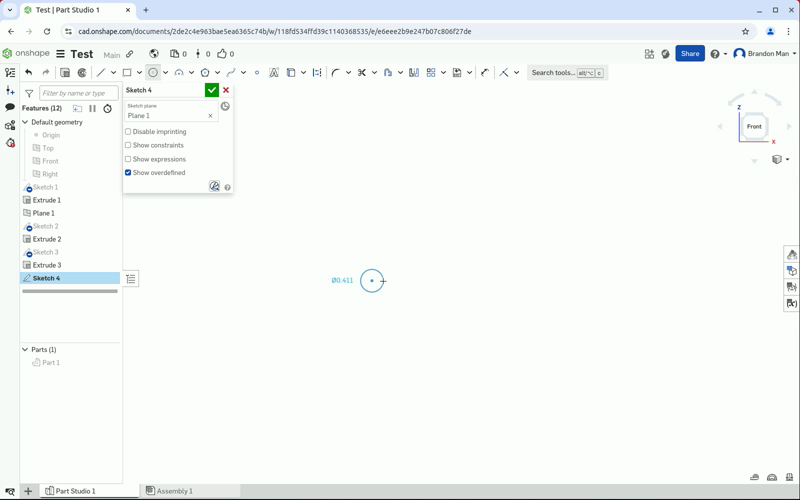
click(383, 280)
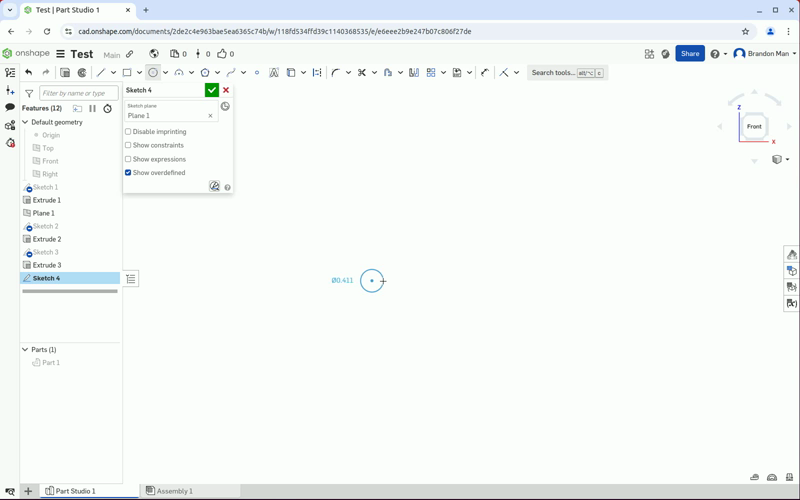
scroll(-6)
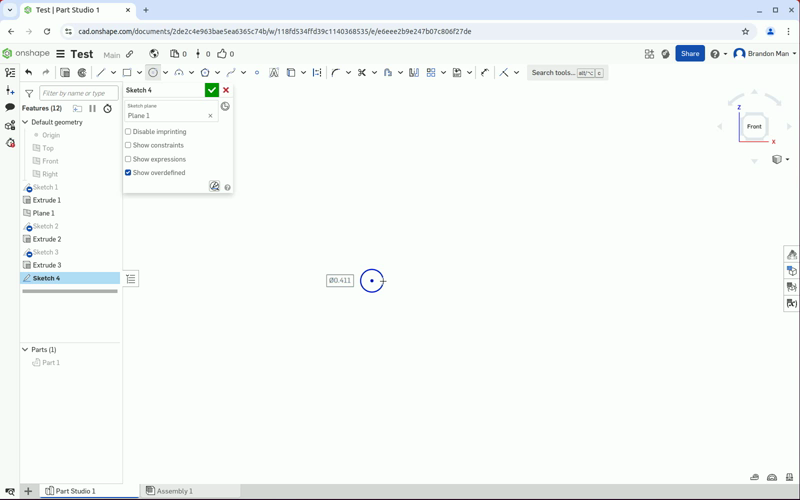
scroll(-6)
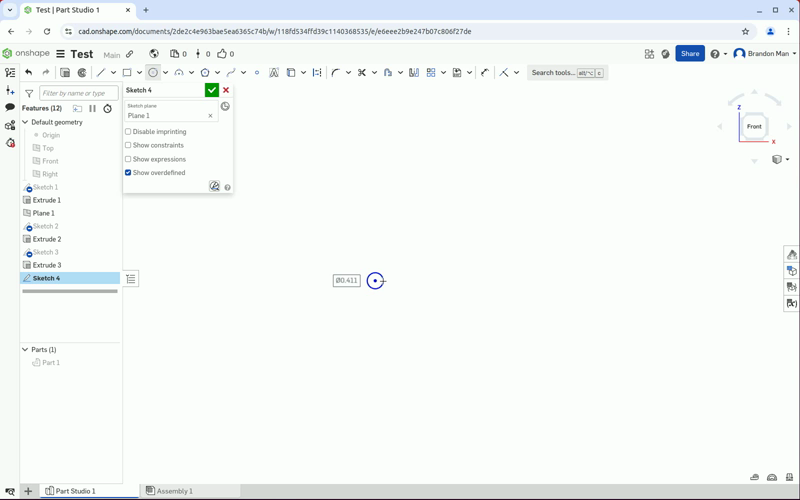
scroll(-6)
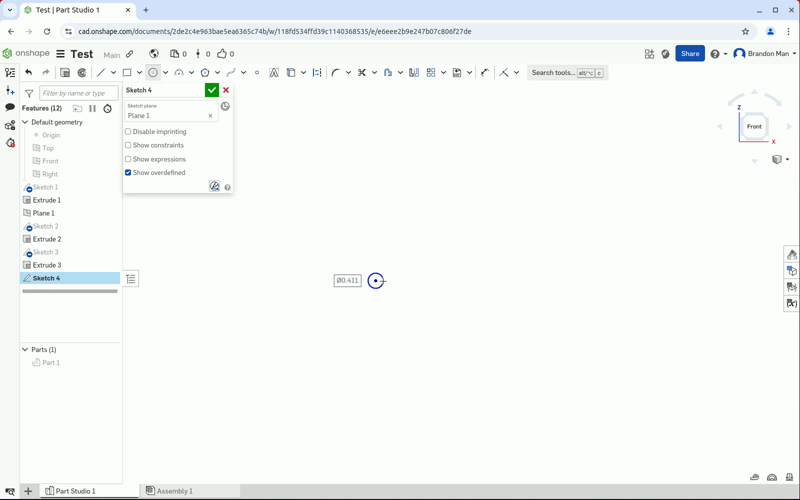
scroll(-6)
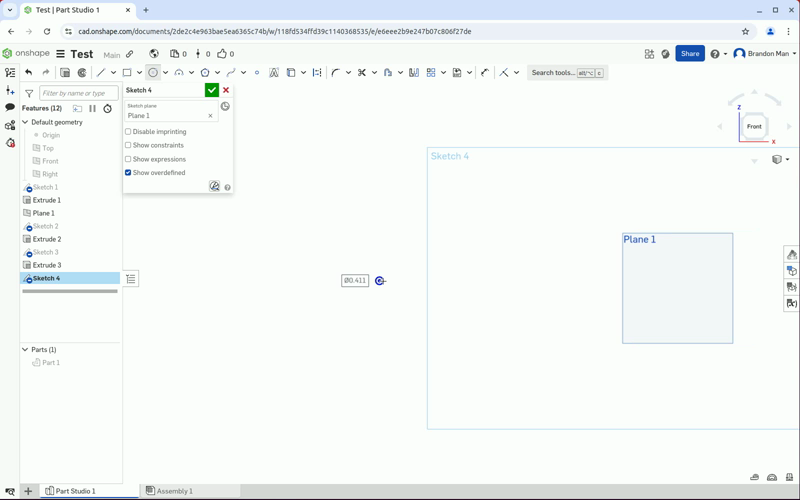
scroll(-6)
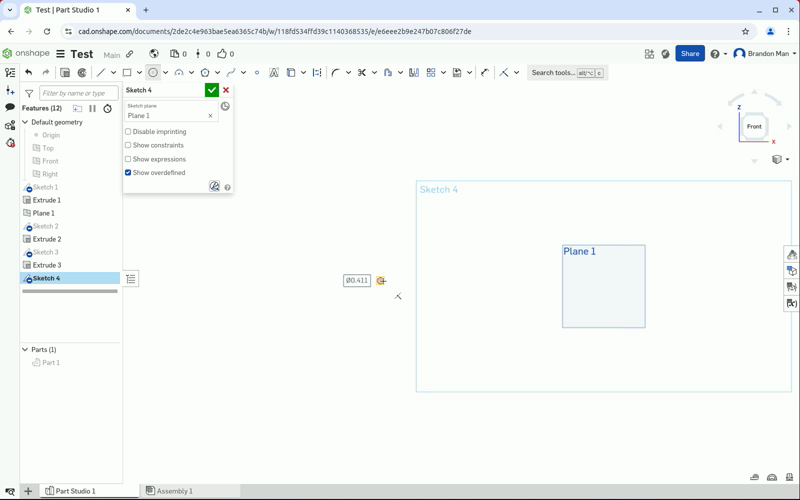
scroll(-6)
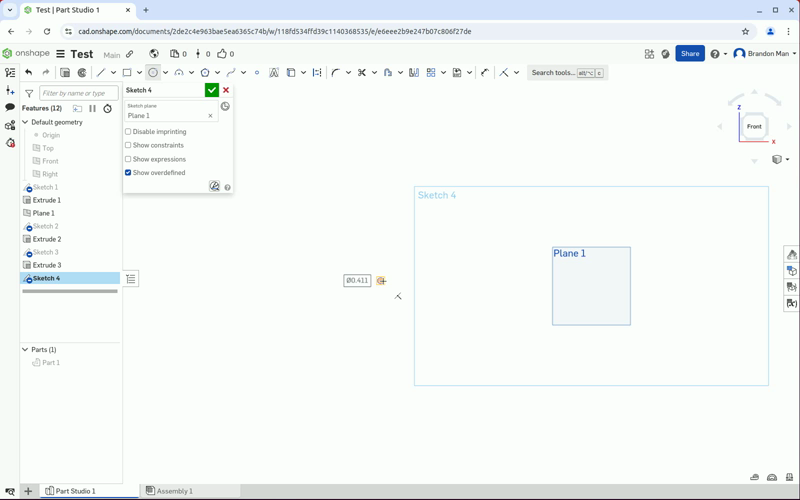
scroll(-6)
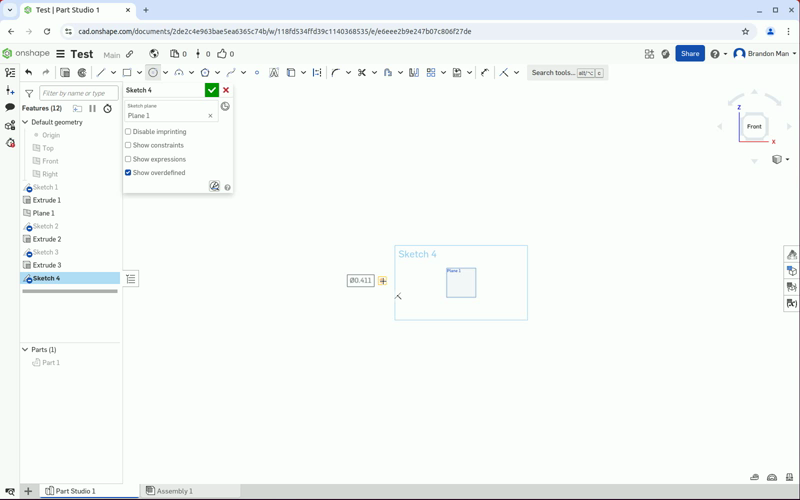
key(esc)
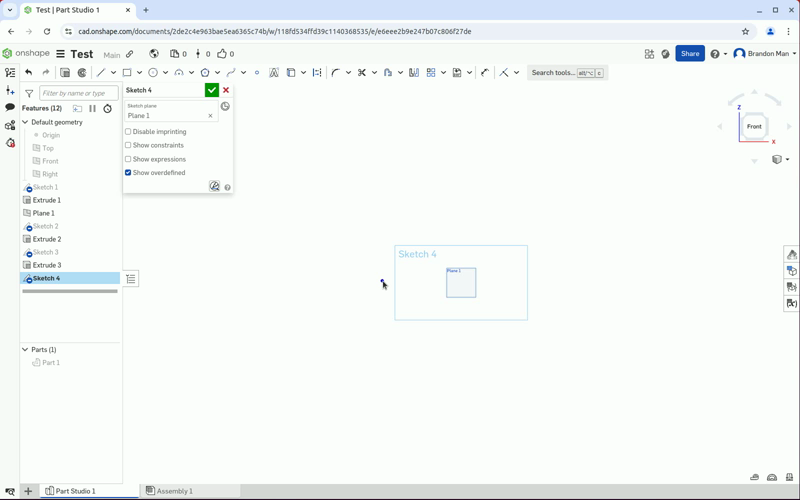
mouse_move(381, 280)
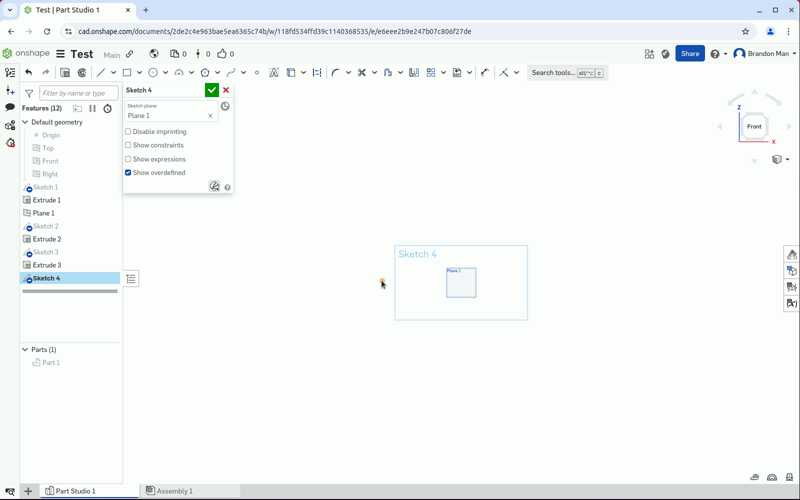
scroll(6)
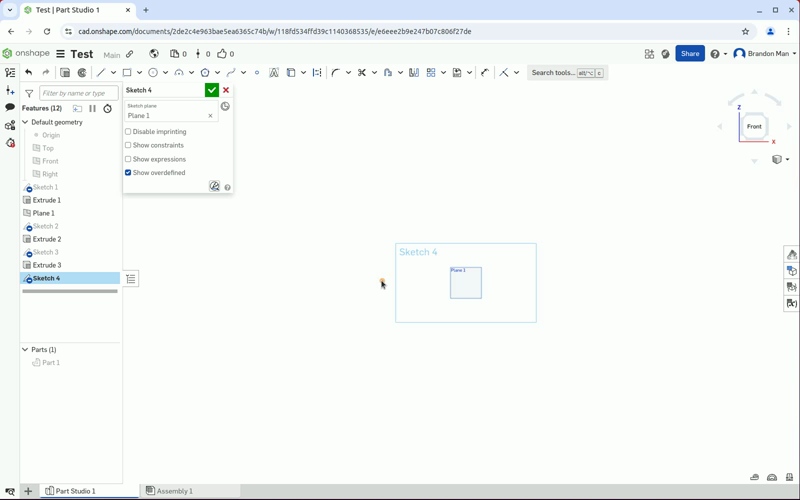
scroll(6)
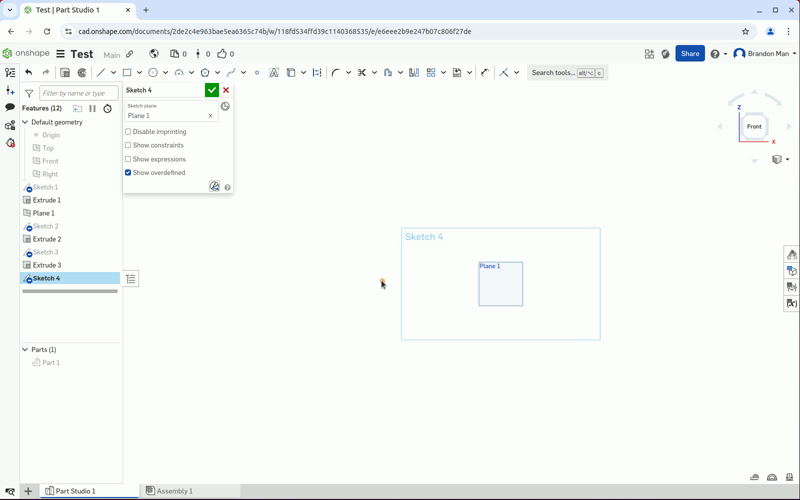
scroll(6)
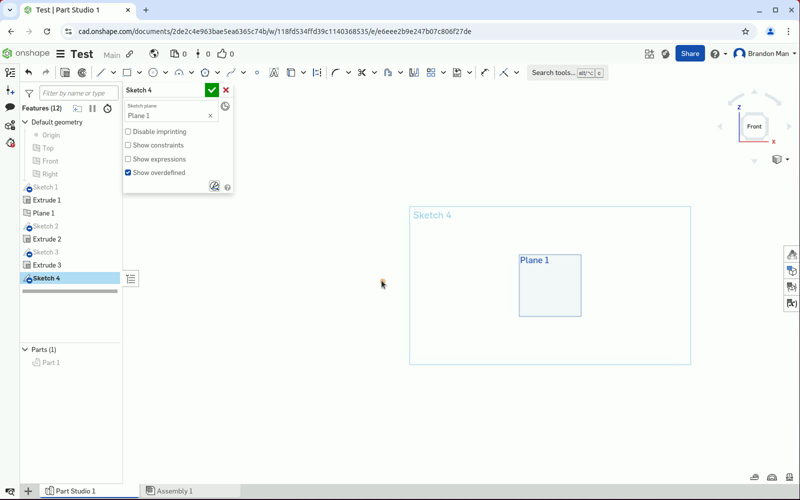
scroll(6)
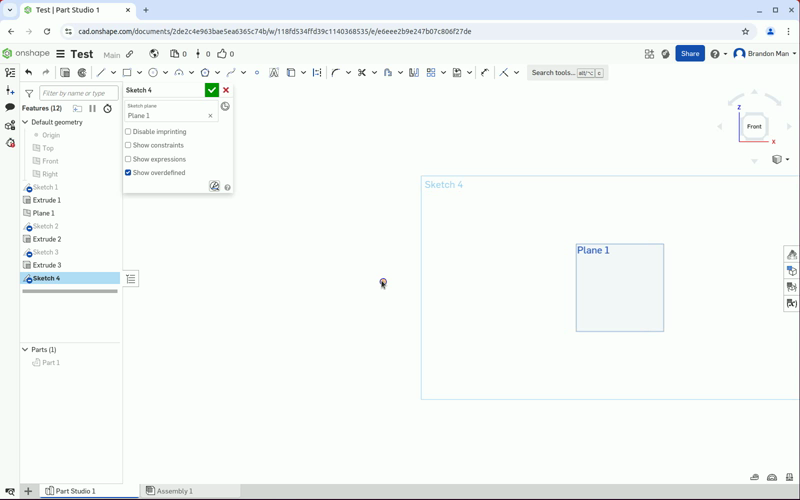
scroll(6)
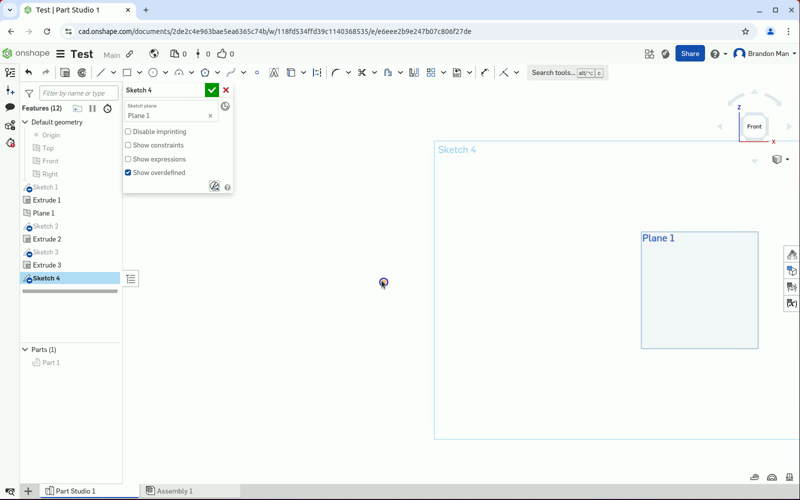
scroll(6)
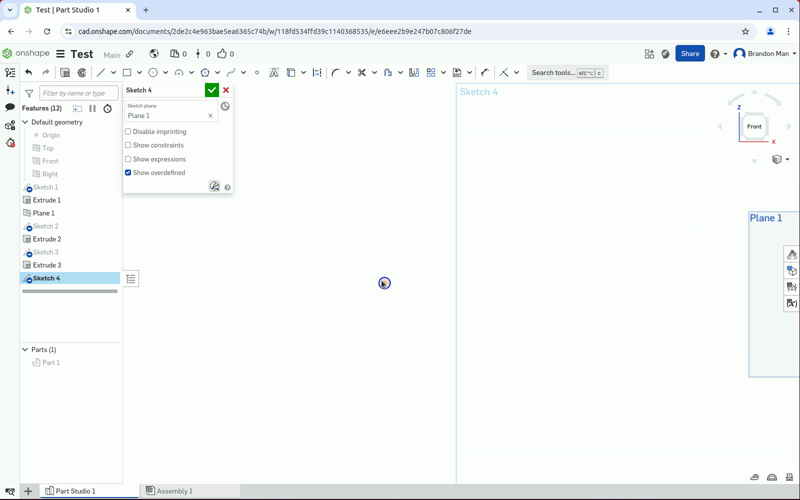
scroll(6)
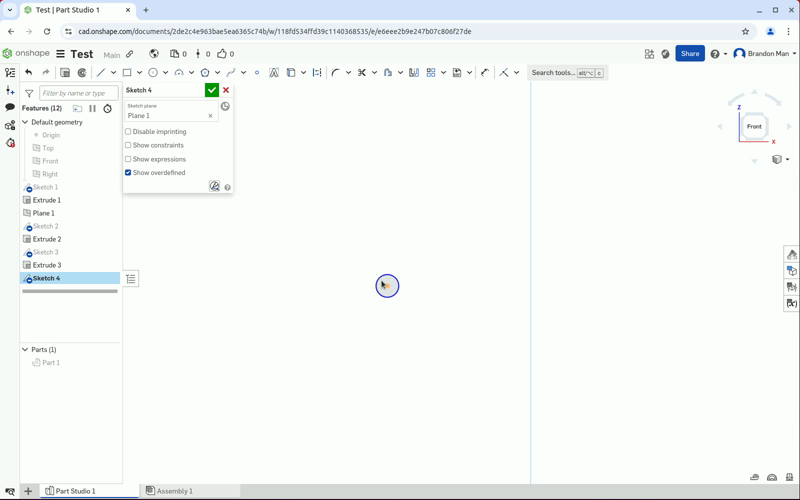
click(381, 280)
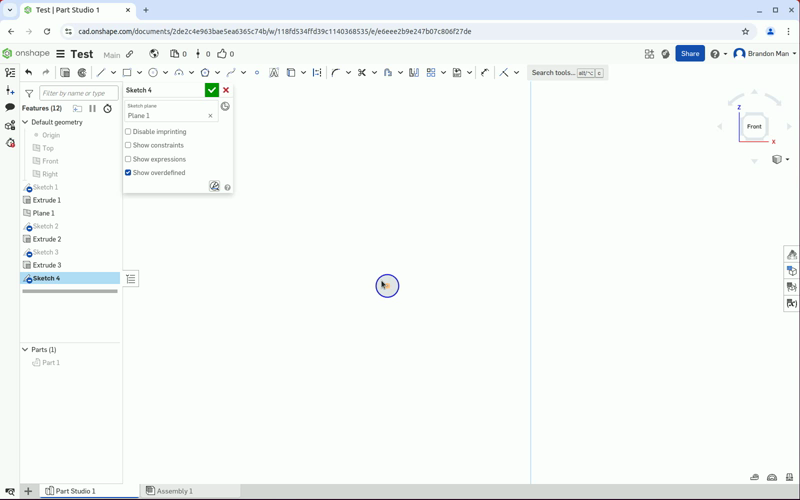
scroll(-6)
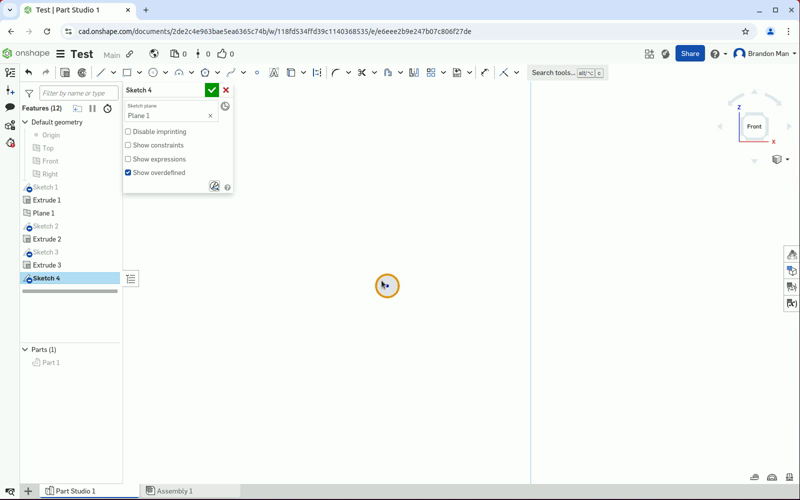
scroll(-6)
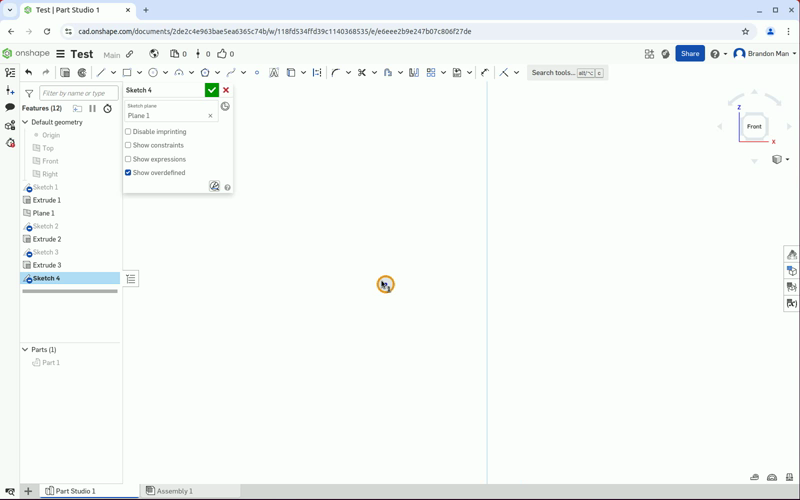
scroll(-6)
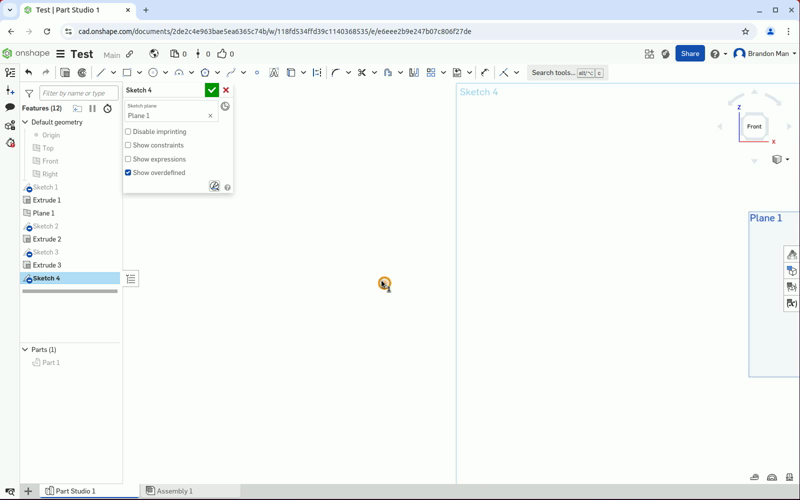
scroll(-6)
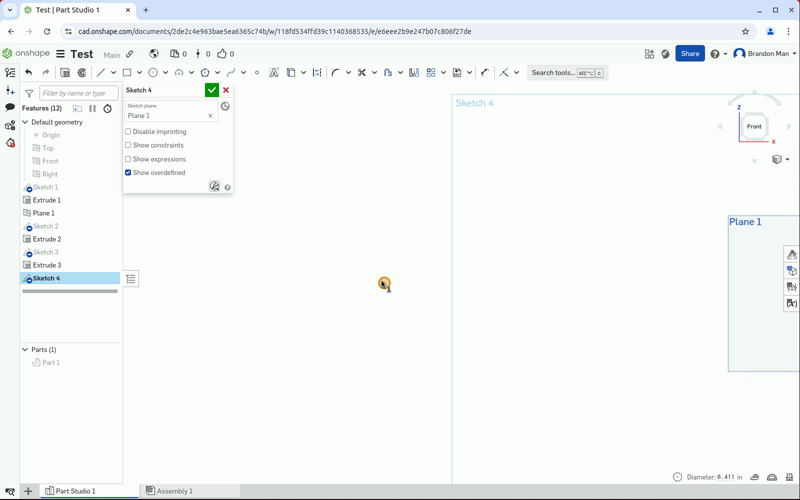
scroll(-6)
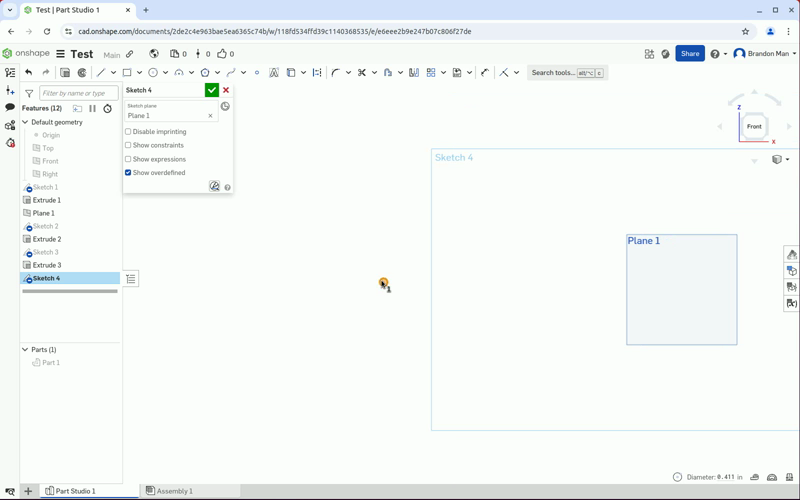
scroll(-6)
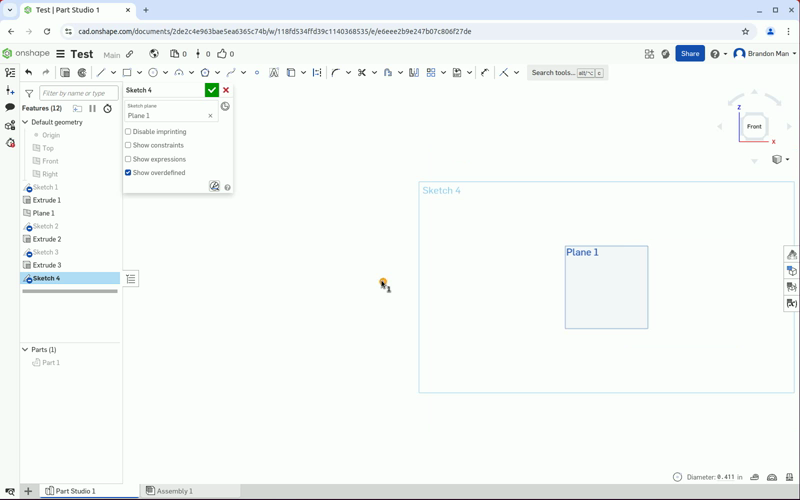
scroll(-6)
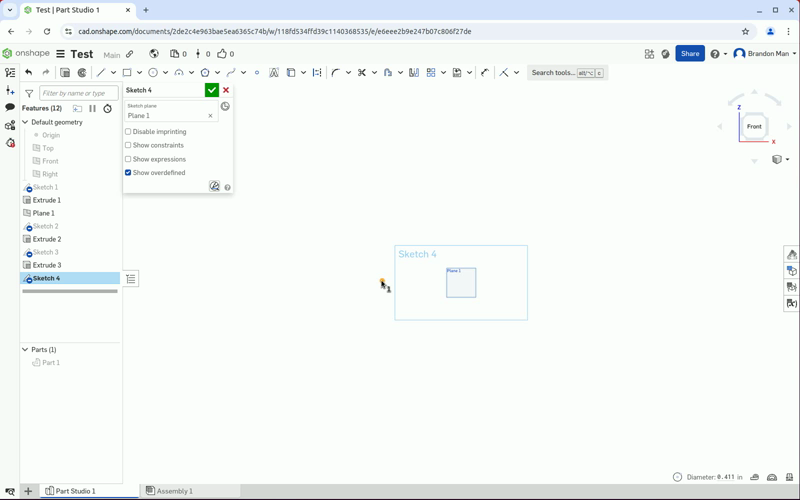
mouse_move(73, 352)
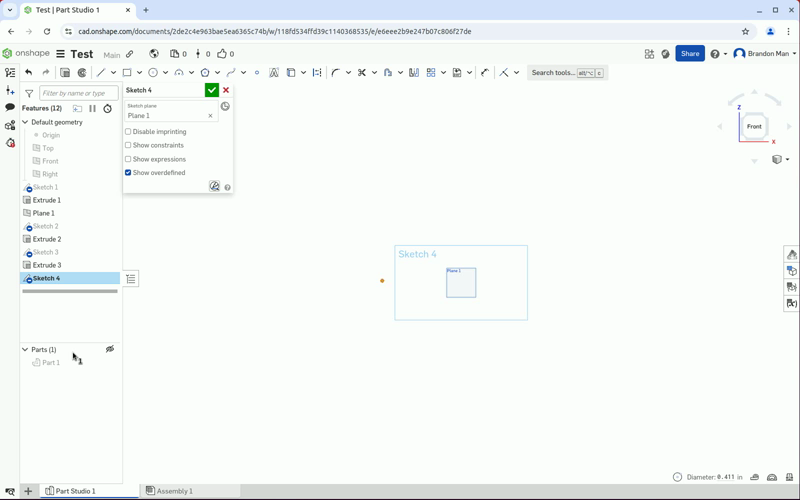
key(shift+y)
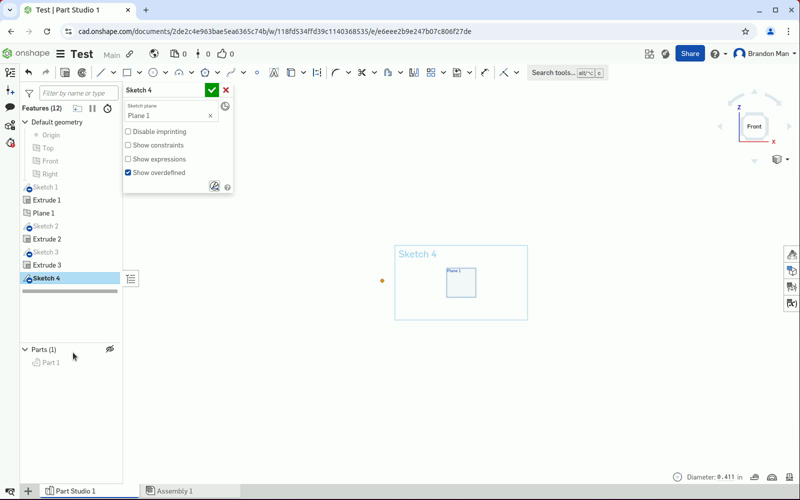
key(shift+e)
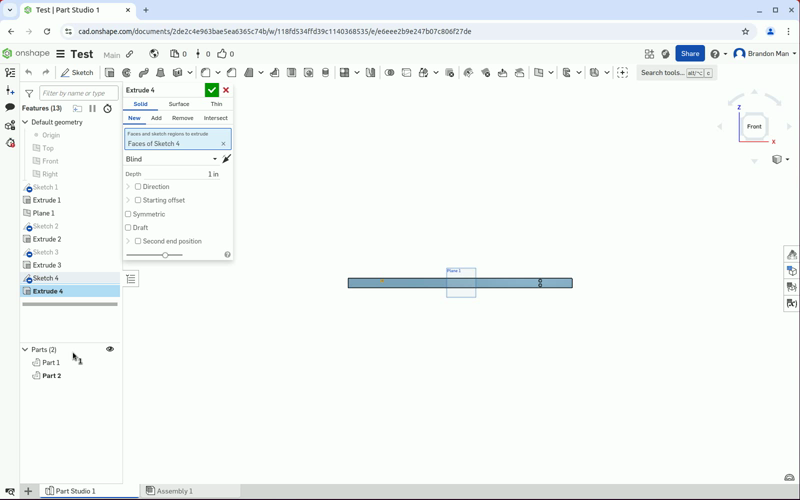
mouse_move(143, 106)
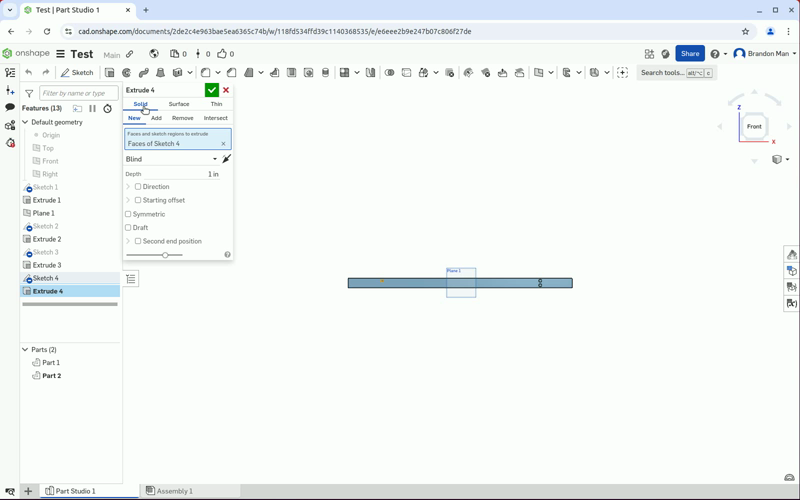
click(143, 106)
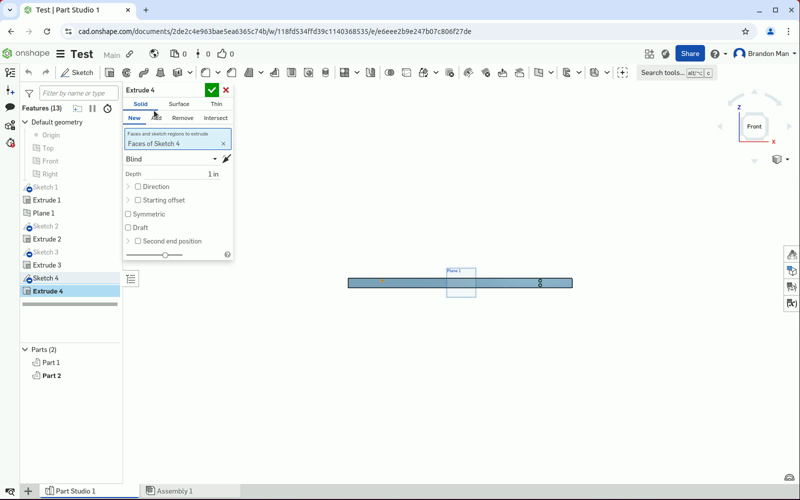
mouse_move(186, 120)
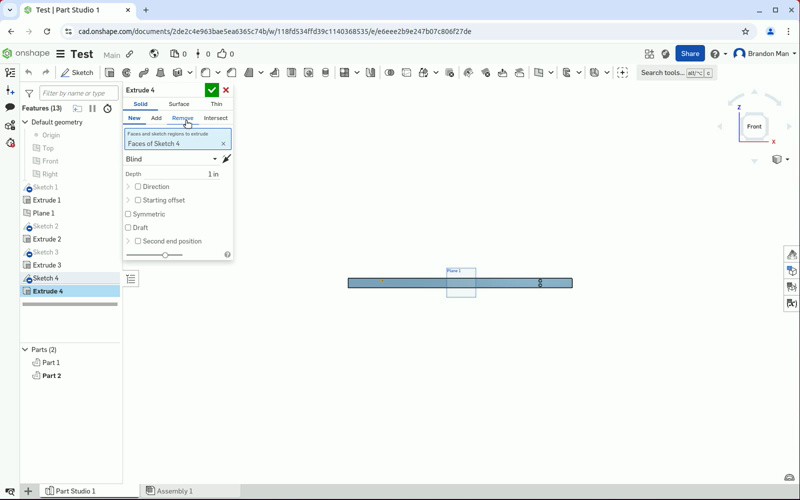
click(186, 120)
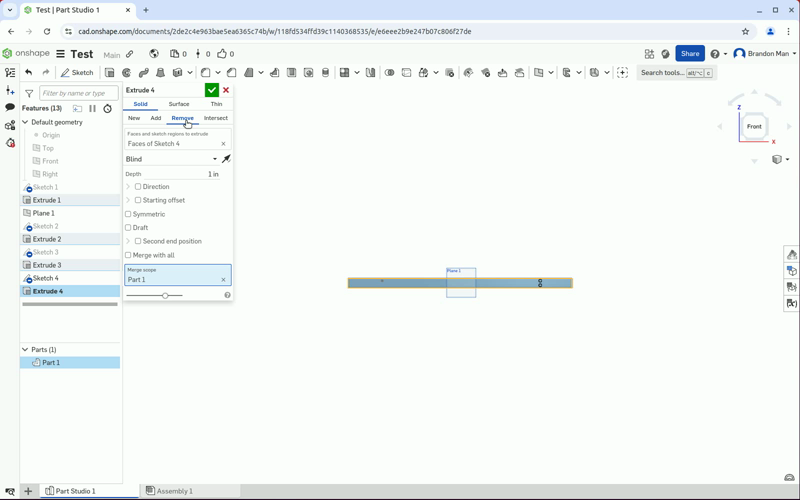
key(tab, 4)
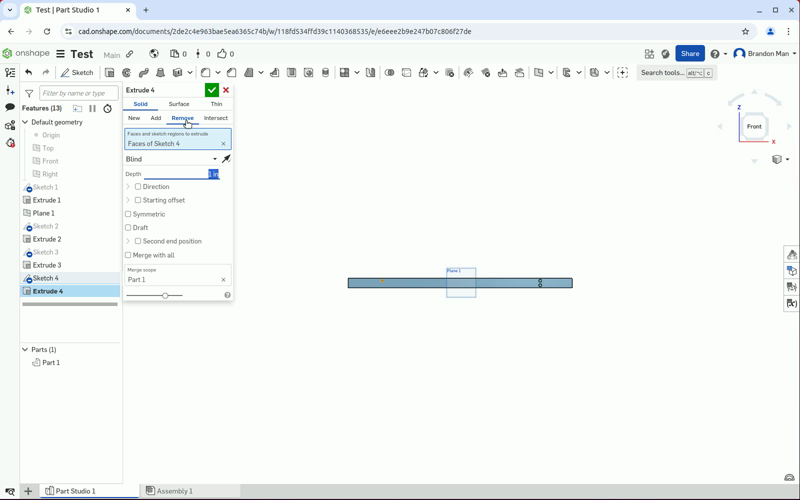
text(0.481)
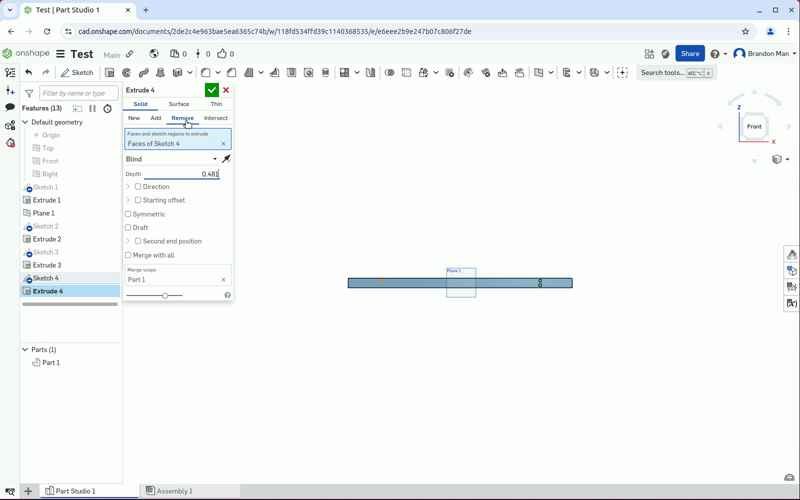
key(tab, 6)
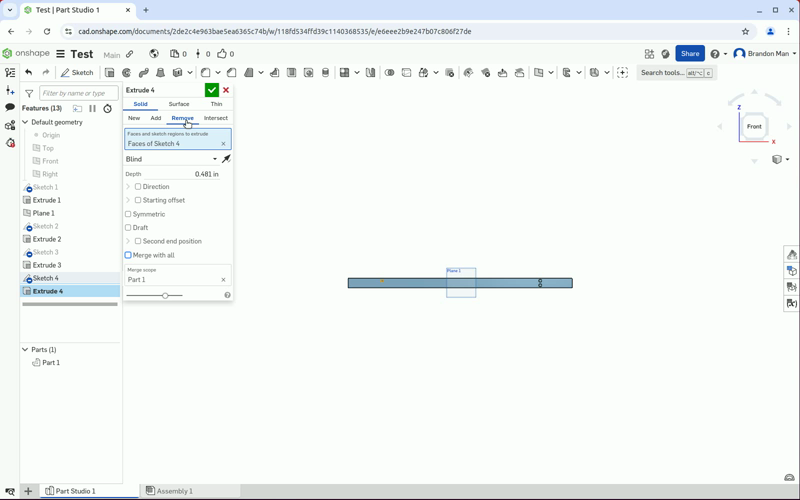
key(space)
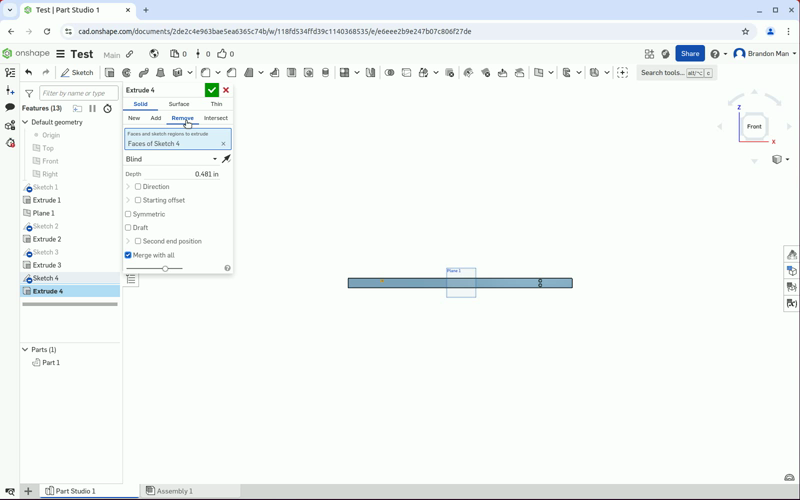
key(enter)
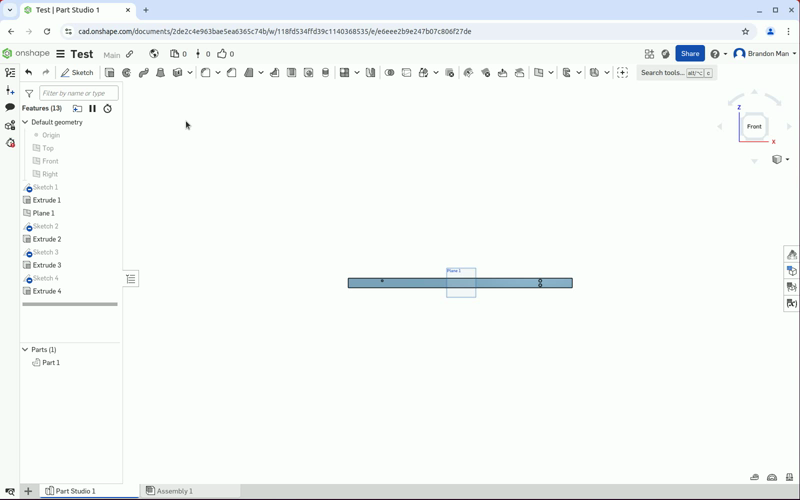
key(shift+h)
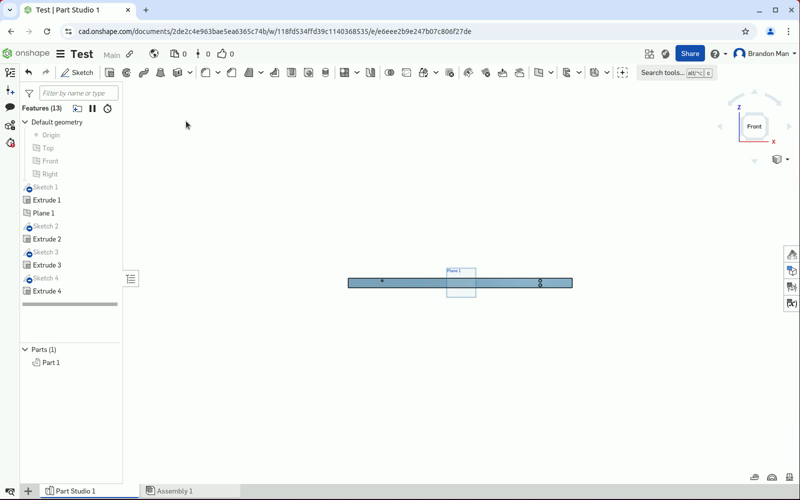
key(shift+h)
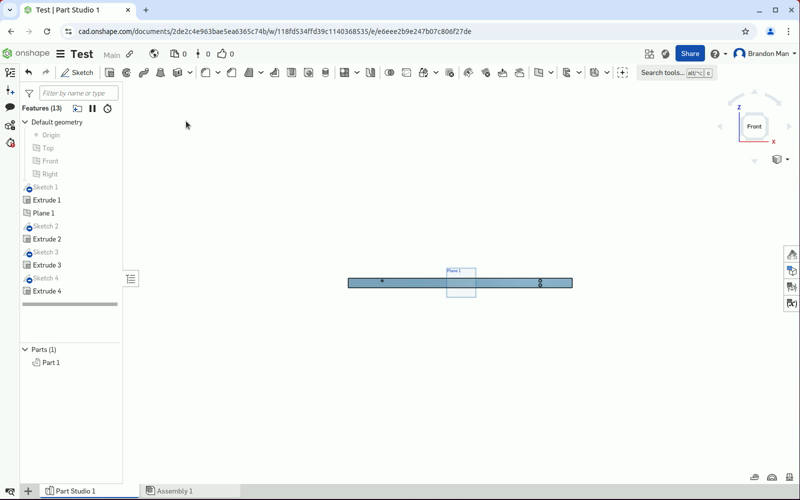
mouse_move(73, 189)
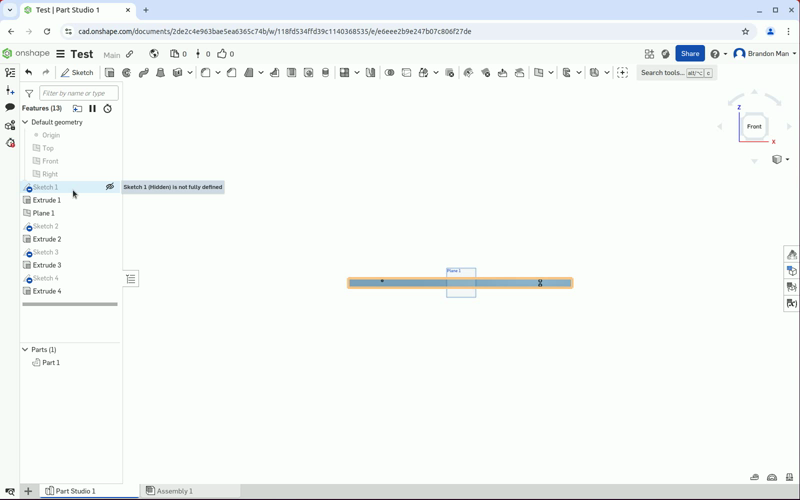
click(73, 189)
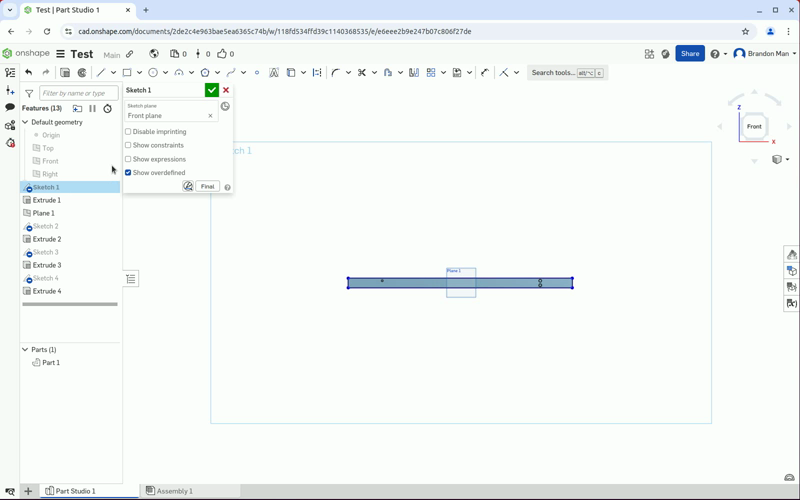
mouse_move(229, 92)
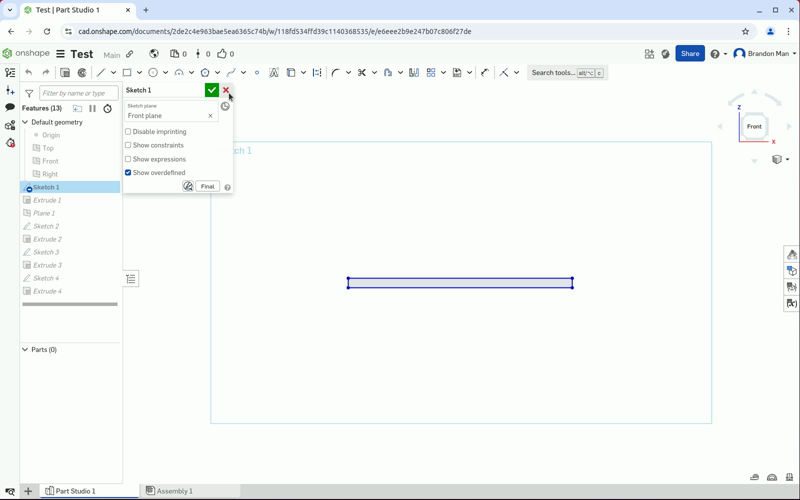
click(229, 92)
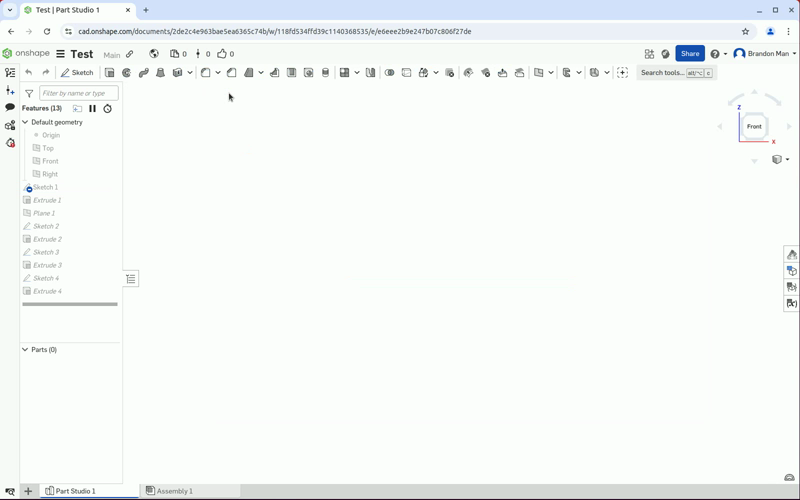
key(shift+s)
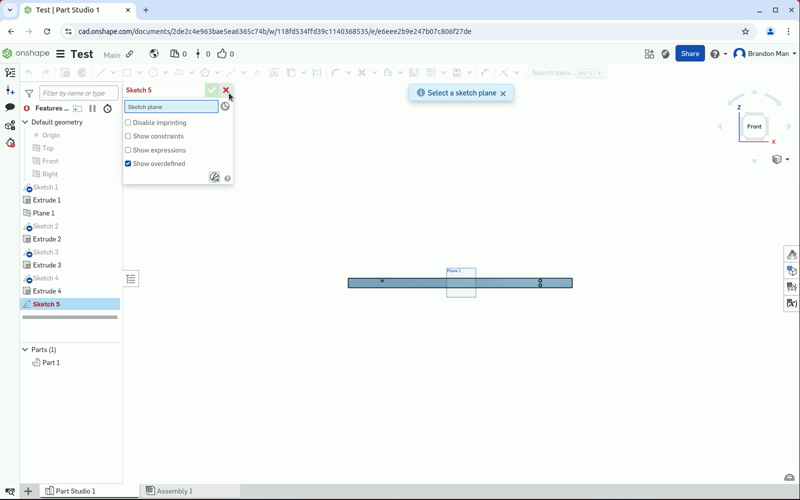
mouse_move(73, 215)
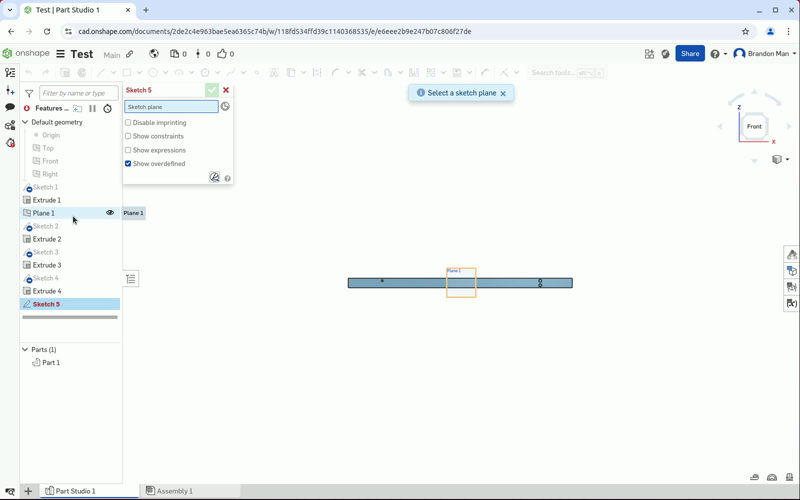
click(73, 215)
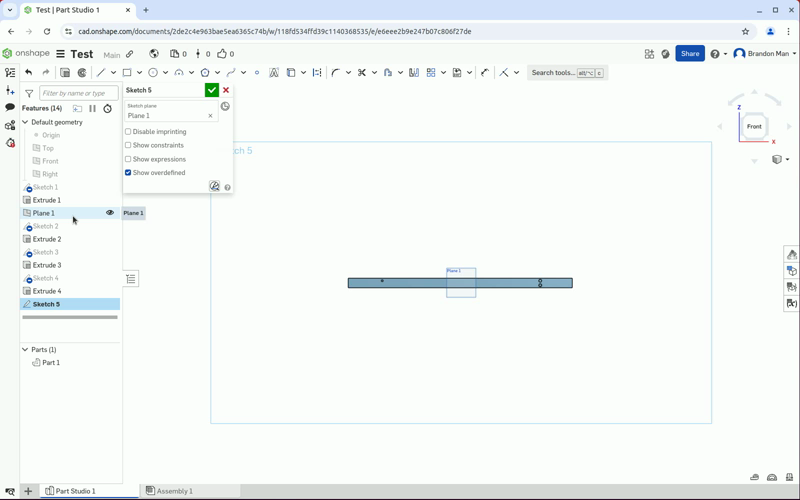
mouse_move(73, 352)
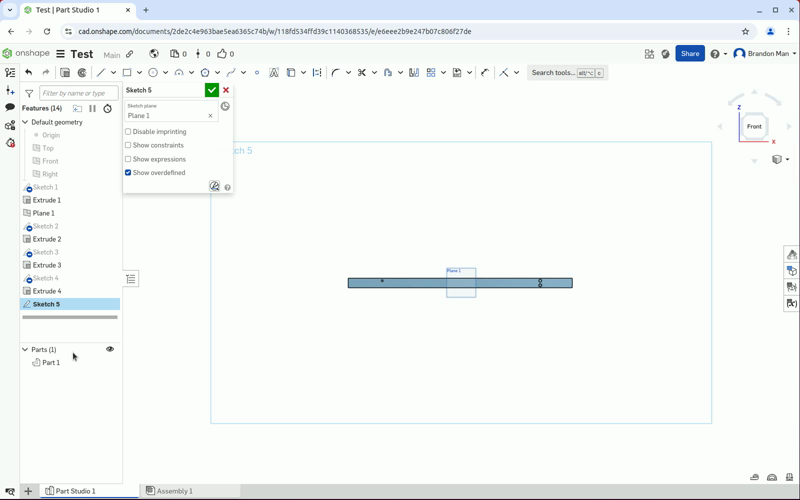
key(y)
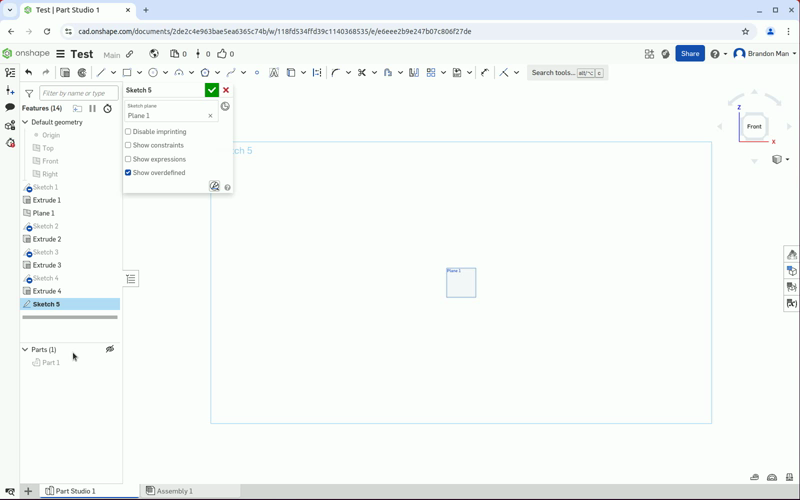
key(c)
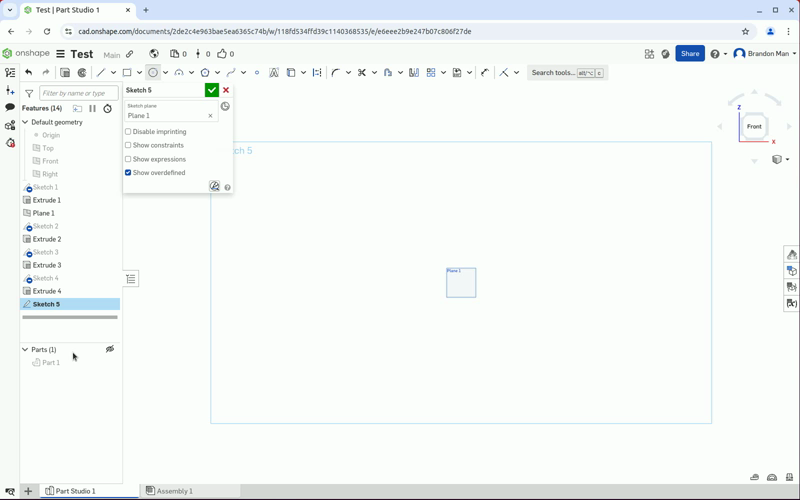
key_down(shift)
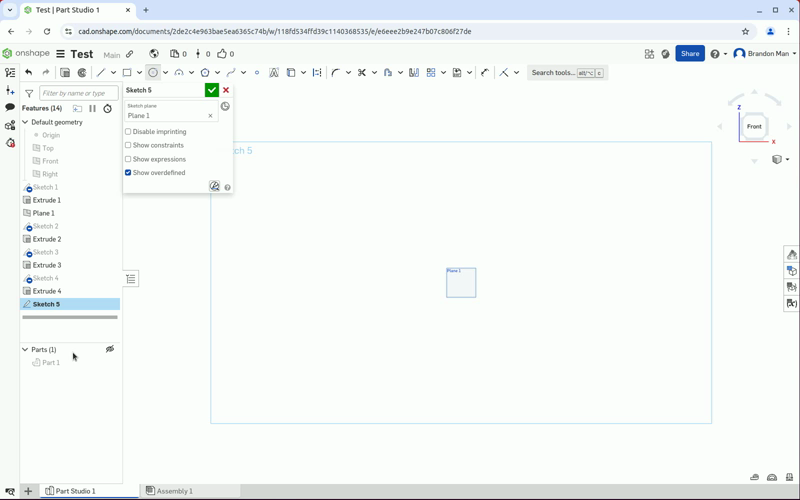
mouse_move(382, 285)
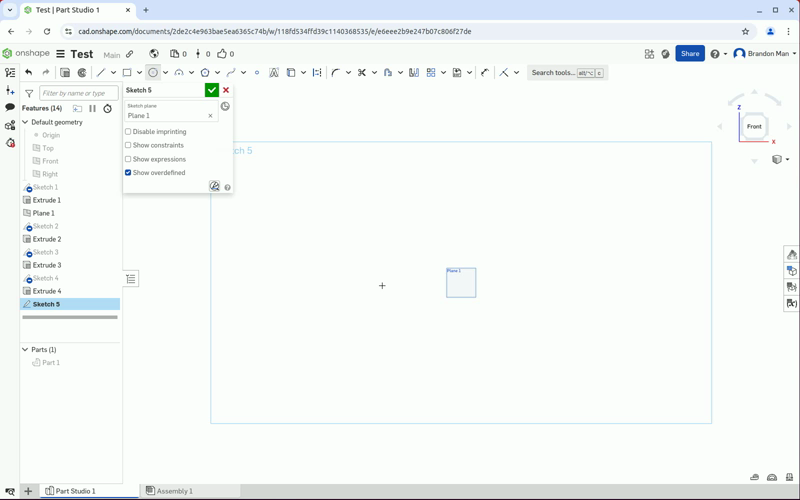
click(382, 285)
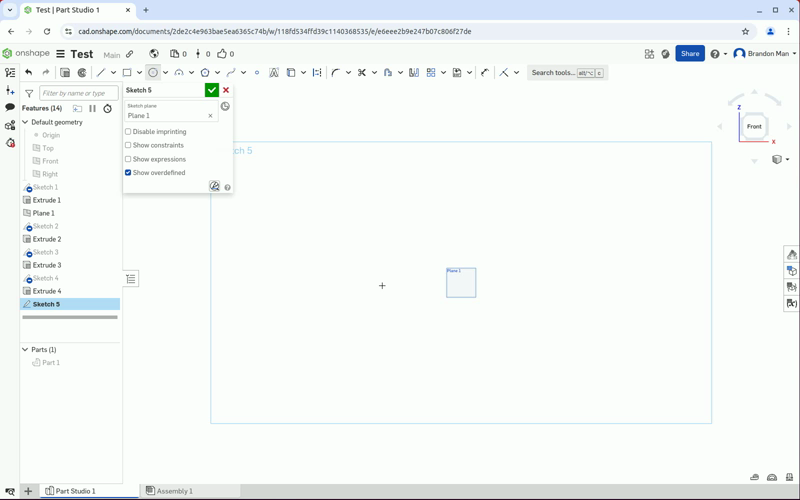
key_up(shift)
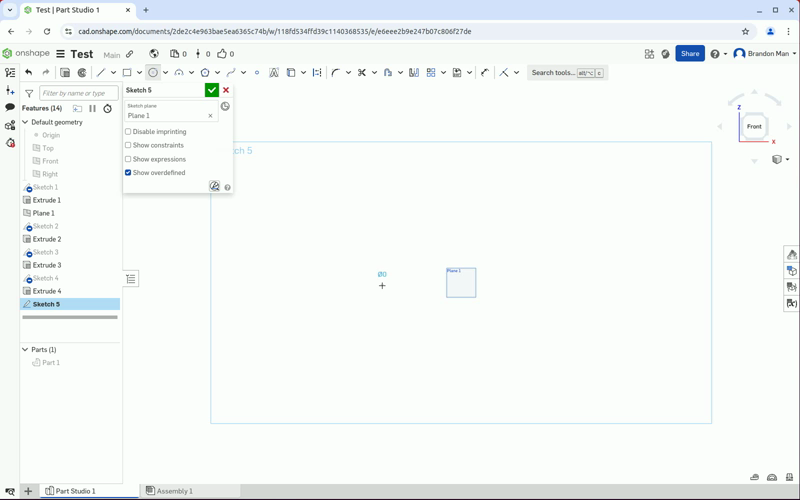
mouse_move(383, 285)
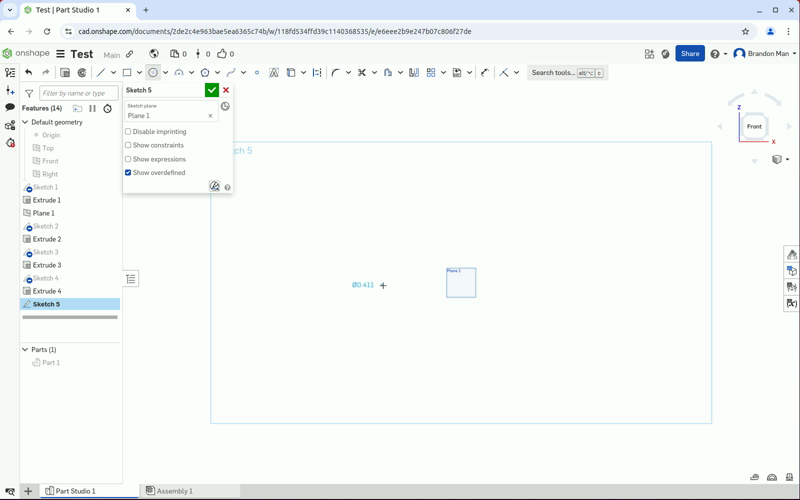
scroll(6)
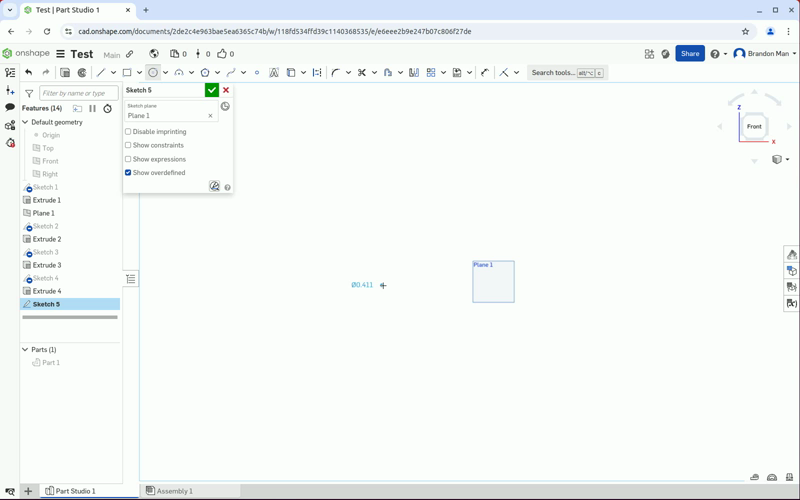
scroll(6)
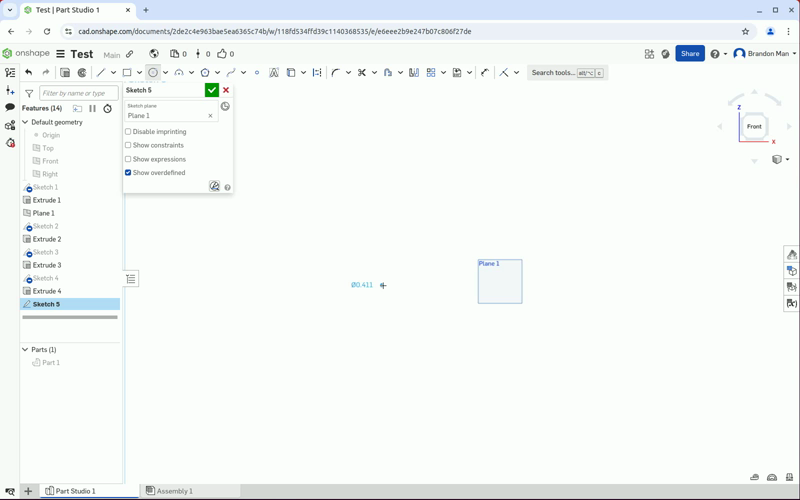
scroll(6)
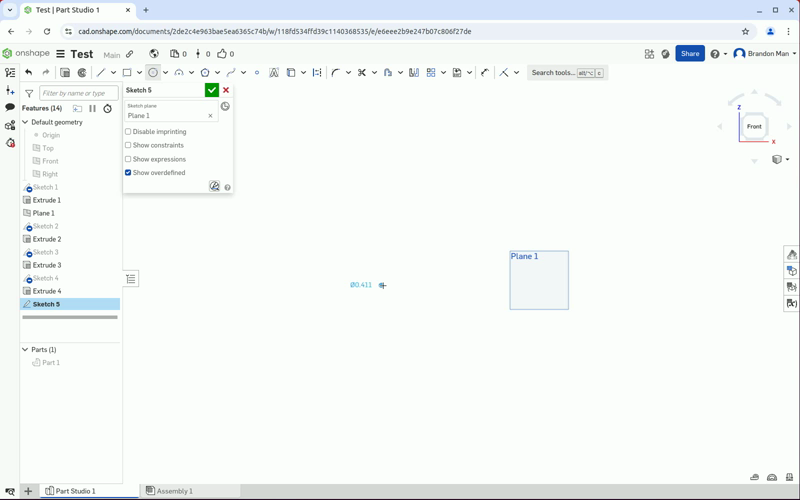
scroll(6)
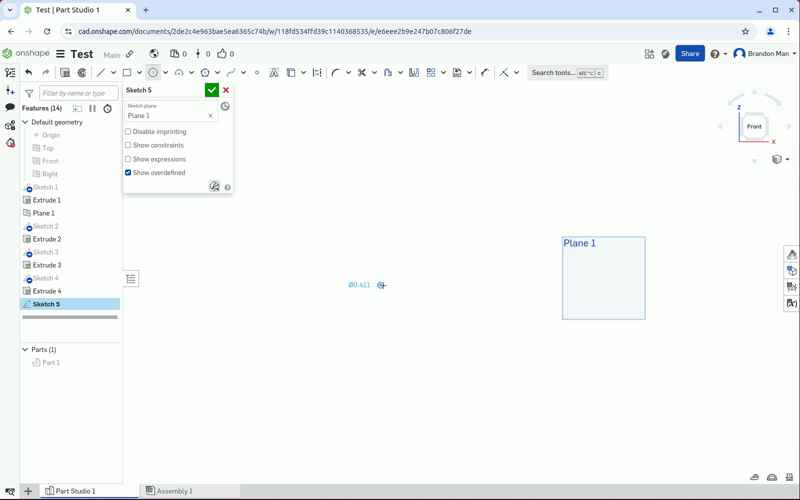
scroll(6)
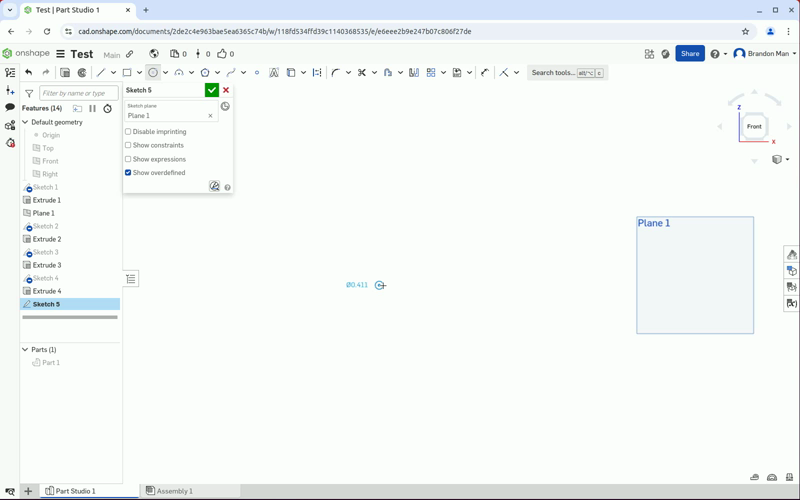
scroll(6)
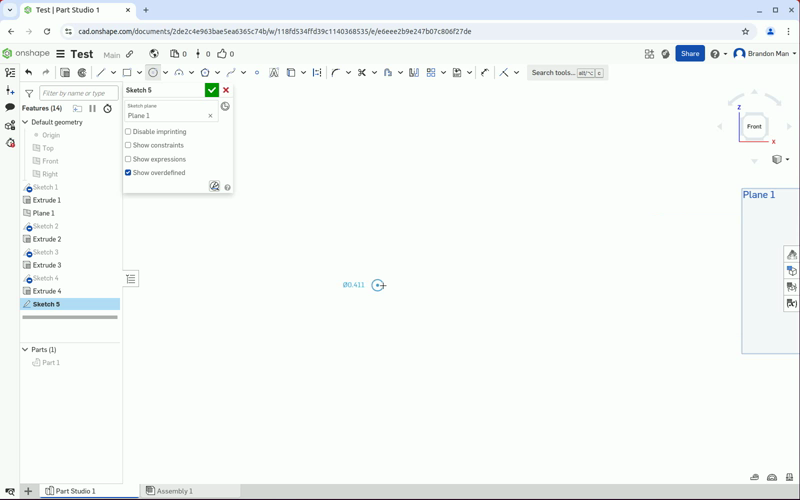
scroll(6)
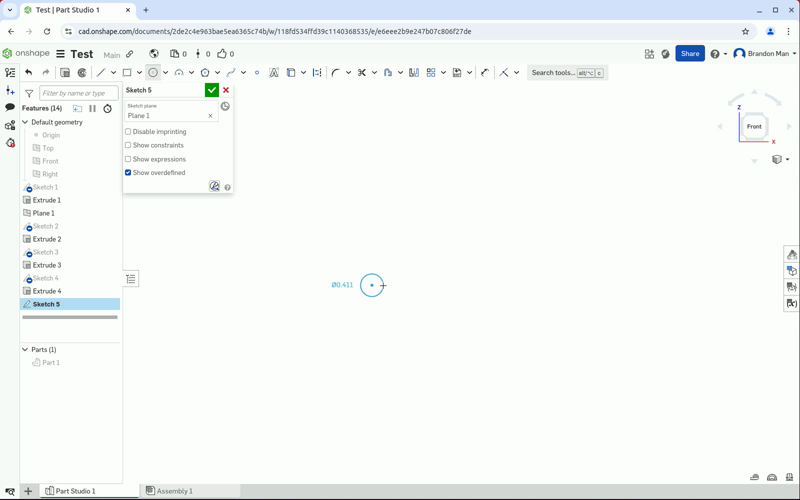
click(383, 285)
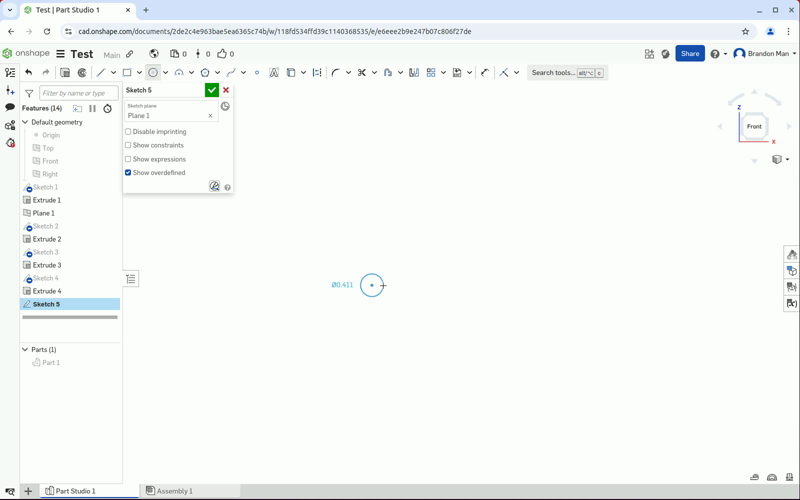
scroll(-6)
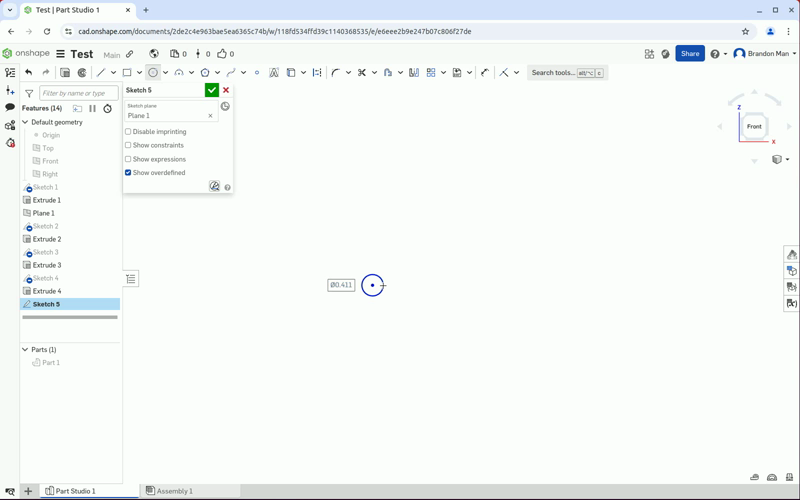
scroll(-6)
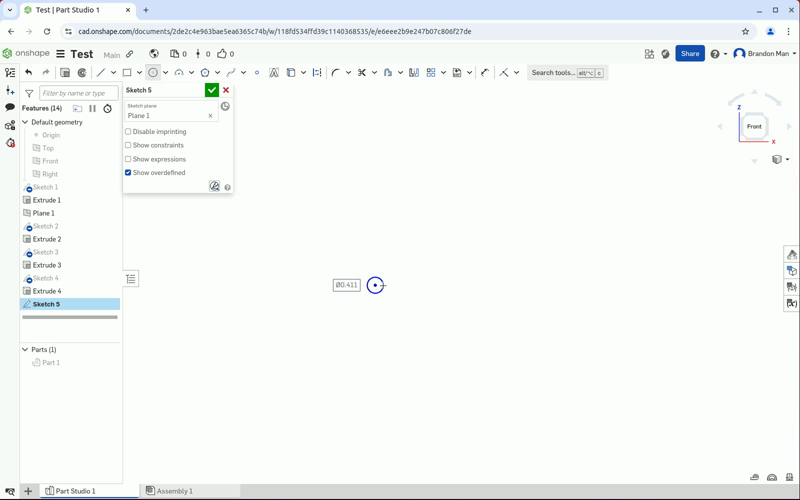
scroll(-6)
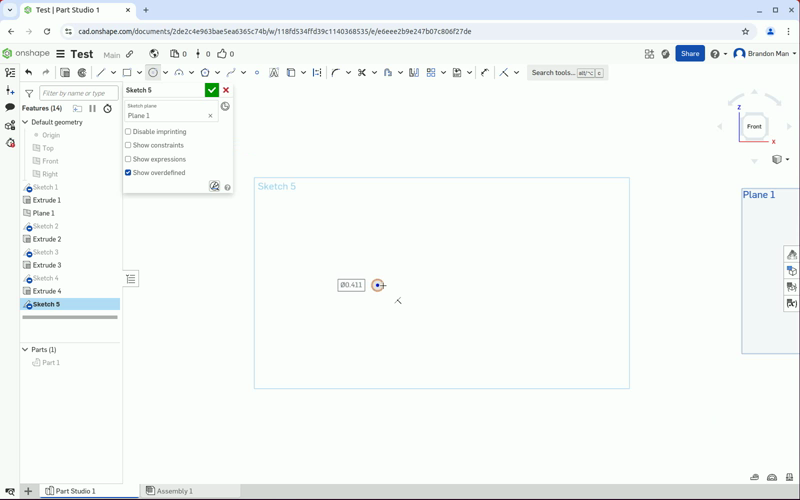
scroll(-6)
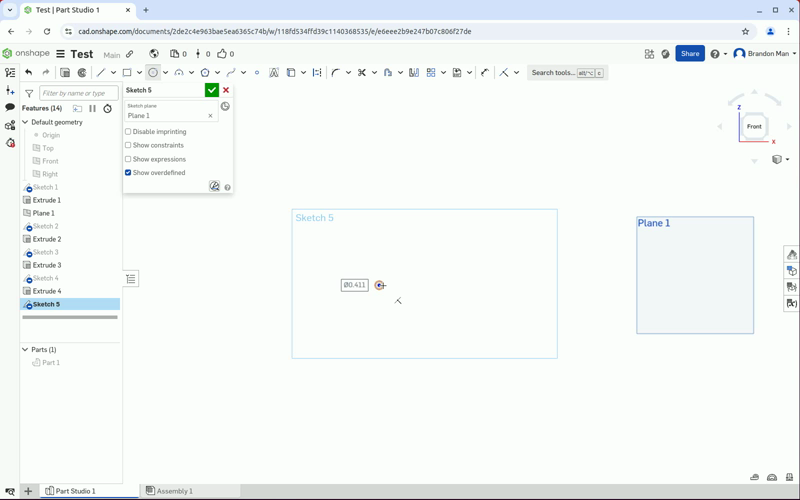
scroll(-6)
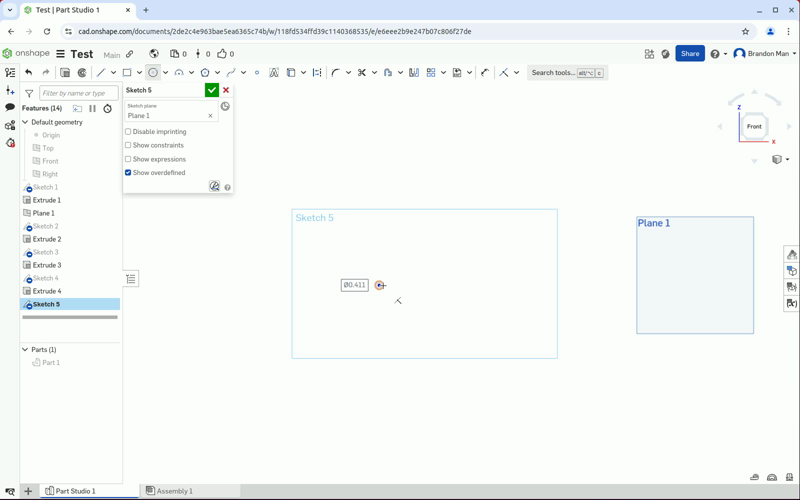
scroll(-6)
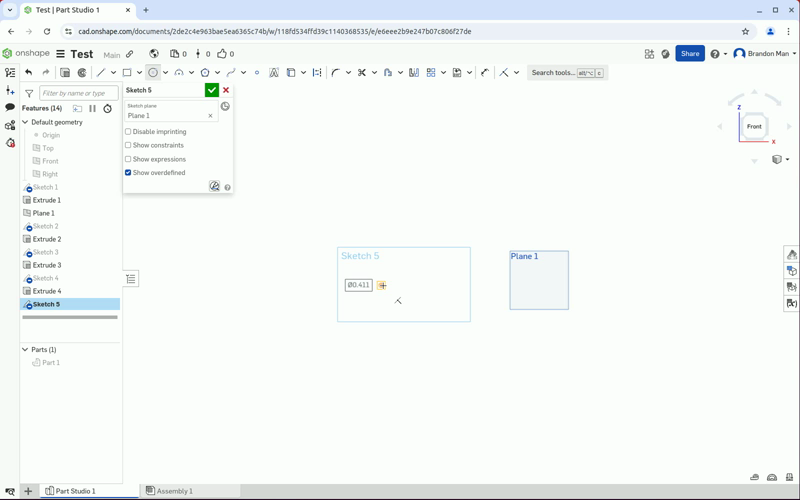
scroll(-6)
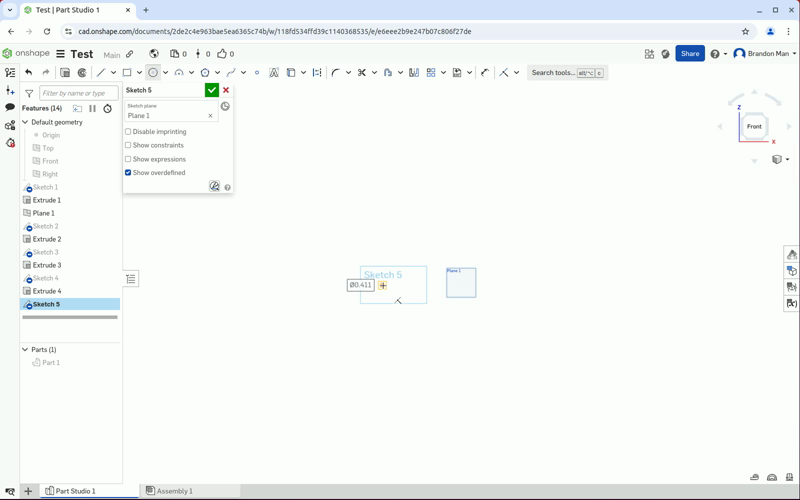
key(esc)
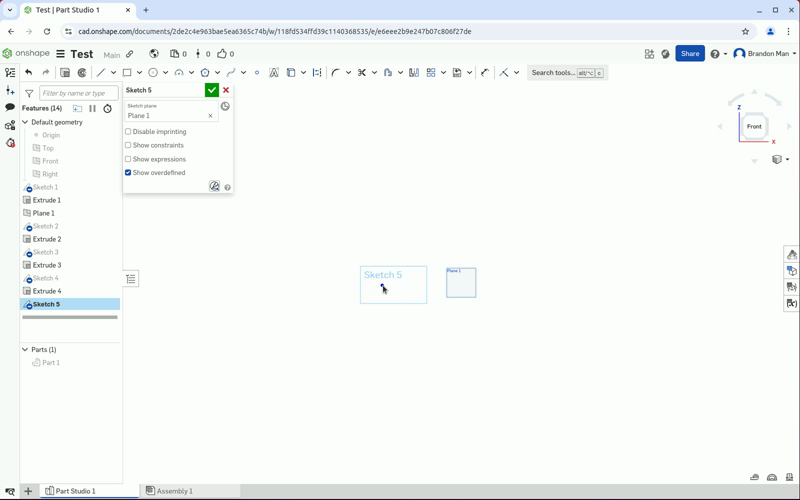
mouse_move(382, 284)
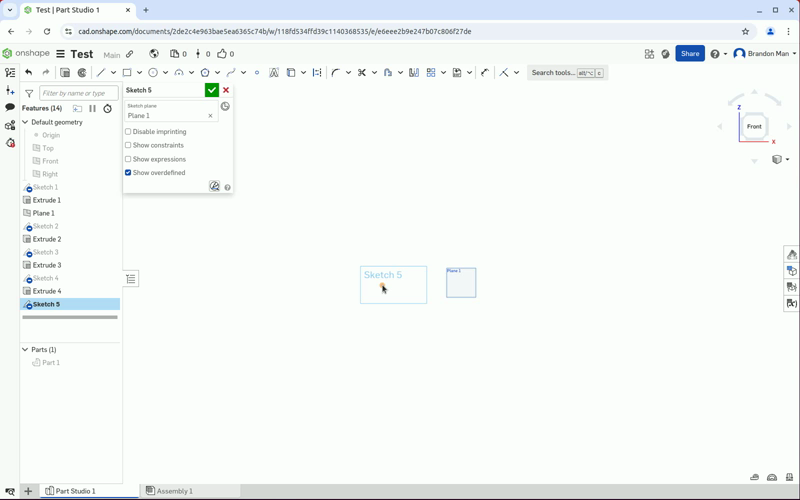
scroll(6)
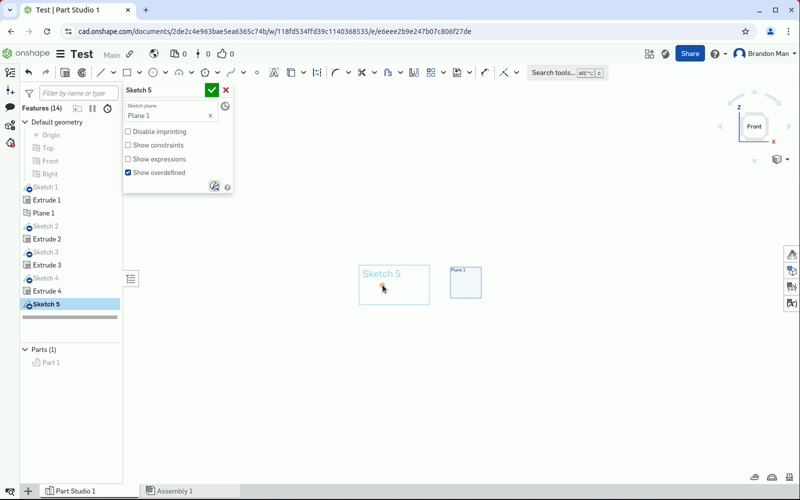
scroll(6)
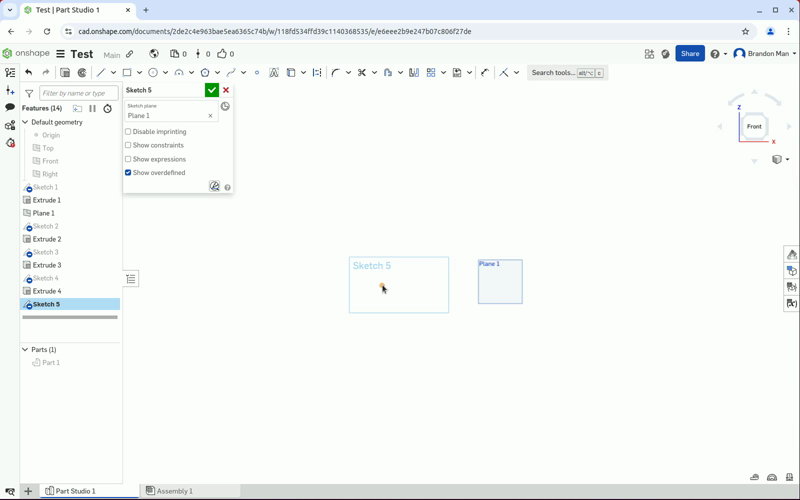
scroll(6)
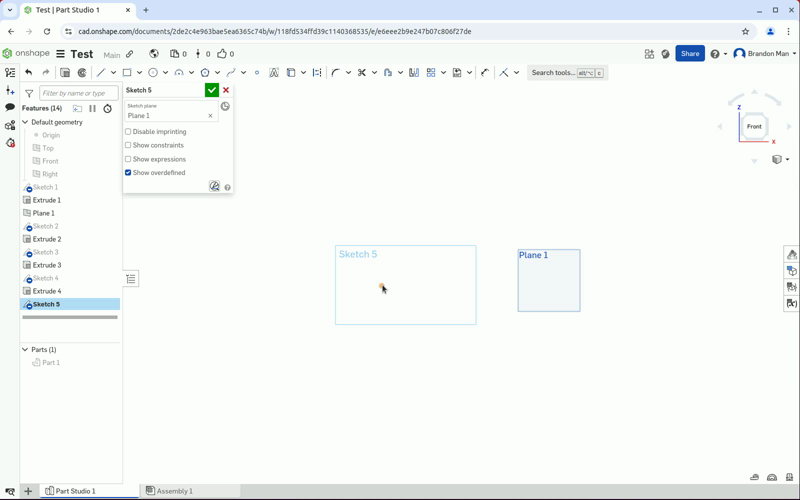
scroll(6)
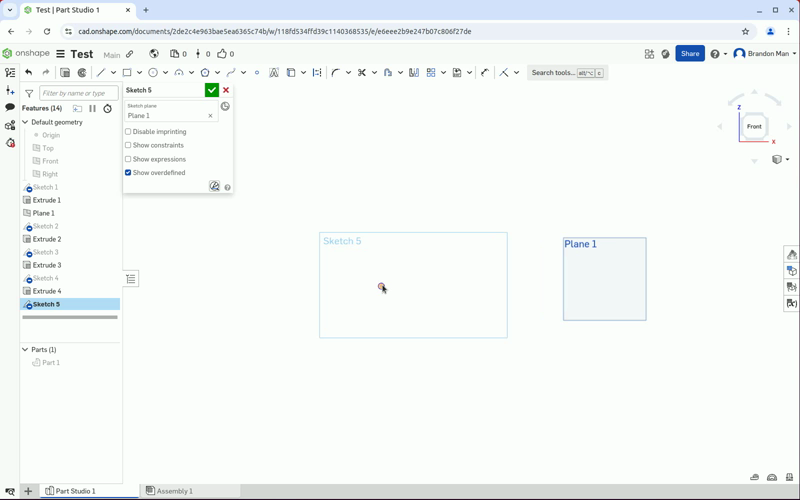
scroll(6)
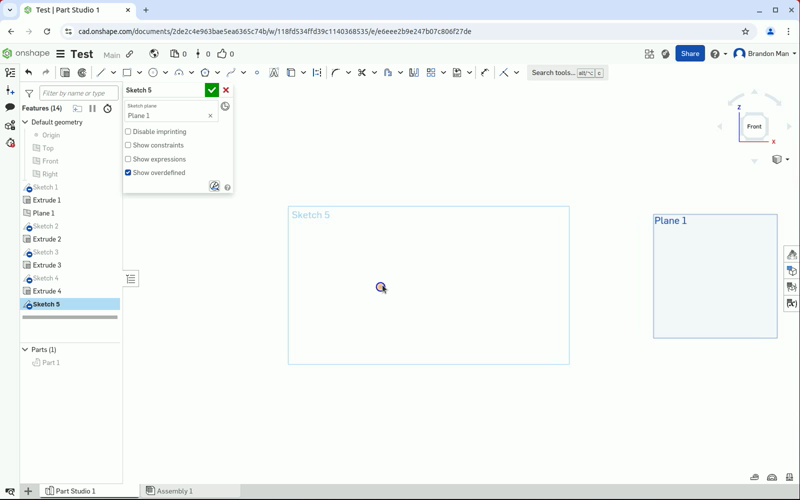
scroll(6)
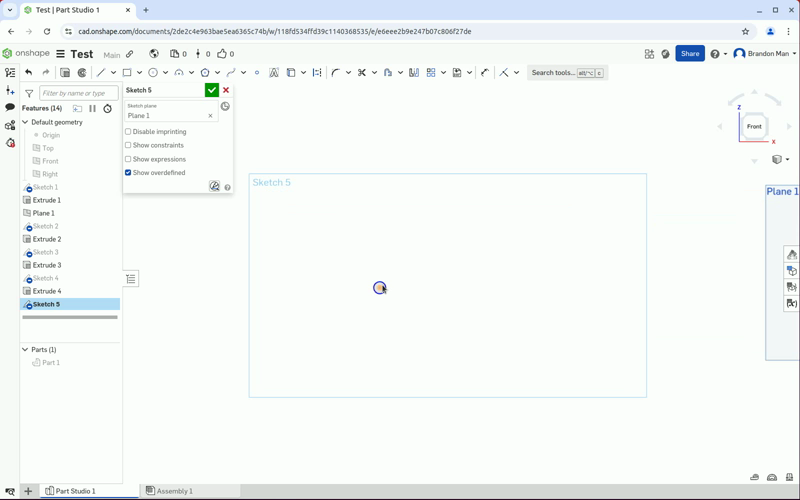
scroll(6)
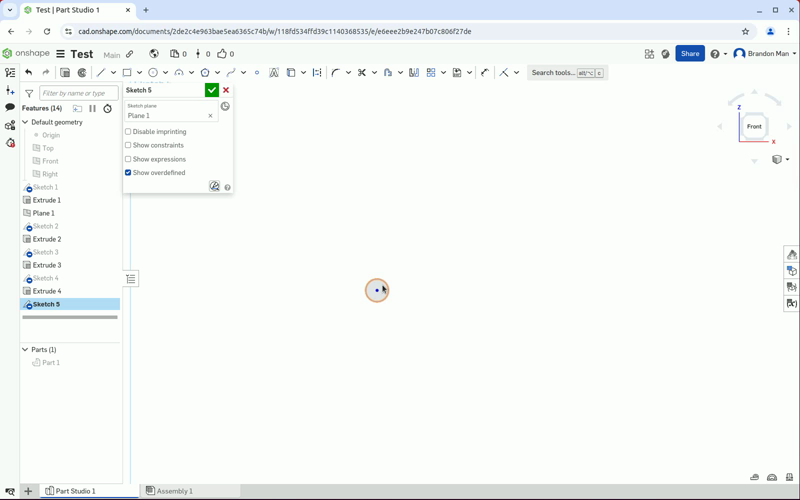
click(382, 284)
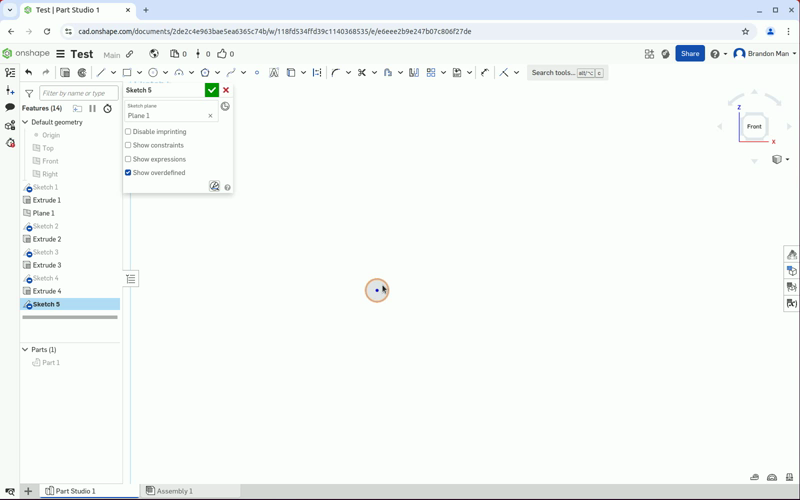
scroll(-6)
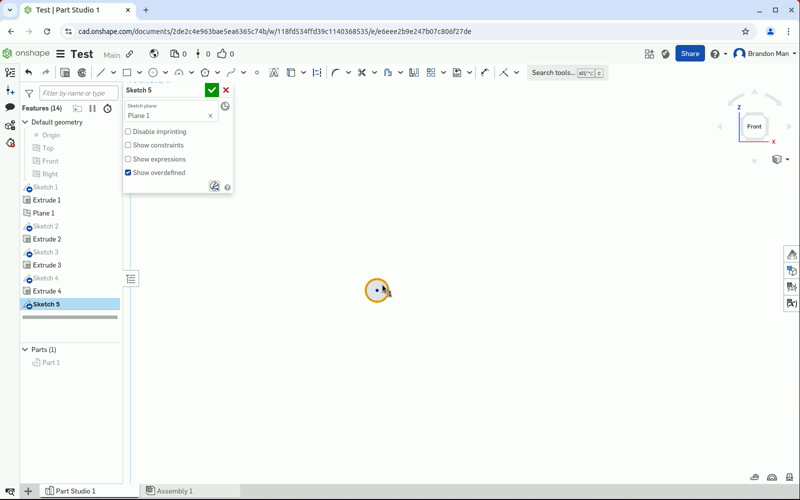
scroll(-6)
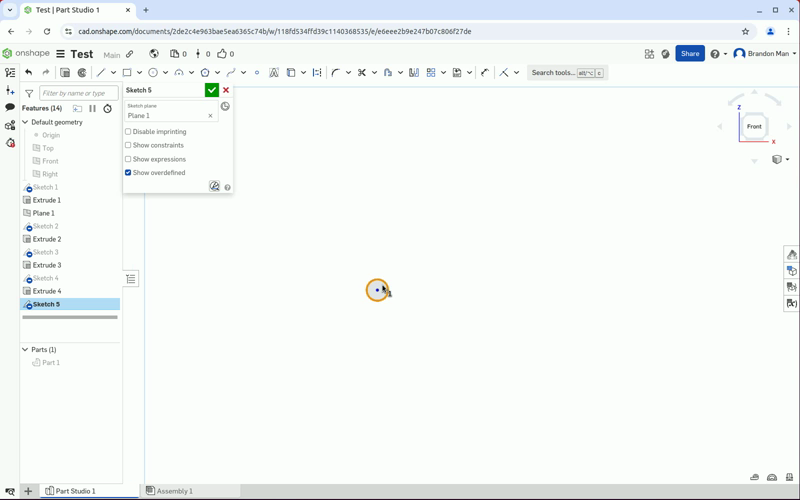
scroll(-6)
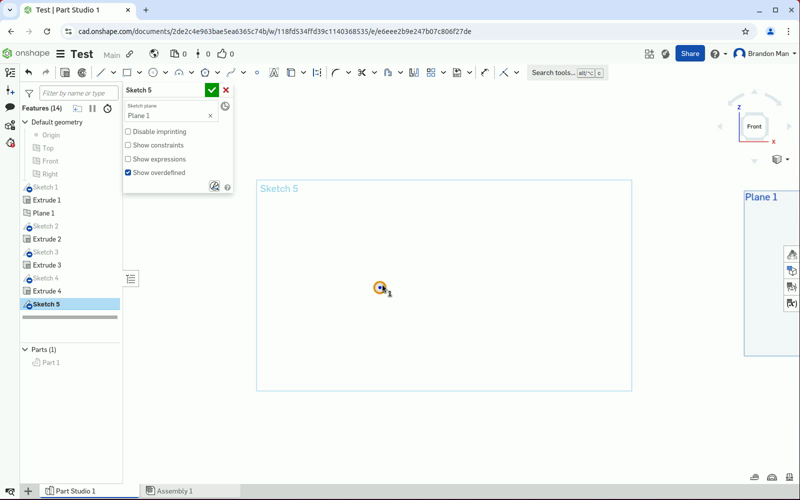
scroll(-6)
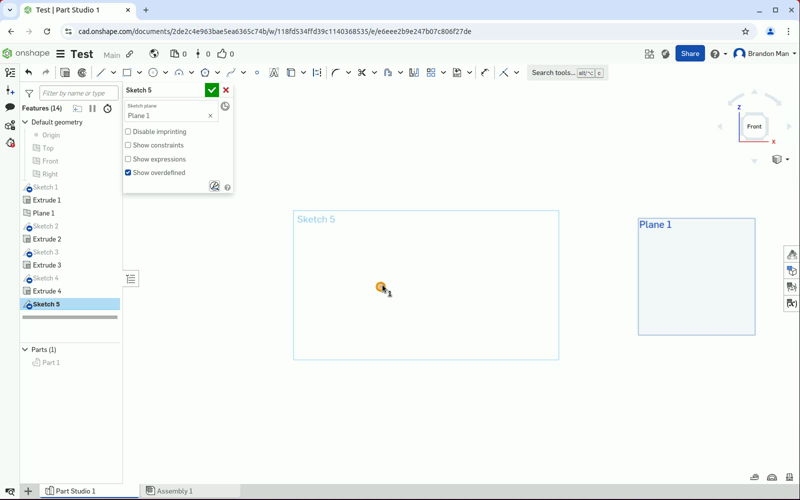
scroll(-6)
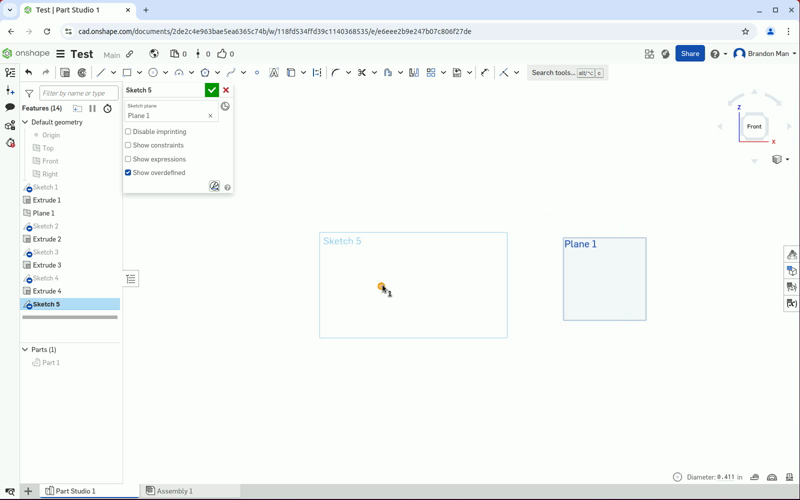
scroll(-6)
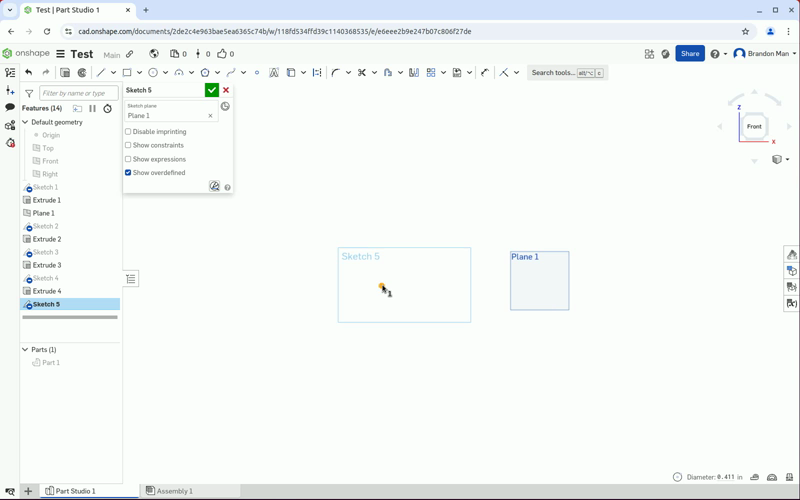
scroll(-6)
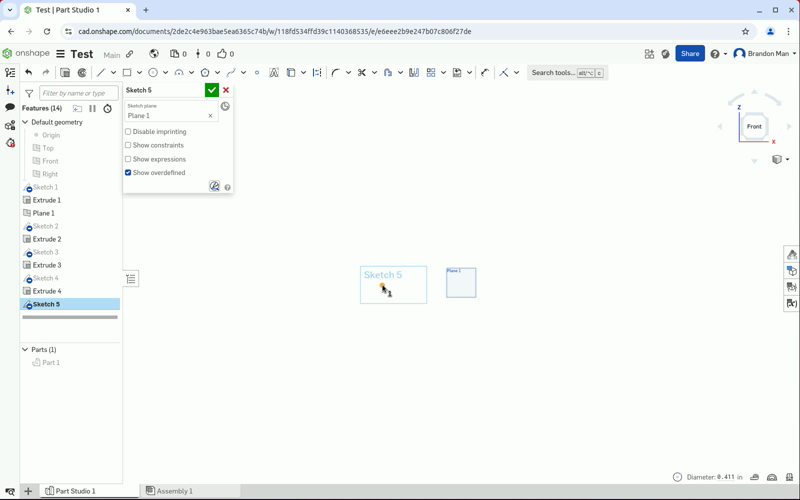
mouse_move(73, 352)
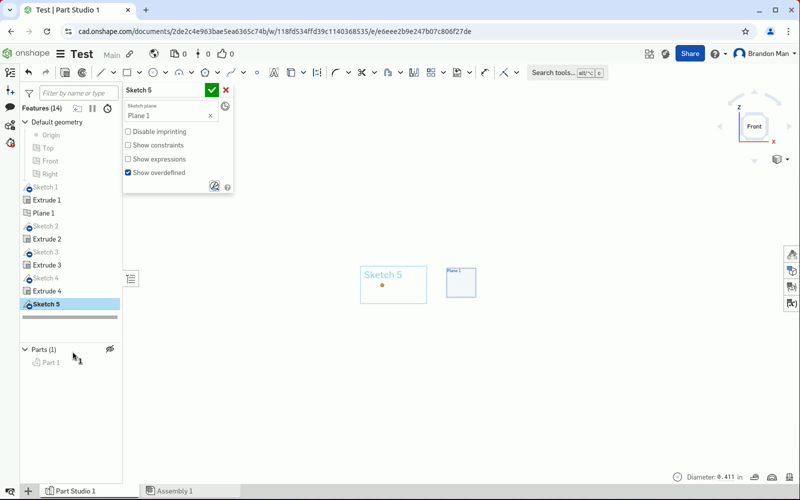
key(shift+y)
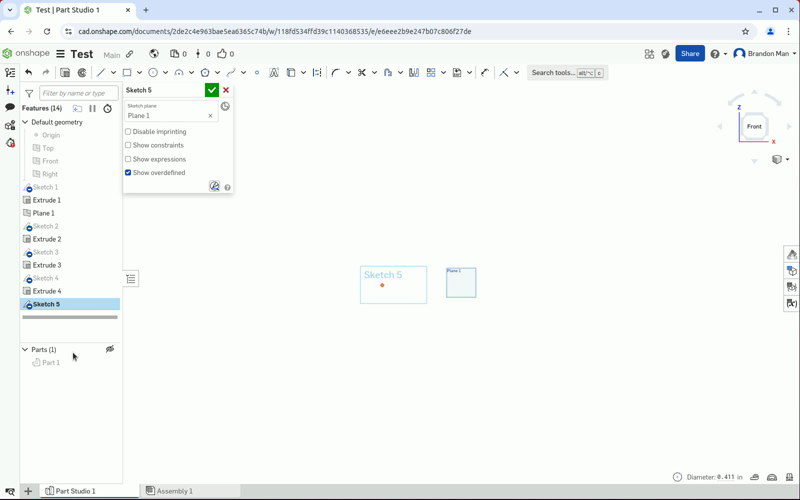
key(shift+e)
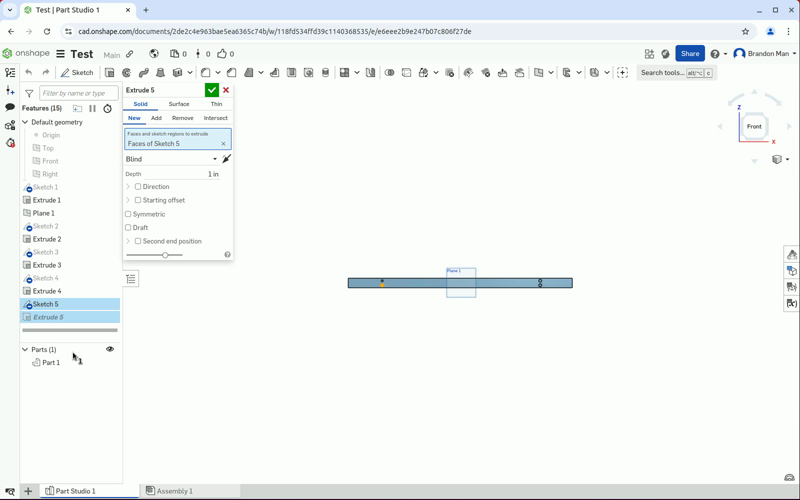
mouse_move(143, 106)
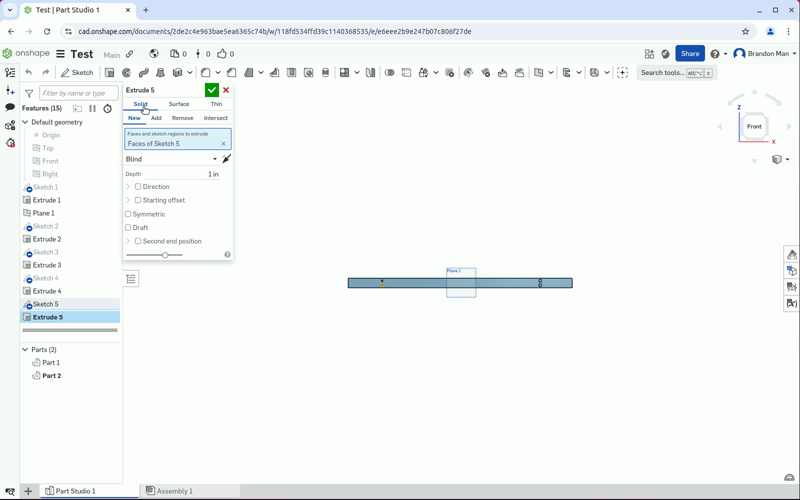
click(143, 106)
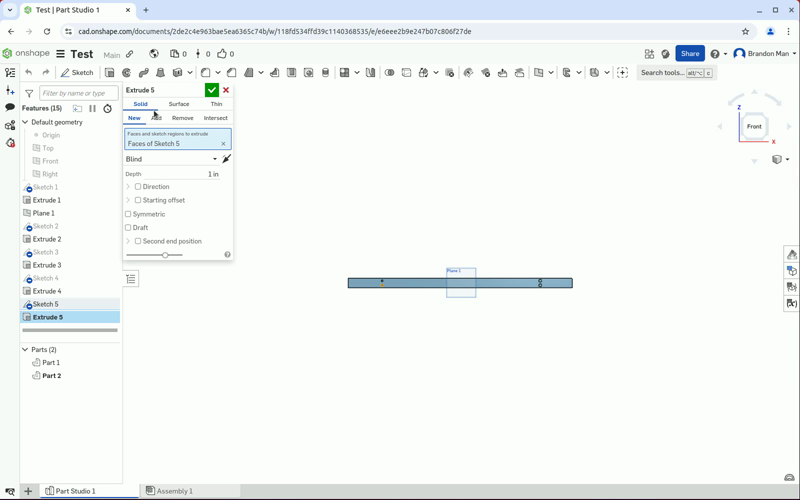
mouse_move(186, 120)
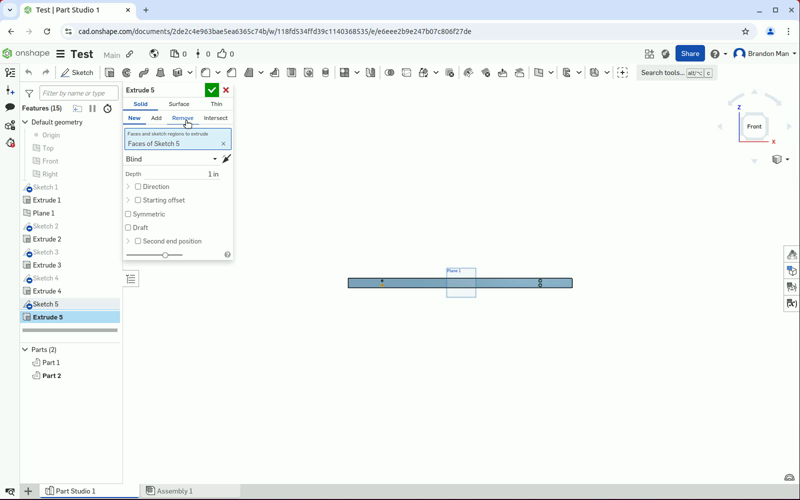
click(186, 120)
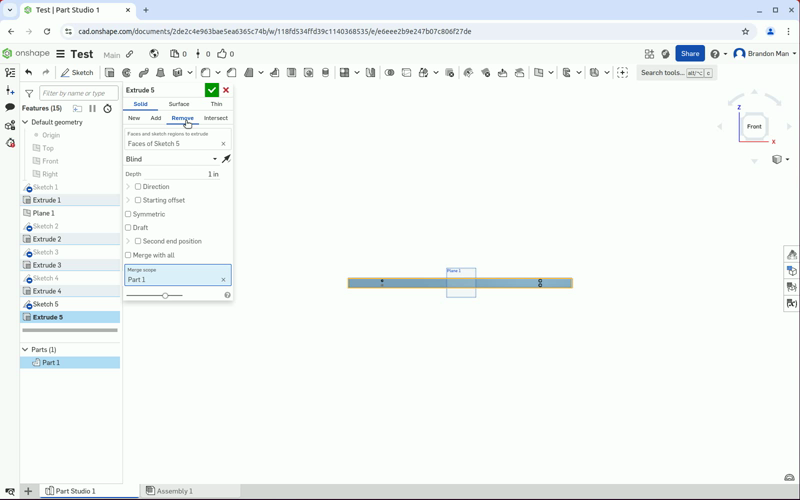
key(tab, 4)
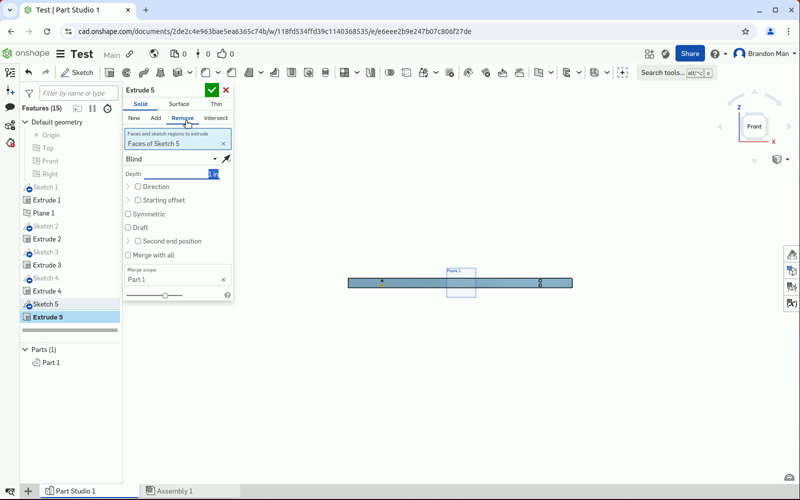
text(0.481)
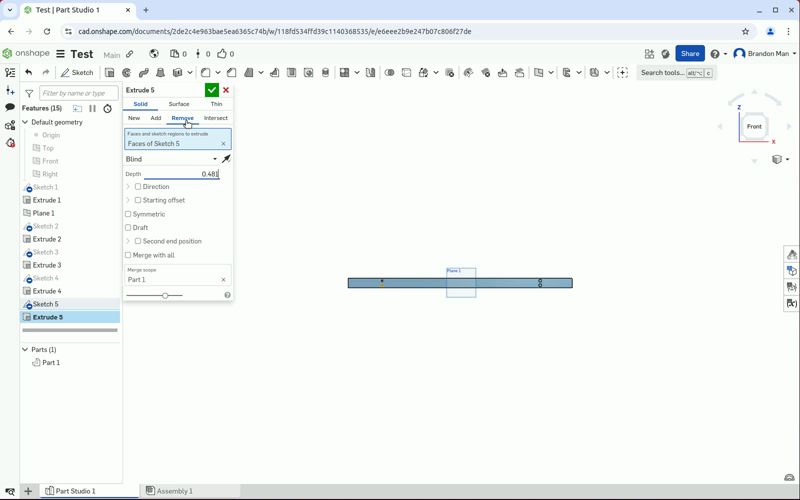
key(tab, 6)
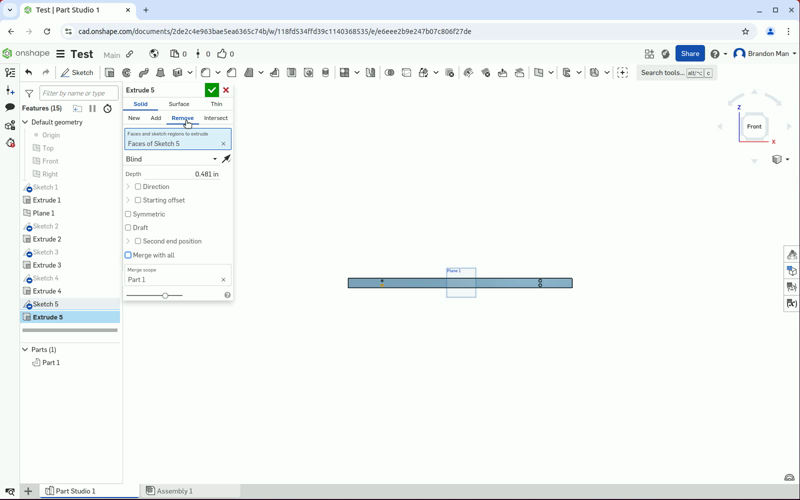
key(space)
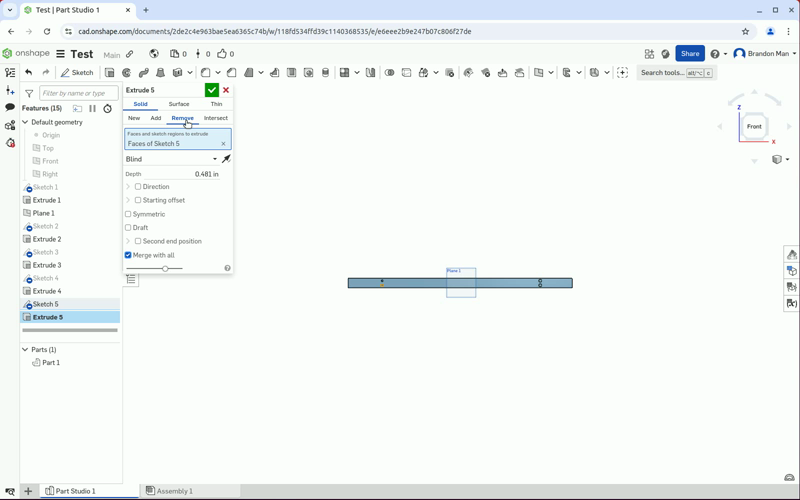
key(enter)
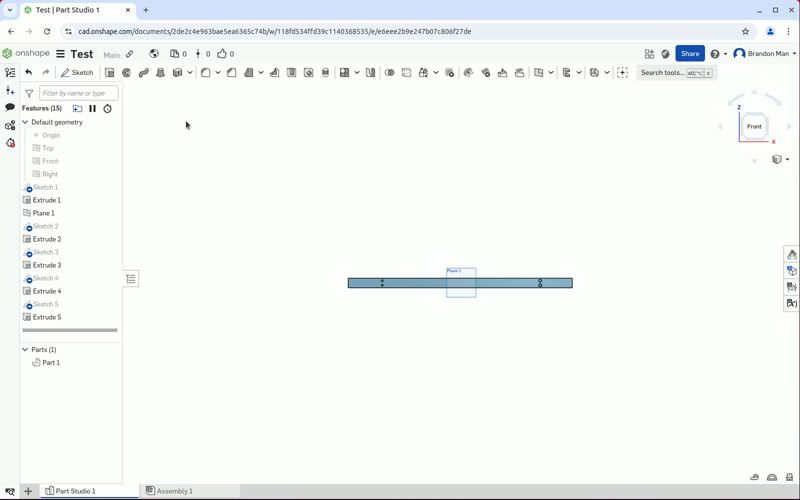
key(shift+h)
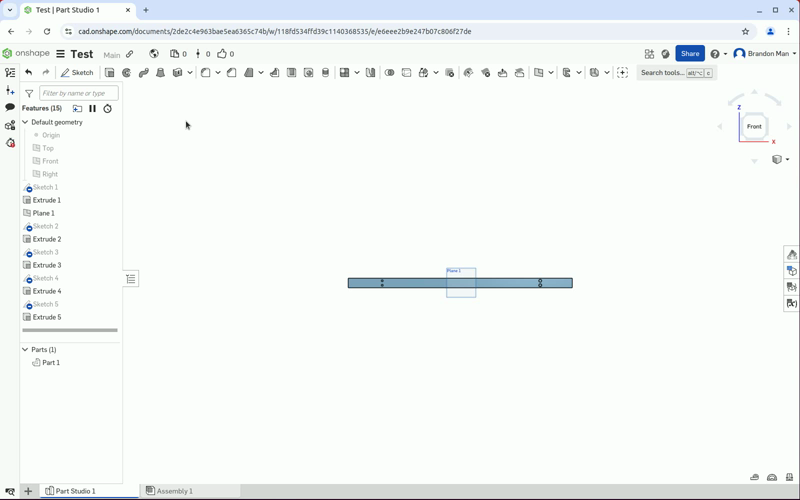
key(shift+h)
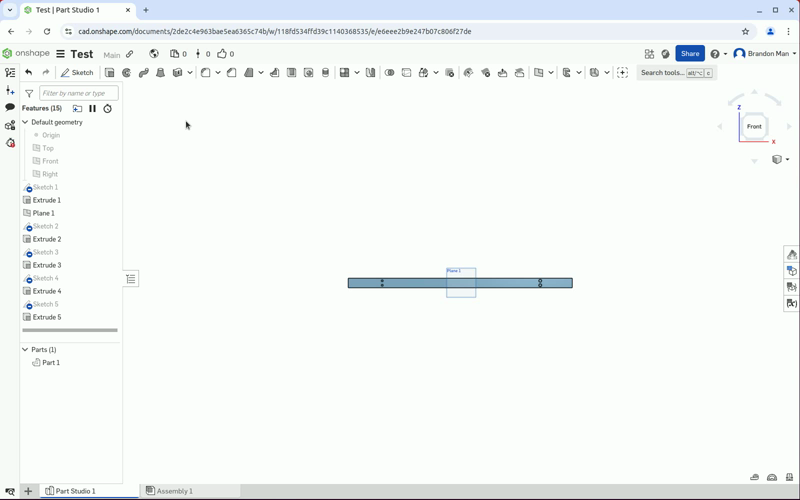
mouse_move(73, 189)
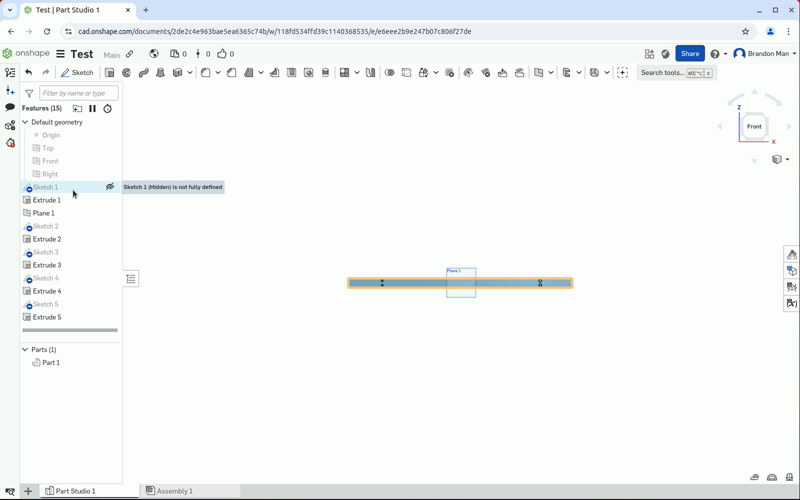
click(73, 189)
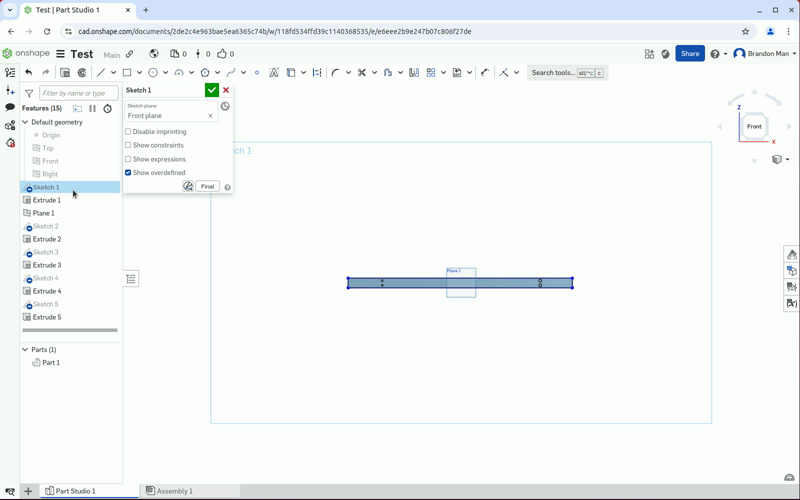
mouse_move(229, 92)
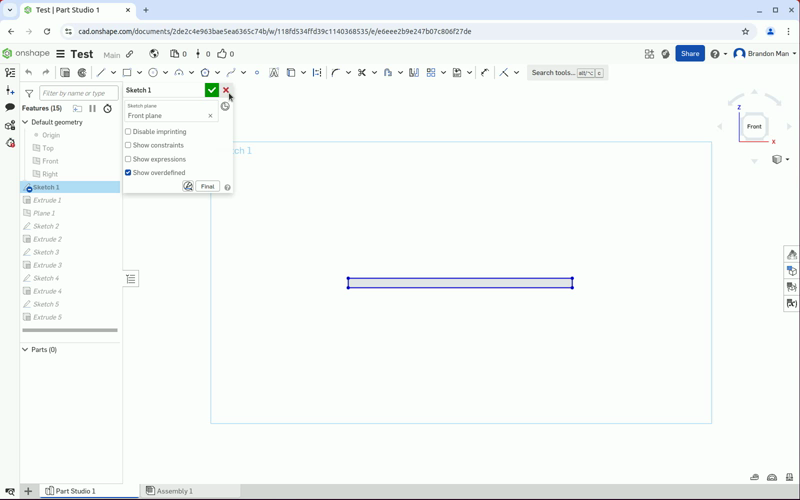
click(229, 92)
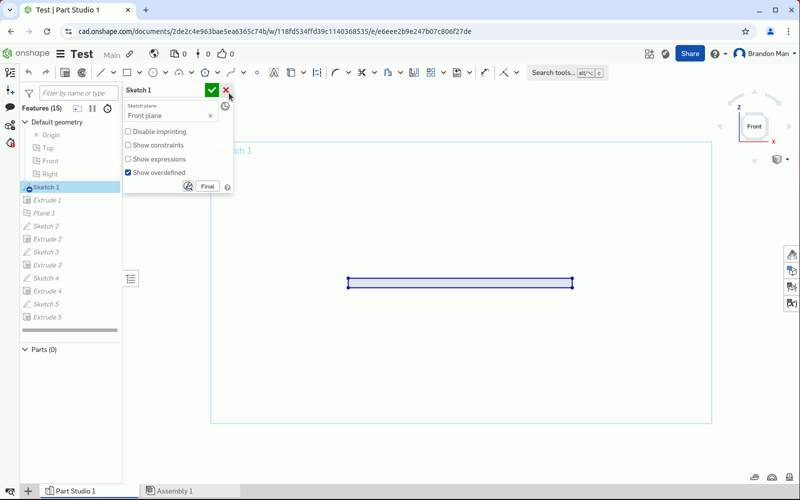
key(shift+s)
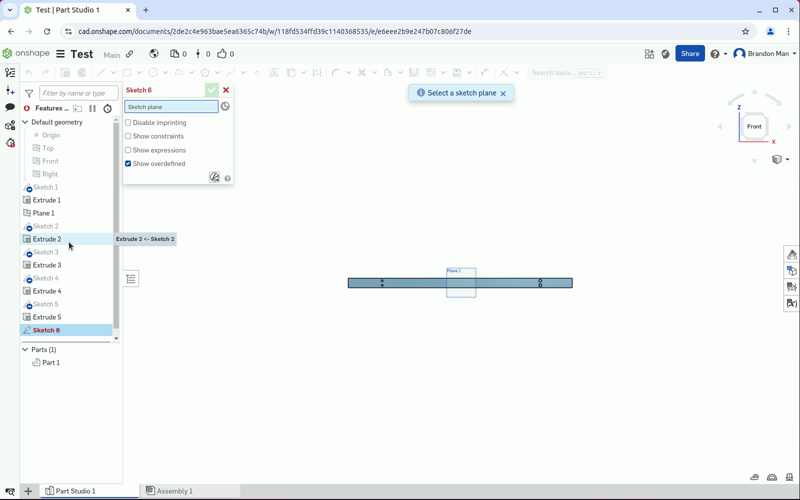
scroll(3)
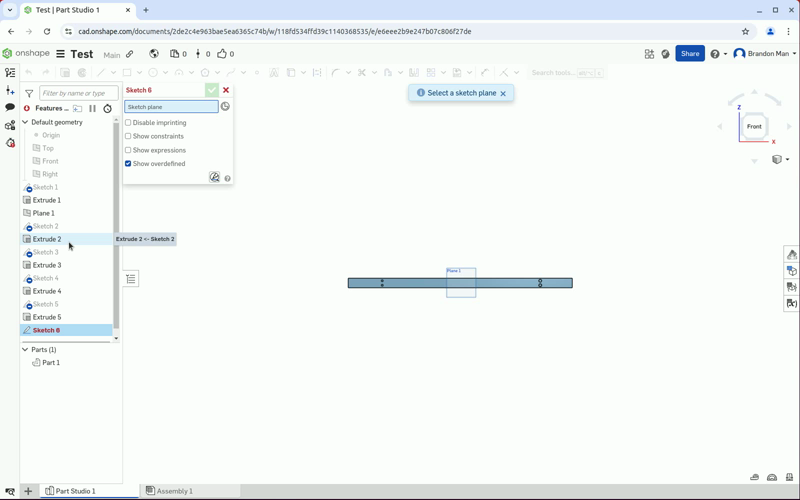
mouse_move(69, 163)
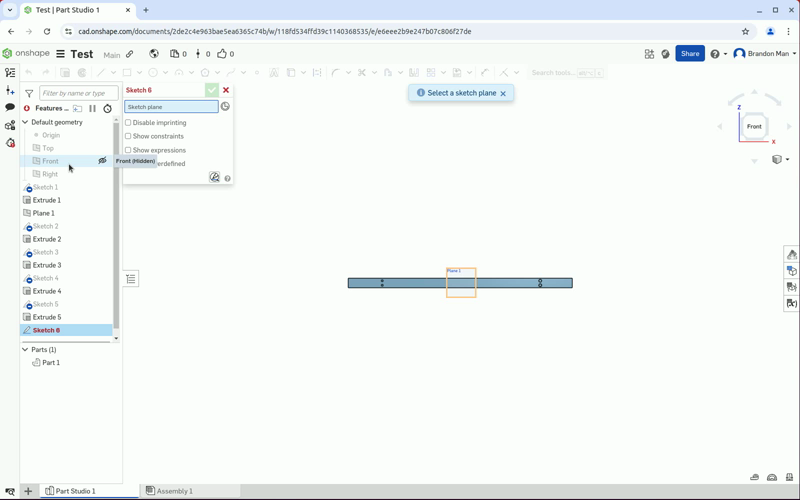
click(69, 163)
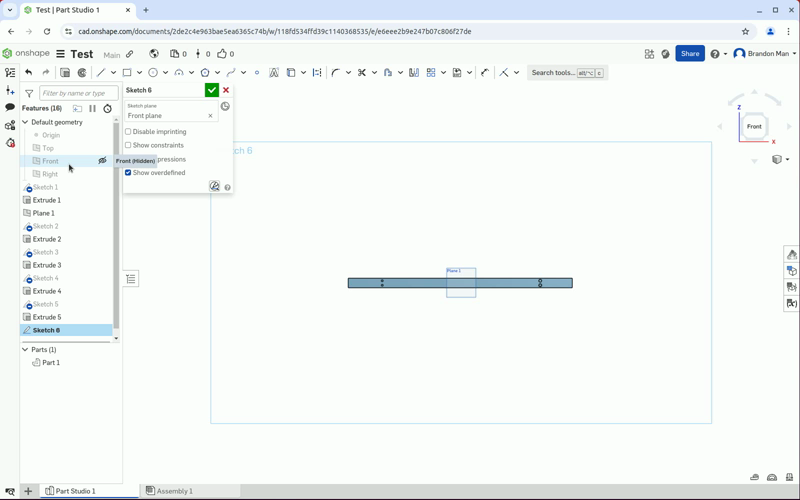
mouse_move(73, 352)
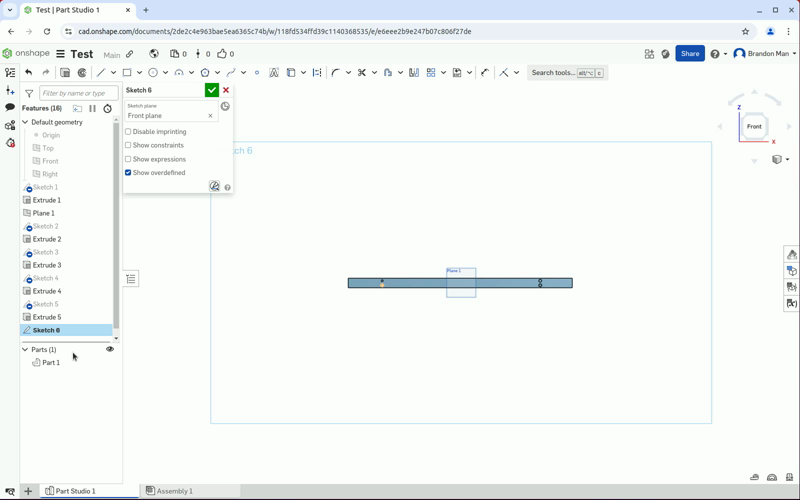
key(y)
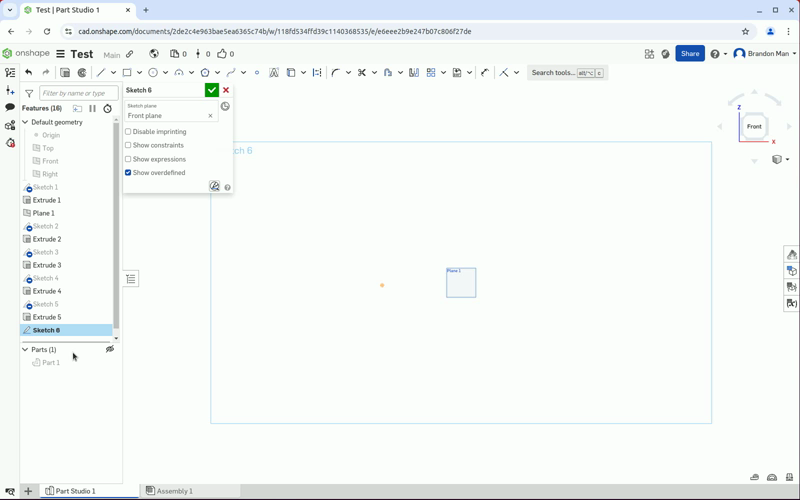
key(c)
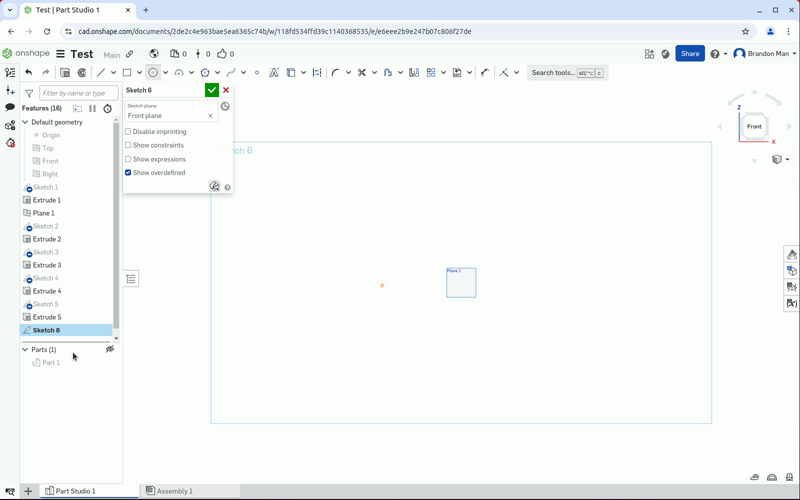
key_down(shift)
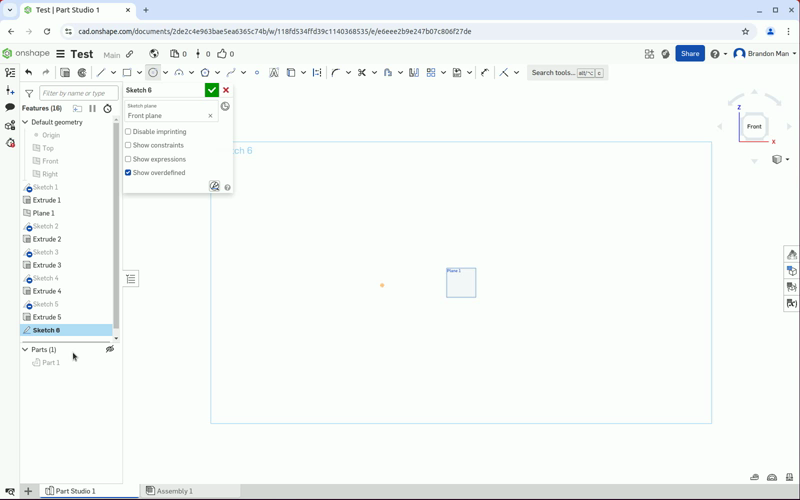
mouse_move(398, 279)
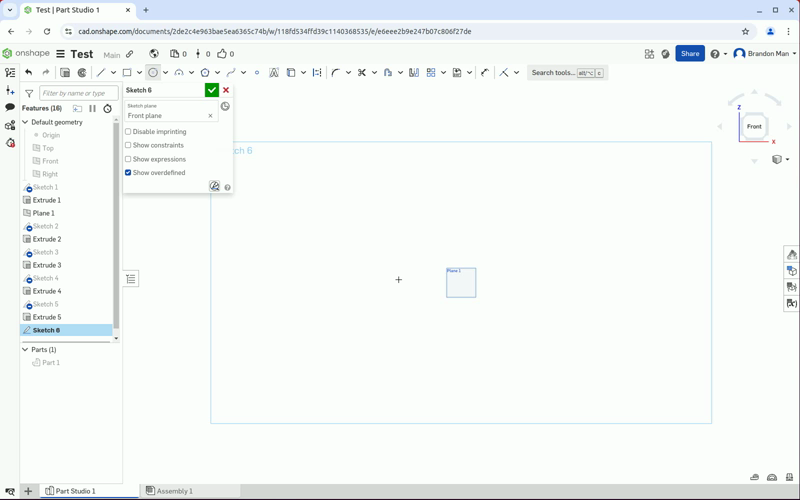
click(398, 279)
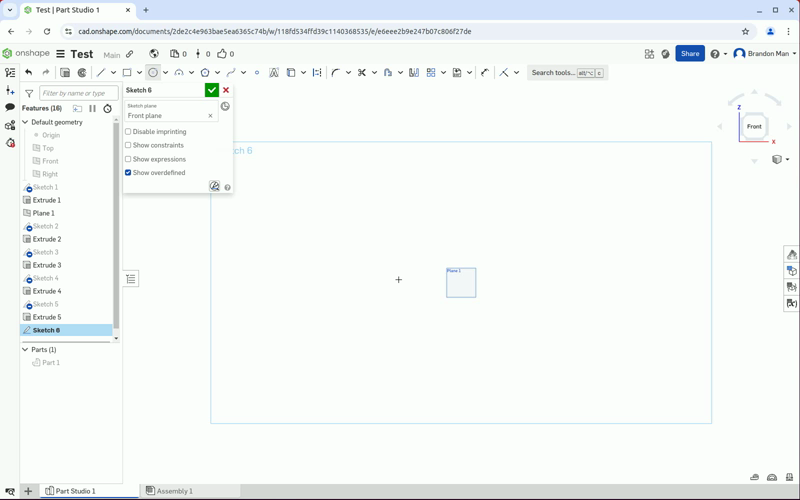
key_up(shift)
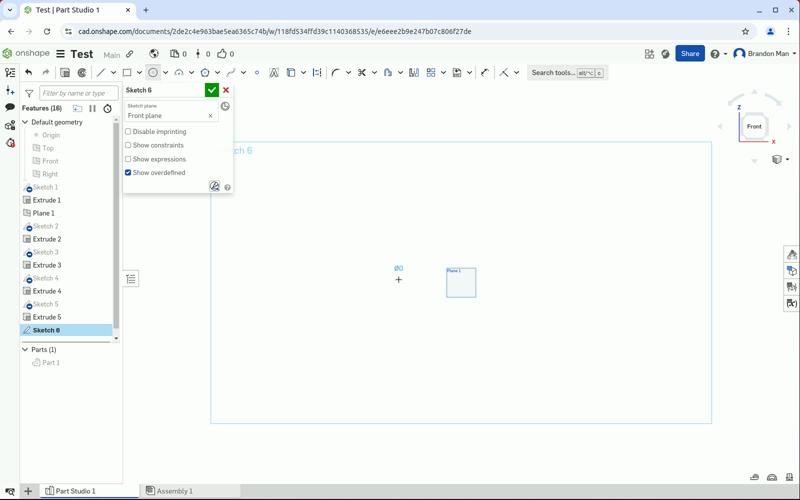
mouse_move(399, 279)
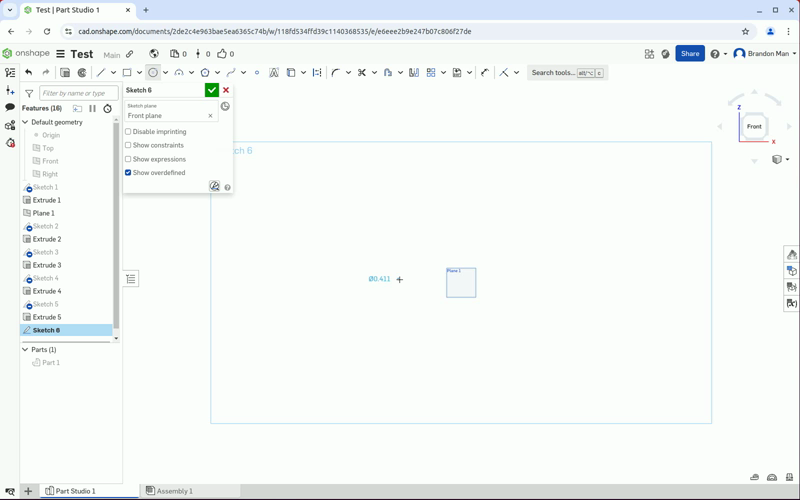
scroll(6)
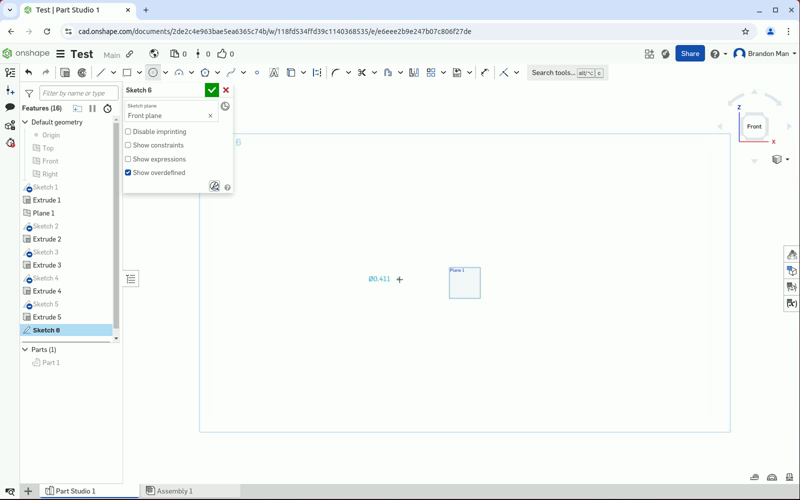
scroll(6)
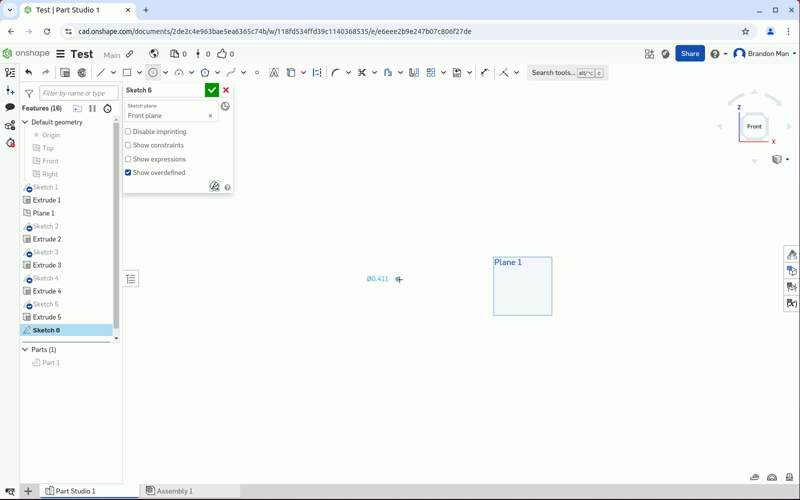
scroll(6)
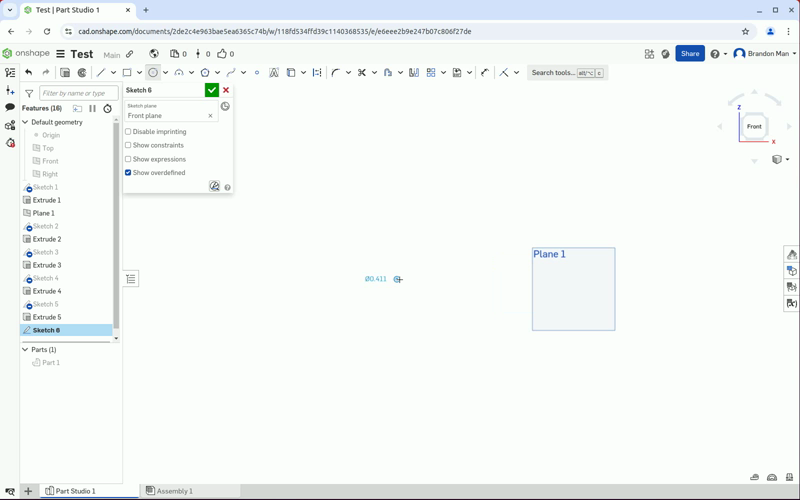
scroll(6)
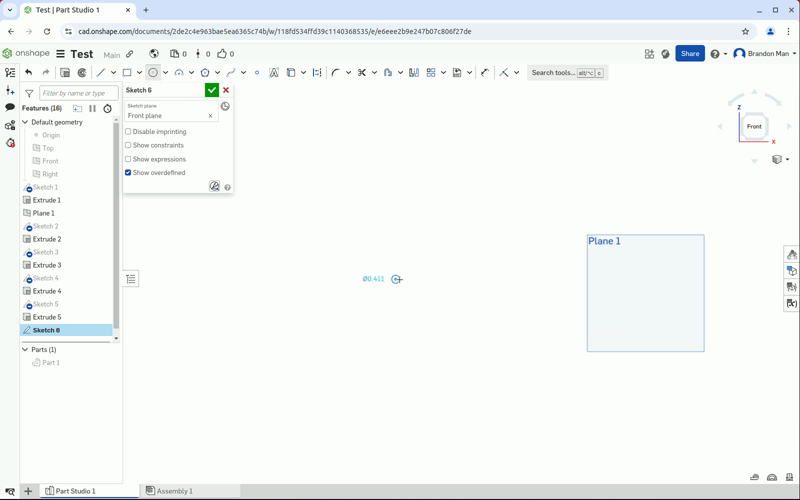
scroll(6)
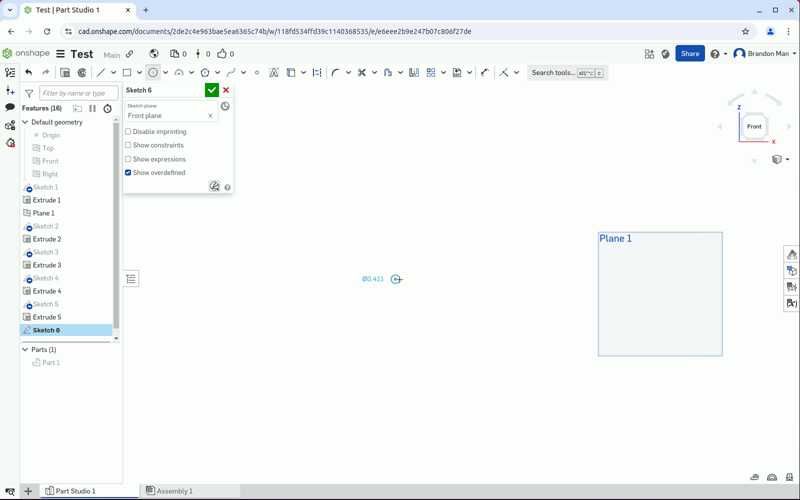
scroll(6)
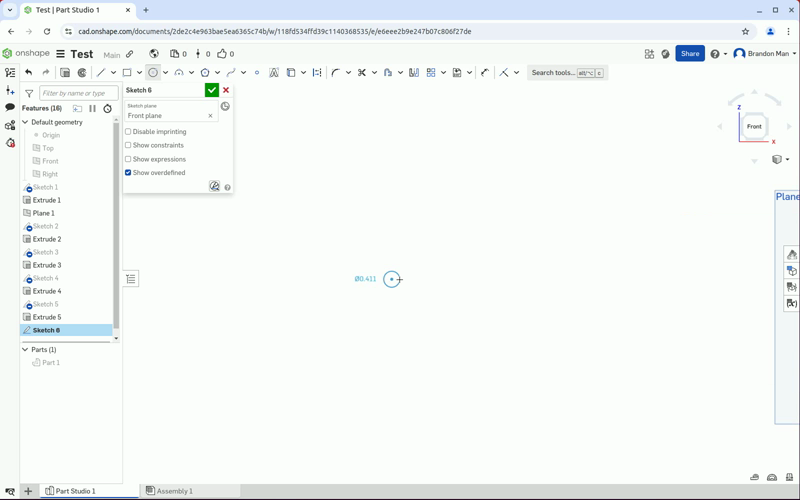
scroll(6)
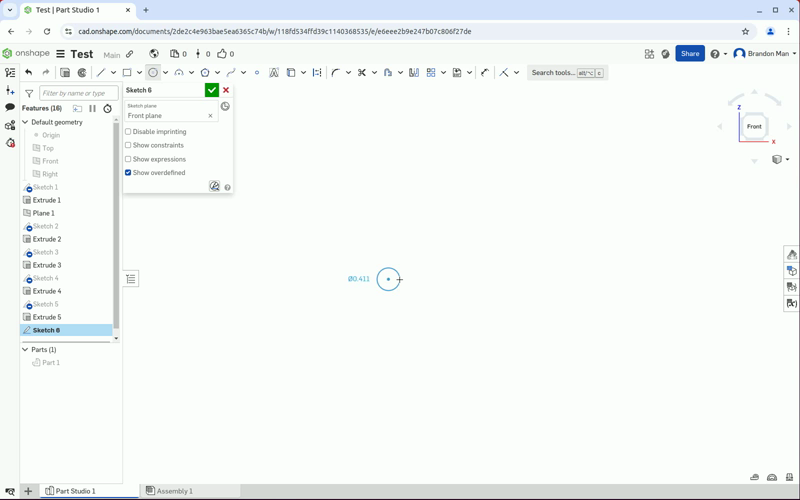
click(399, 279)
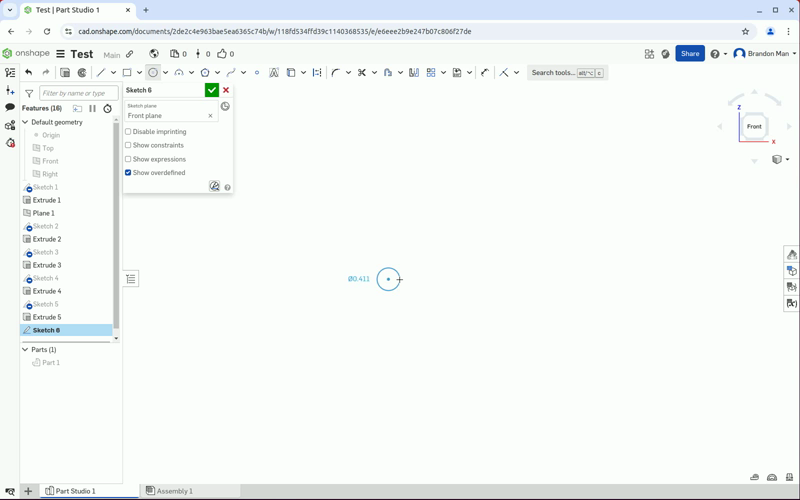
scroll(-6)
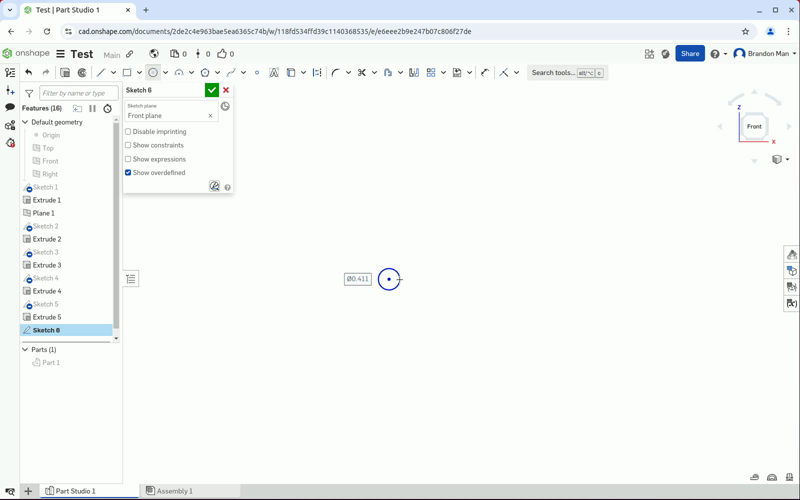
scroll(-6)
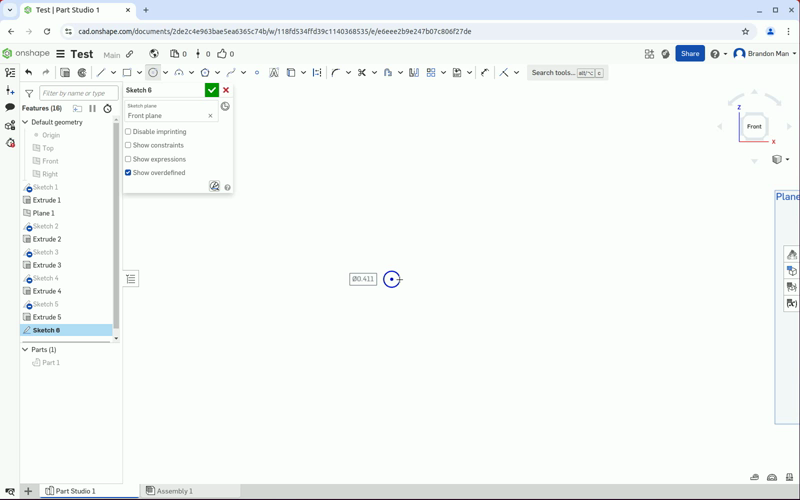
scroll(-6)
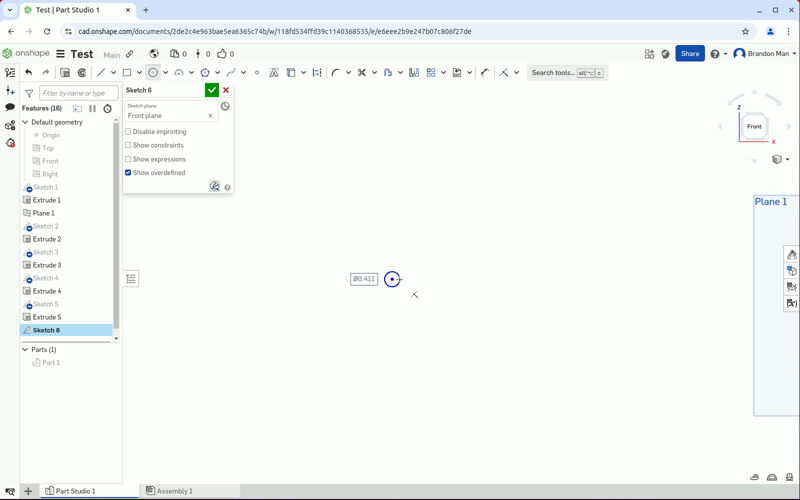
scroll(-6)
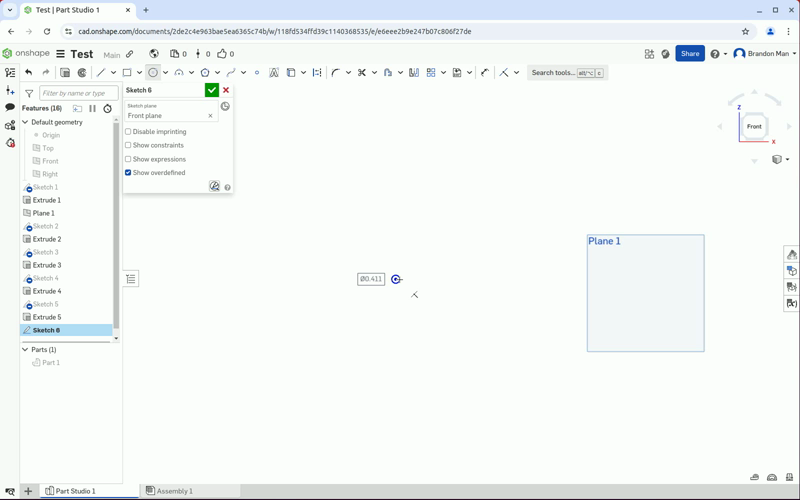
scroll(-6)
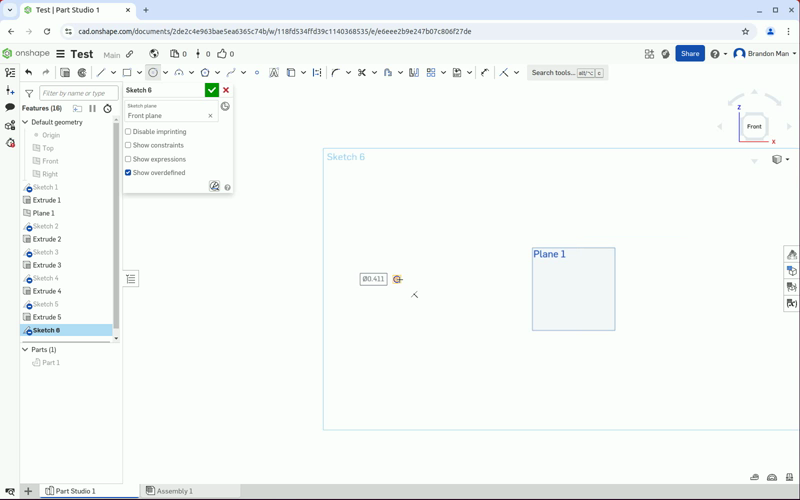
scroll(-6)
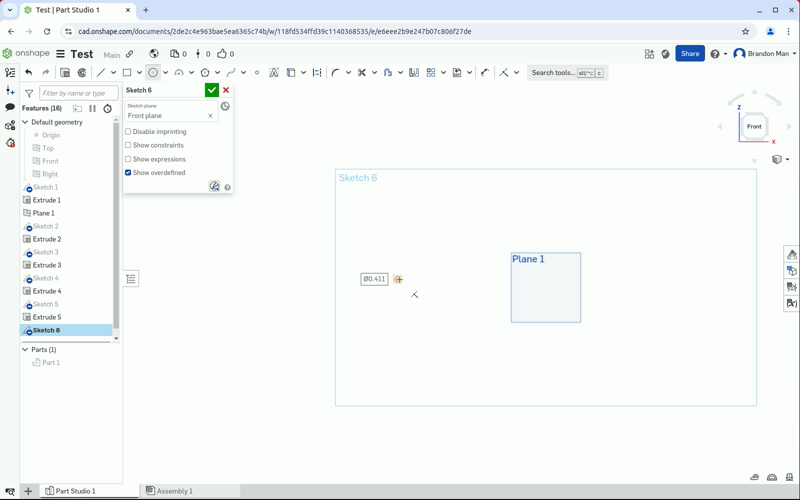
scroll(-6)
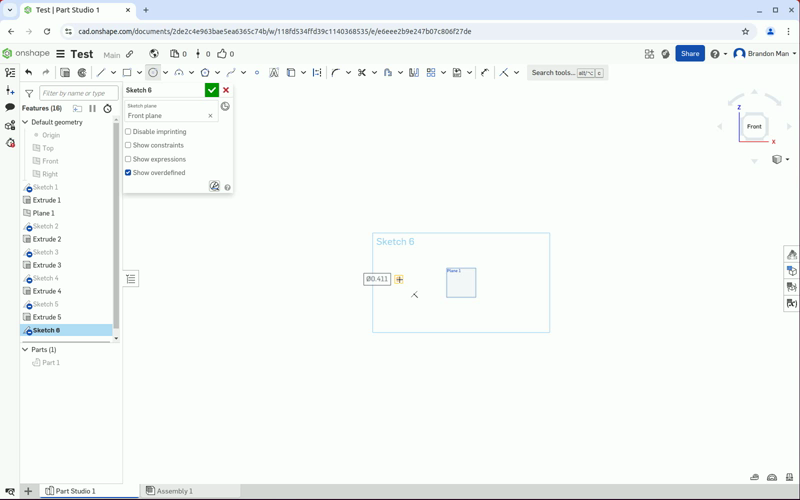
key(esc)
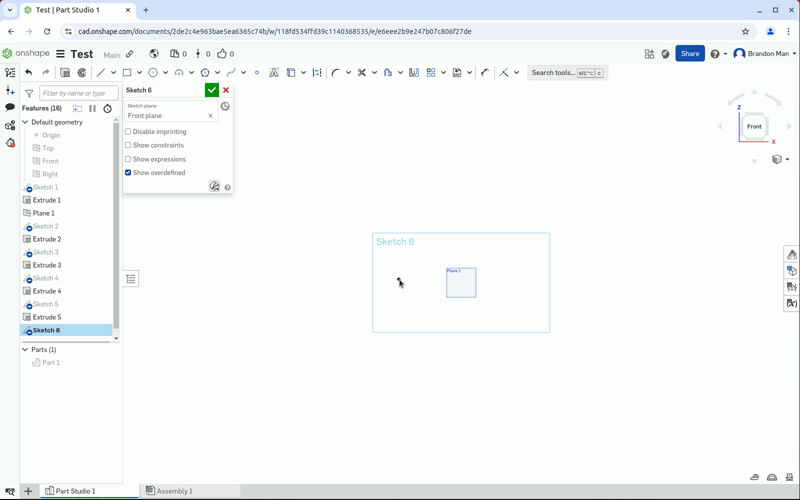
mouse_move(398, 278)
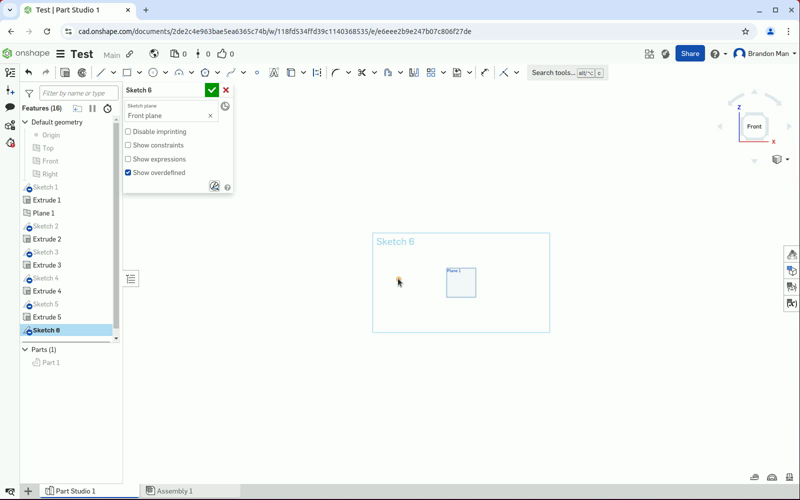
scroll(6)
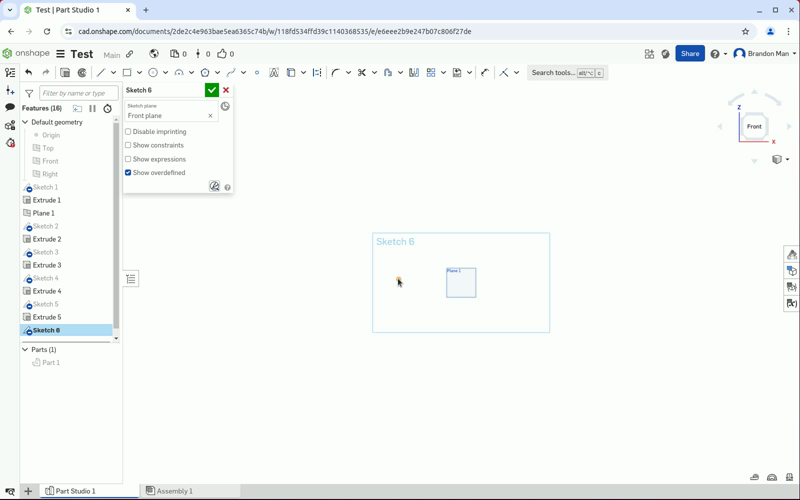
scroll(6)
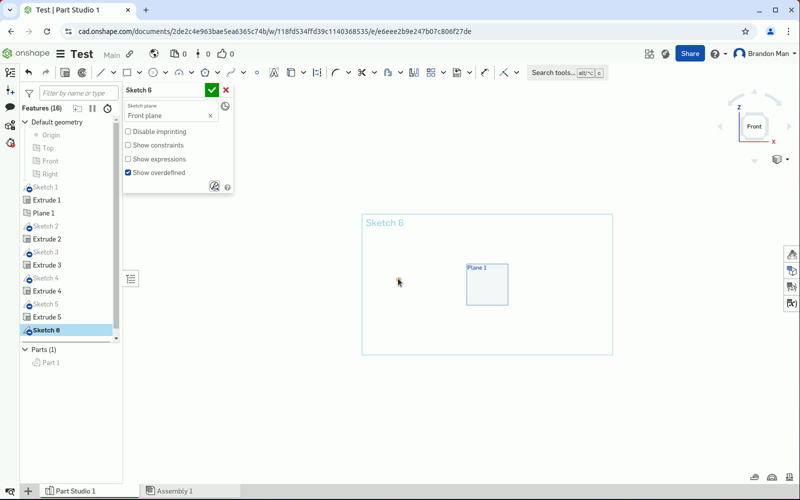
scroll(6)
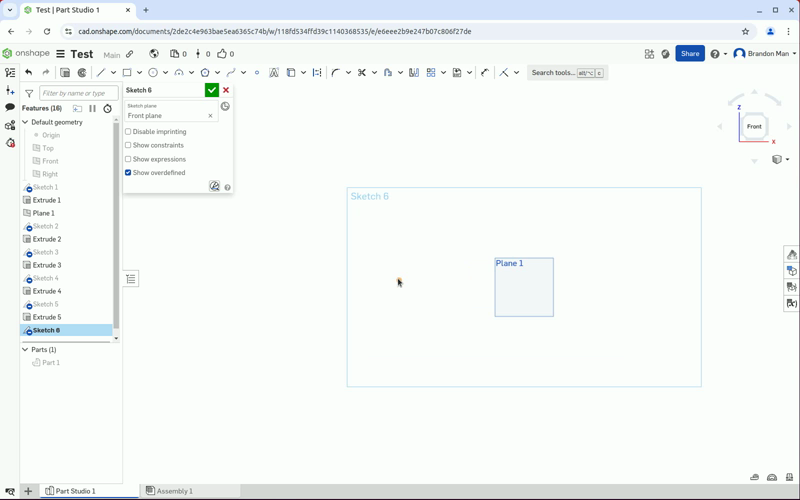
scroll(6)
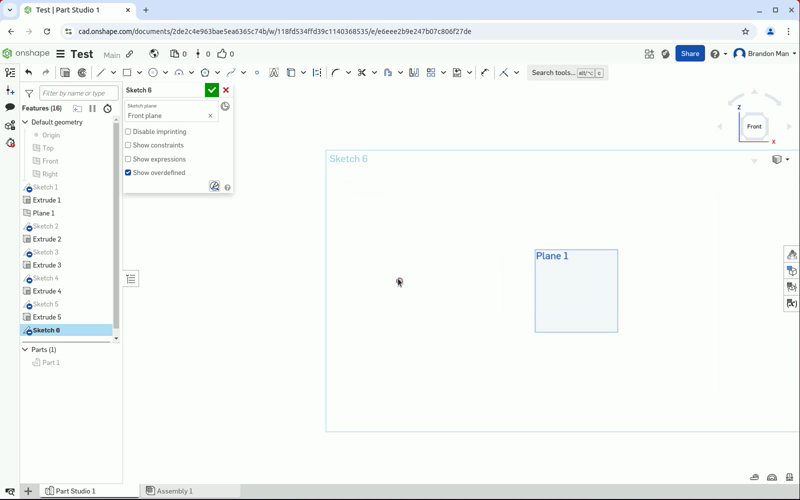
scroll(6)
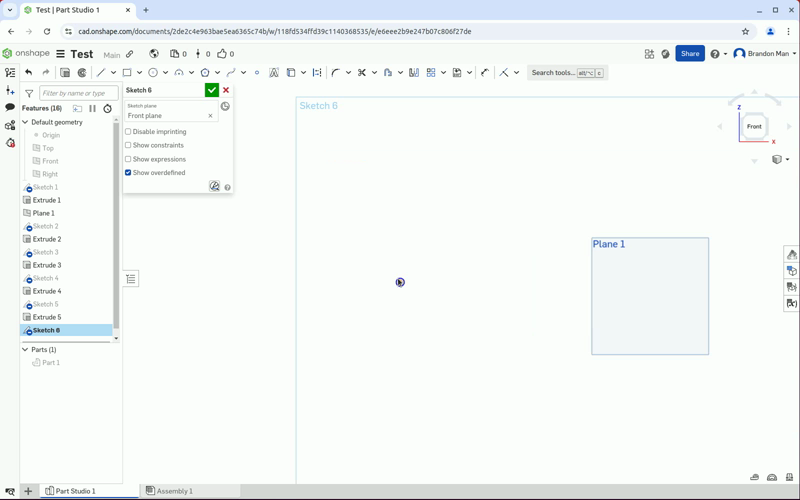
scroll(6)
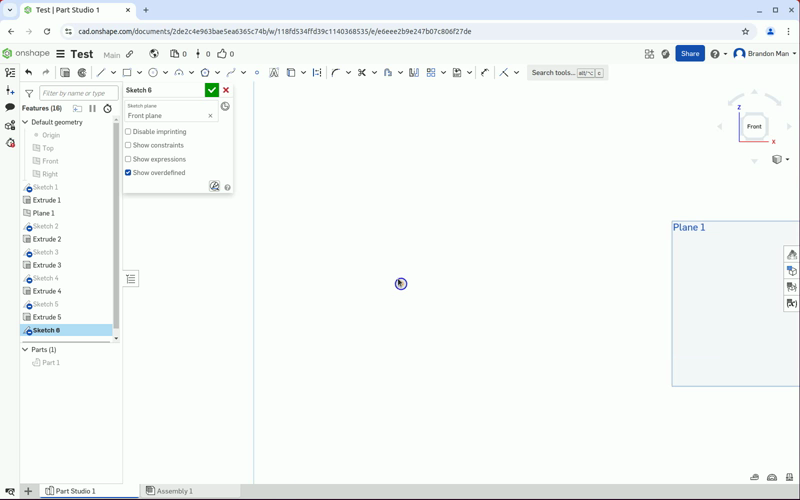
scroll(6)
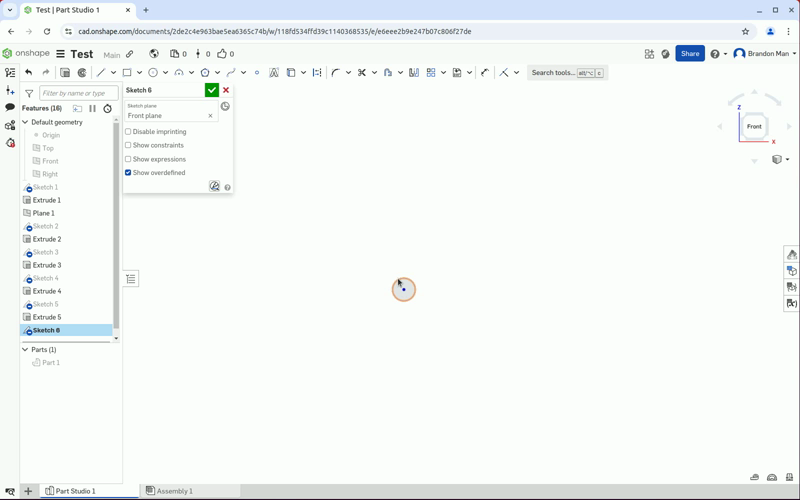
click(398, 278)
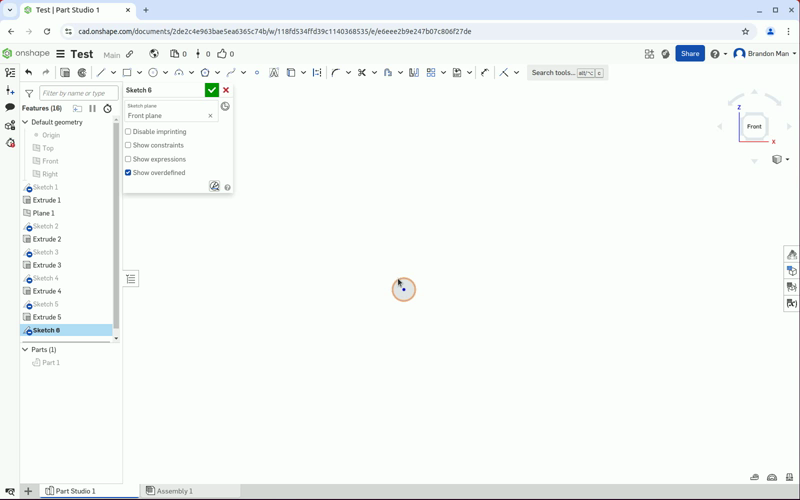
scroll(-6)
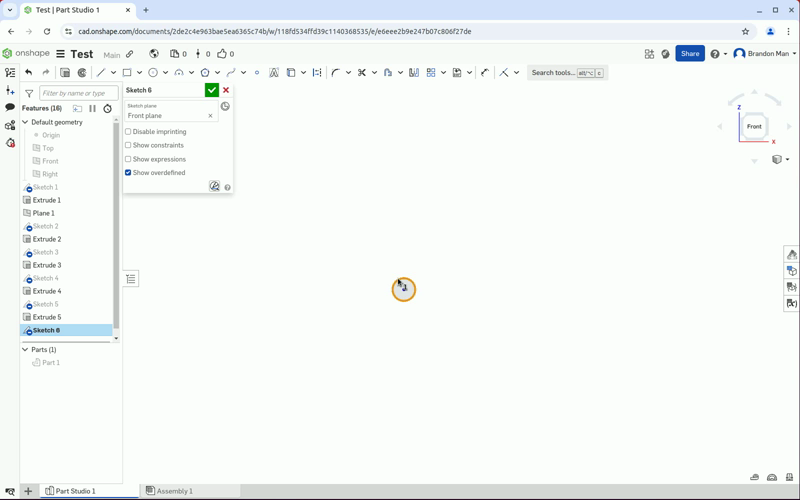
scroll(-6)
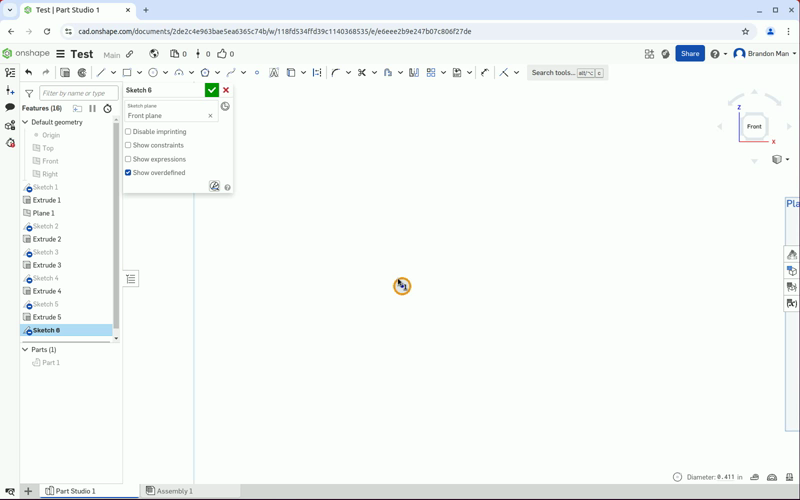
scroll(-6)
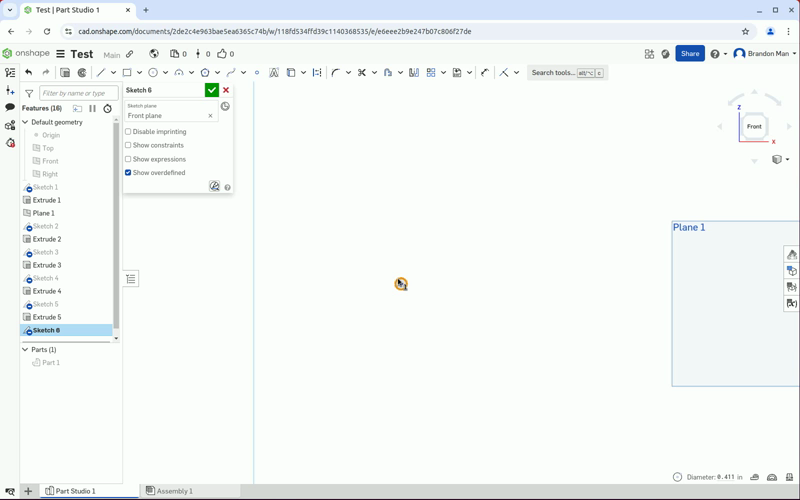
scroll(-6)
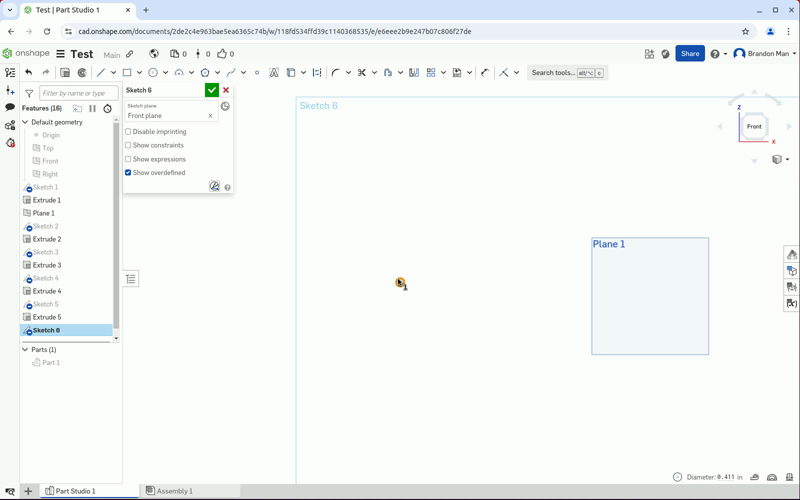
scroll(-6)
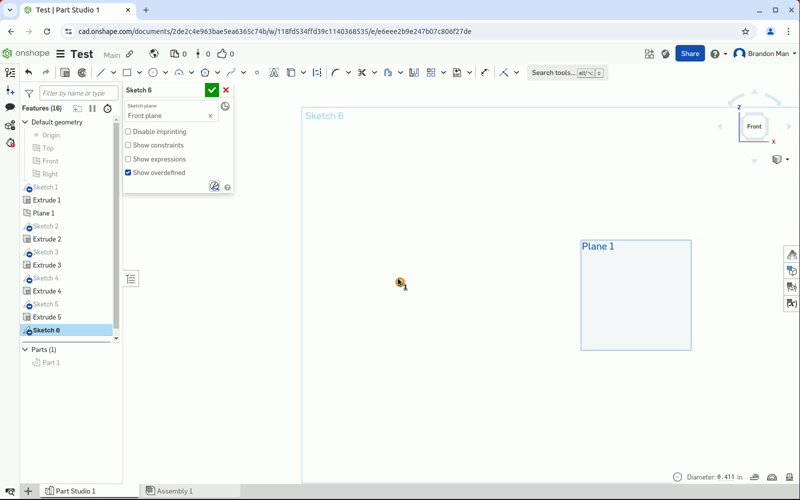
scroll(-6)
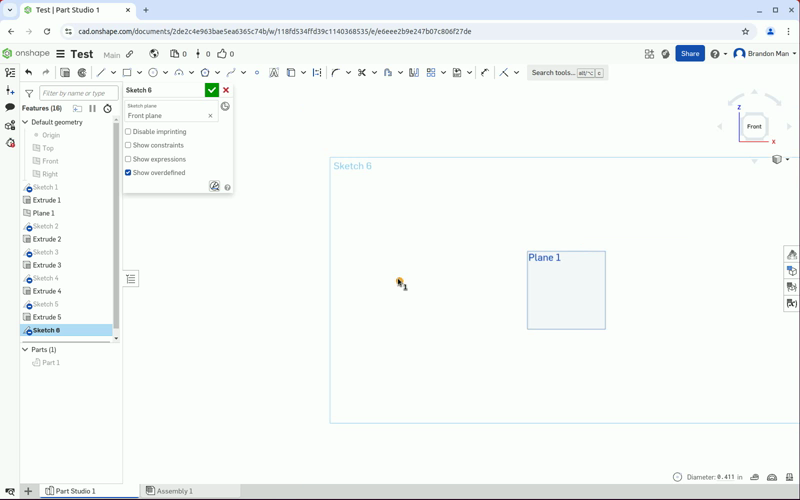
scroll(-6)
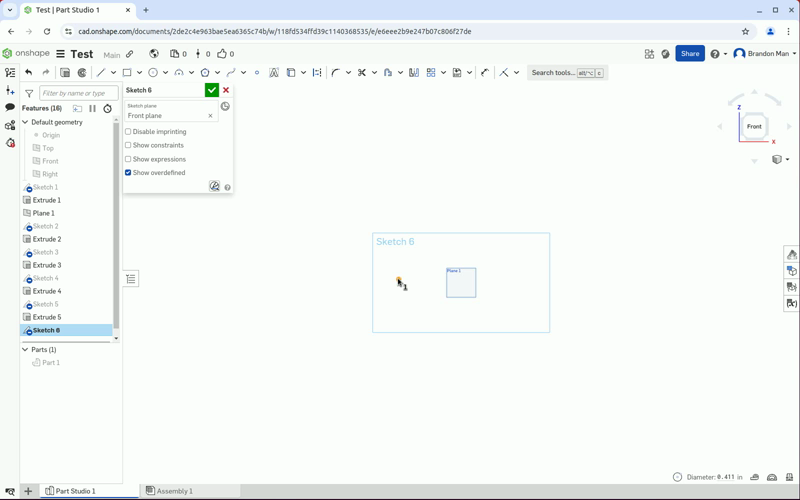
mouse_move(73, 352)
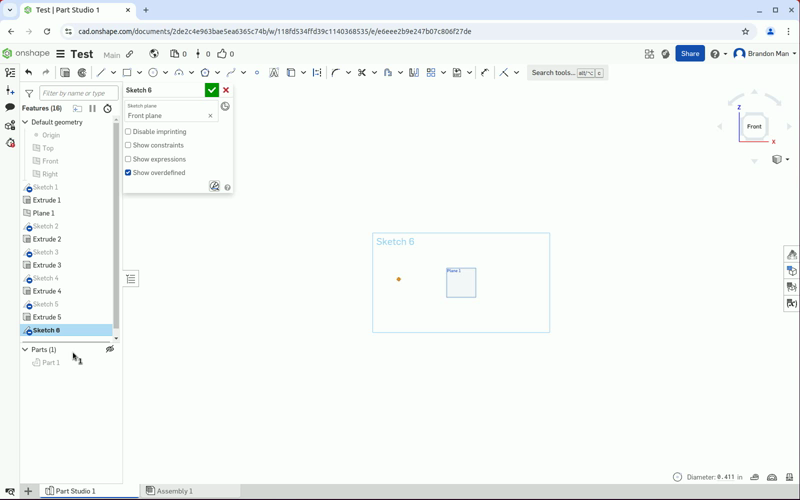
key(shift+y)
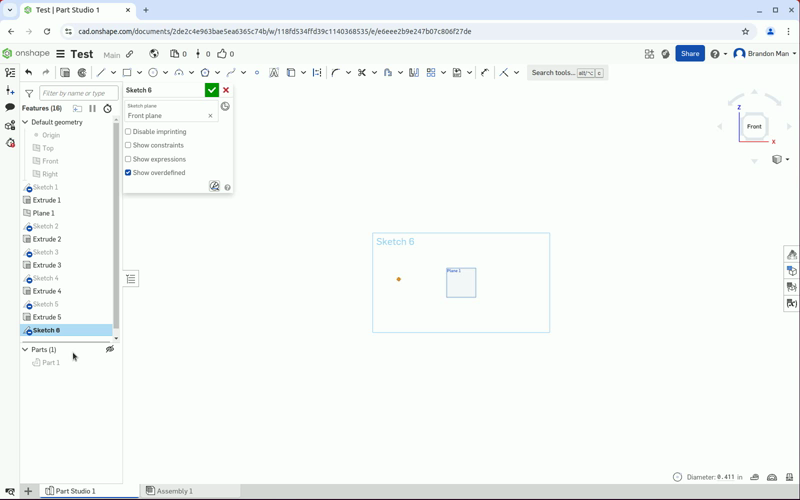
key(shift+e)
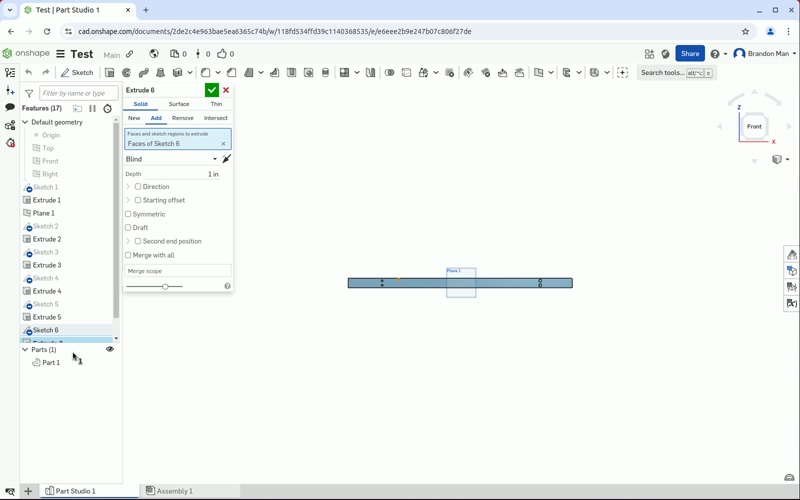
mouse_move(143, 106)
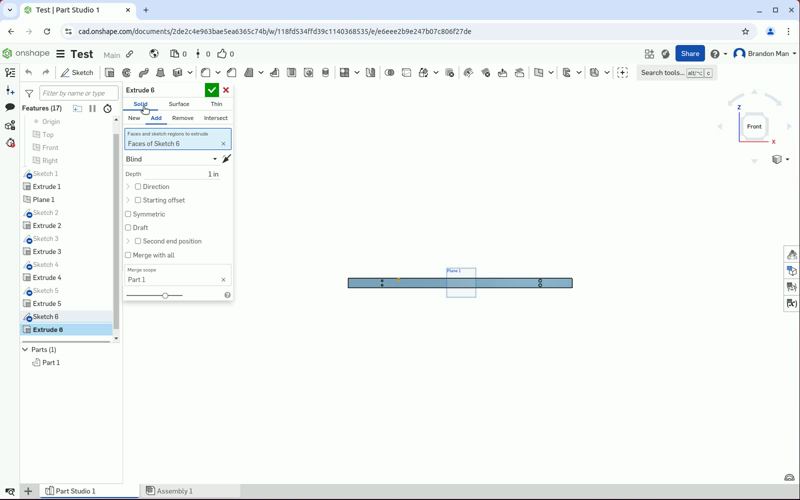
click(143, 106)
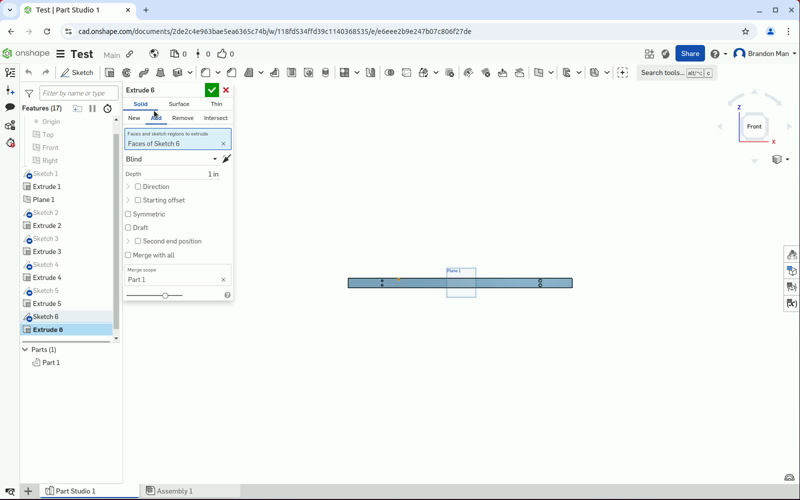
mouse_move(186, 120)
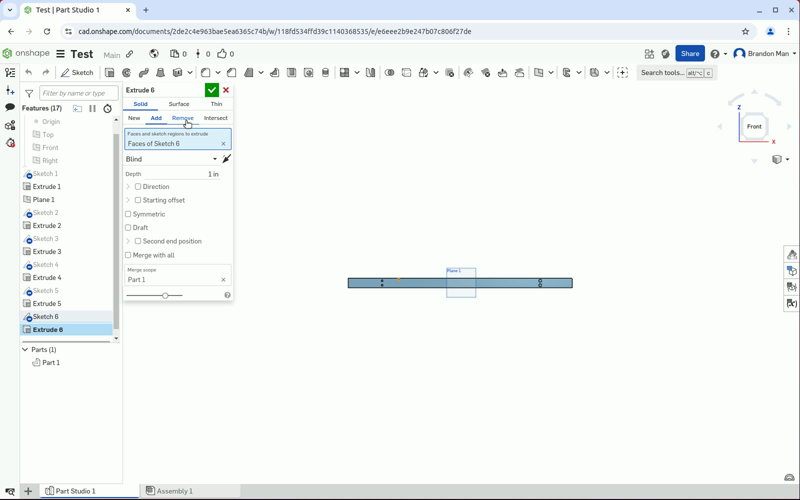
click(186, 120)
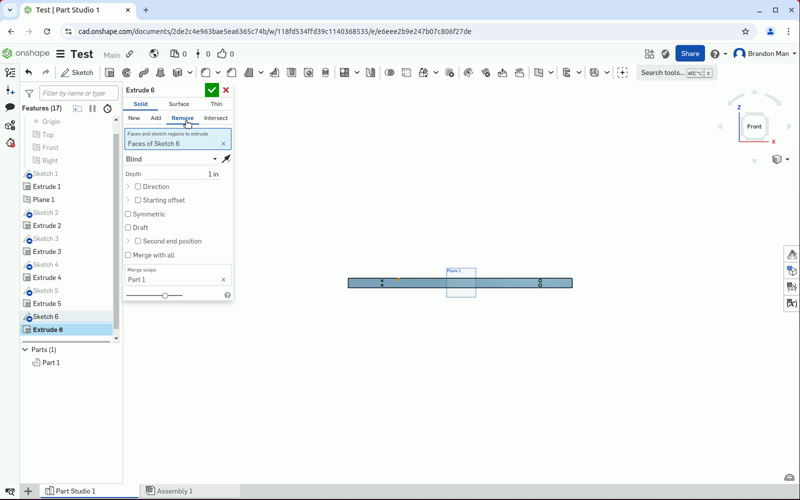
key(tab, 4)
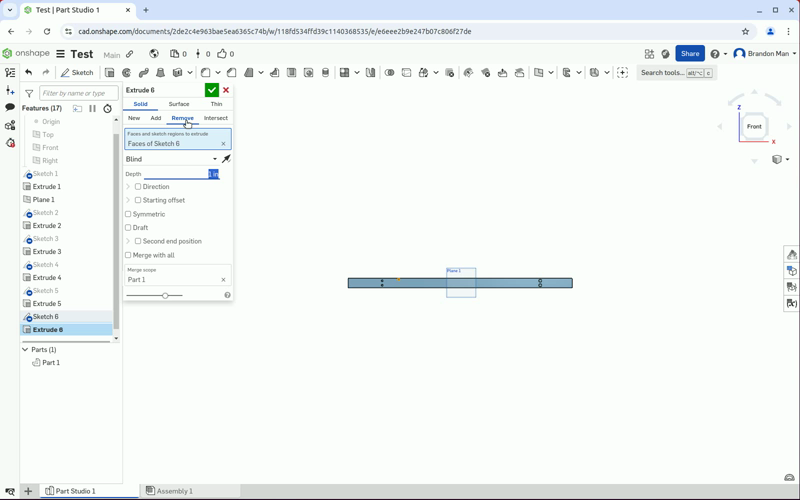
text(-0.962)
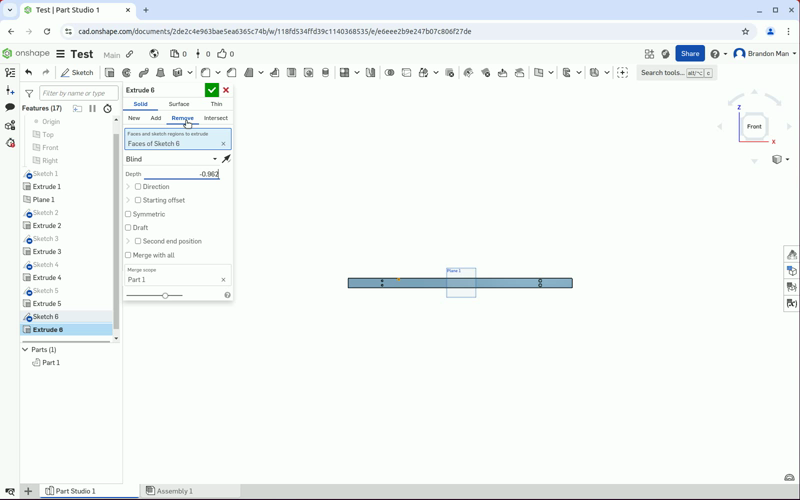
key(tab, 3)
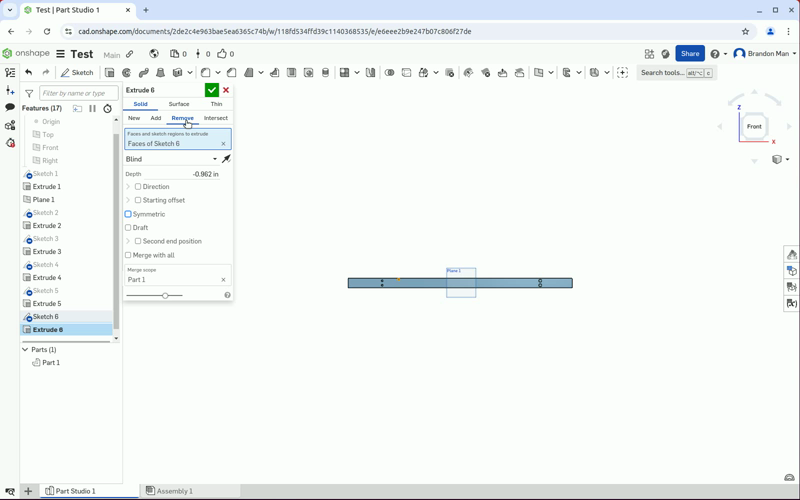
key(space)
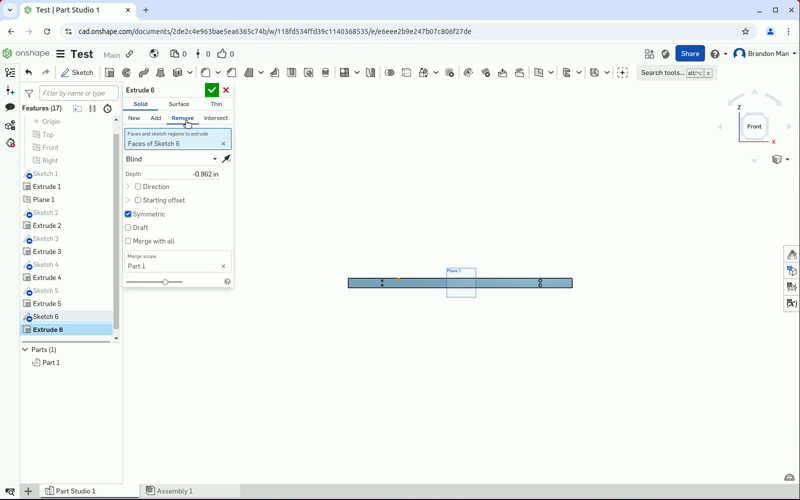
key(tab, 2)
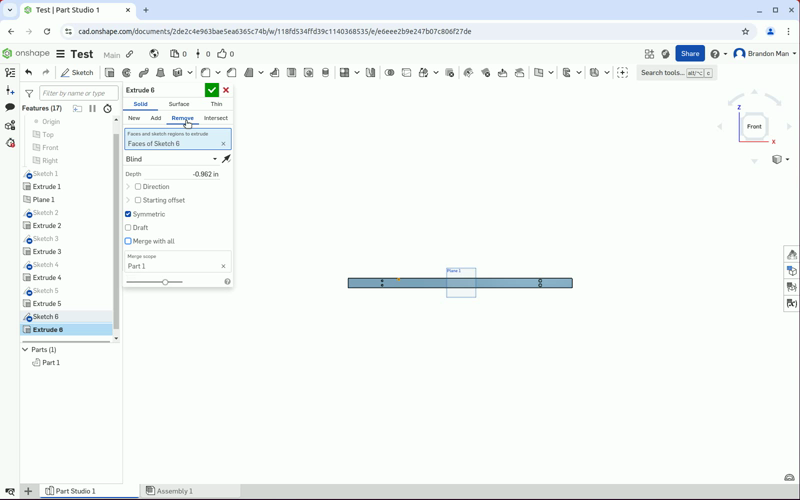
key(space)
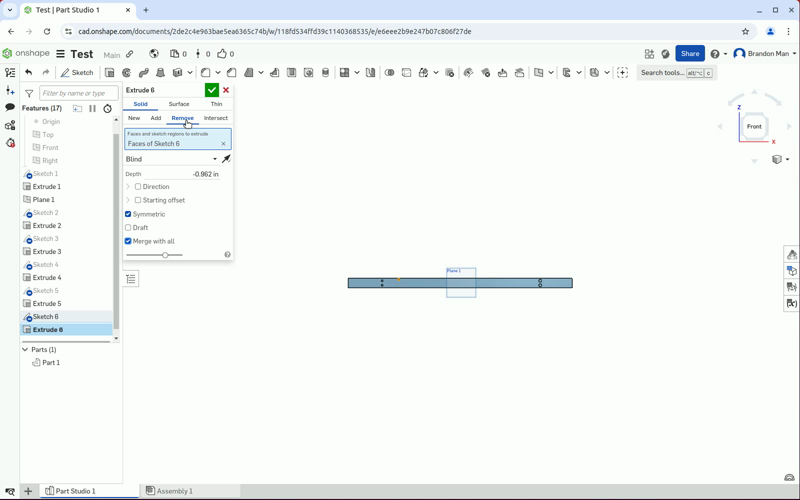
key(enter)
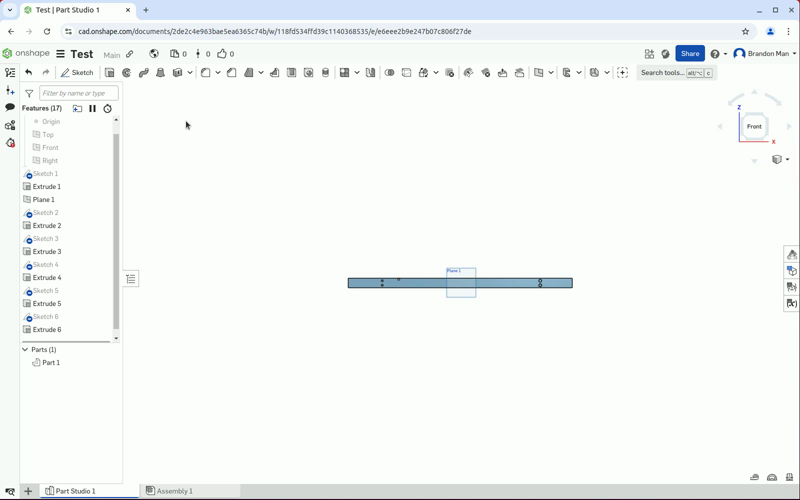
key(shift+h)
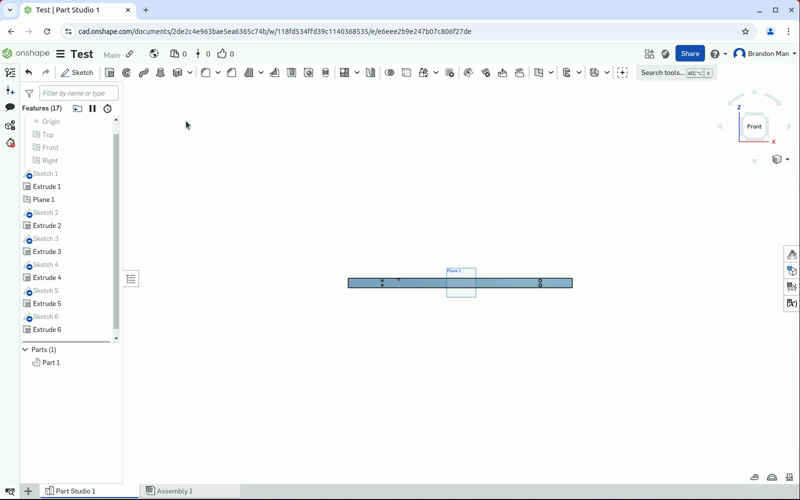
key(shift+h)
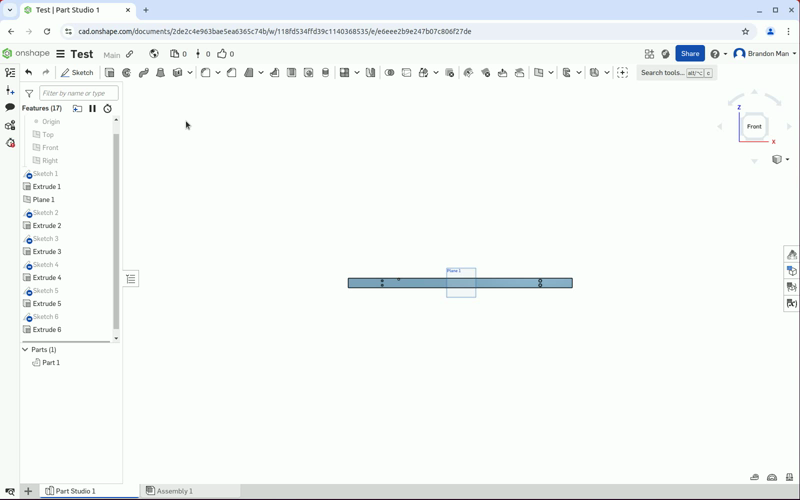
mouse_move(69, 176)
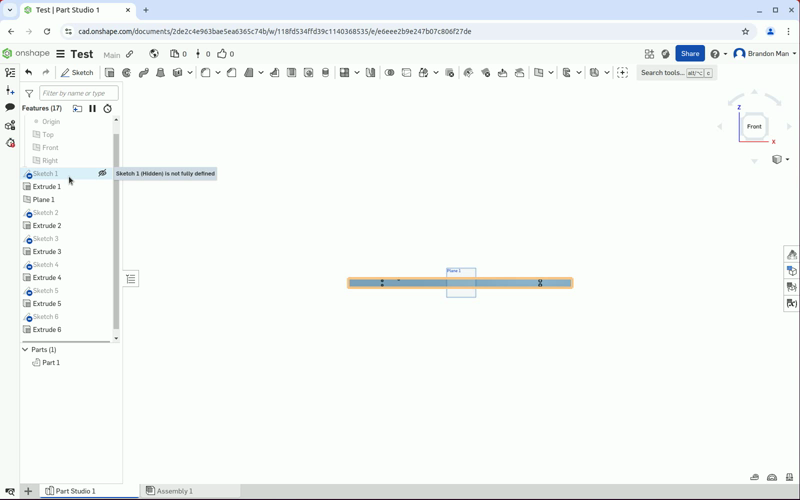
click(69, 176)
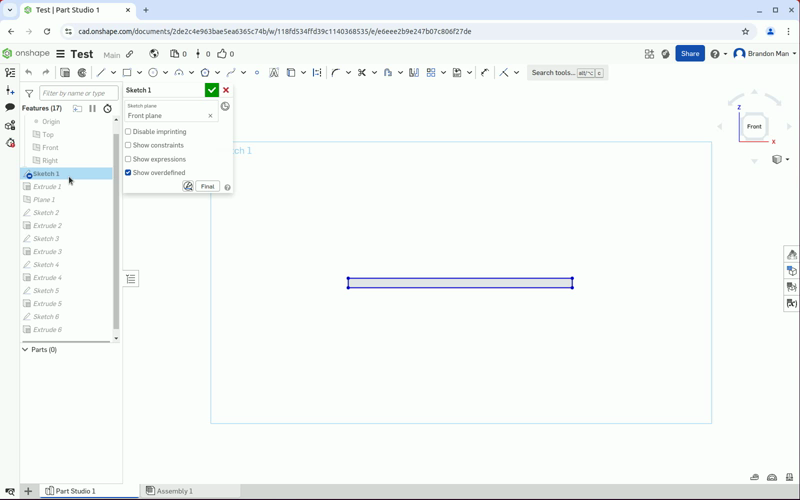
mouse_move(229, 92)
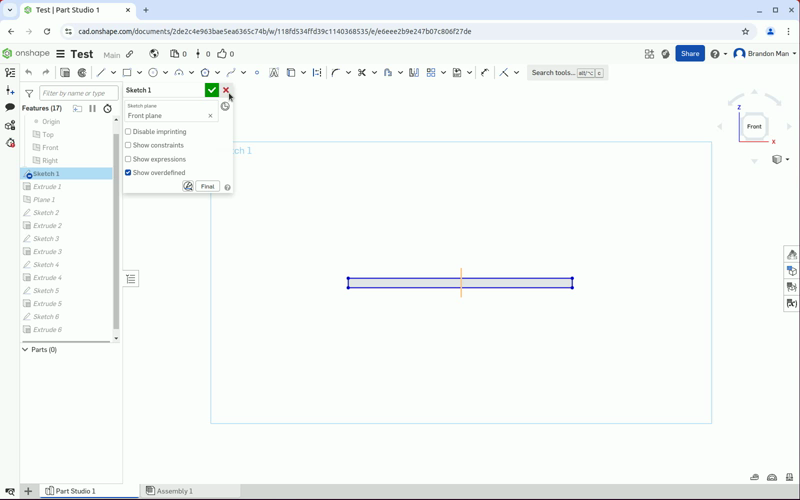
click(229, 92)
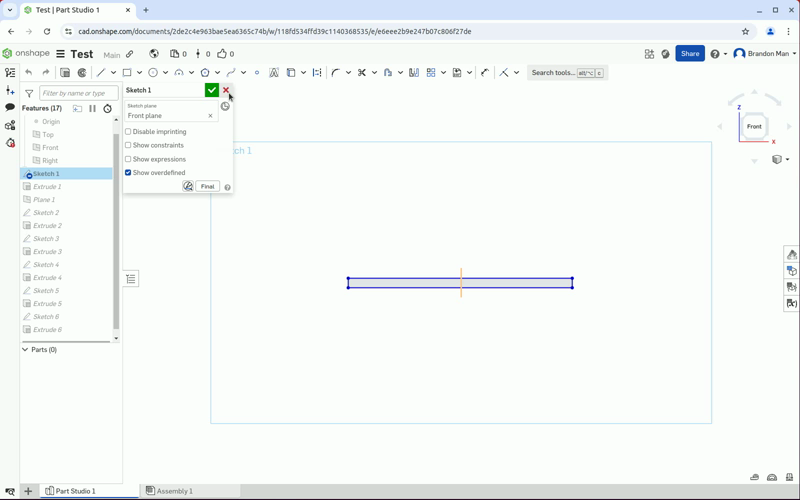
key(shift+s)
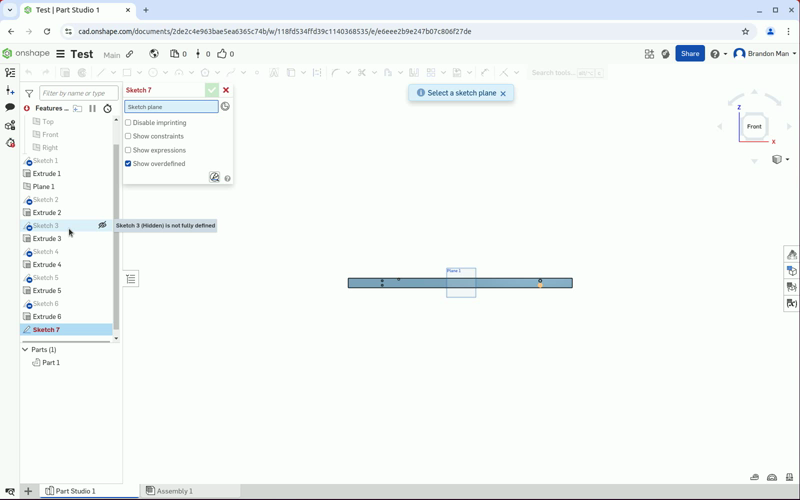
scroll(3)
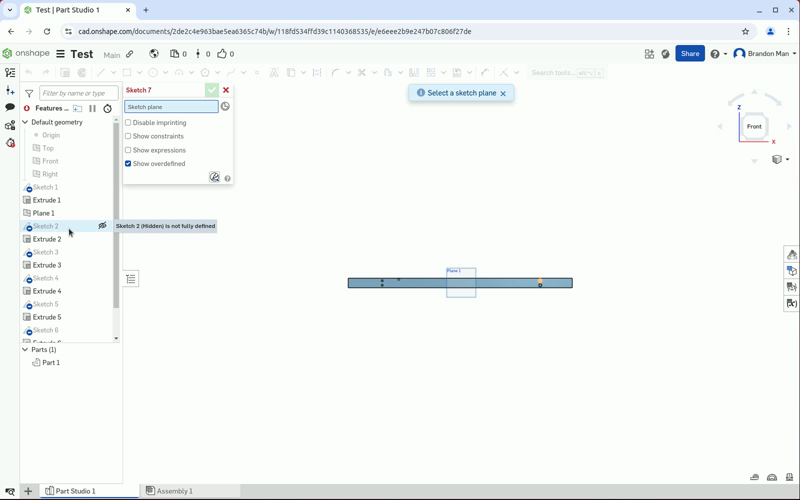
mouse_move(69, 163)
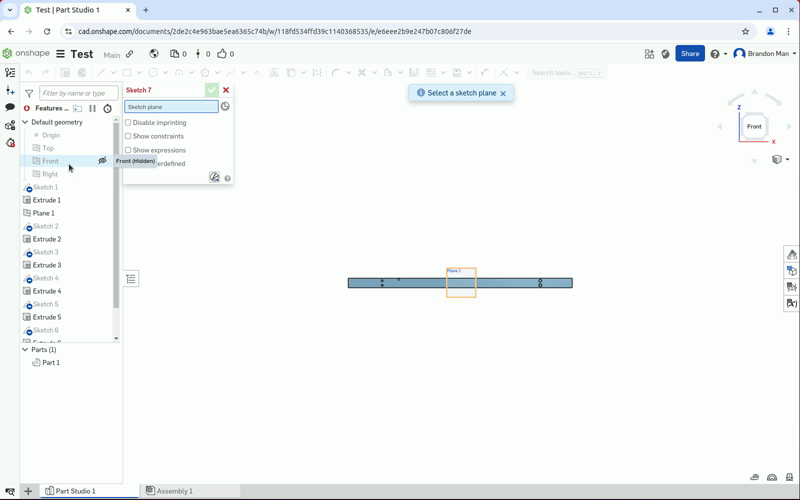
click(69, 163)
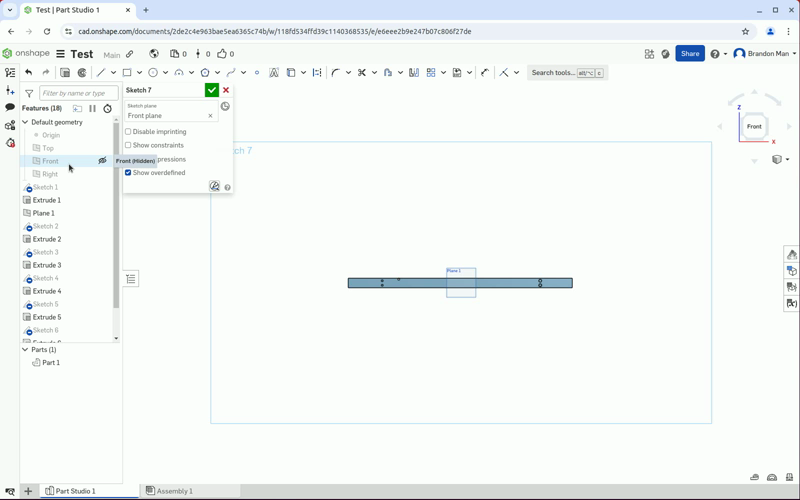
mouse_move(73, 352)
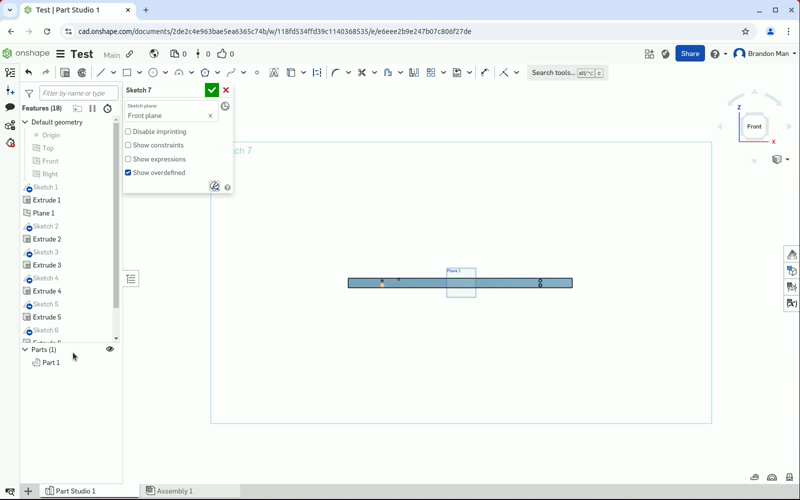
key(y)
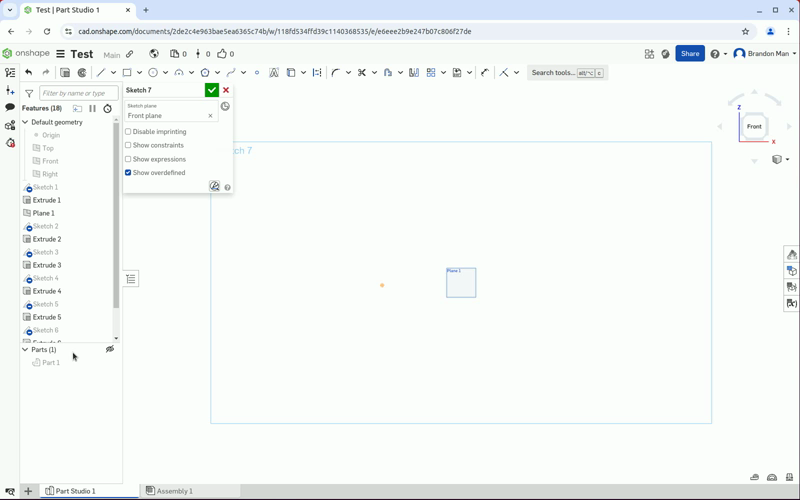
key(c)
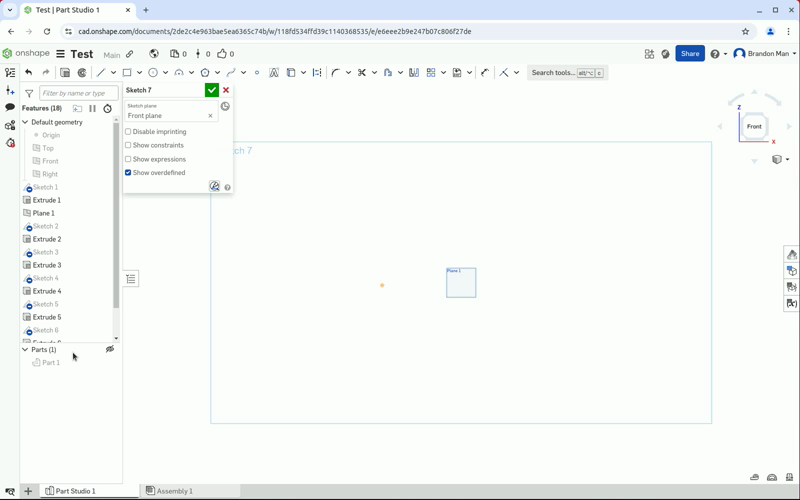
key_down(shift)
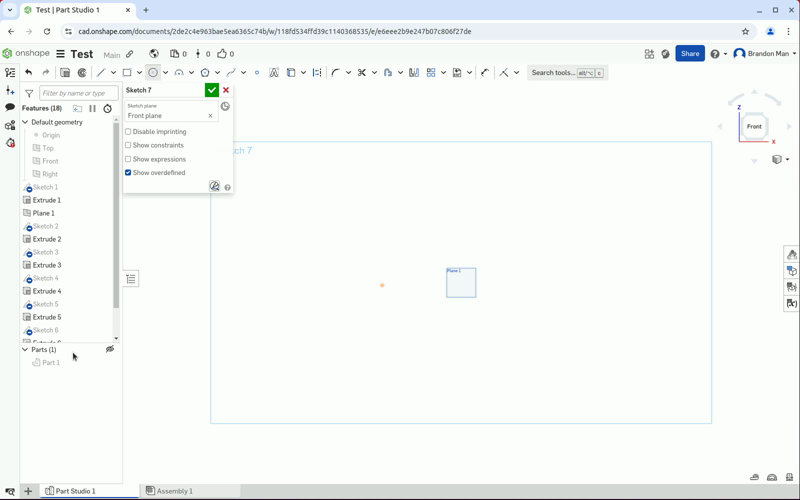
mouse_move(398, 286)
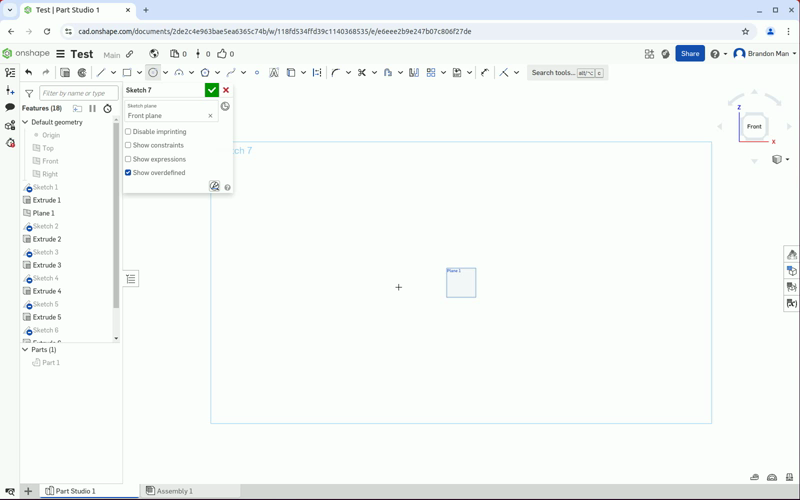
click(398, 286)
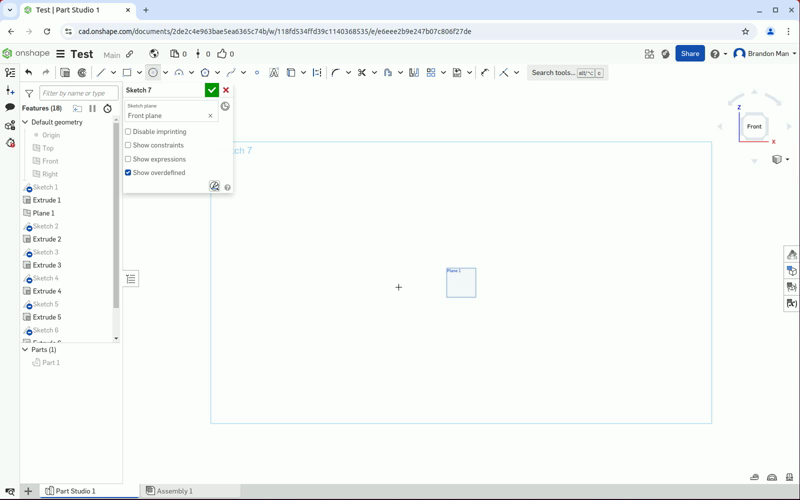
key_up(shift)
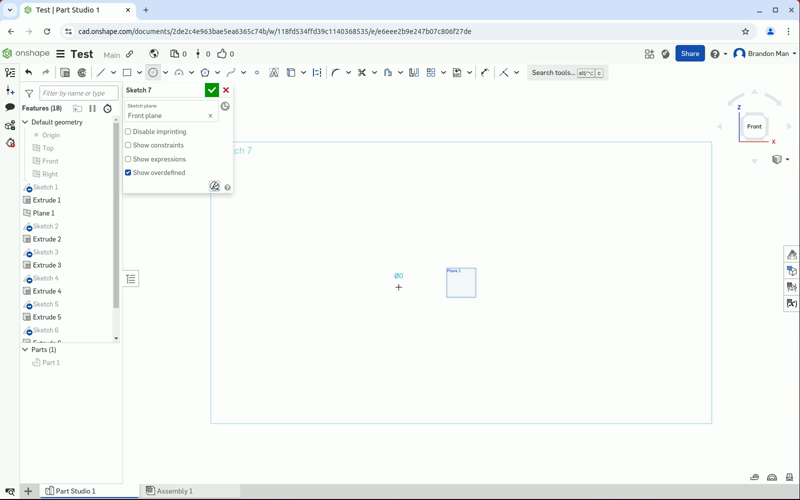
mouse_move(399, 286)
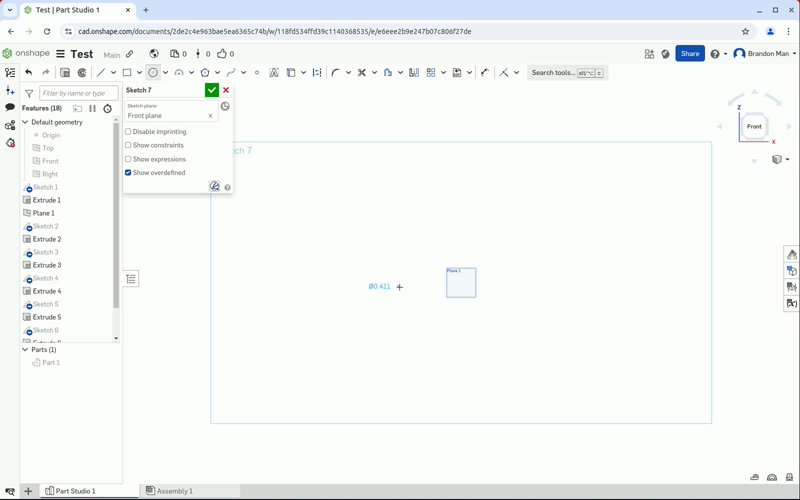
scroll(6)
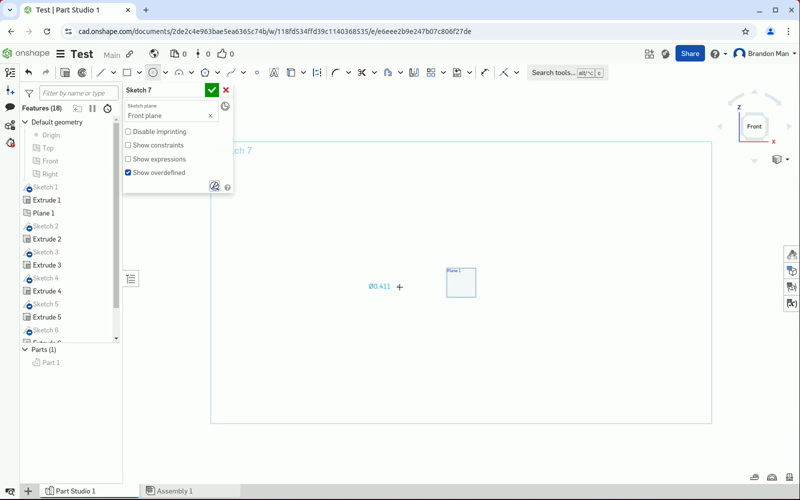
scroll(6)
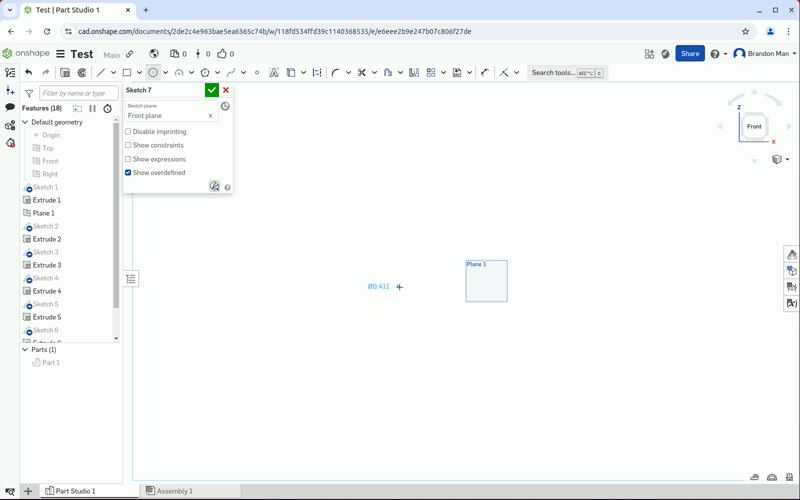
scroll(6)
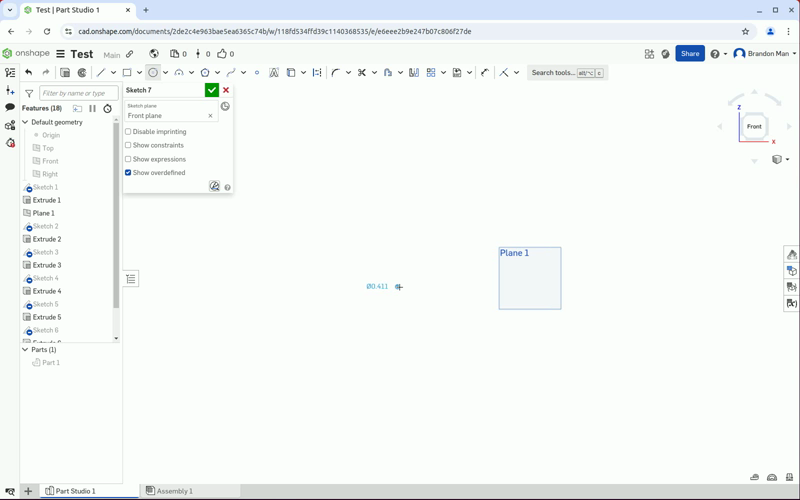
scroll(6)
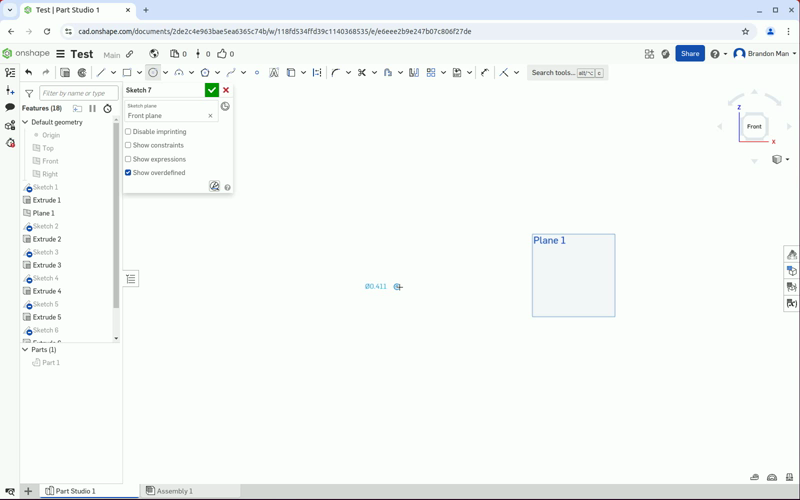
scroll(6)
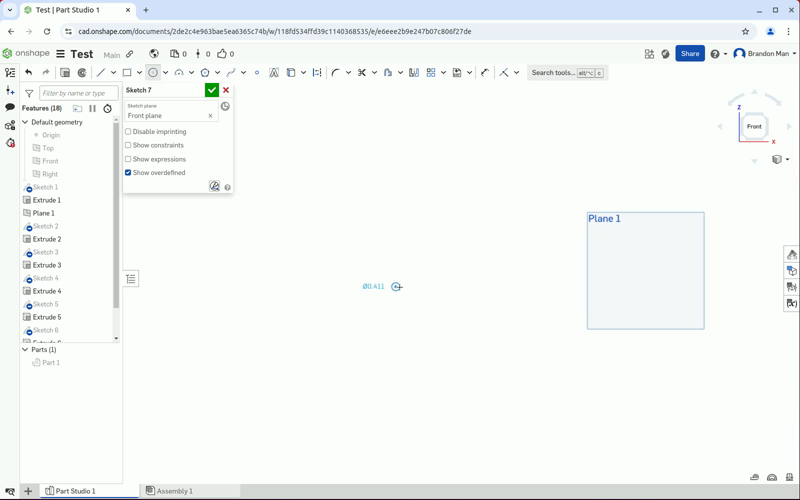
scroll(6)
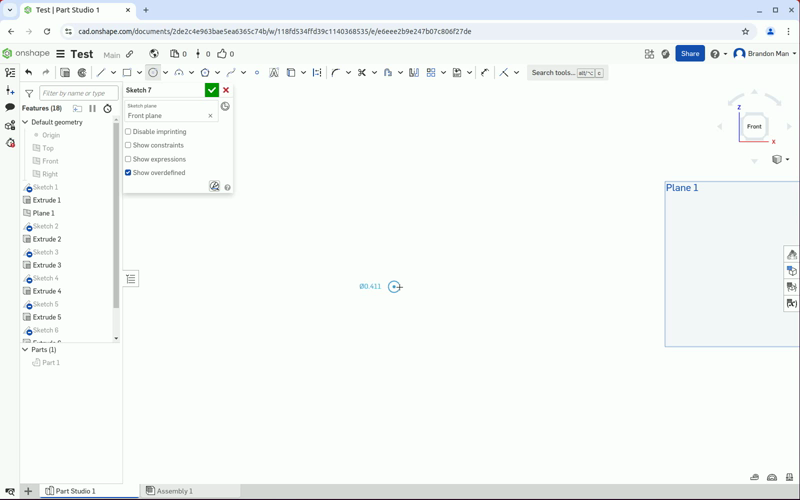
scroll(6)
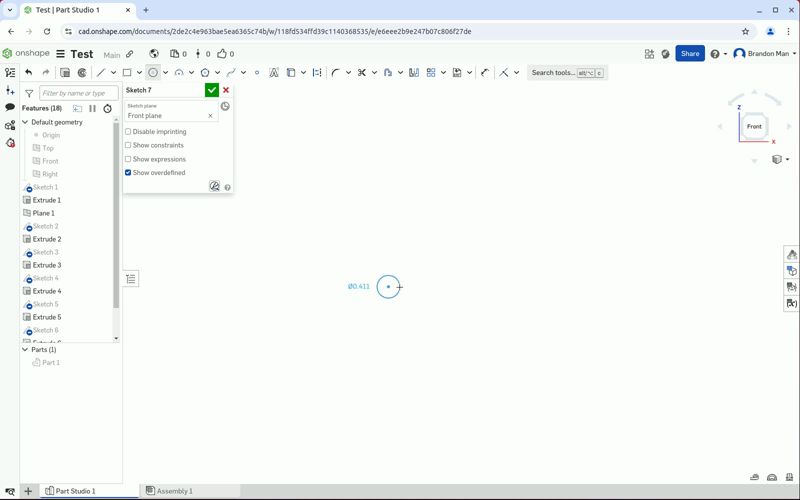
click(399, 286)
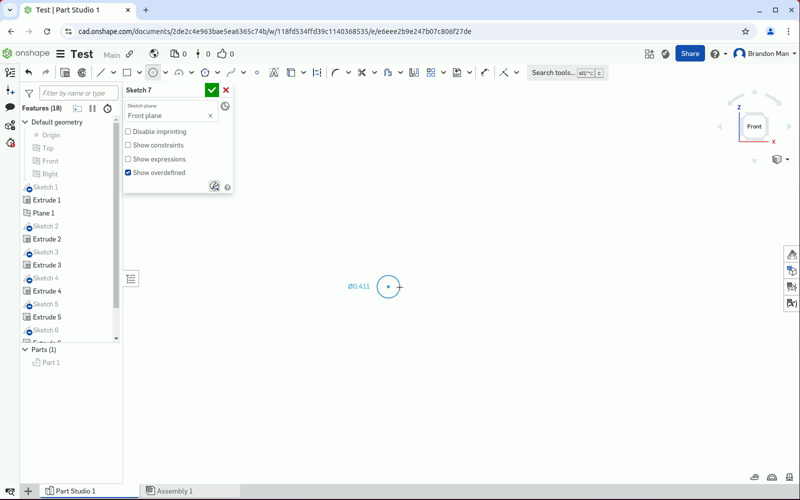
scroll(-6)
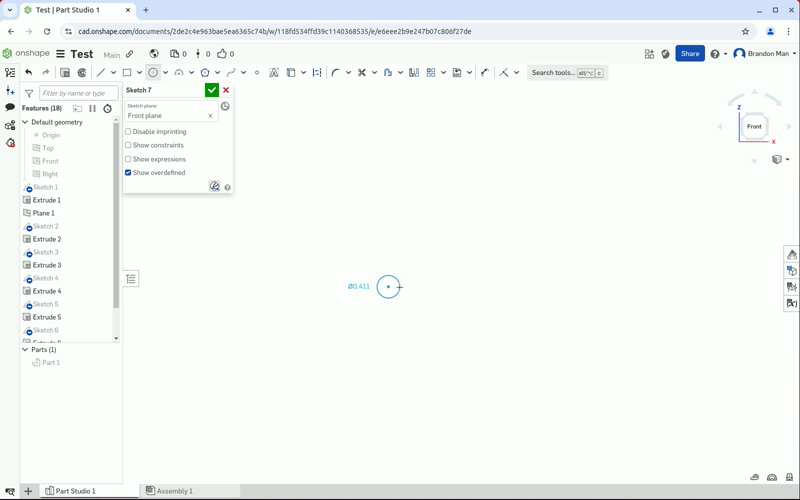
scroll(-6)
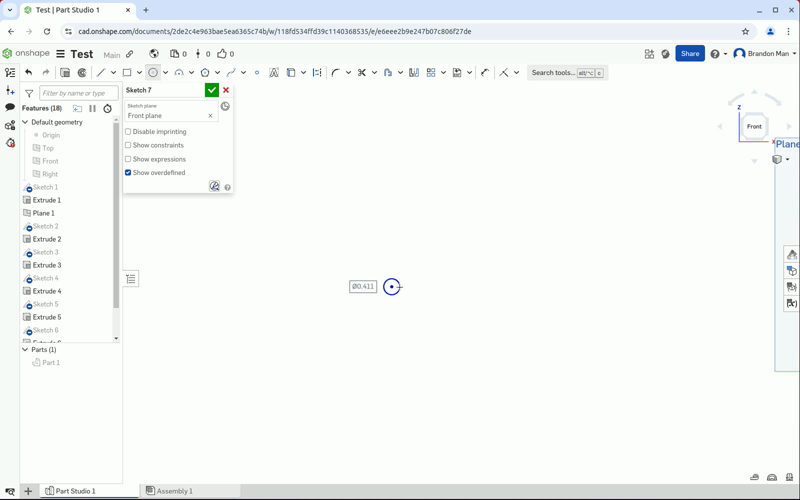
scroll(-6)
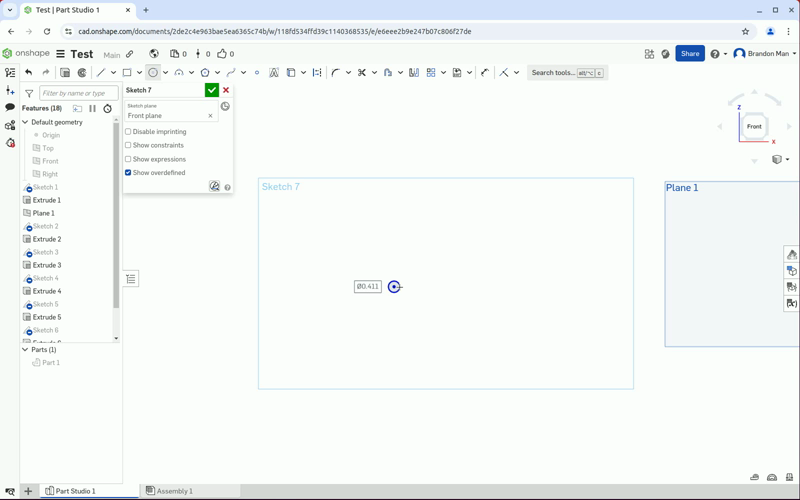
scroll(-6)
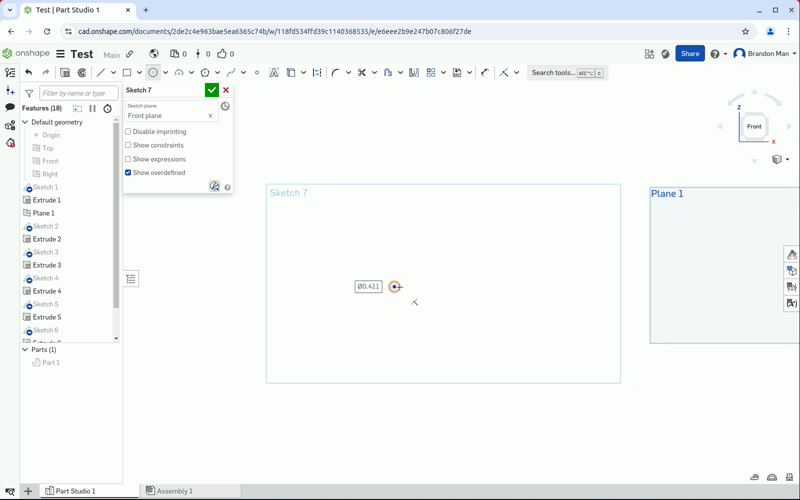
scroll(-6)
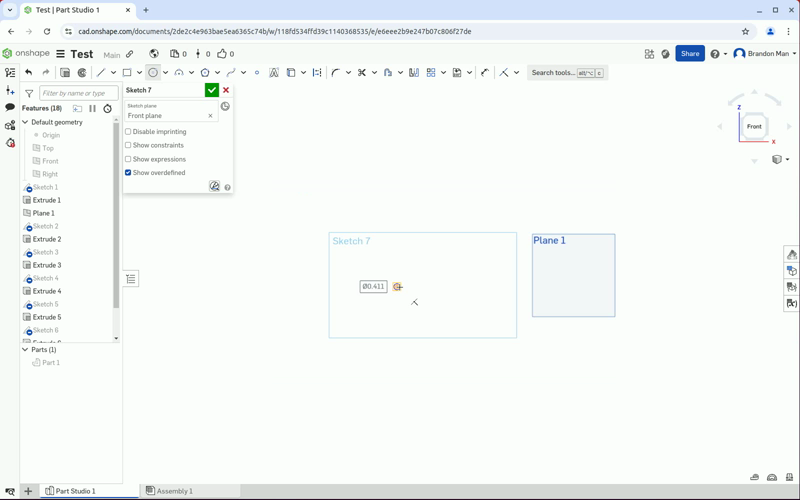
scroll(-6)
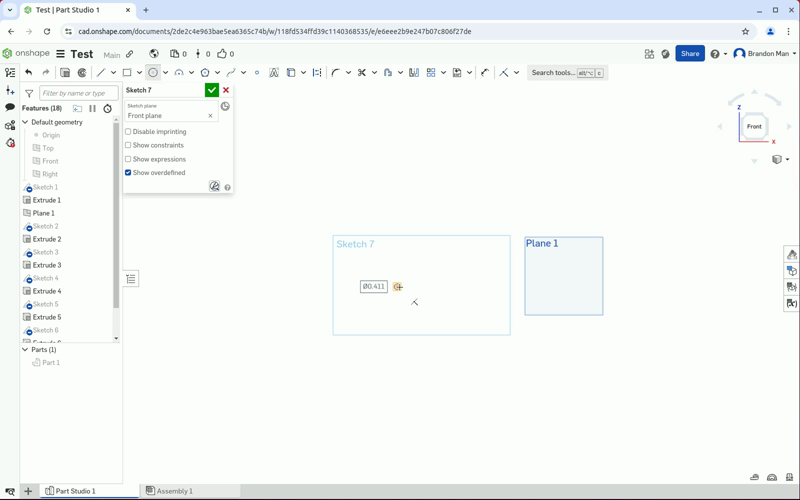
scroll(-6)
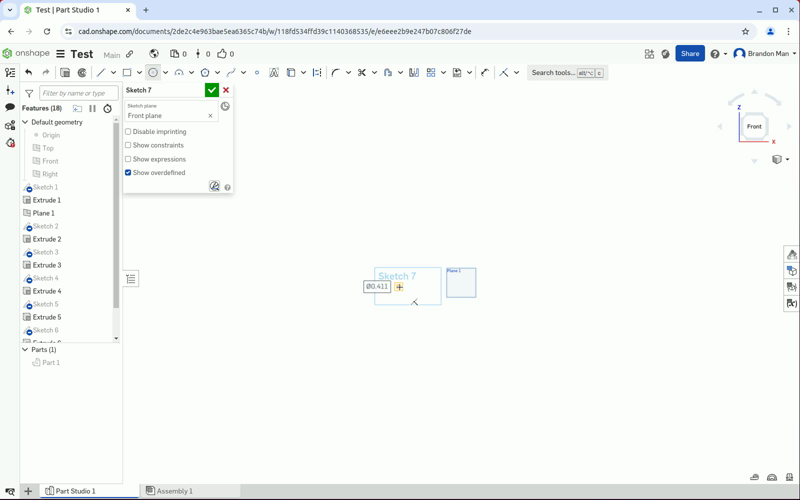
key(esc)
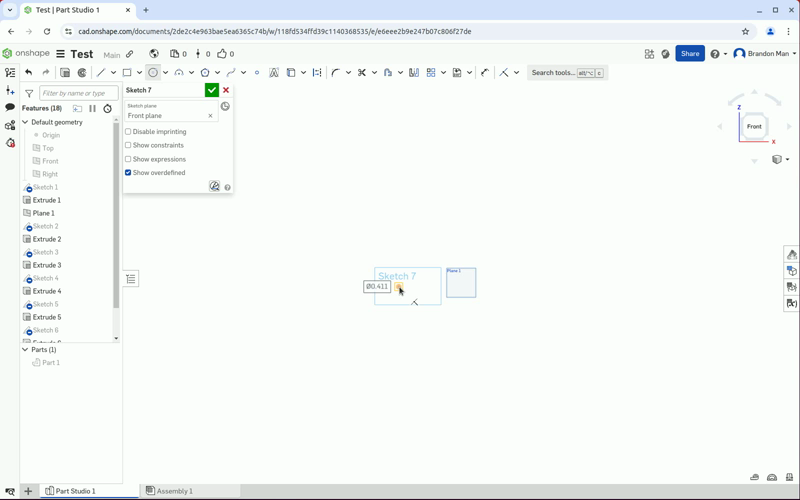
mouse_move(398, 287)
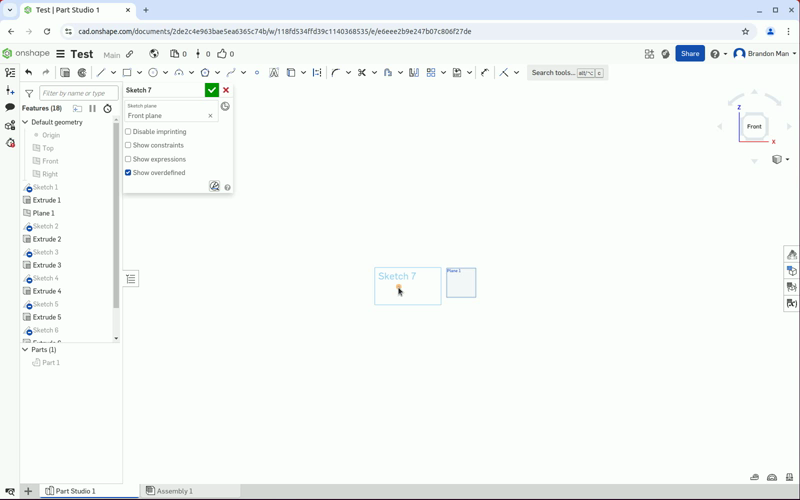
scroll(6)
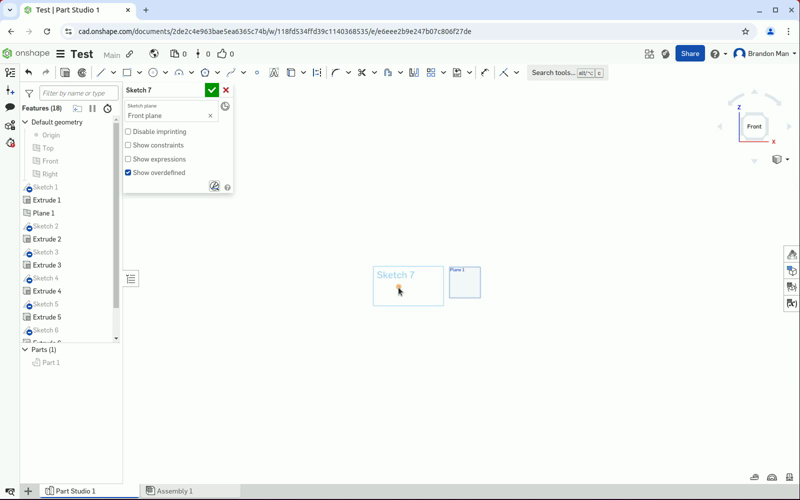
scroll(6)
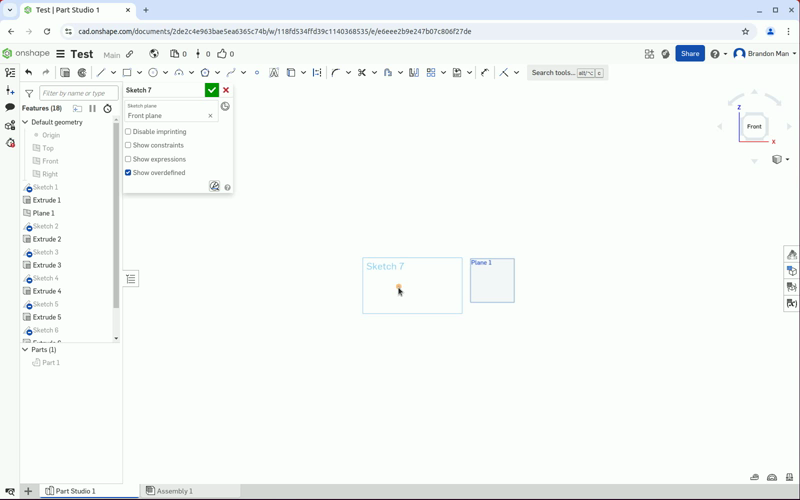
scroll(6)
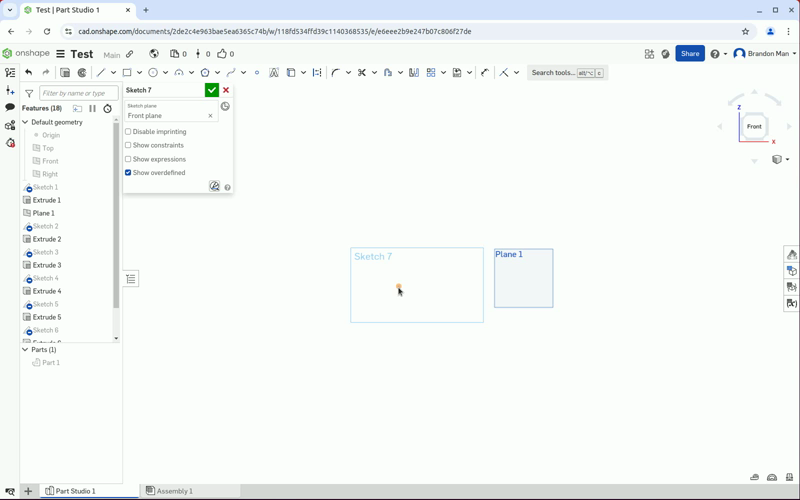
scroll(6)
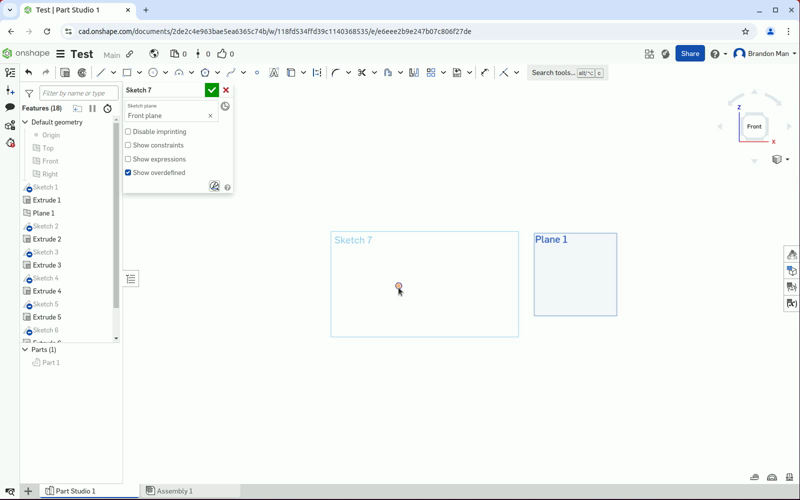
scroll(6)
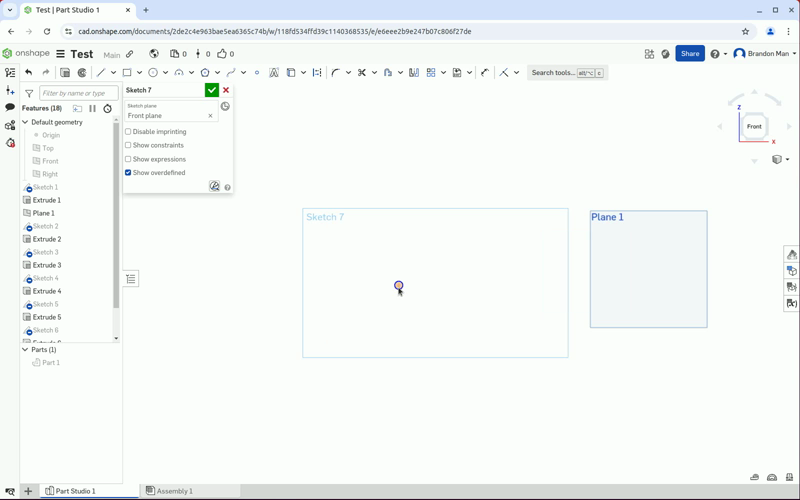
scroll(6)
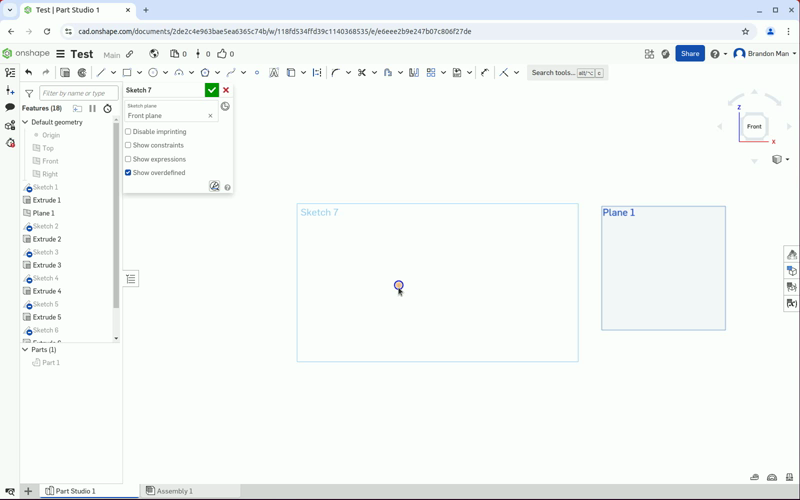
scroll(6)
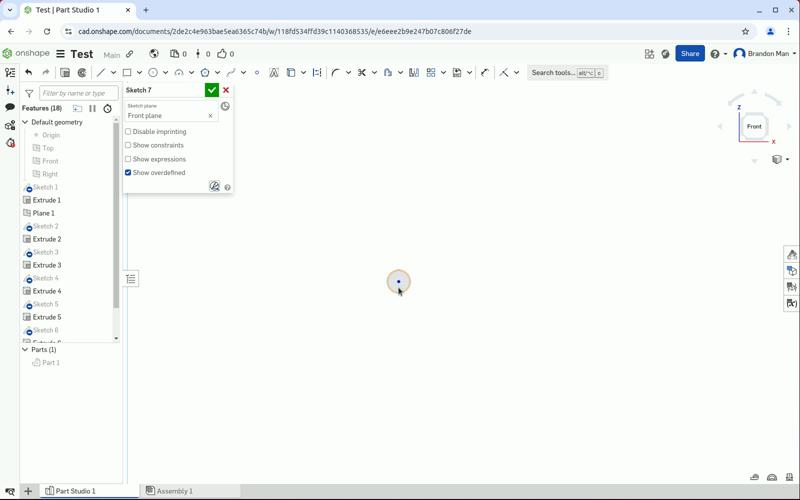
click(398, 287)
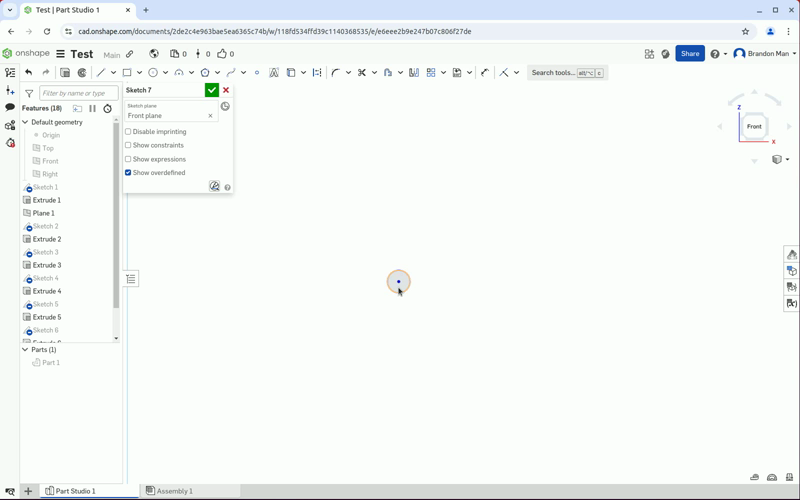
scroll(-6)
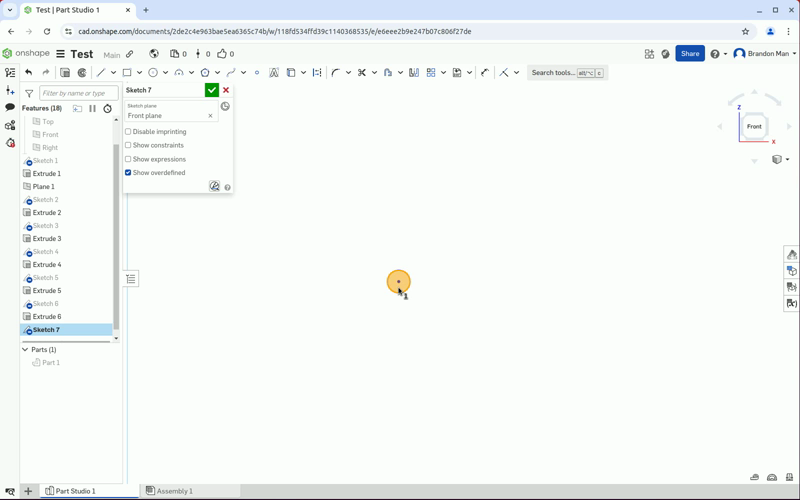
scroll(-6)
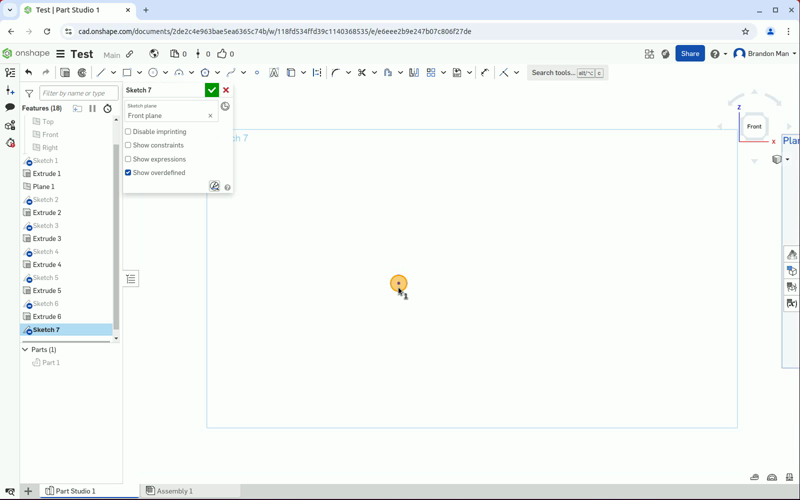
scroll(-6)
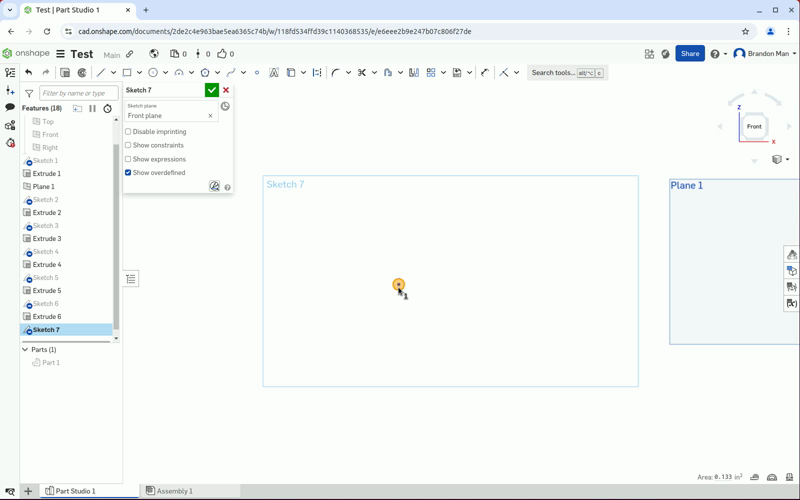
scroll(-6)
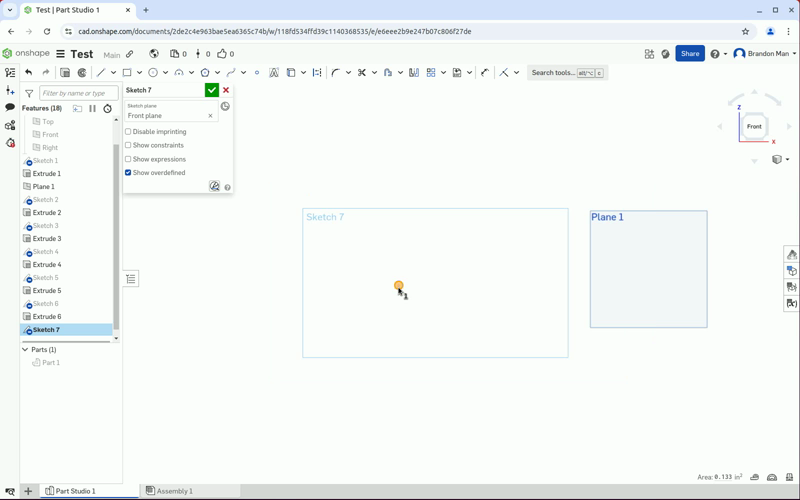
scroll(-6)
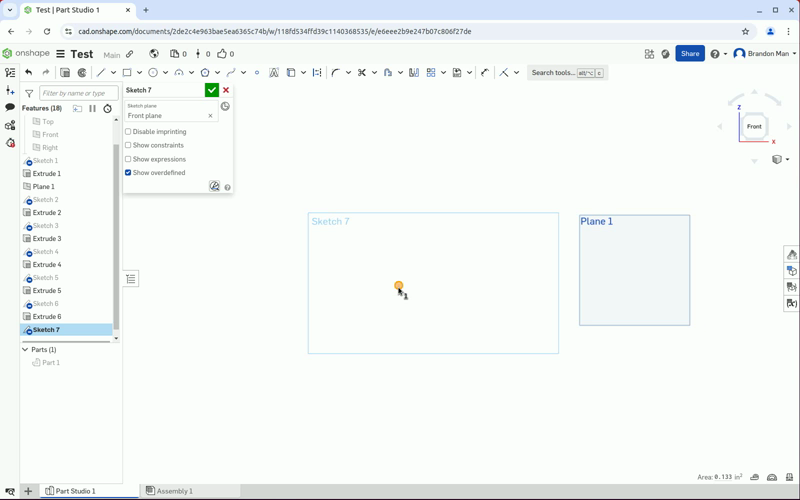
scroll(-6)
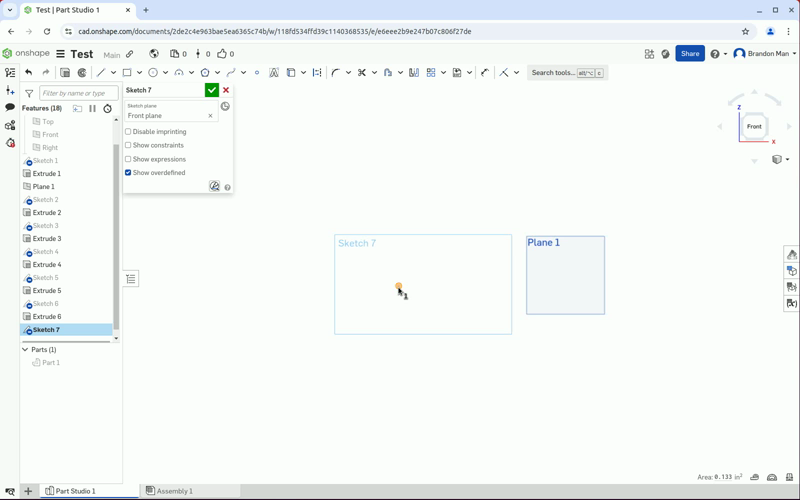
scroll(-6)
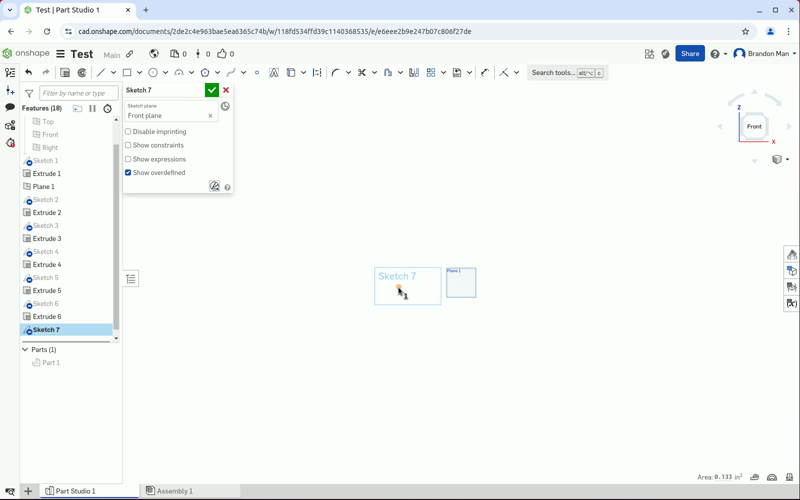
mouse_move(73, 352)
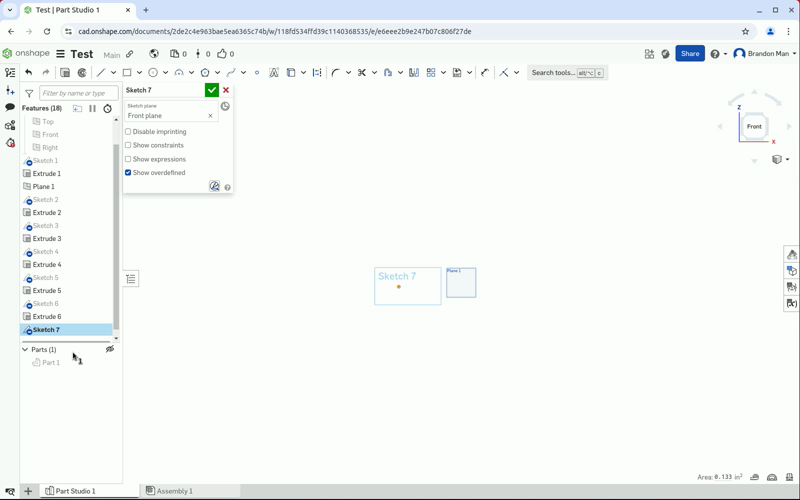
key(shift+y)
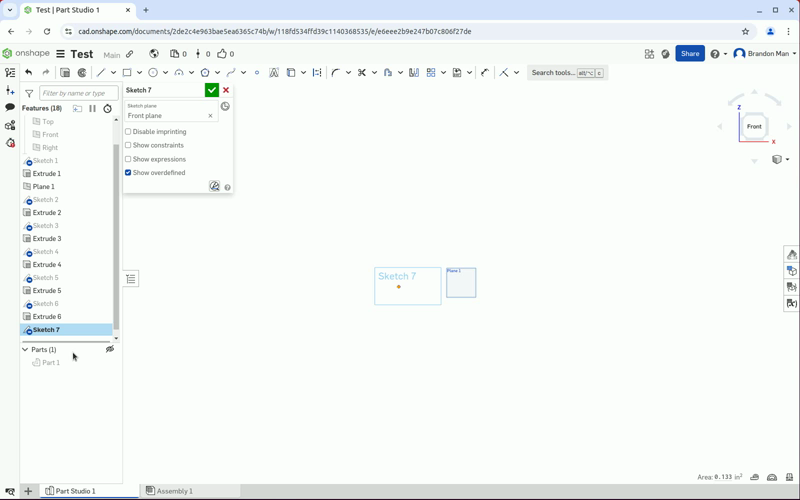
key(shift+e)
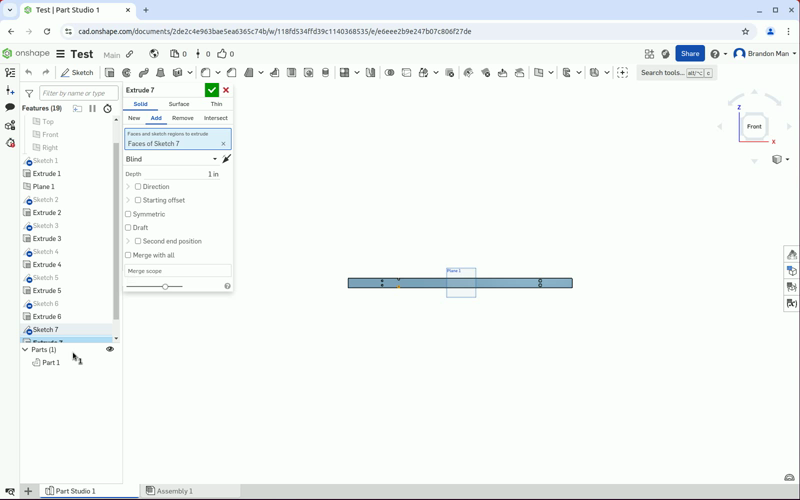
mouse_move(143, 106)
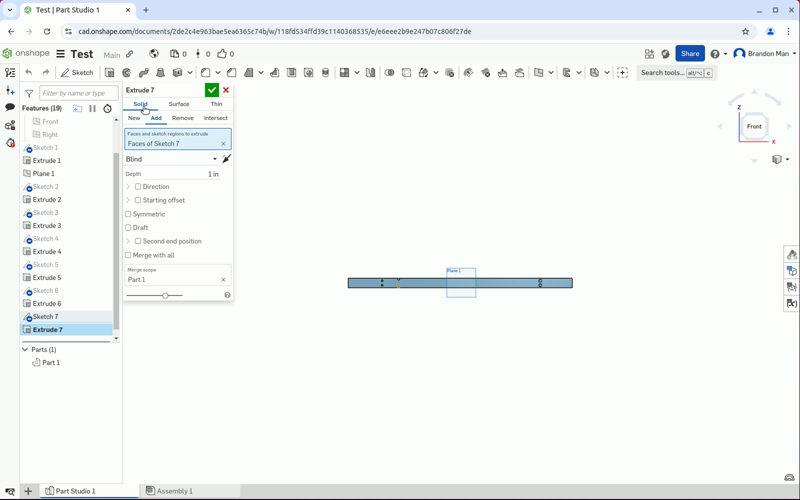
click(143, 106)
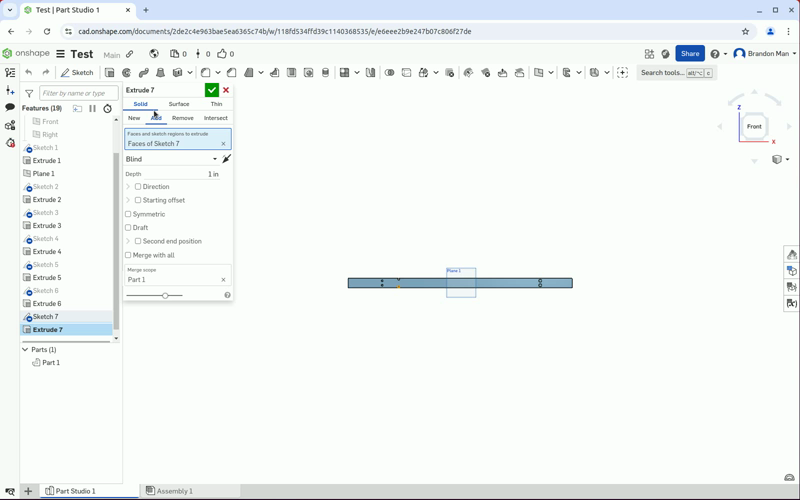
mouse_move(186, 120)
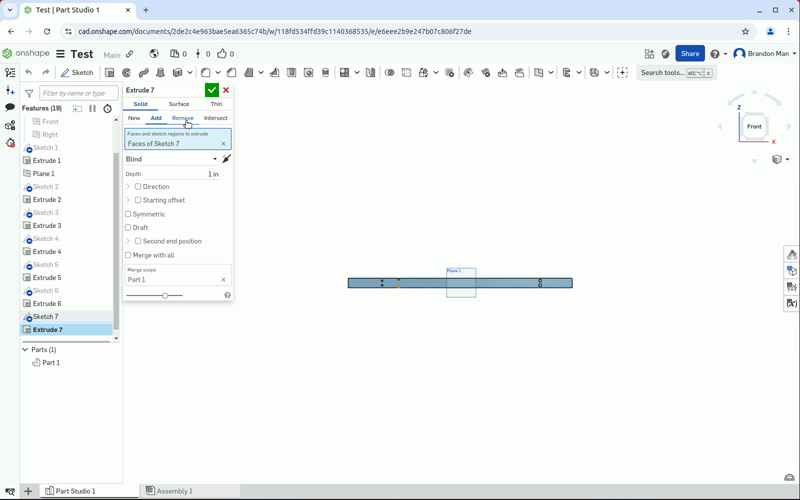
click(186, 120)
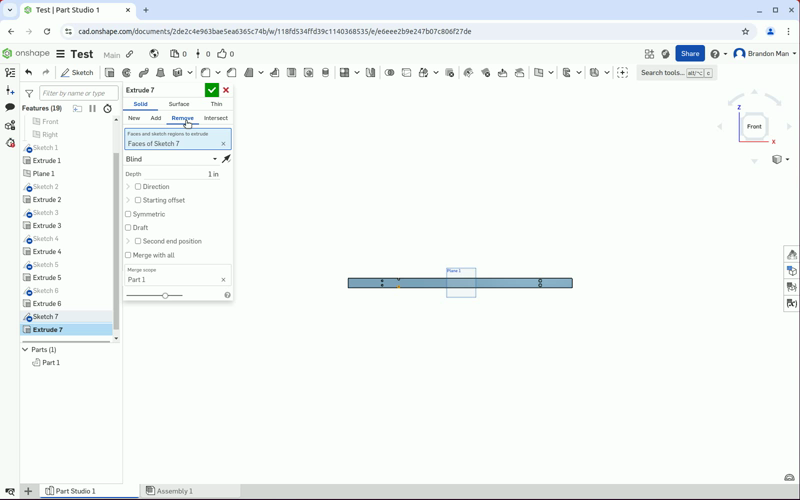
key(tab, 4)
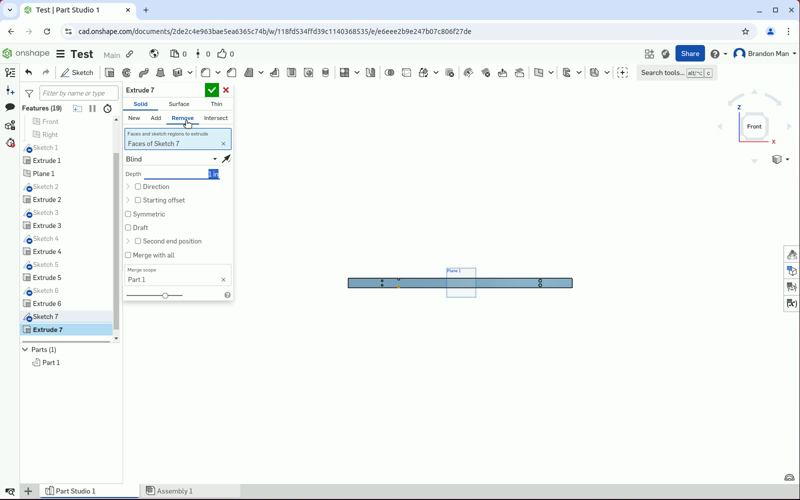
text(-0.962)
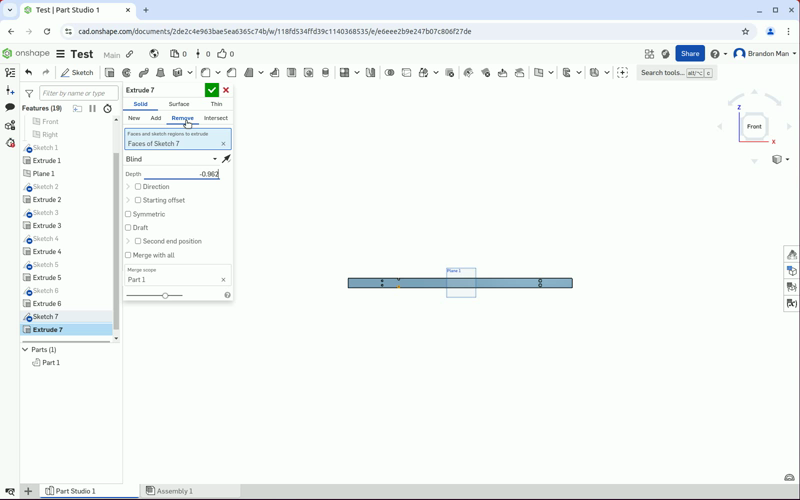
key(tab, 3)
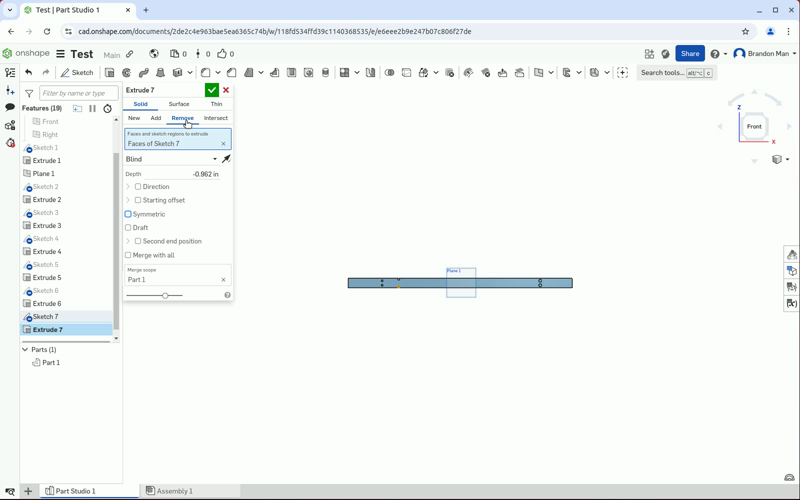
key(space)
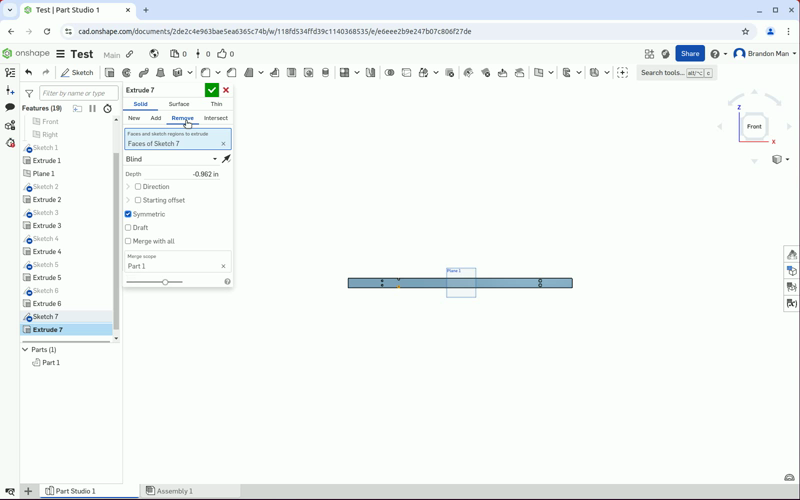
key(tab, 2)
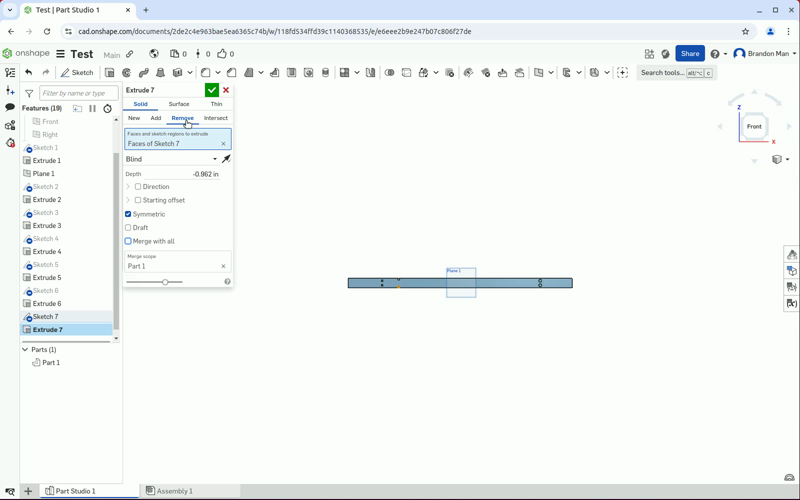
key(space)
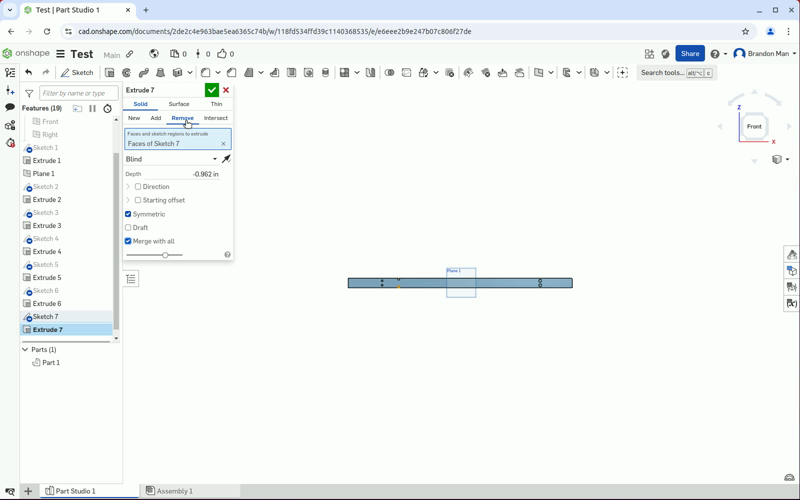
key(enter)
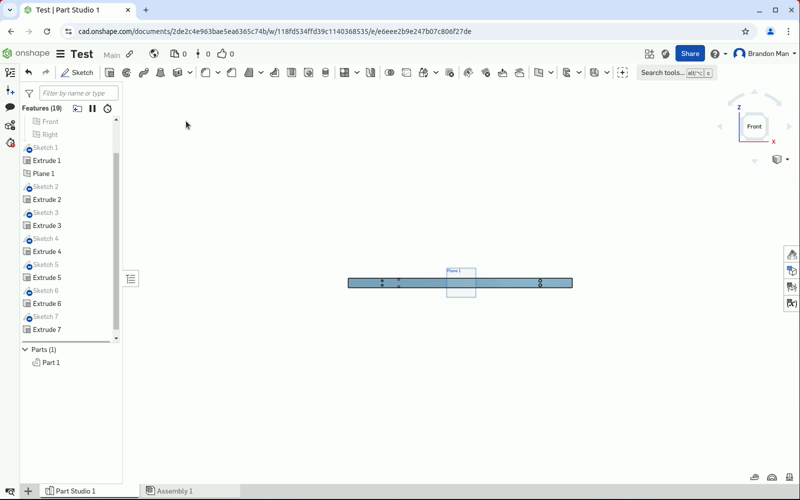
key(shift+h)
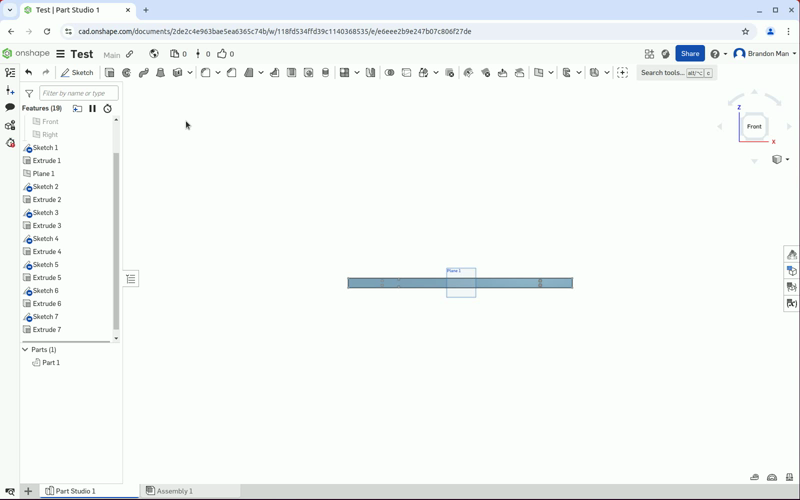
key(shift+h)
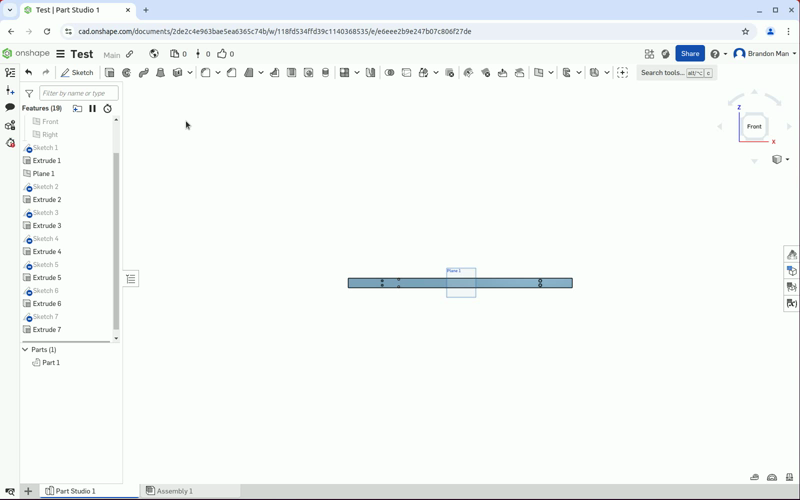
mouse_move(69, 150)
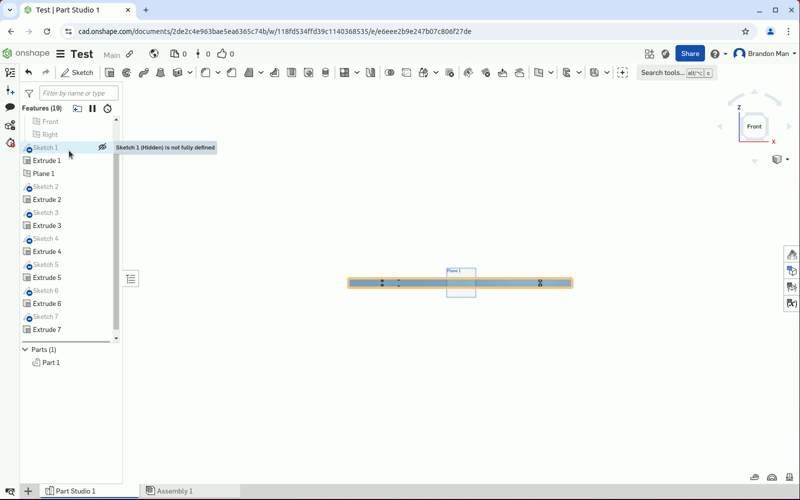
click(69, 150)
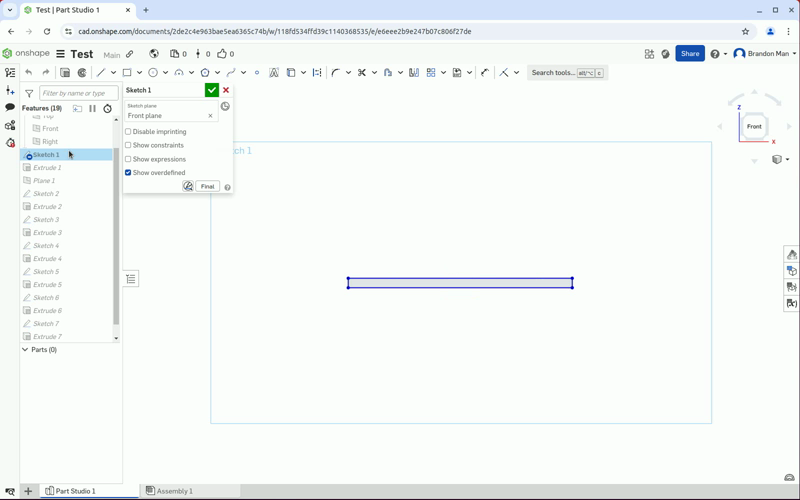
mouse_move(229, 92)
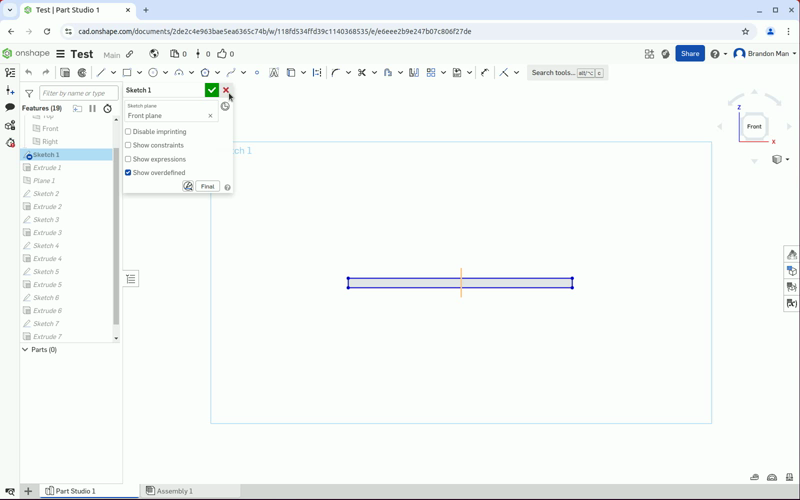
click(229, 92)
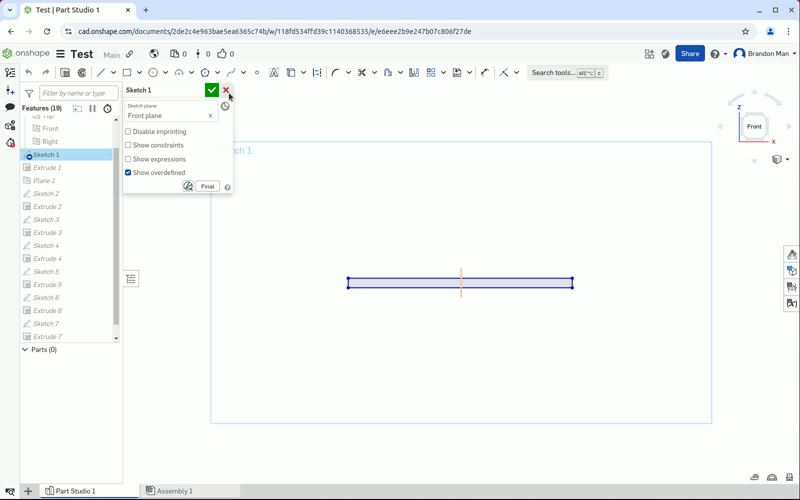
key(shift+s)
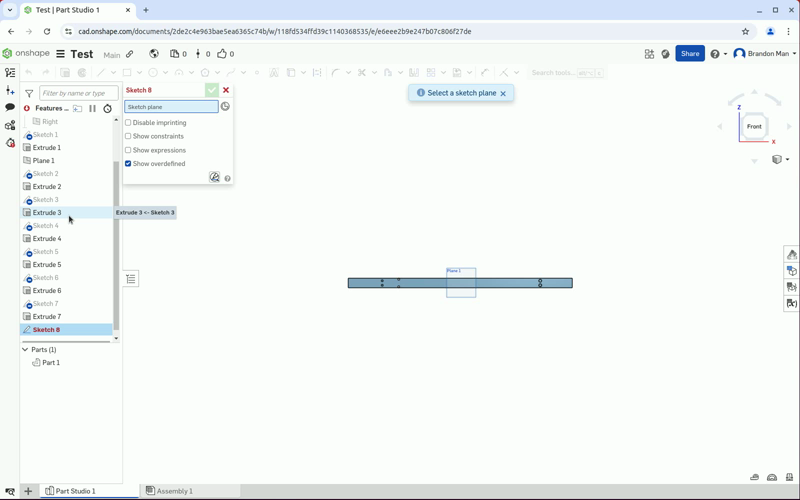
scroll(3)
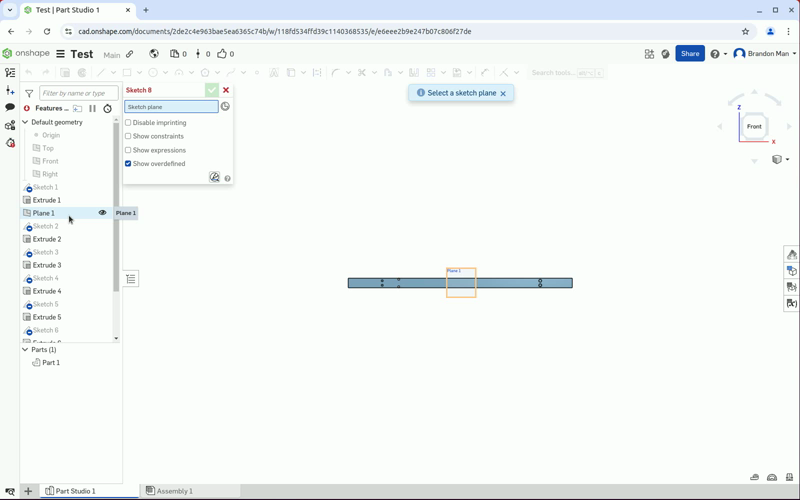
mouse_move(69, 163)
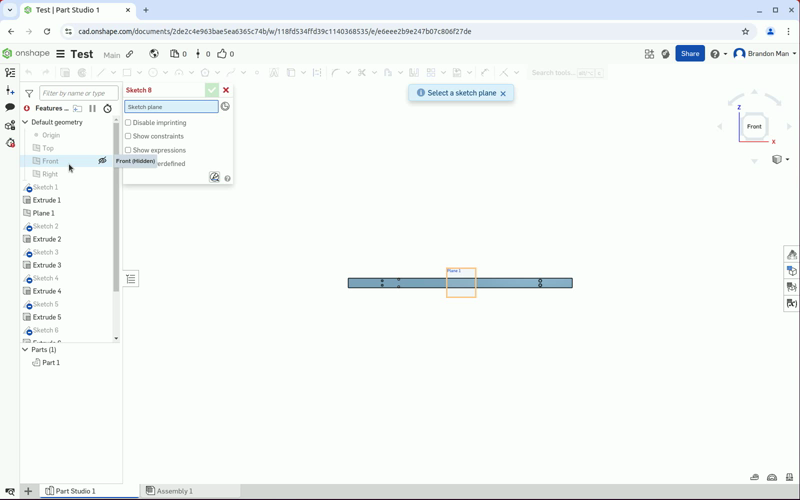
click(69, 163)
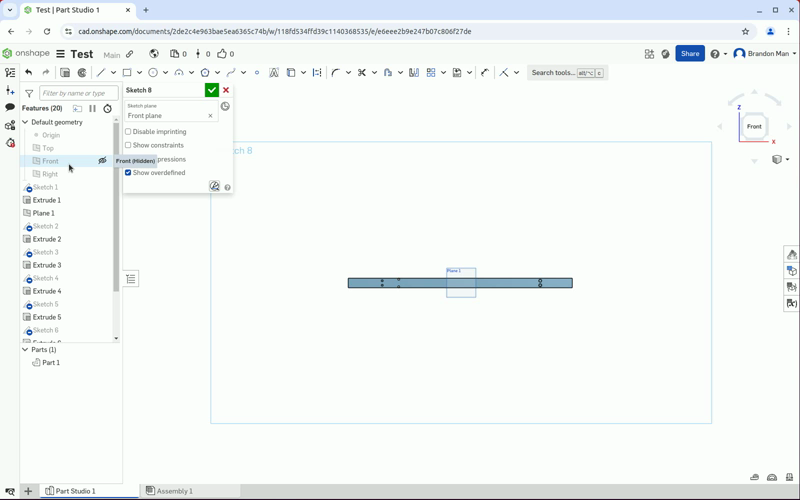
mouse_move(73, 352)
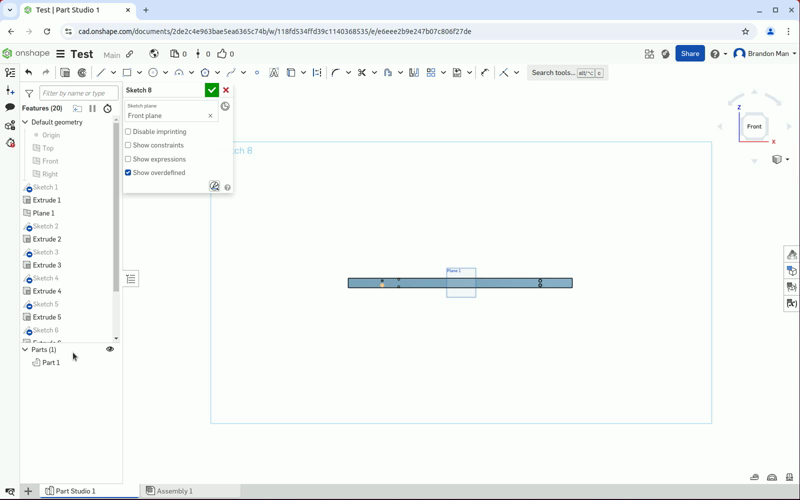
key(y)
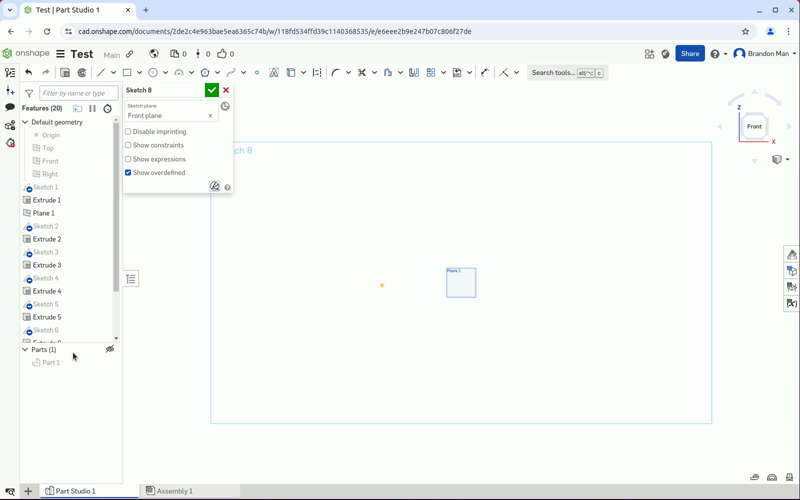
key(c)
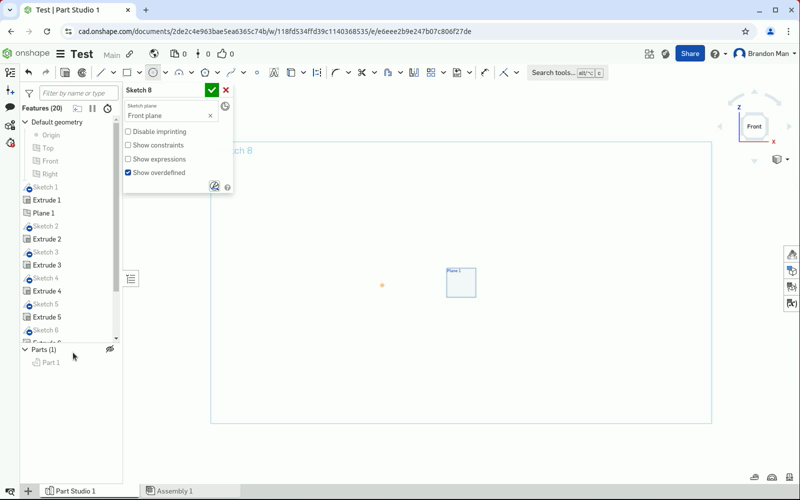
key_down(shift)
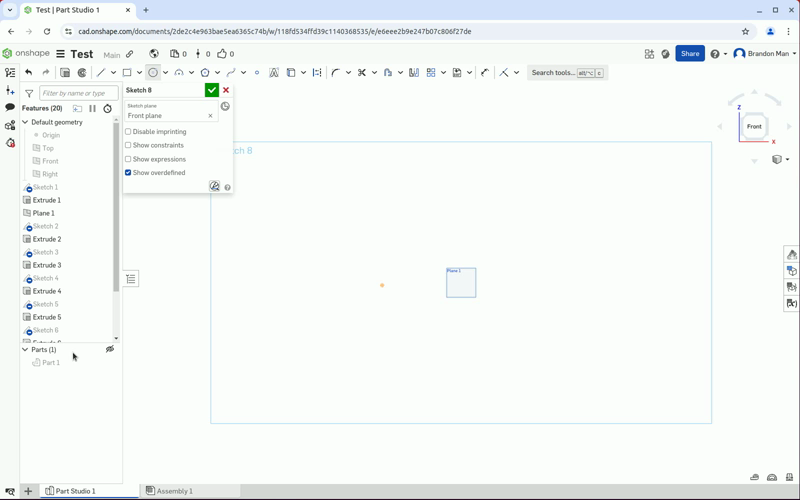
mouse_move(524, 279)
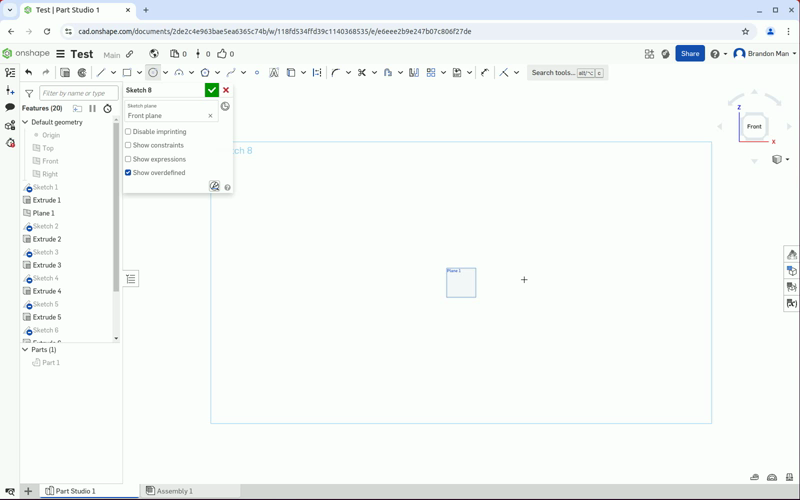
click(524, 279)
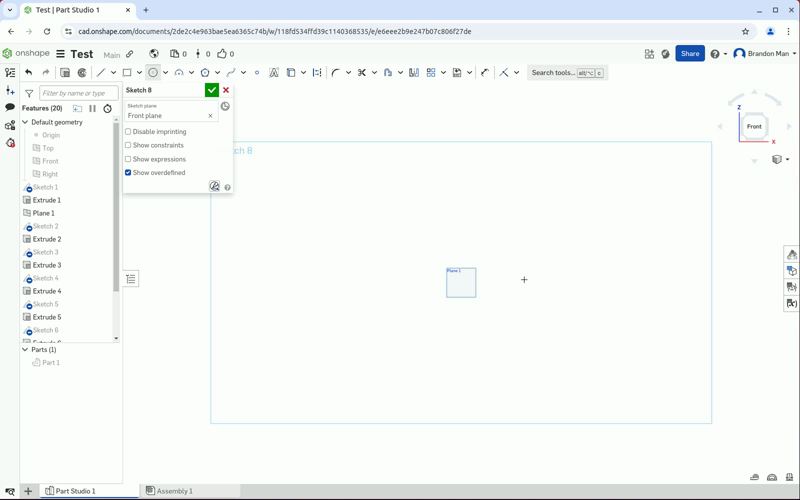
key_up(shift)
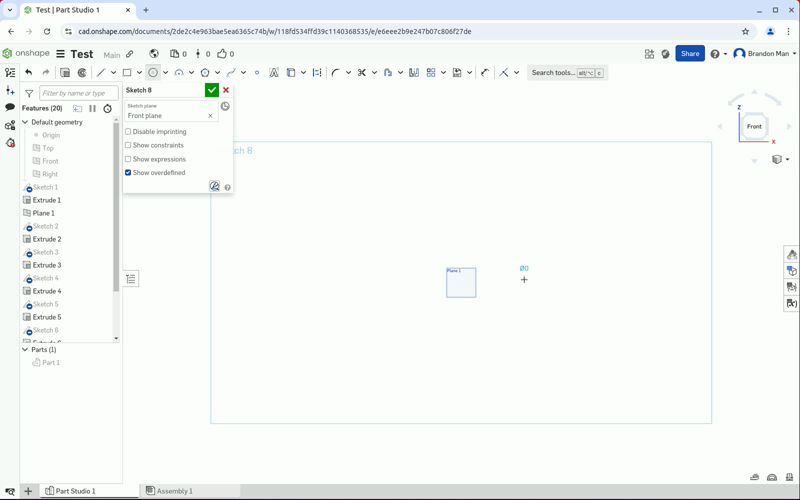
mouse_move(525, 279)
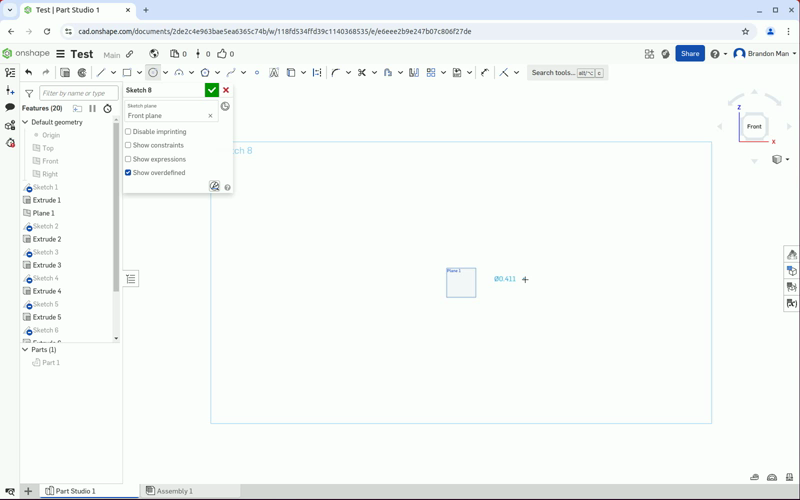
scroll(6)
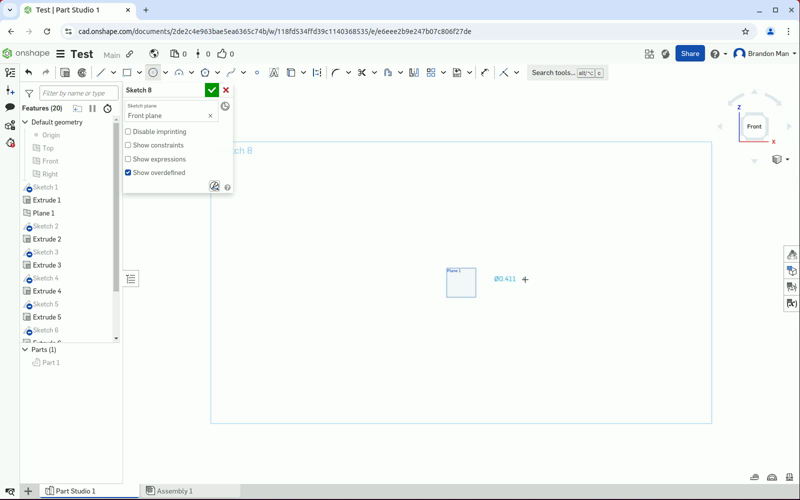
scroll(6)
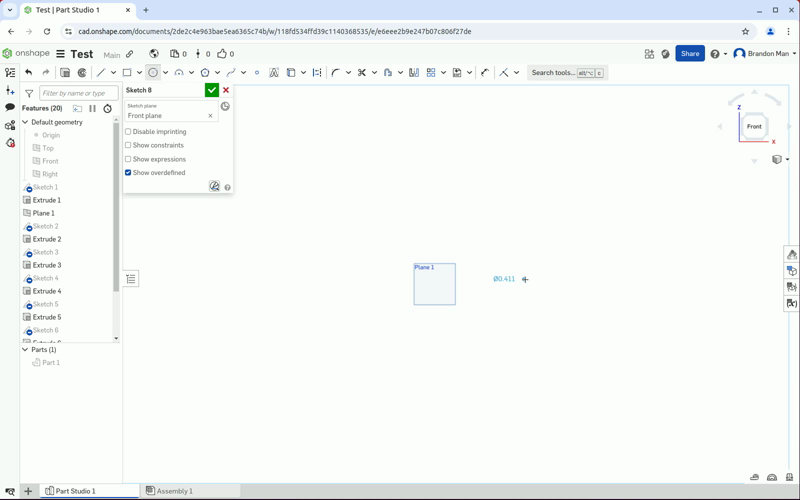
scroll(6)
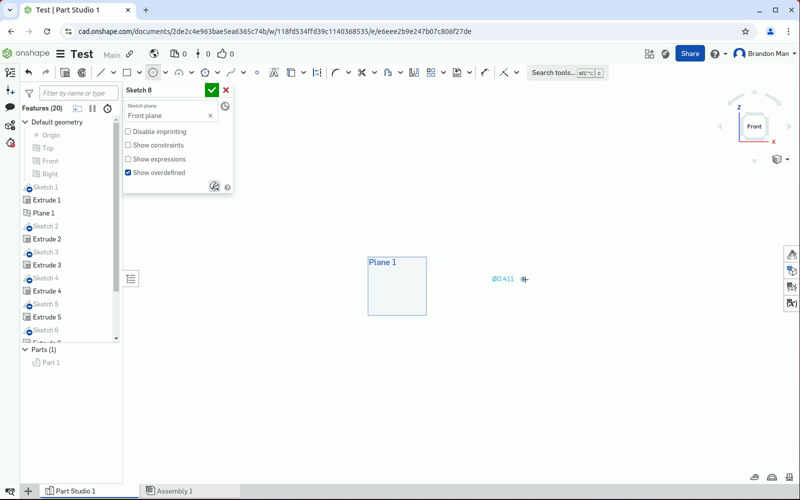
scroll(6)
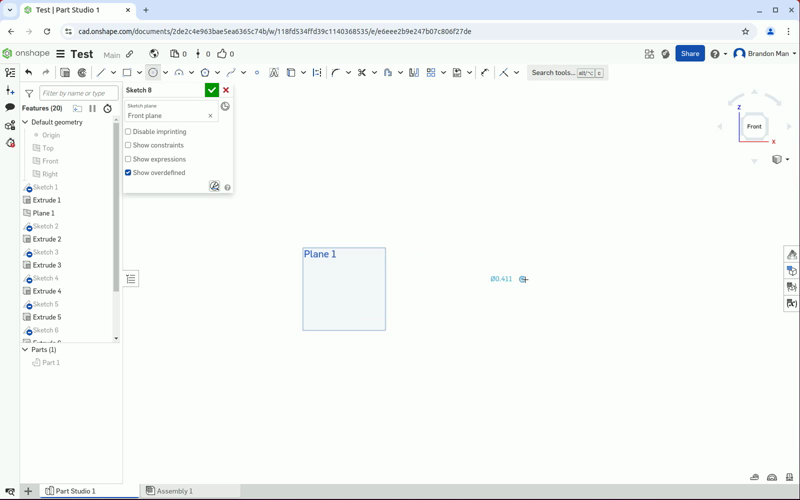
scroll(6)
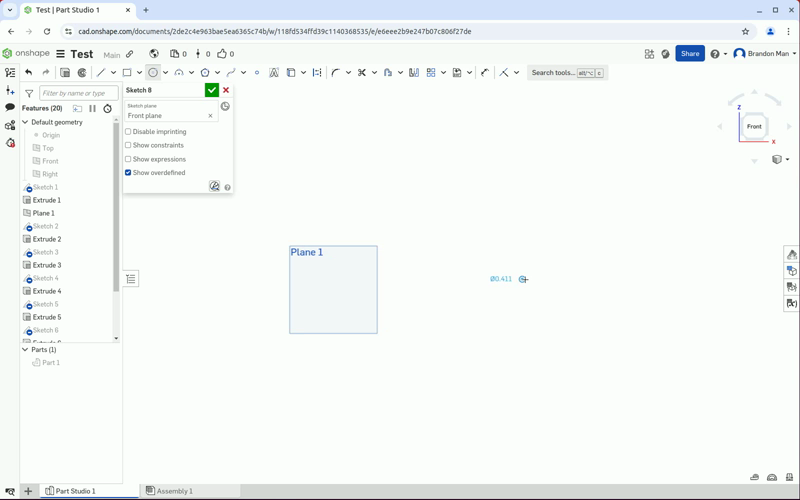
scroll(6)
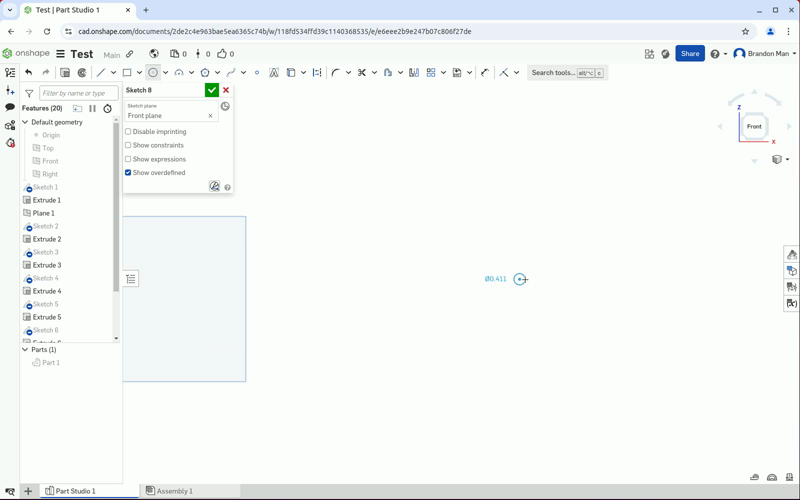
scroll(6)
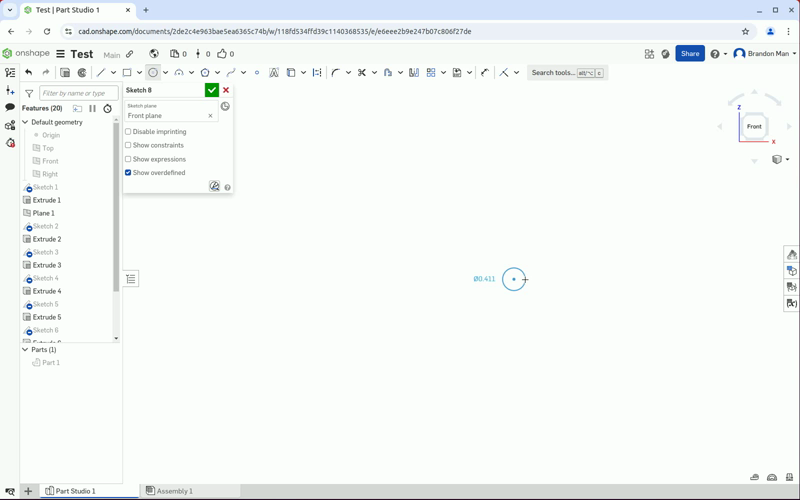
click(525, 279)
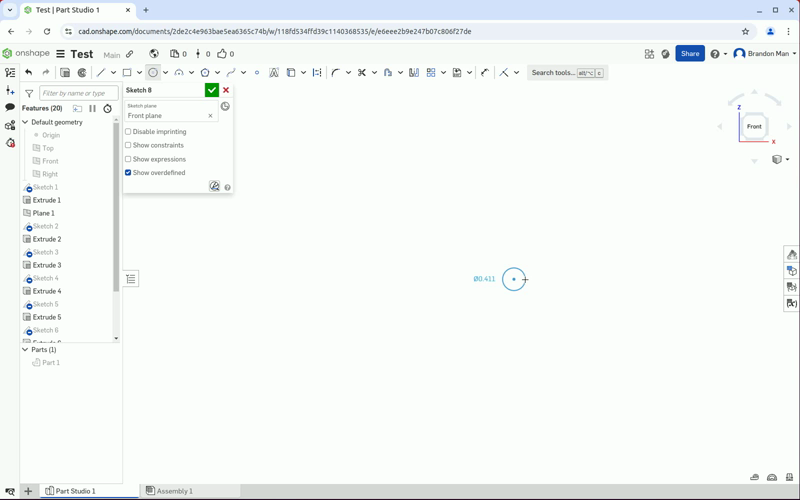
scroll(-6)
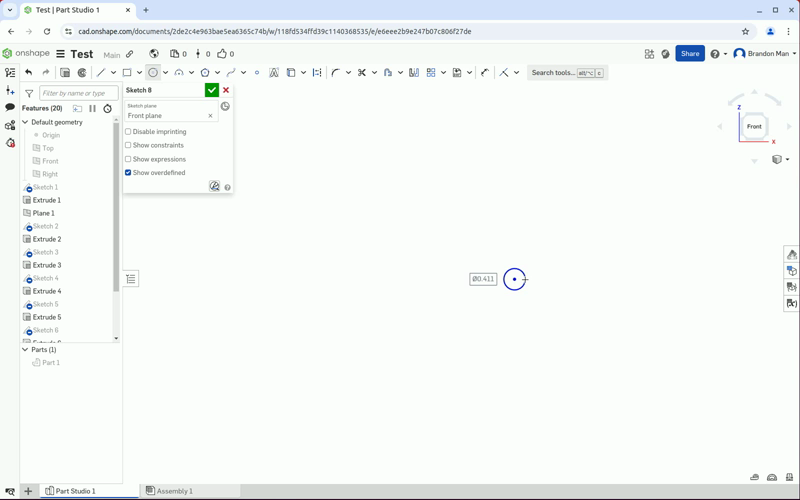
scroll(-6)
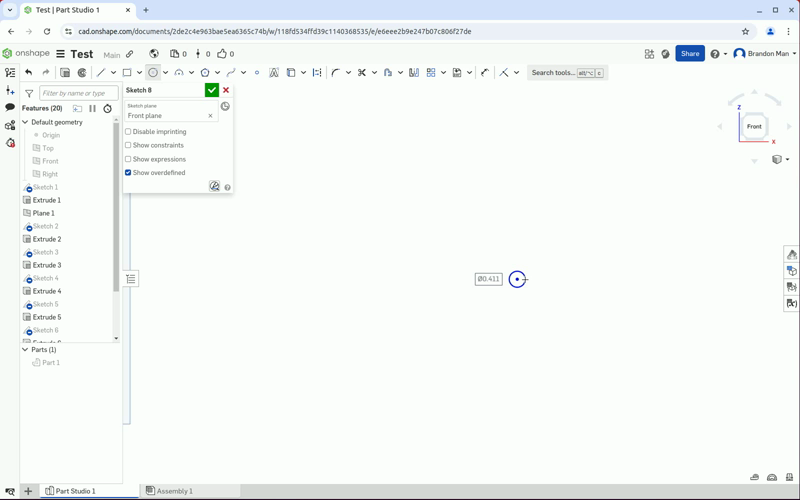
scroll(-6)
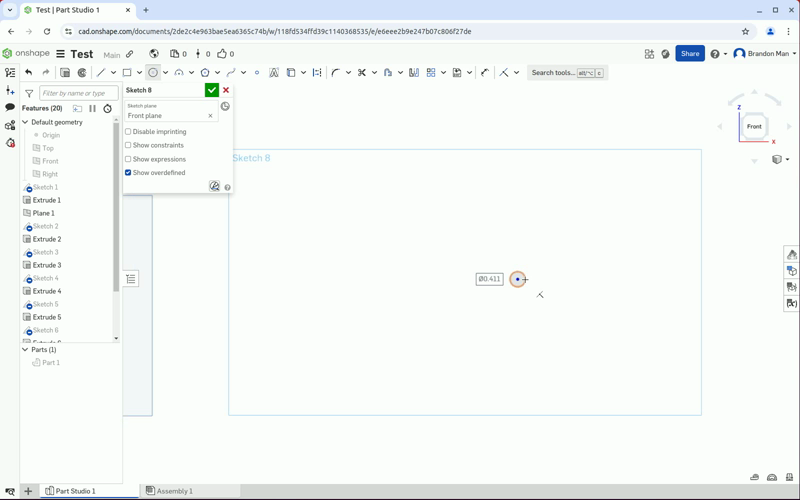
scroll(-6)
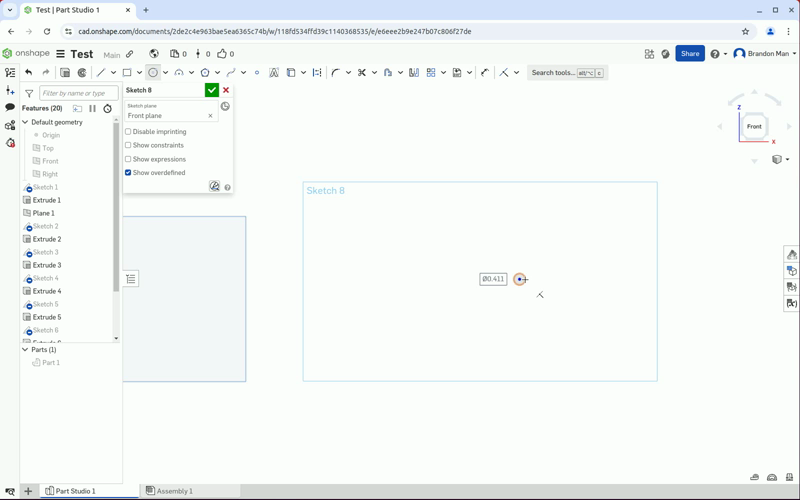
scroll(-6)
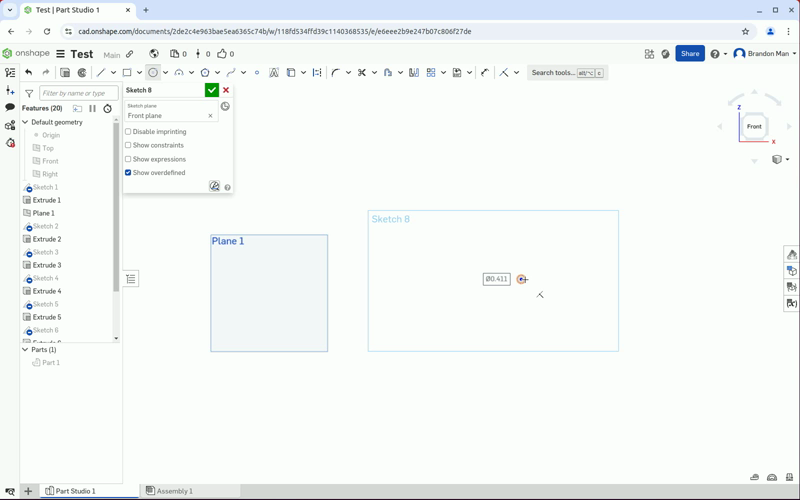
scroll(-6)
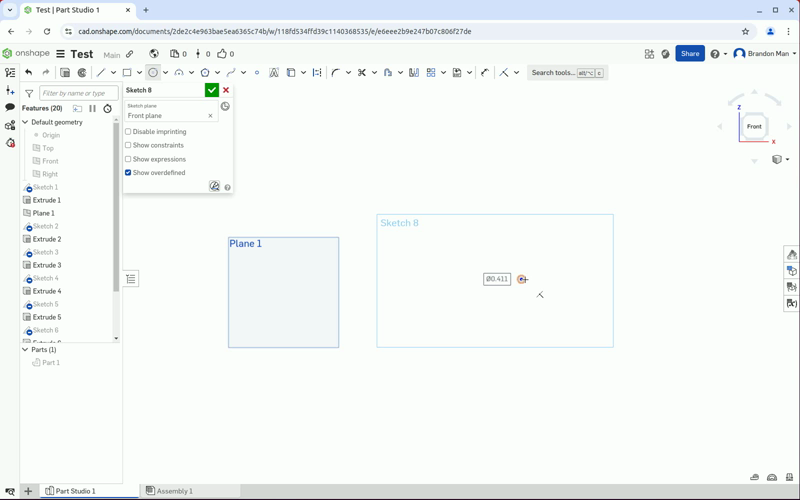
scroll(-6)
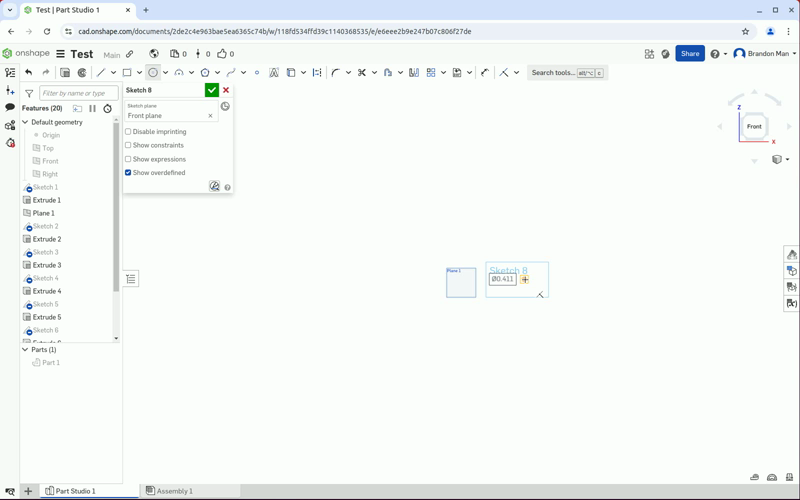
key(esc)
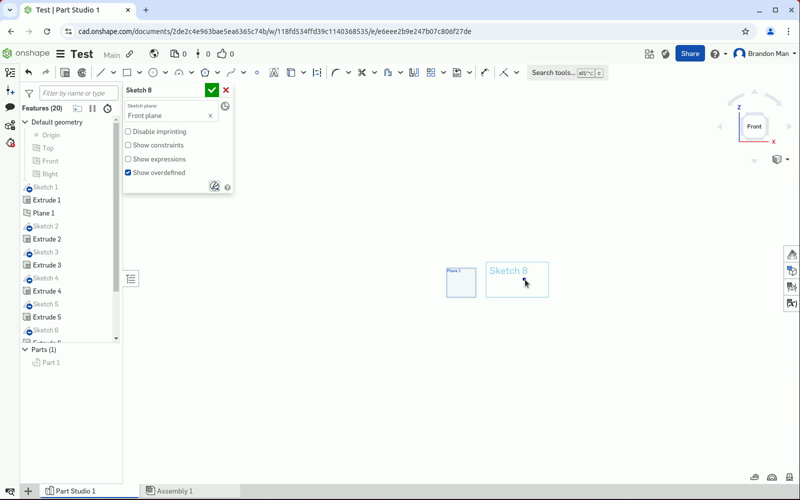
mouse_move(523, 278)
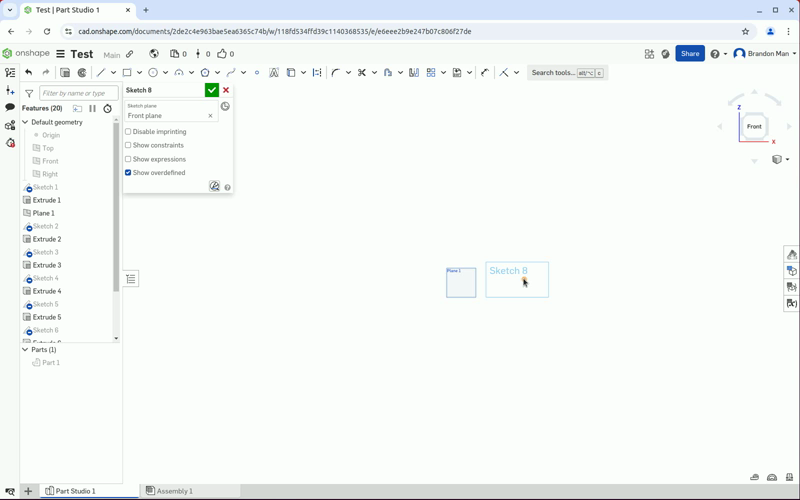
scroll(6)
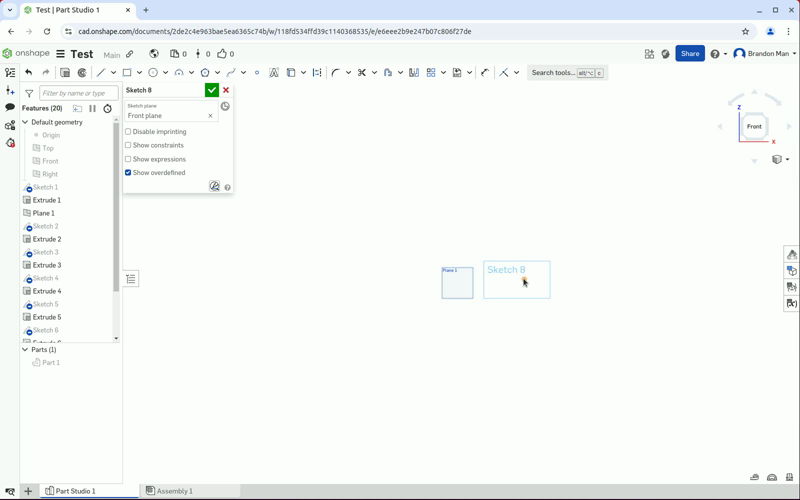
scroll(6)
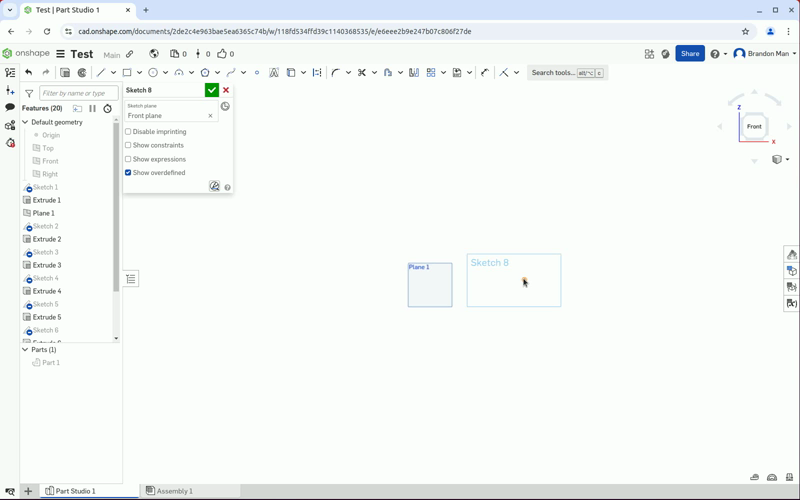
scroll(6)
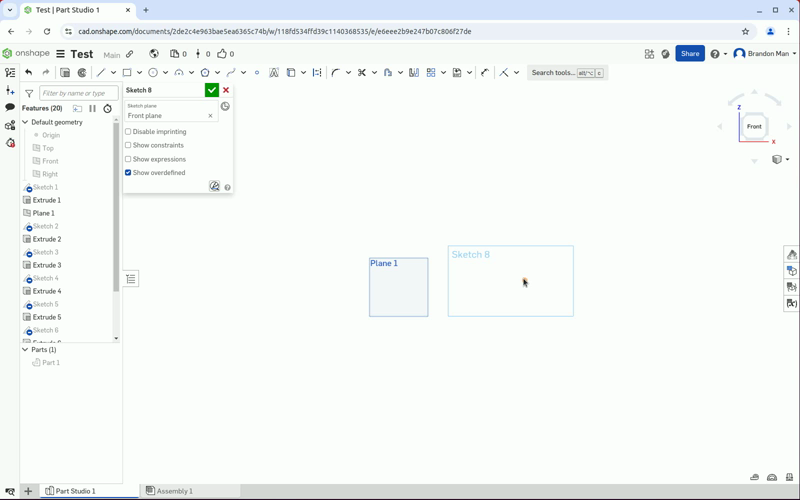
scroll(6)
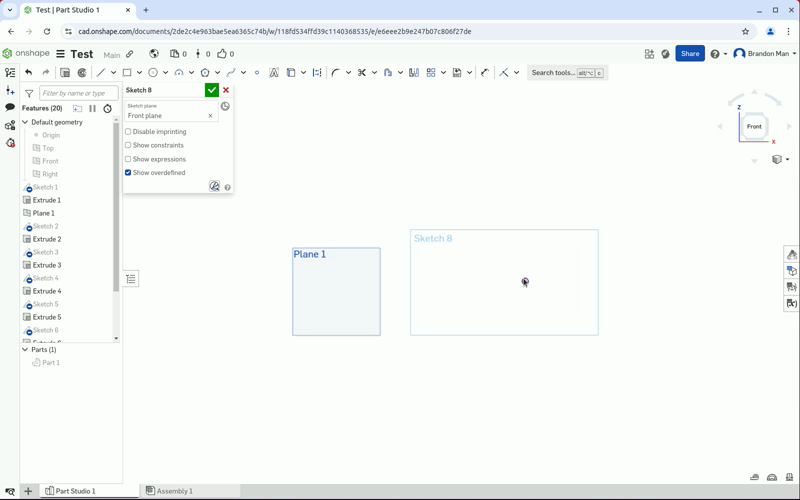
scroll(6)
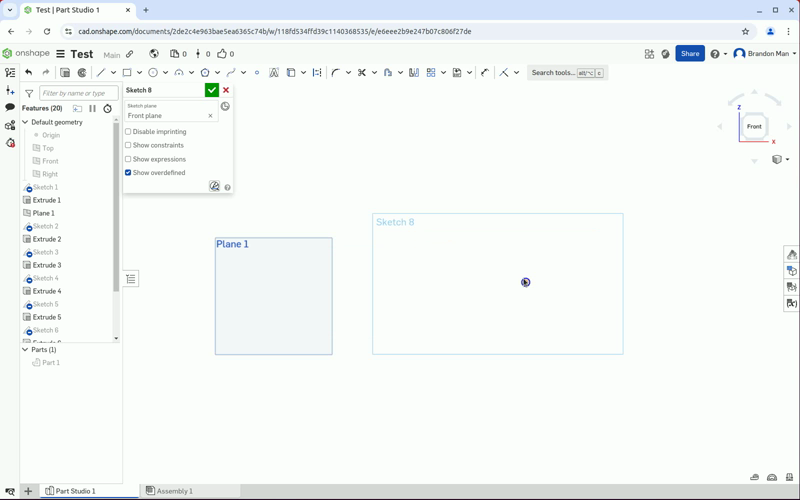
scroll(6)
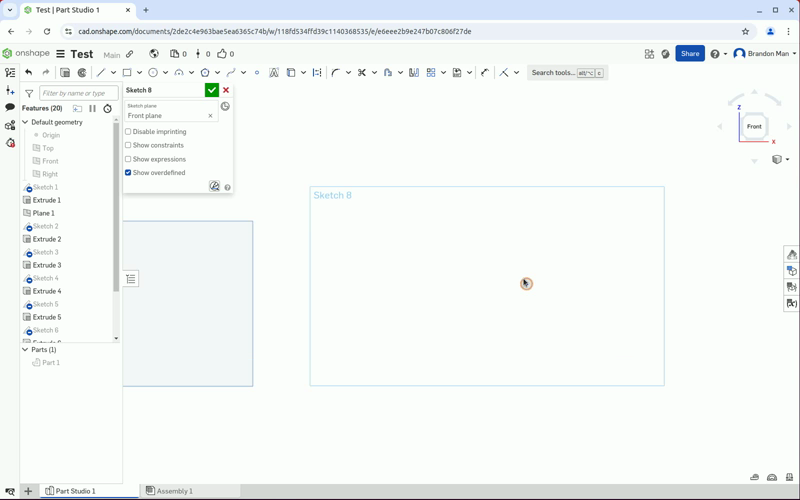
scroll(6)
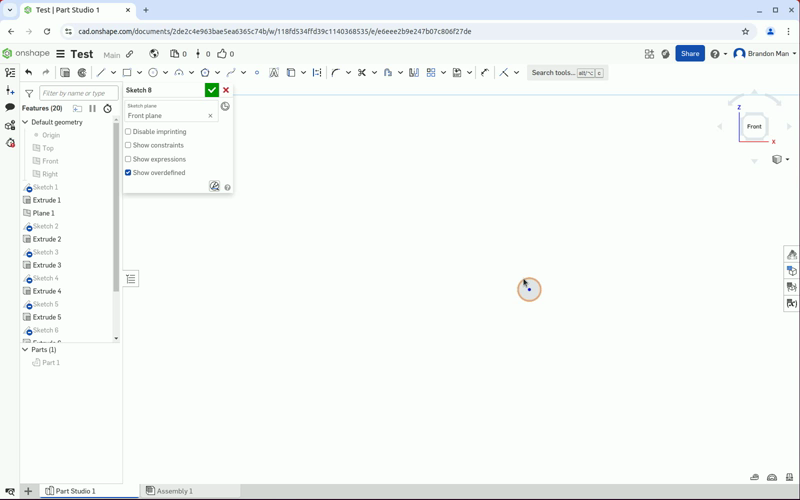
click(523, 278)
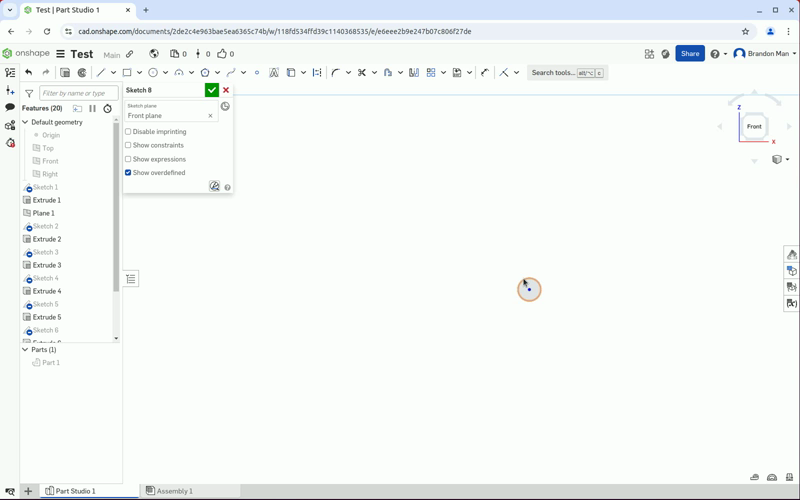
scroll(-6)
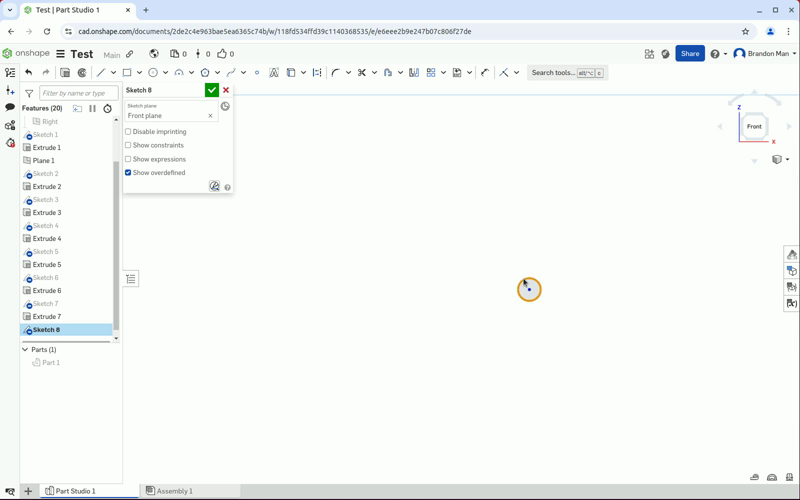
scroll(-6)
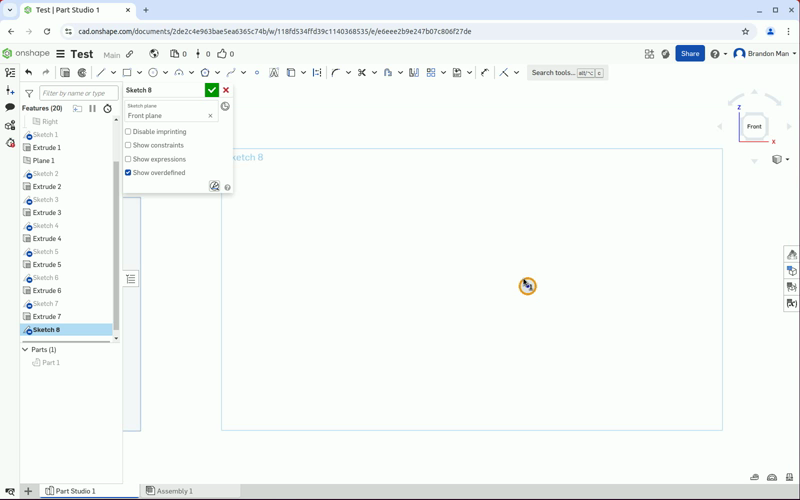
scroll(-6)
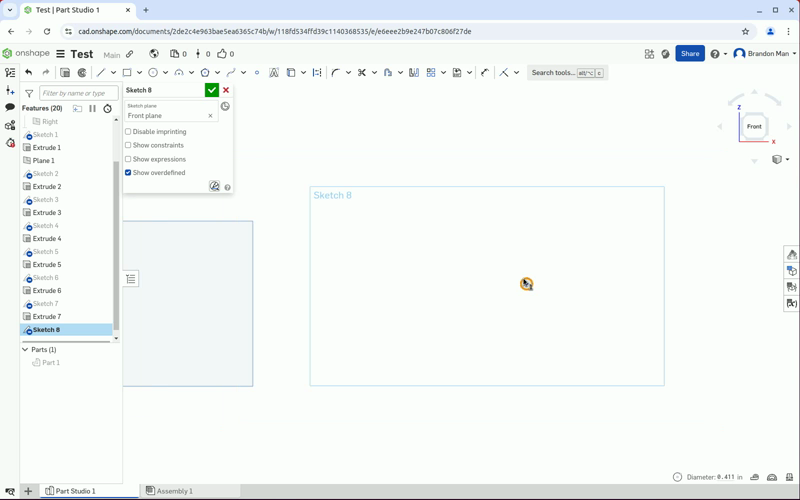
scroll(-6)
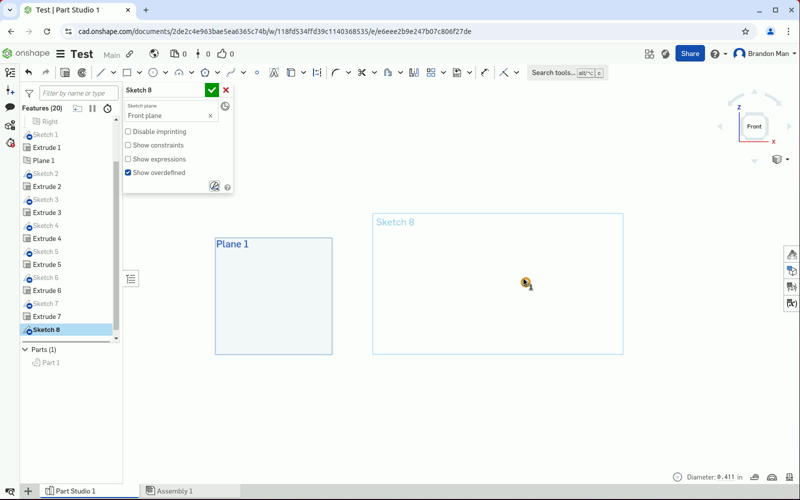
scroll(-6)
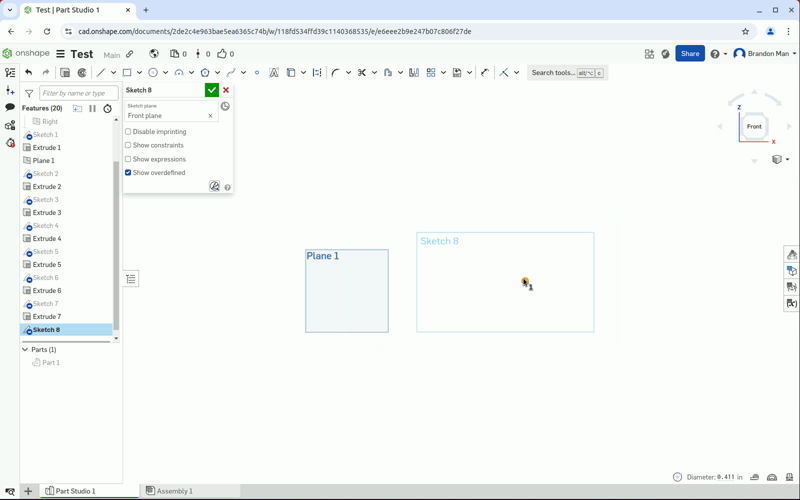
scroll(-6)
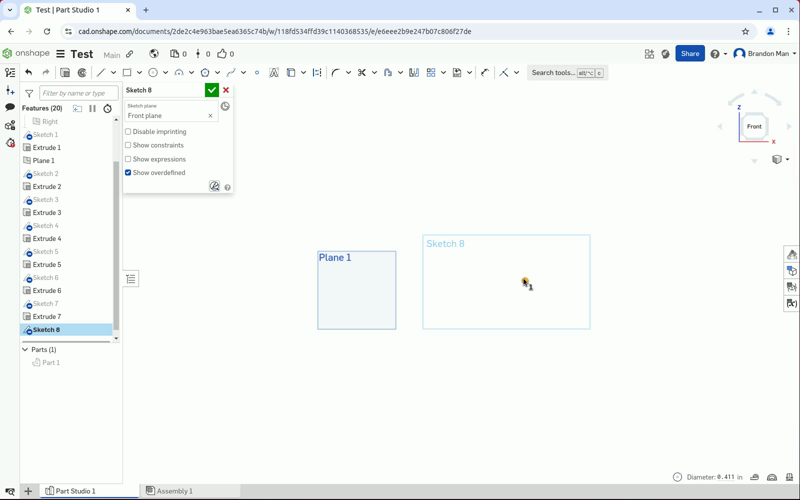
scroll(-6)
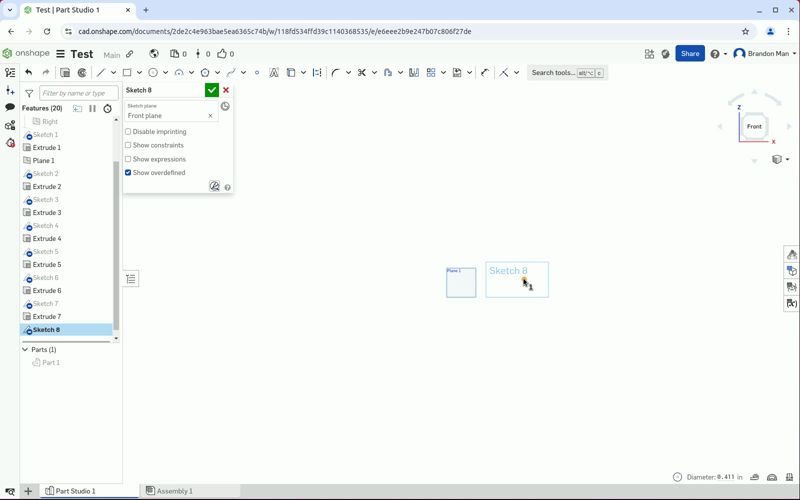
mouse_move(73, 352)
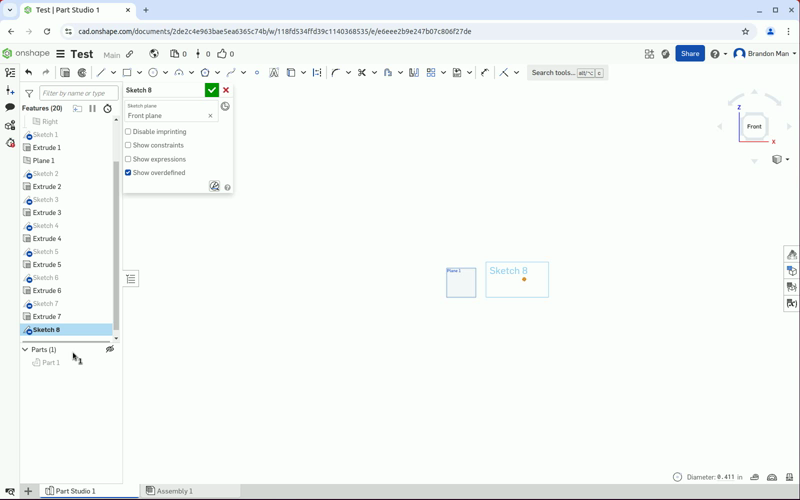
key(shift+y)
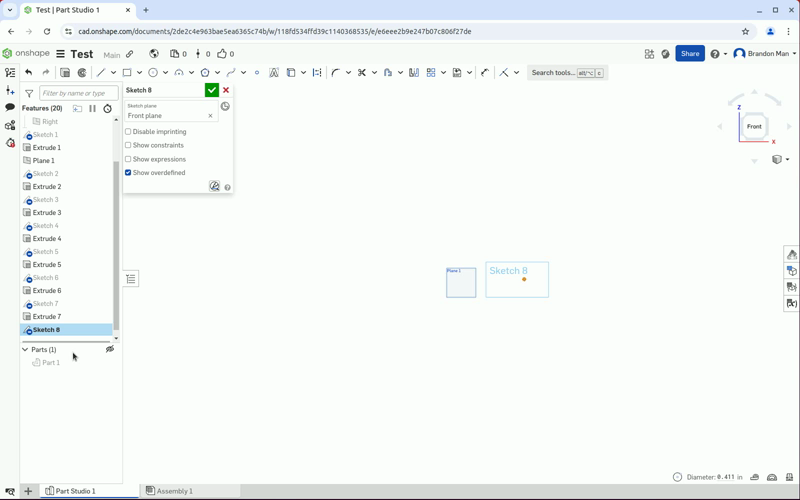
key(shift+e)
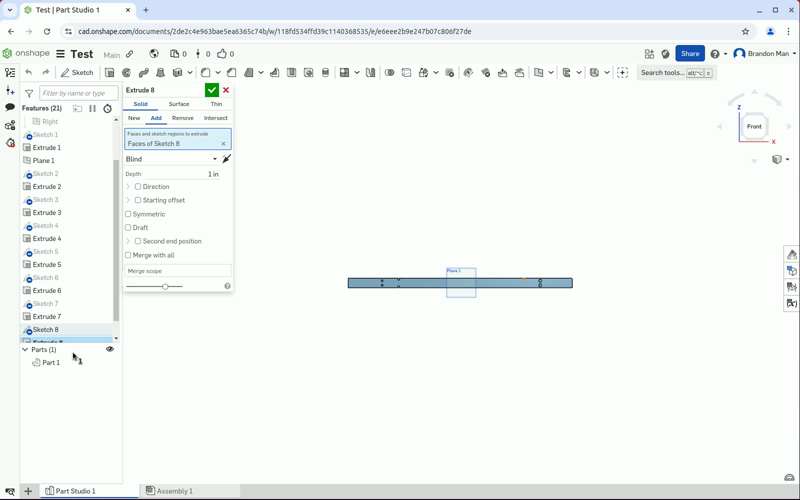
mouse_move(143, 106)
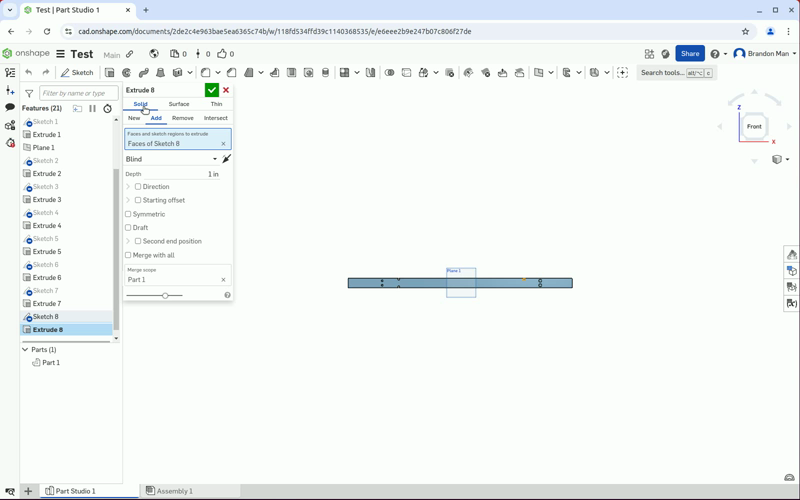
click(143, 106)
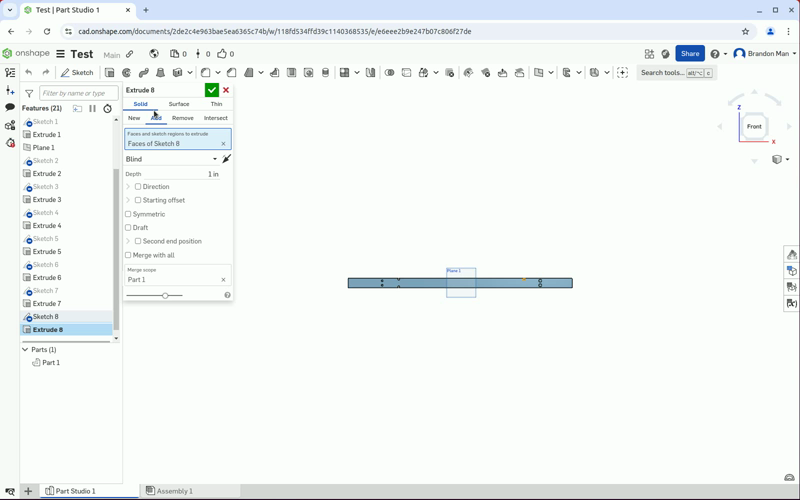
mouse_move(186, 120)
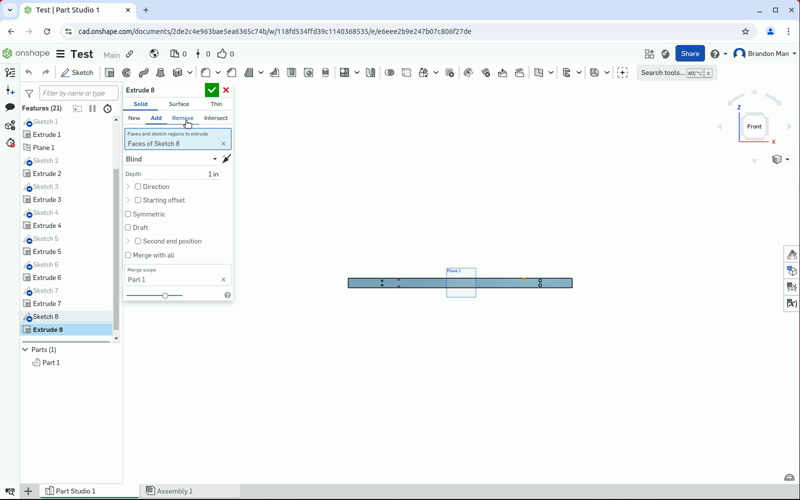
click(186, 120)
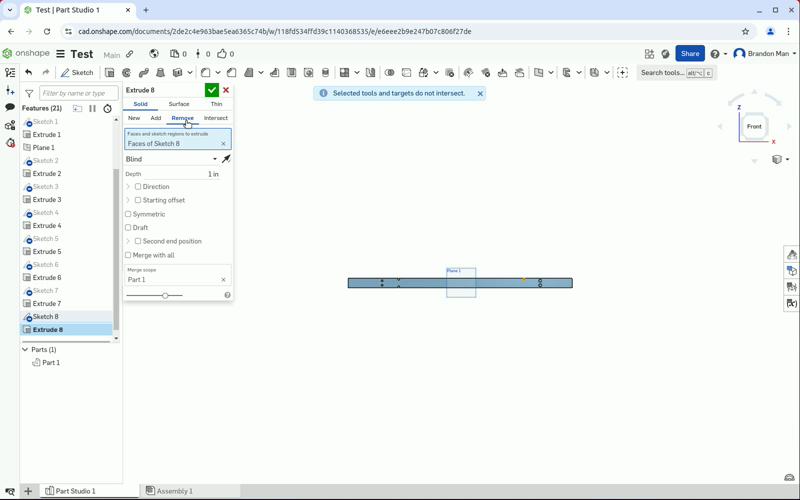
key(tab, 4)
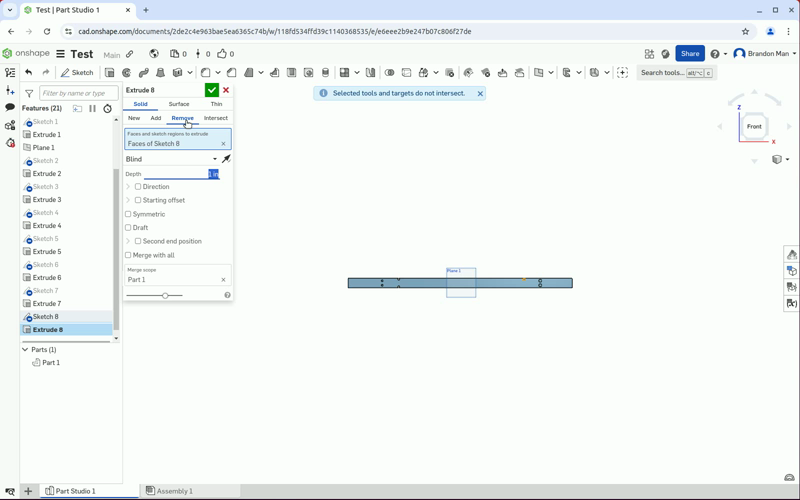
text(-0.962)
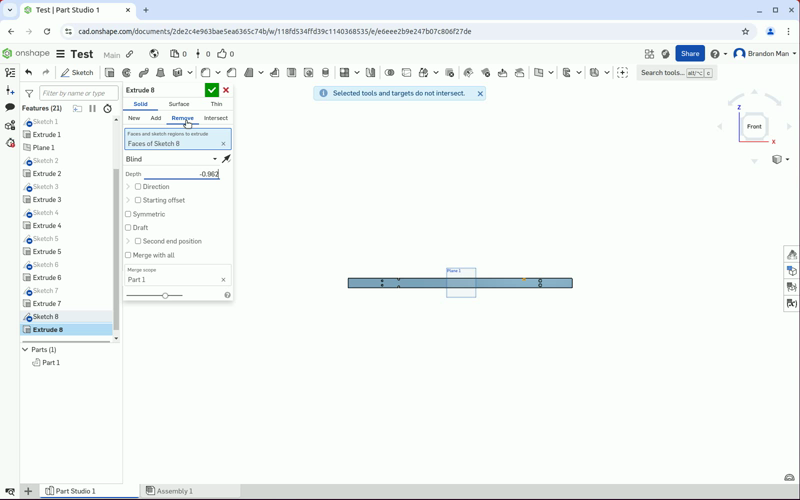
key(tab, 3)
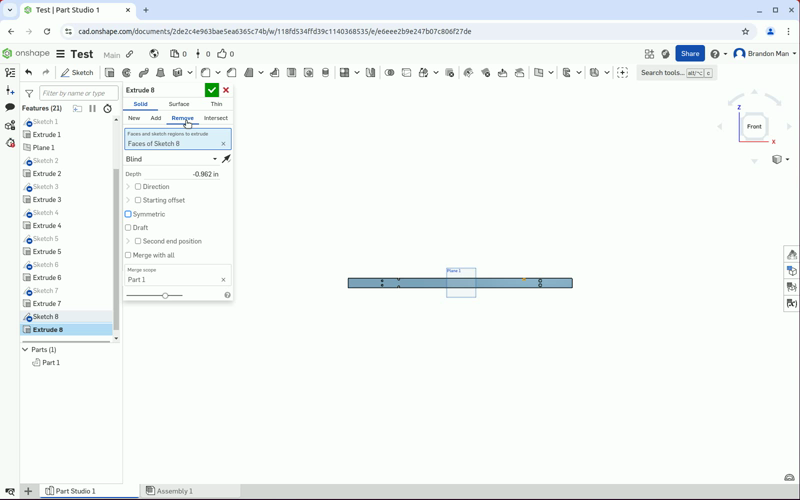
key(space)
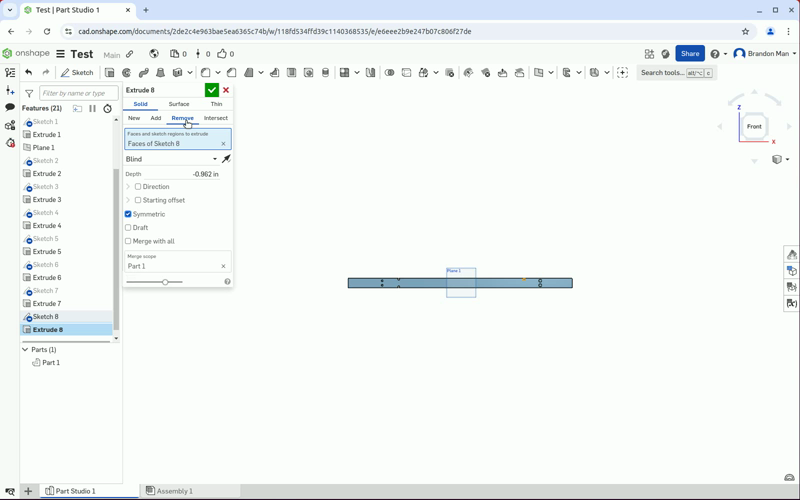
key(tab, 2)
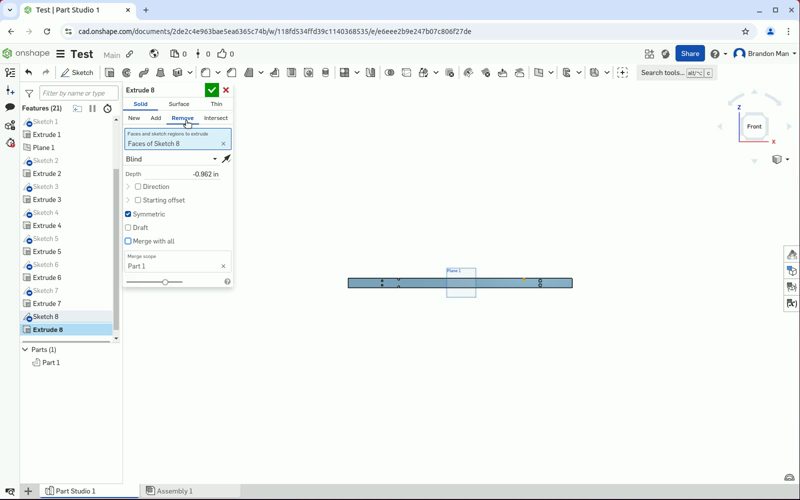
key(space)
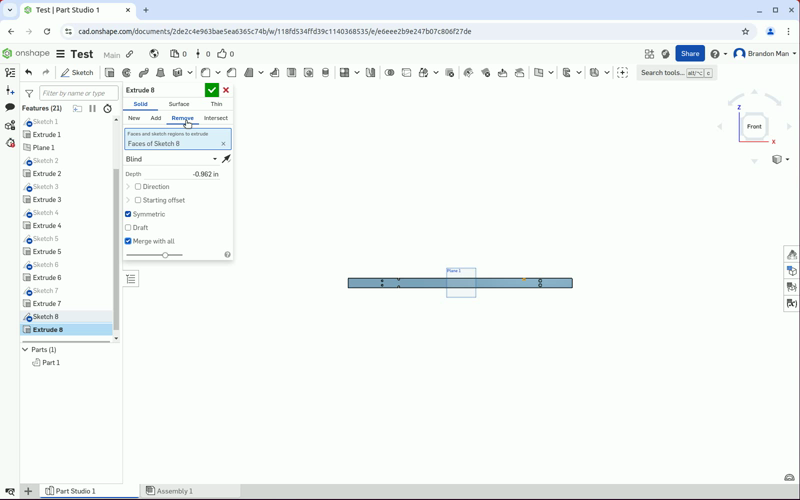
key(enter)
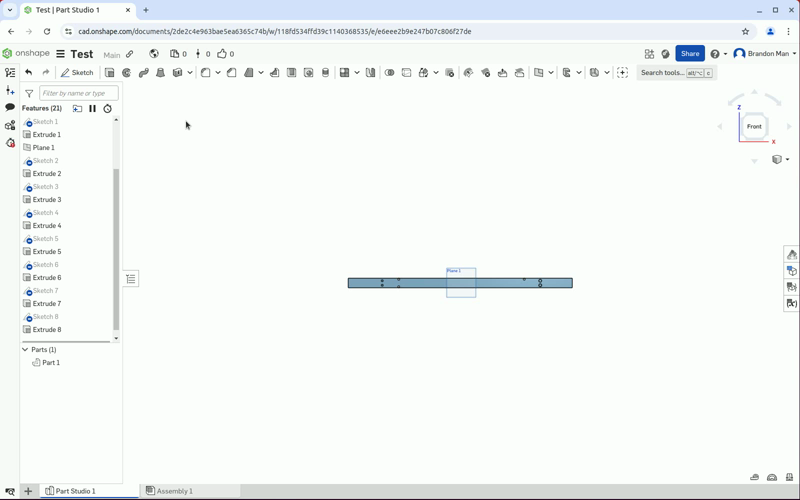
key(shift+h)
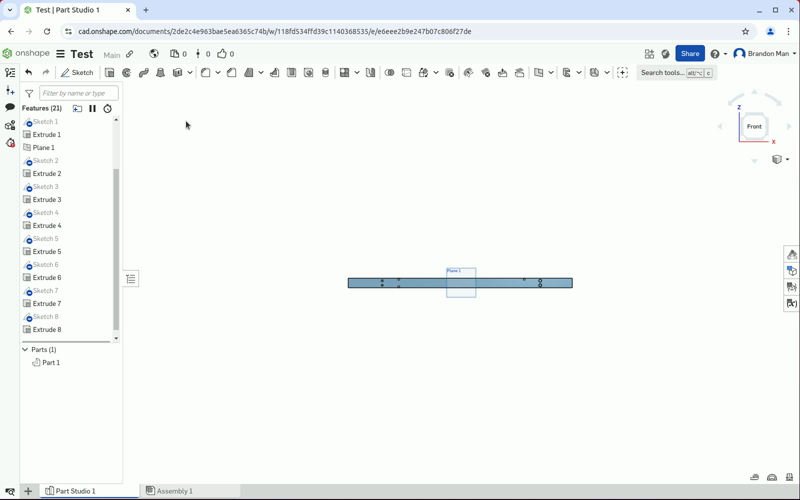
key(shift+h)
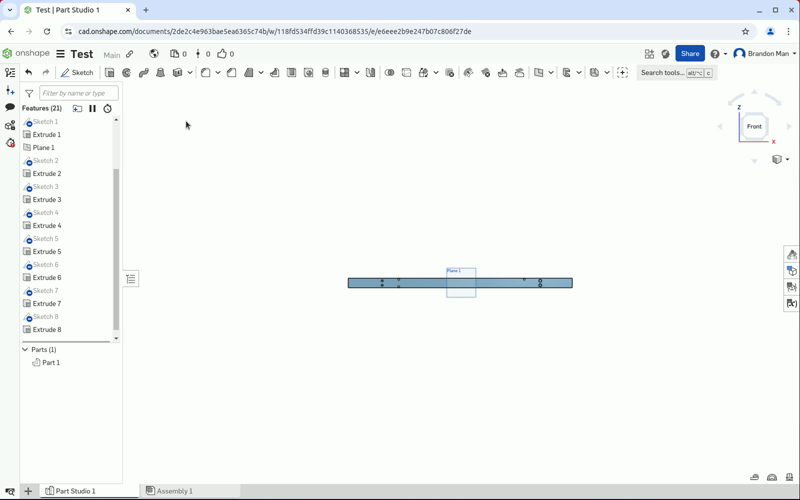
mouse_move(69, 124)
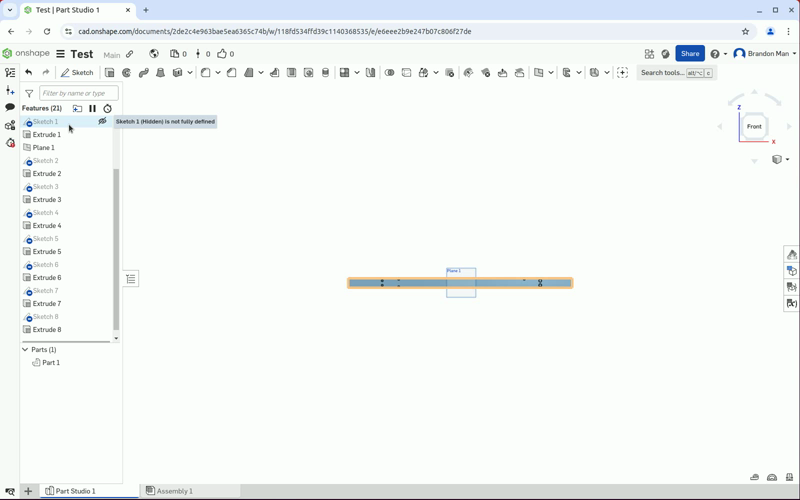
click(69, 124)
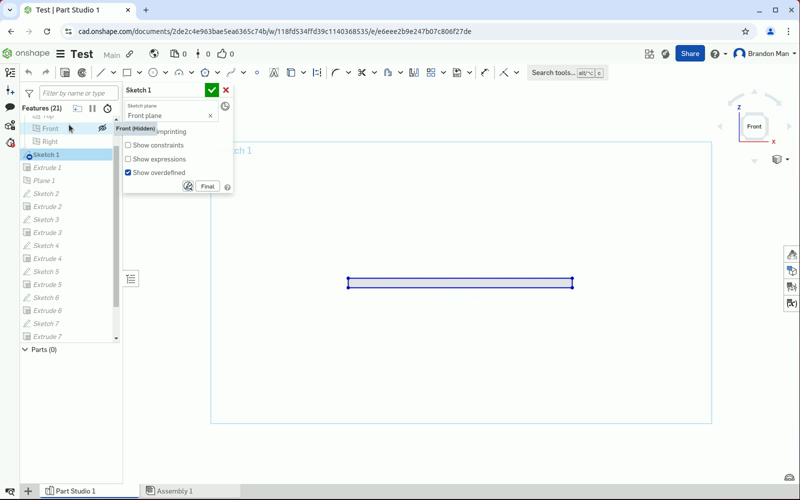
mouse_move(229, 92)
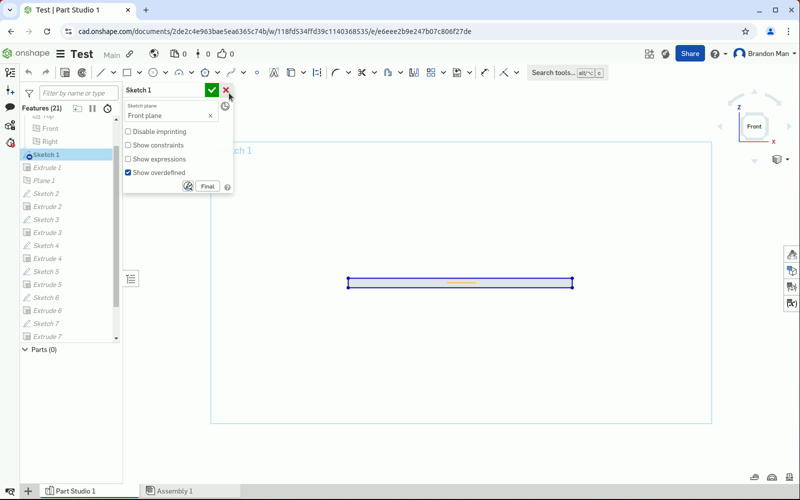
click(229, 92)
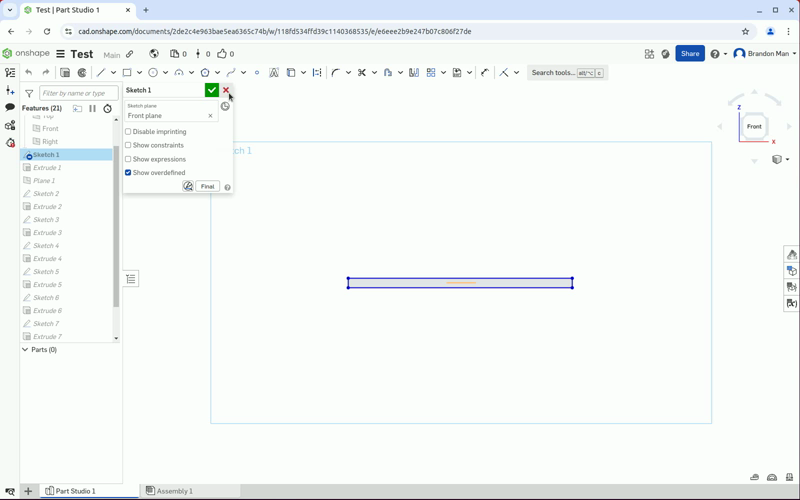
key(shift+s)
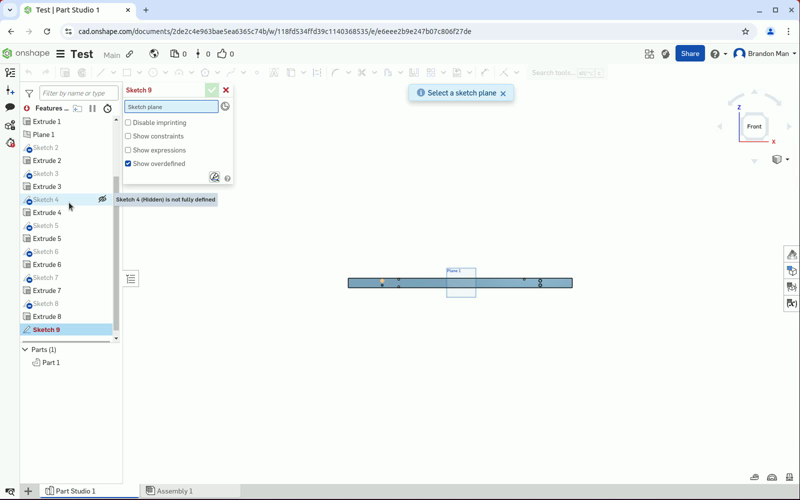
scroll(3)
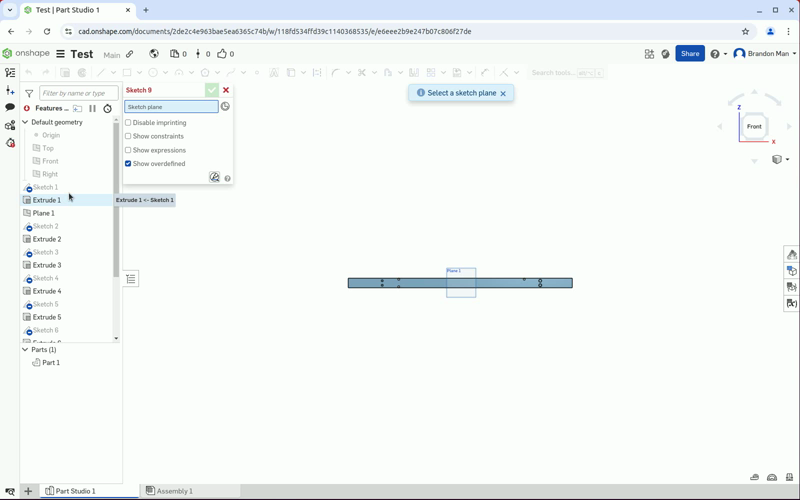
mouse_move(69, 163)
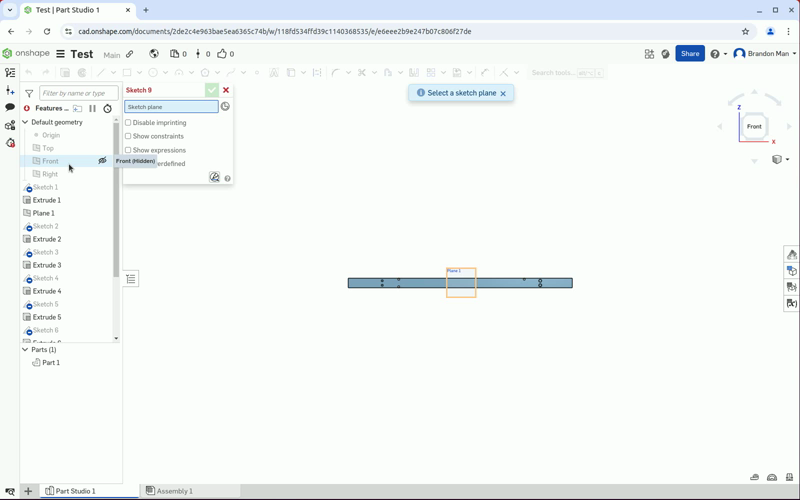
click(69, 163)
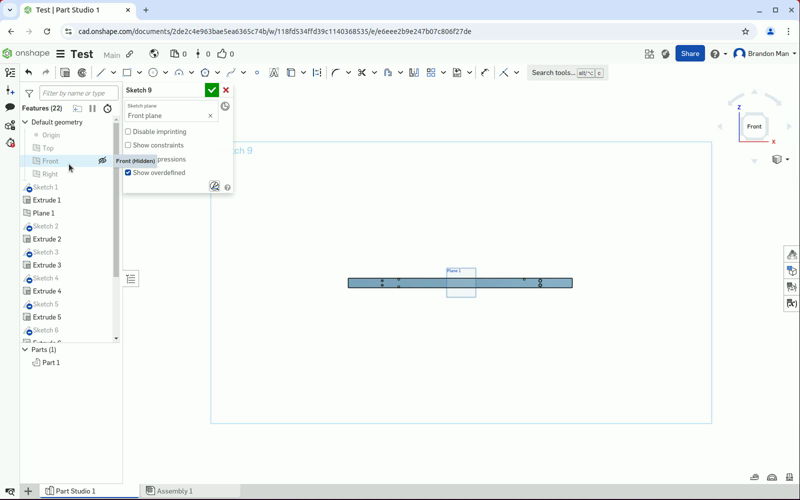
mouse_move(73, 352)
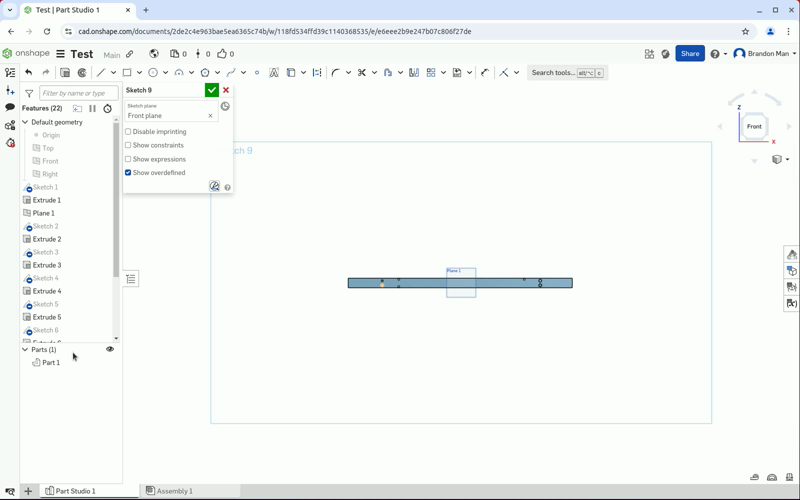
key(y)
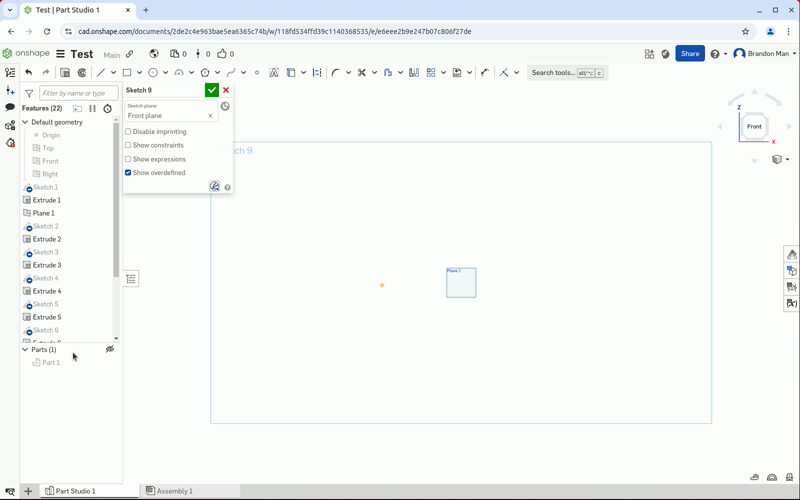
key(c)
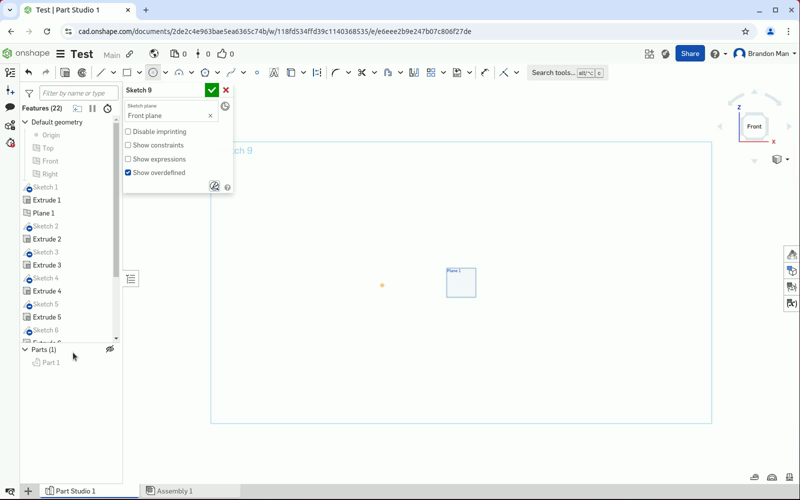
key_down(shift)
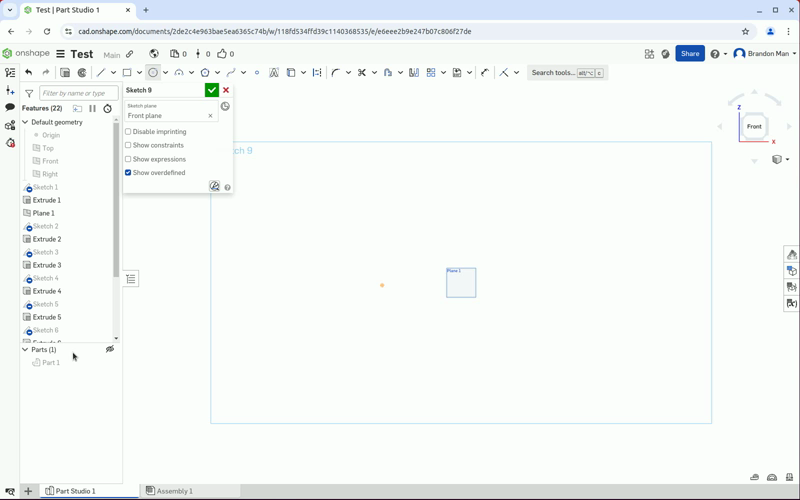
mouse_move(524, 286)
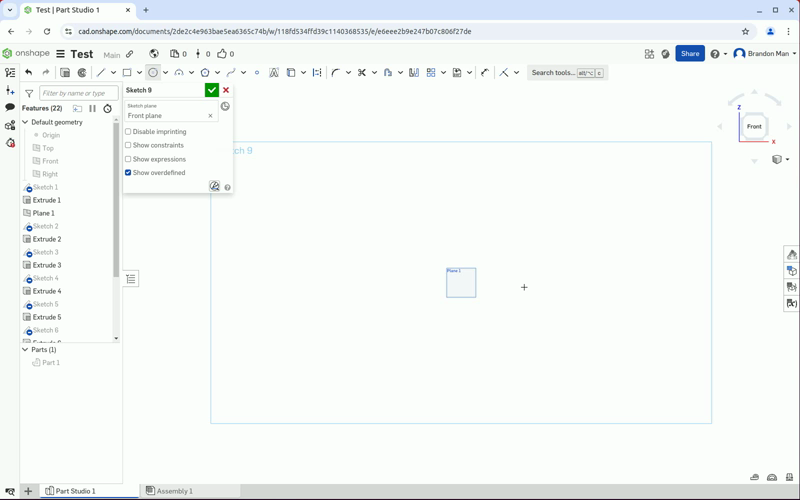
click(524, 286)
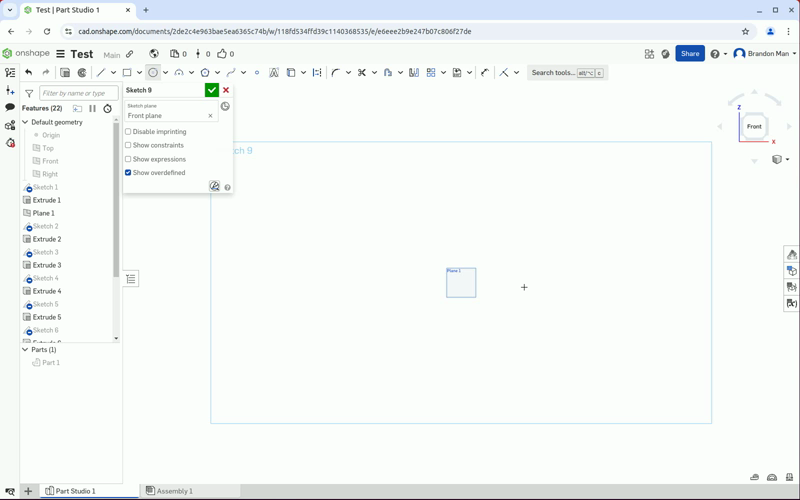
key_up(shift)
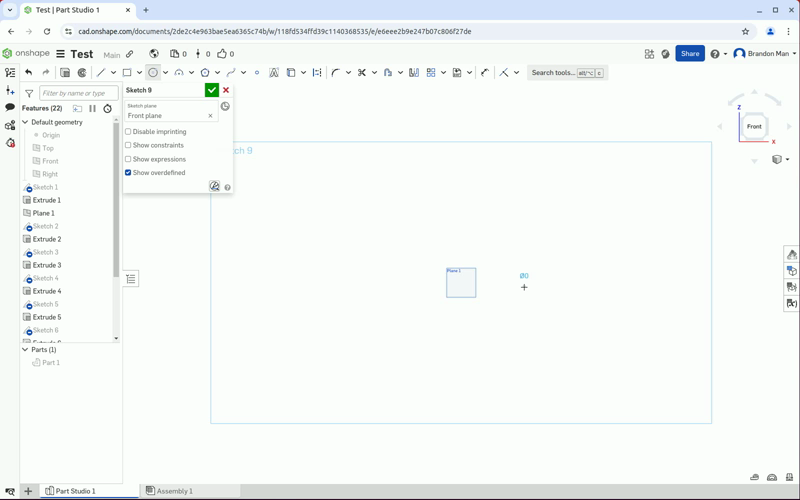
mouse_move(525, 286)
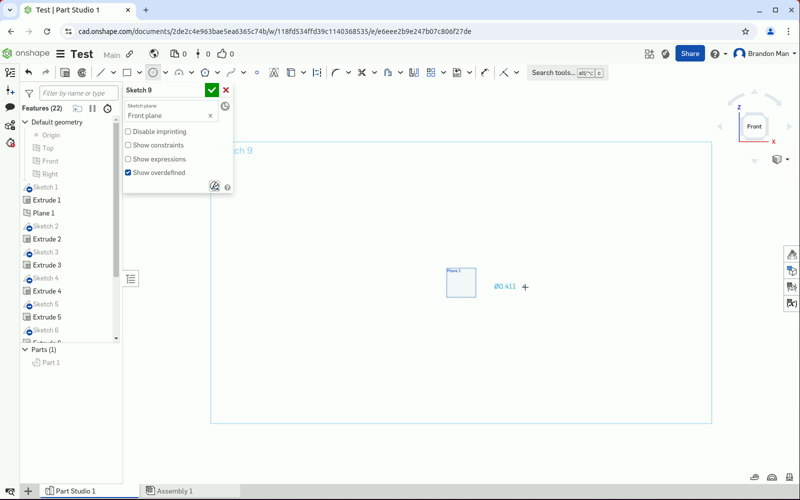
scroll(6)
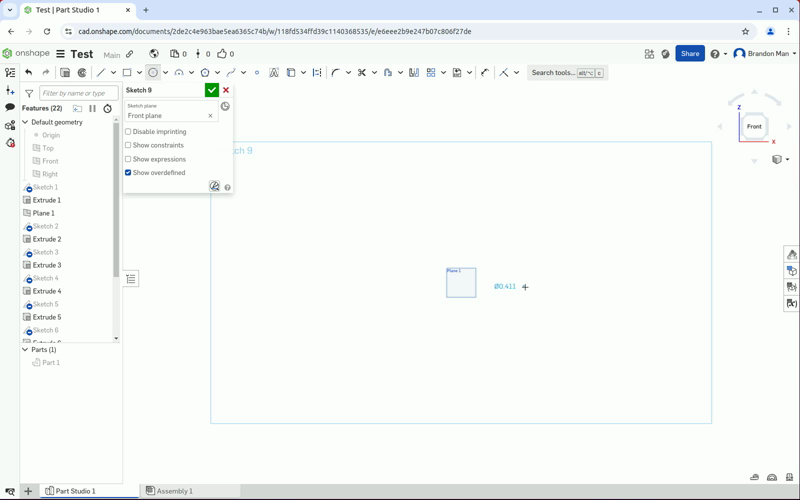
scroll(6)
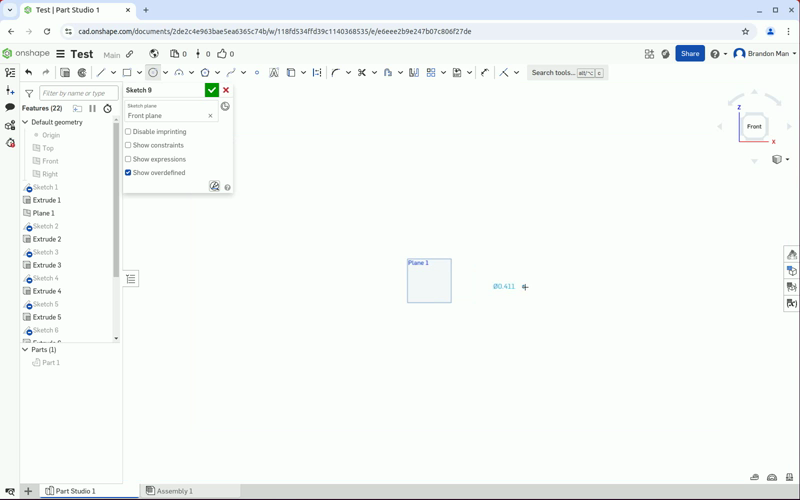
scroll(6)
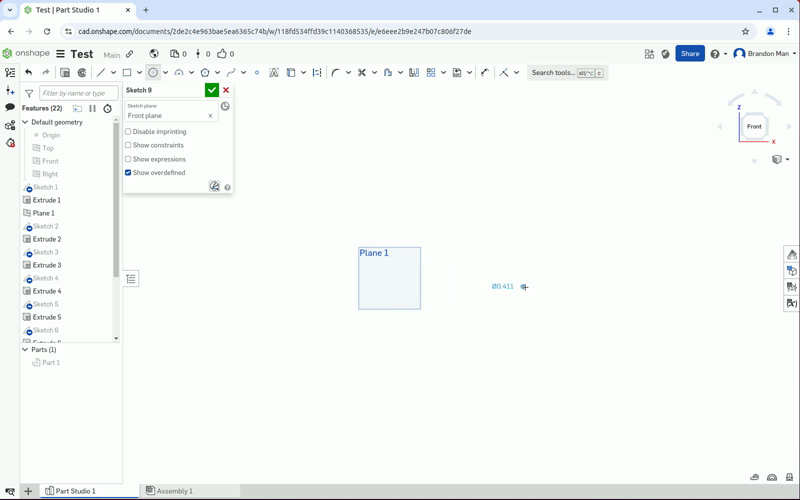
scroll(6)
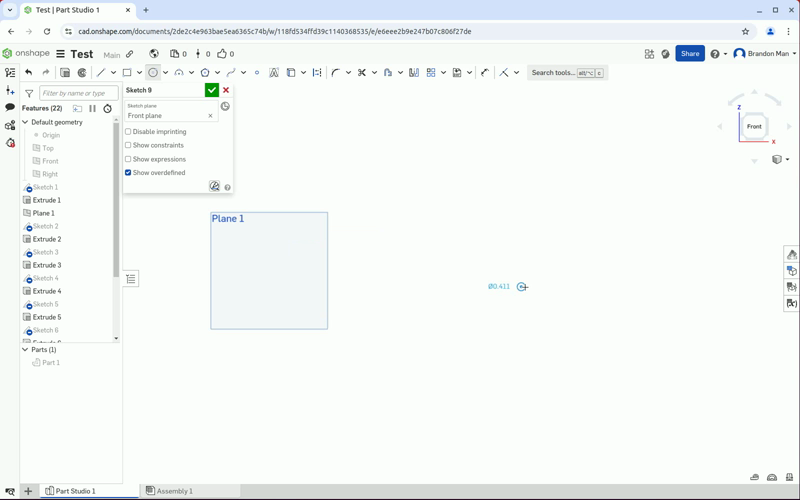
scroll(6)
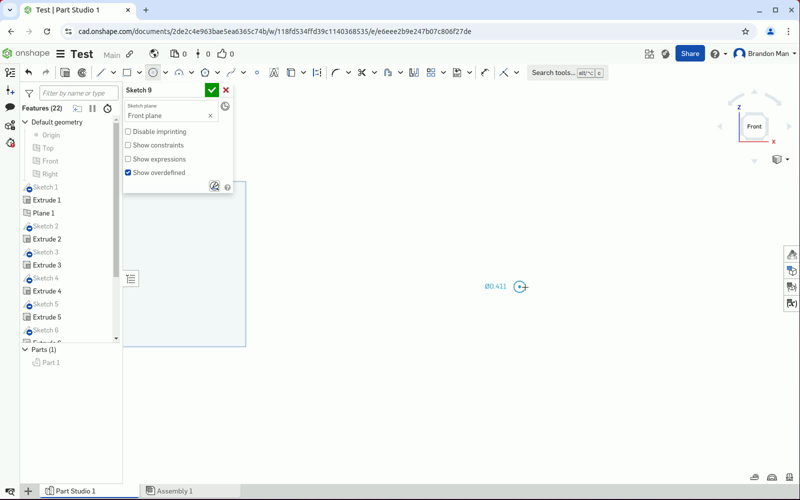
scroll(6)
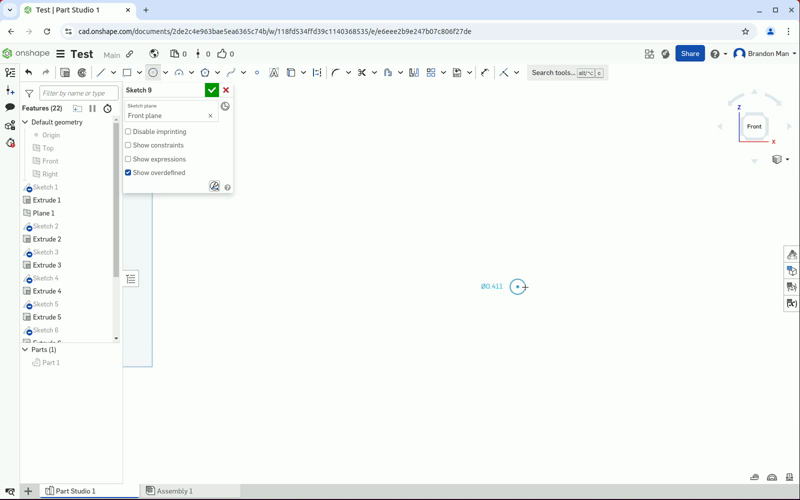
scroll(6)
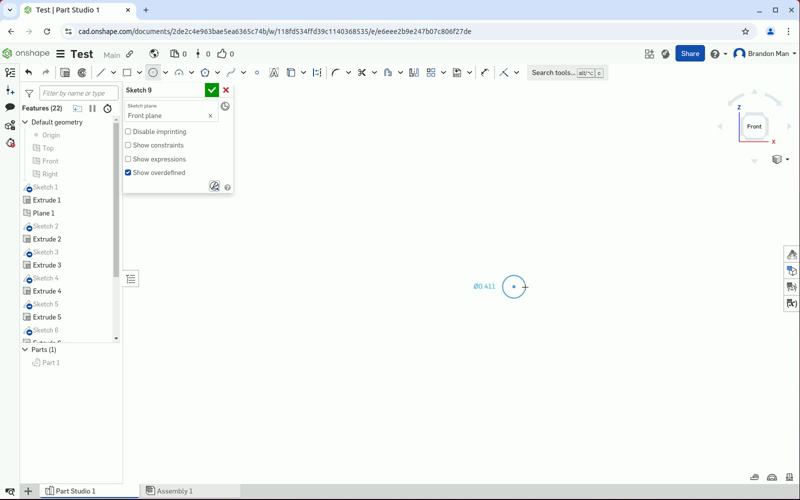
click(525, 286)
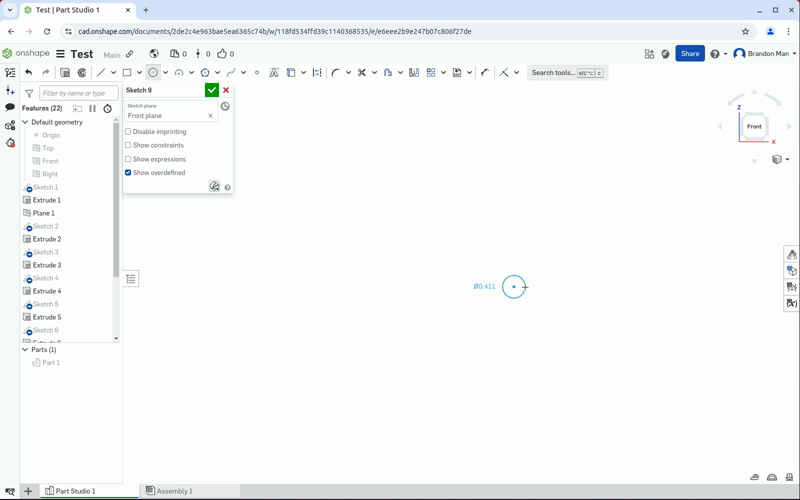
scroll(-6)
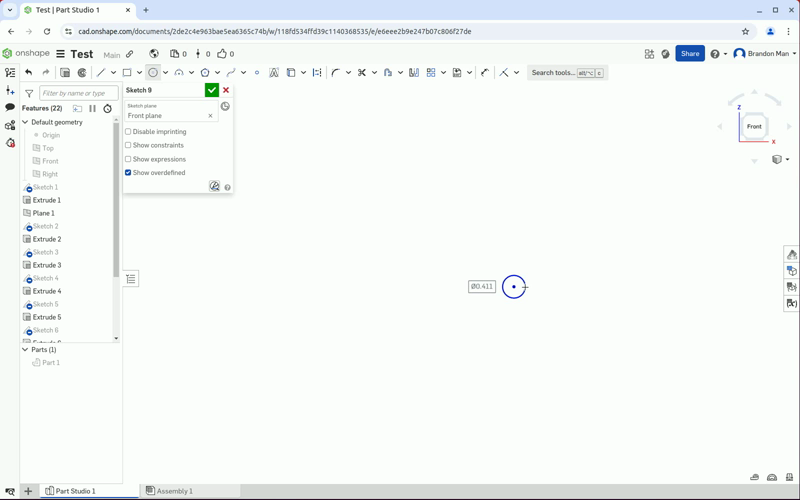
scroll(-6)
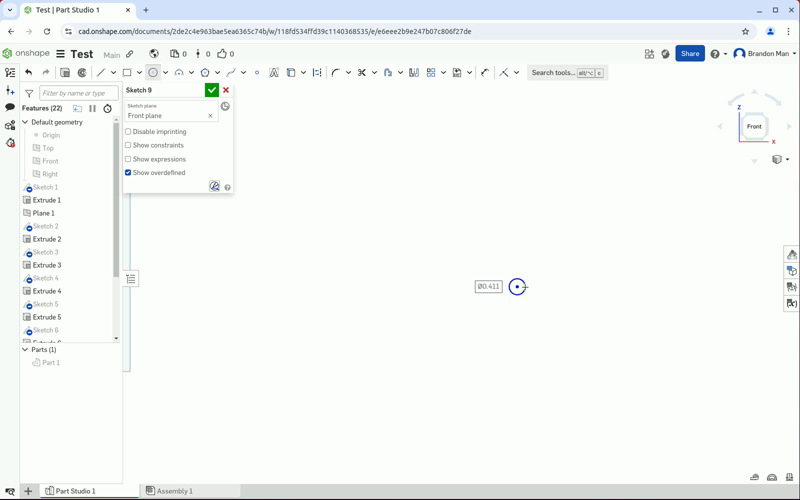
scroll(-6)
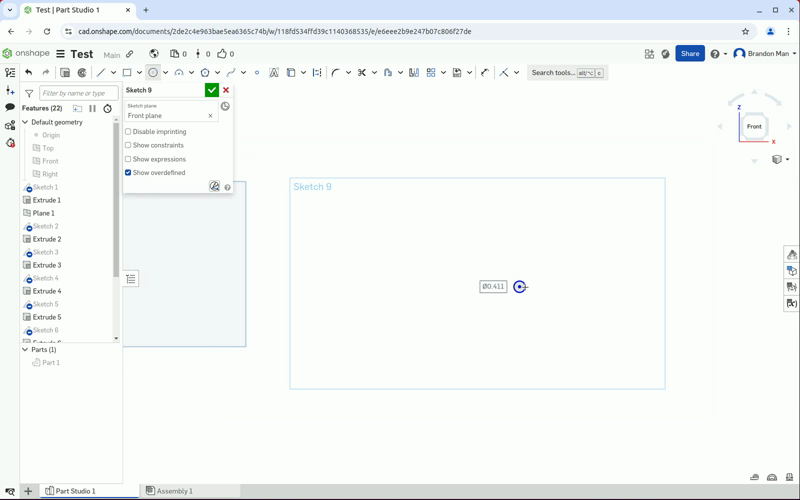
scroll(-6)
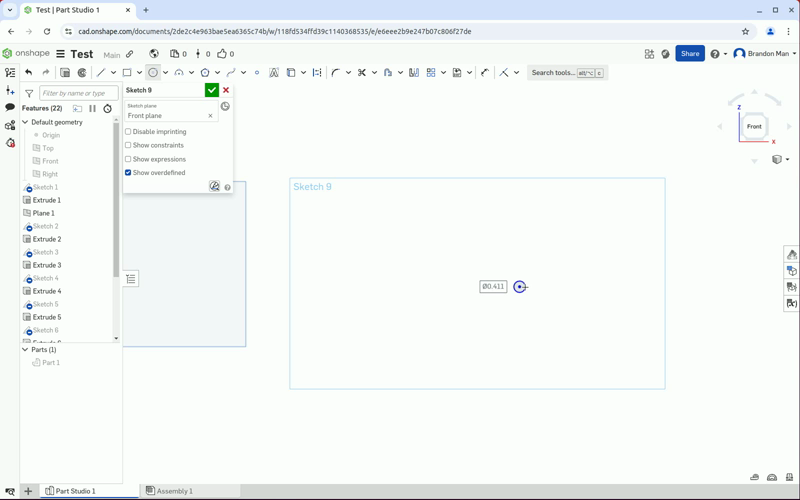
scroll(-6)
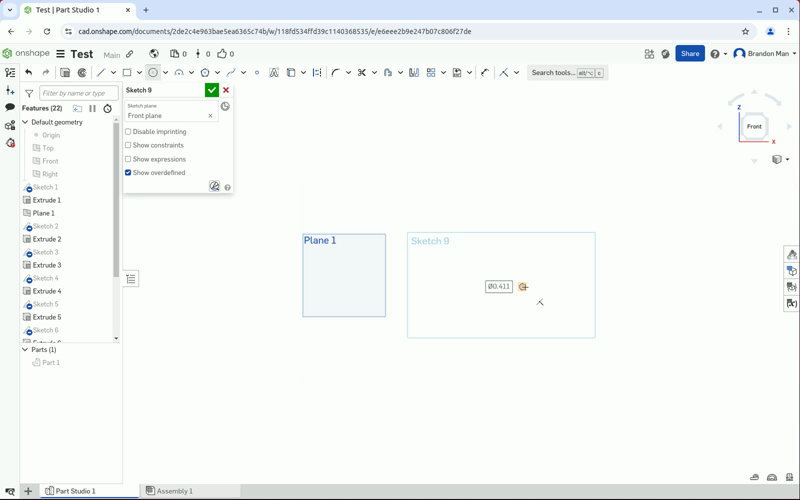
scroll(-6)
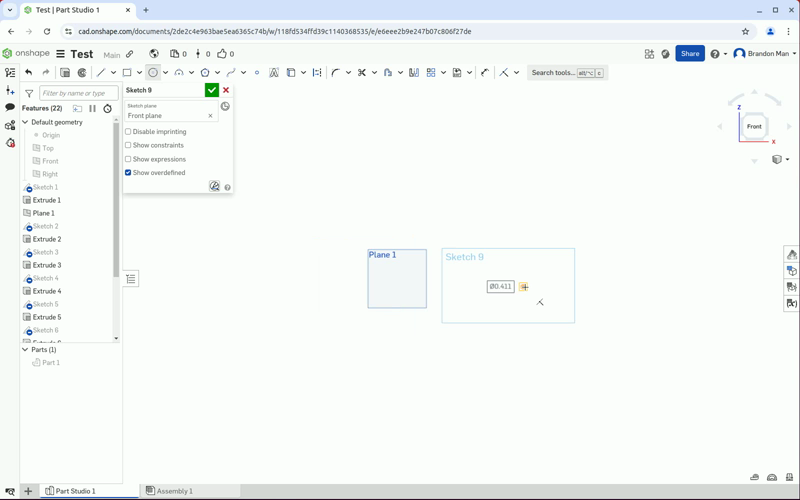
scroll(-6)
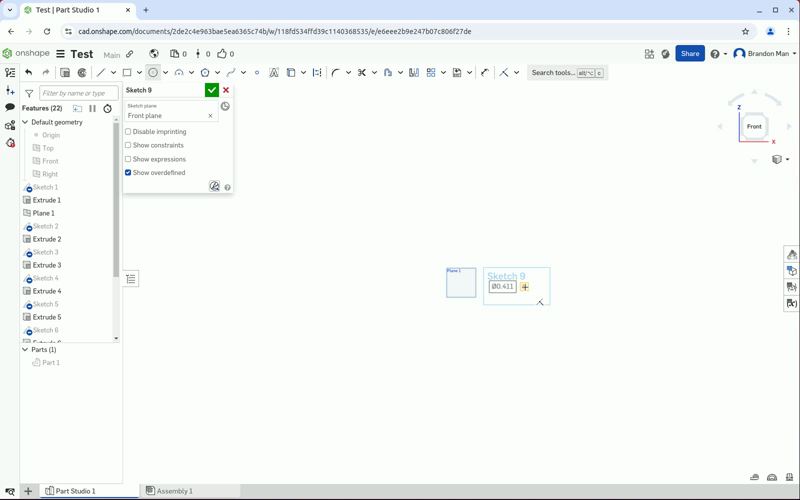
key(esc)
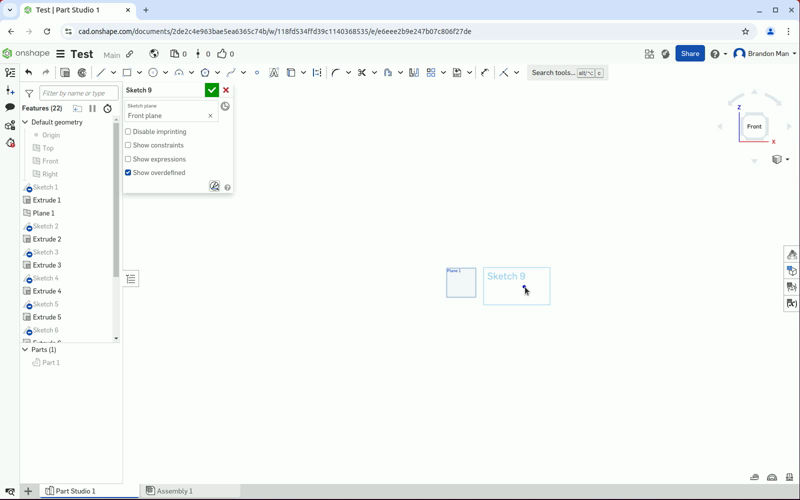
mouse_move(523, 285)
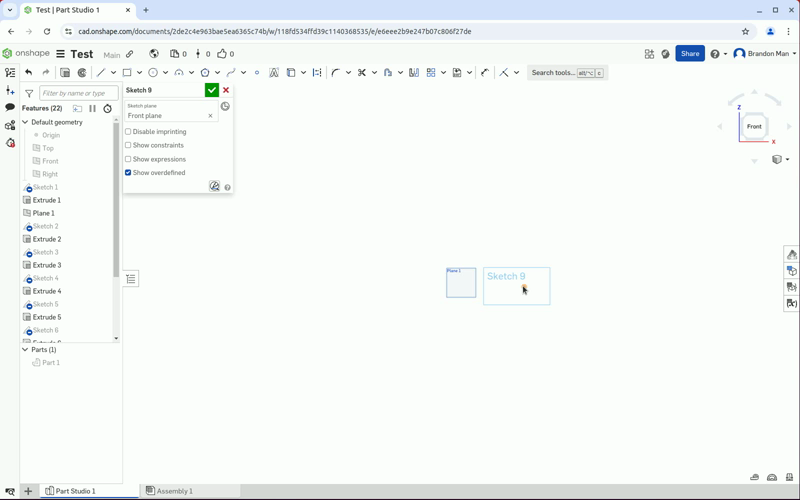
scroll(6)
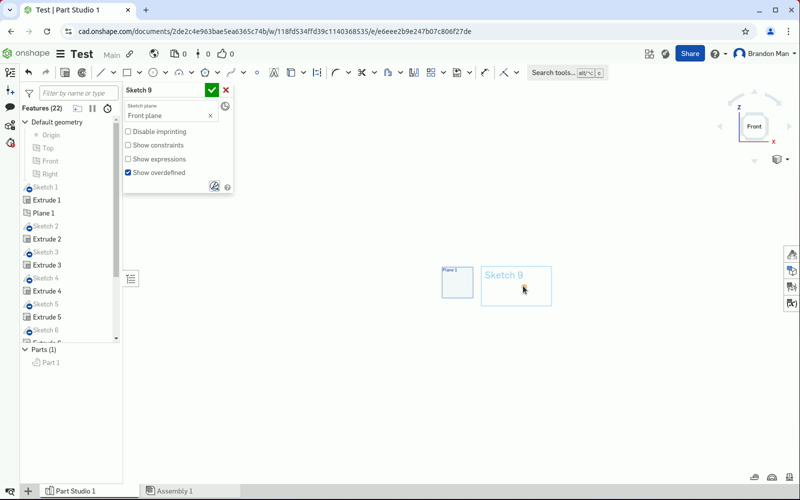
scroll(6)
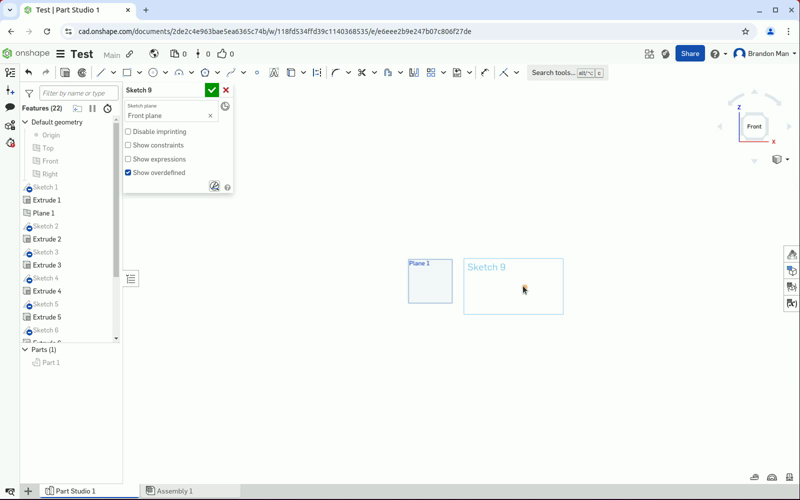
scroll(6)
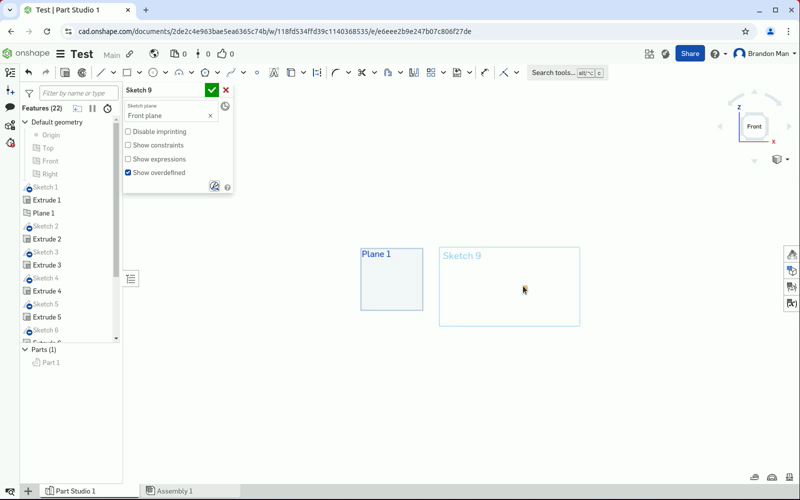
scroll(6)
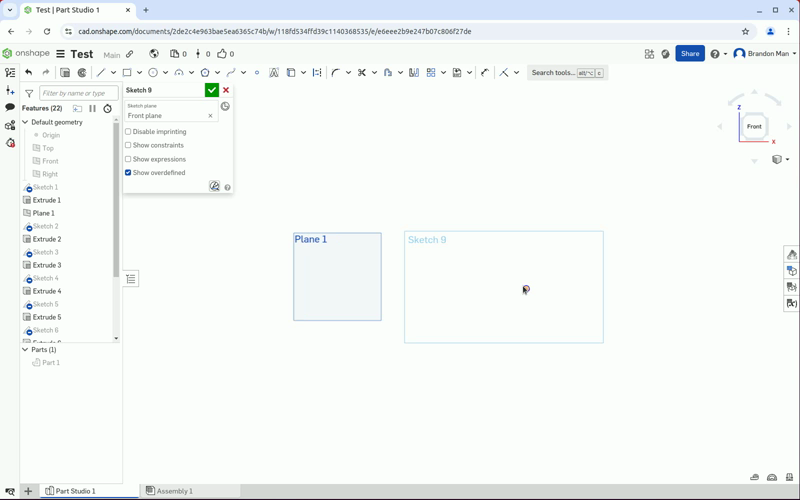
scroll(6)
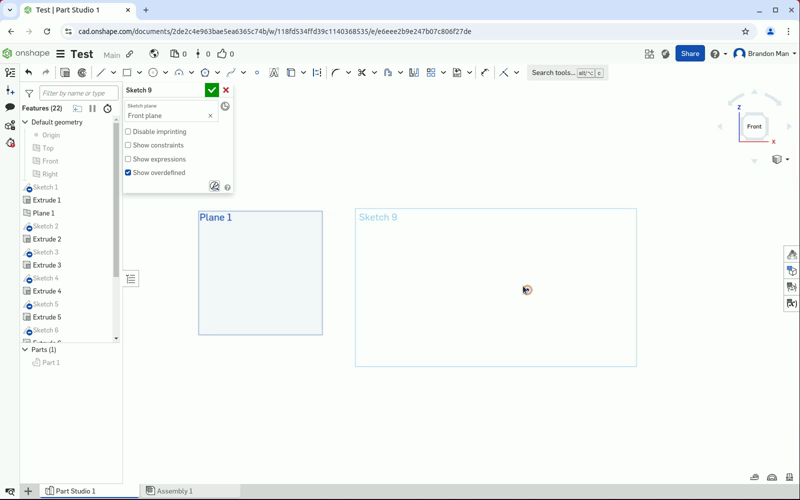
scroll(6)
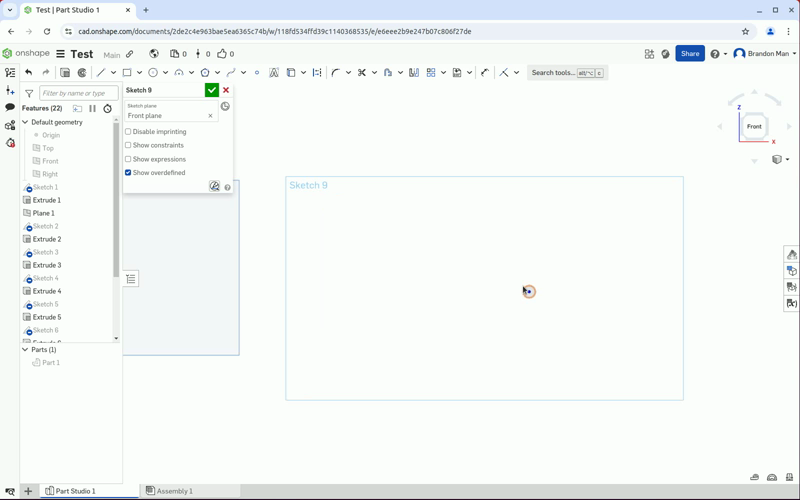
scroll(6)
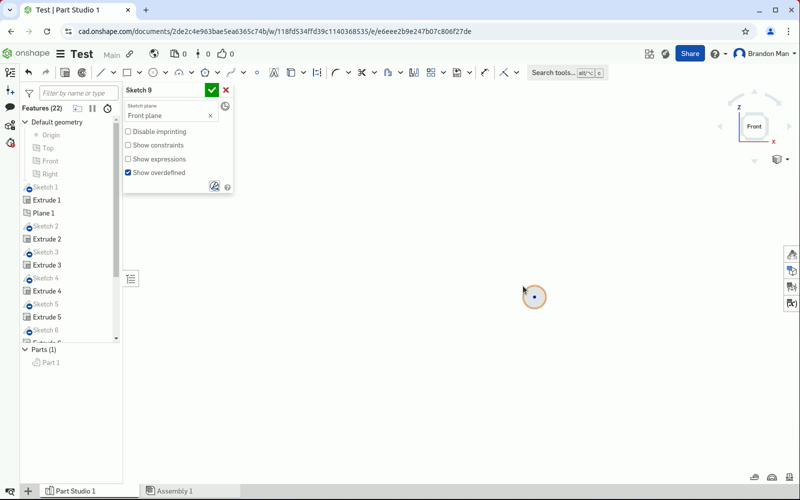
click(523, 285)
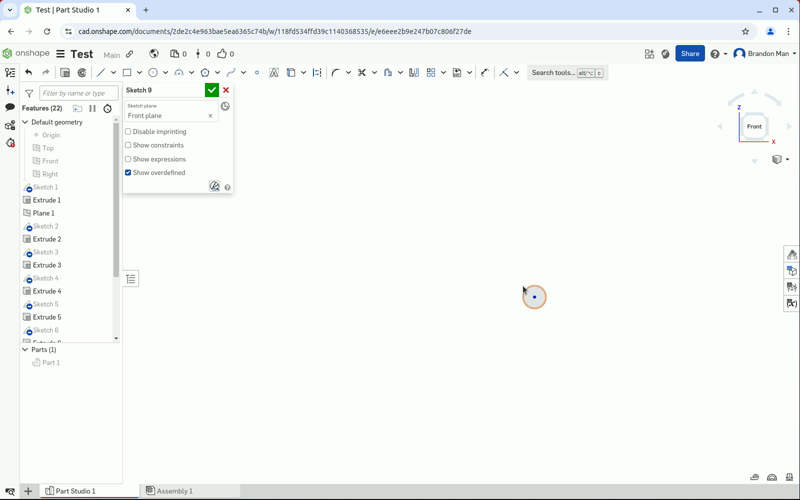
scroll(-6)
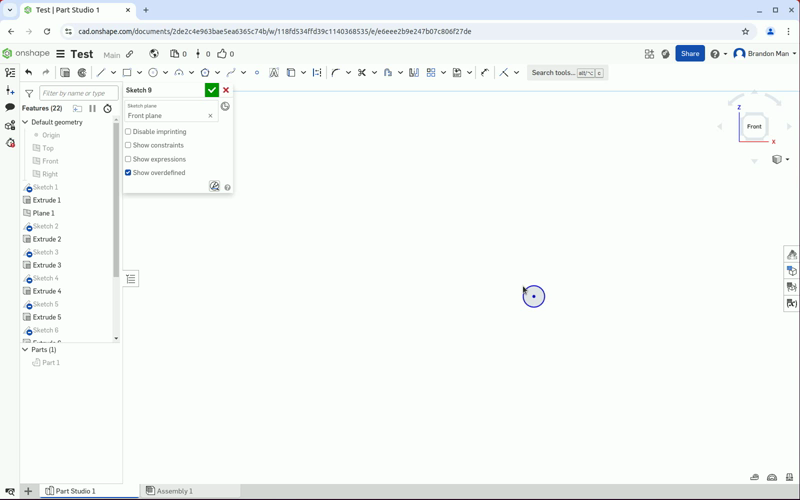
scroll(-6)
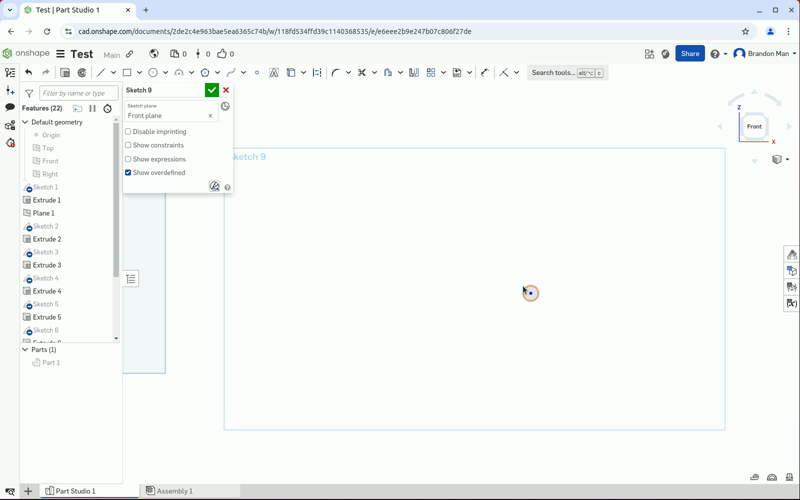
scroll(-6)
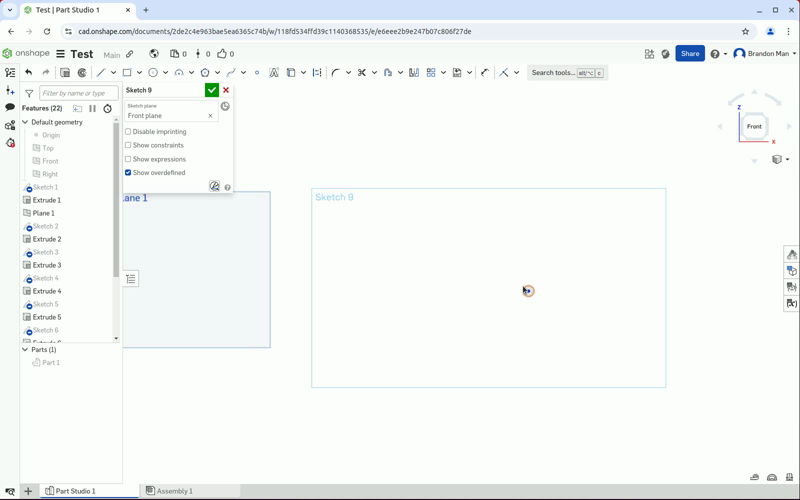
scroll(-6)
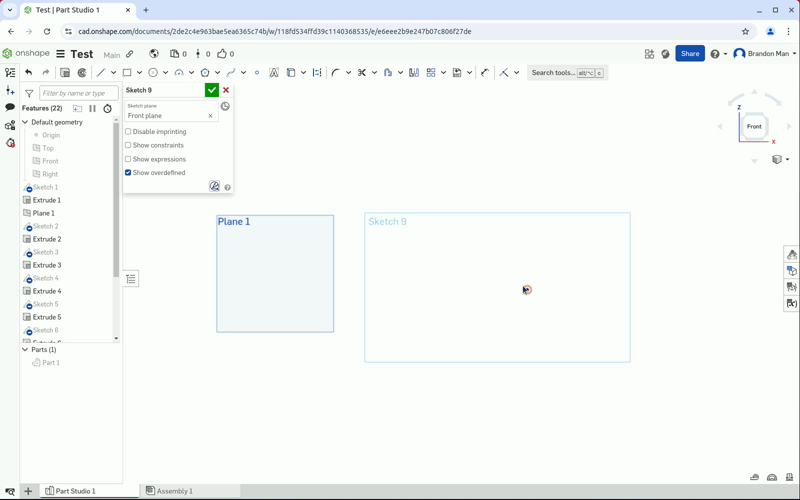
scroll(-6)
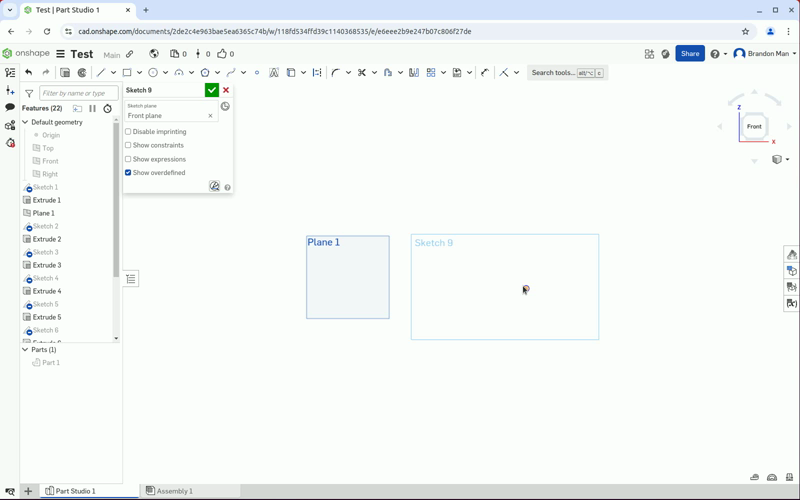
scroll(-6)
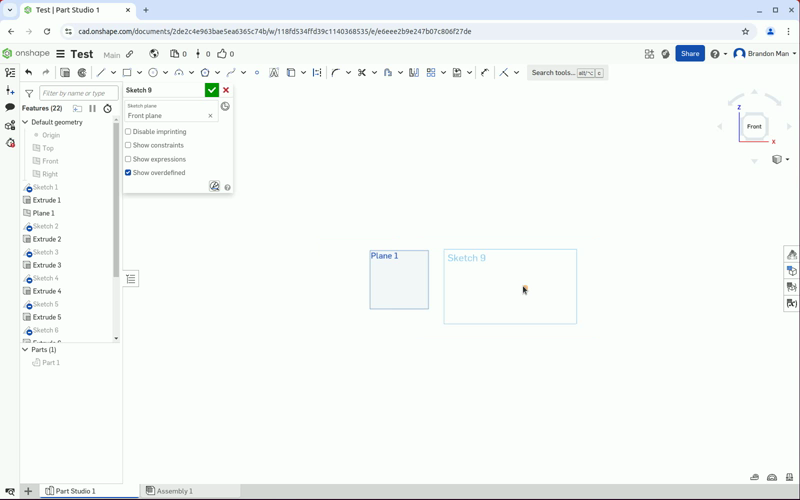
scroll(-6)
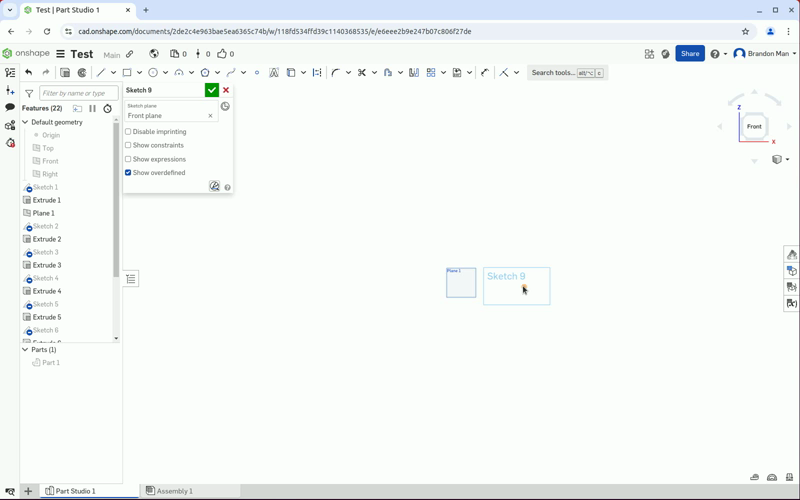
mouse_move(73, 352)
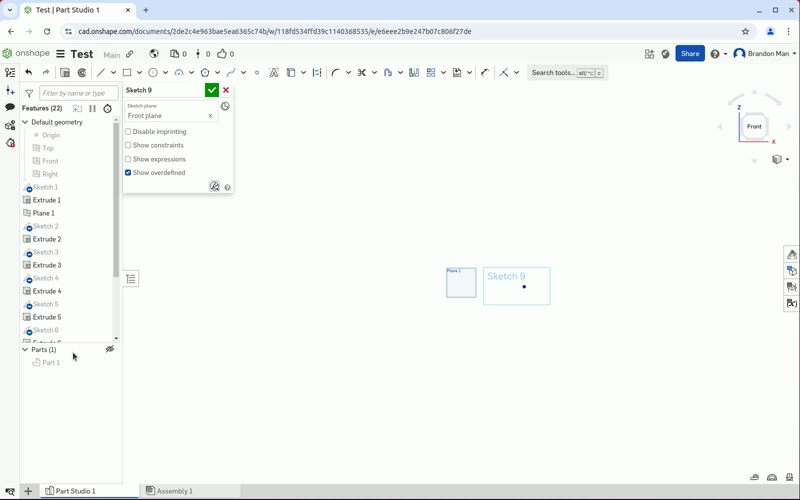
key(shift+y)
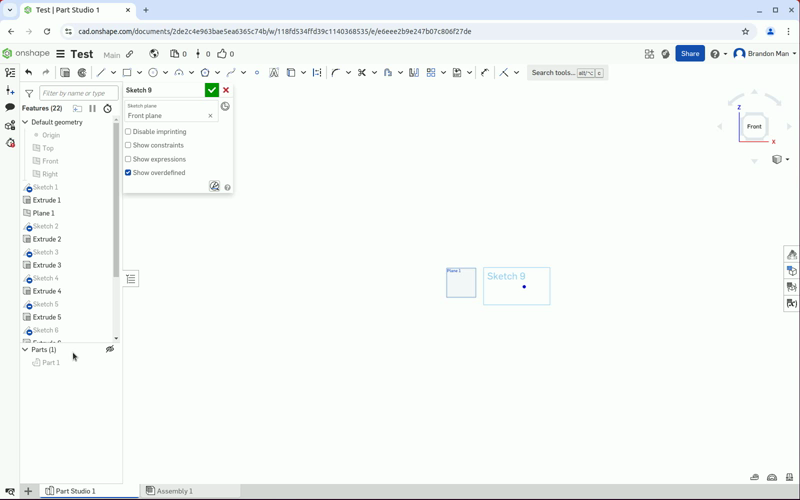
key(shift+e)
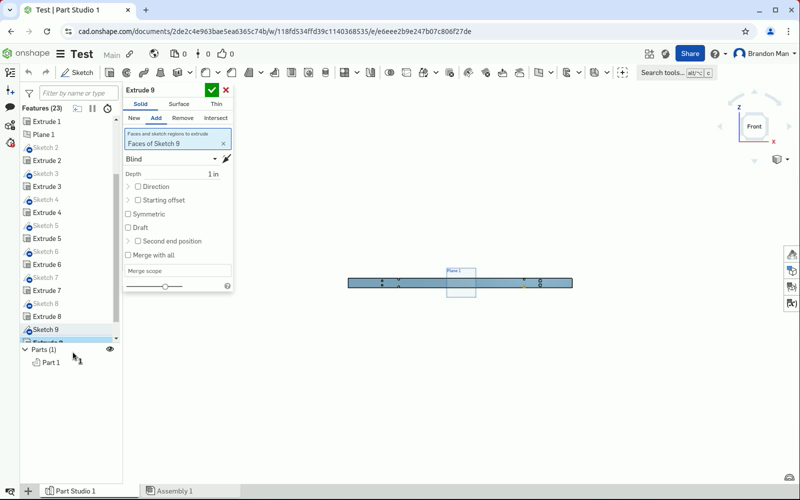
mouse_move(143, 106)
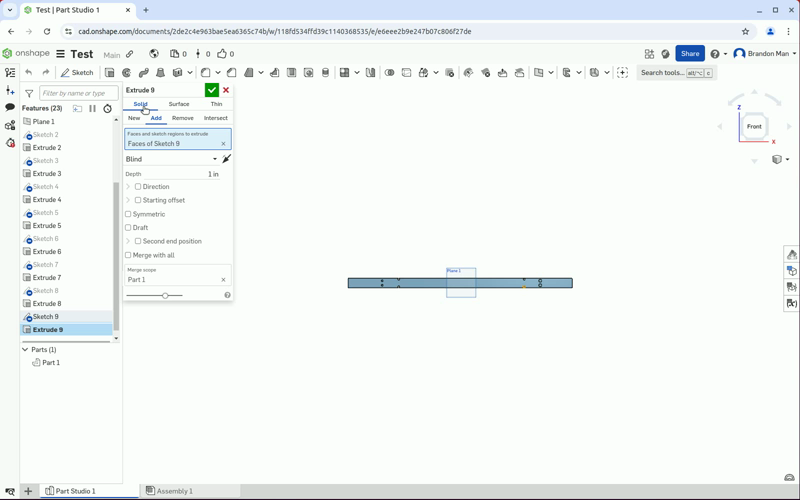
click(143, 106)
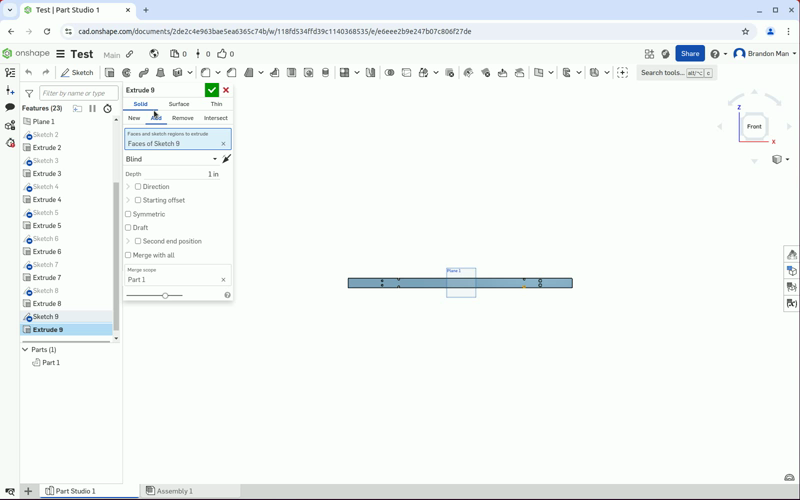
mouse_move(186, 120)
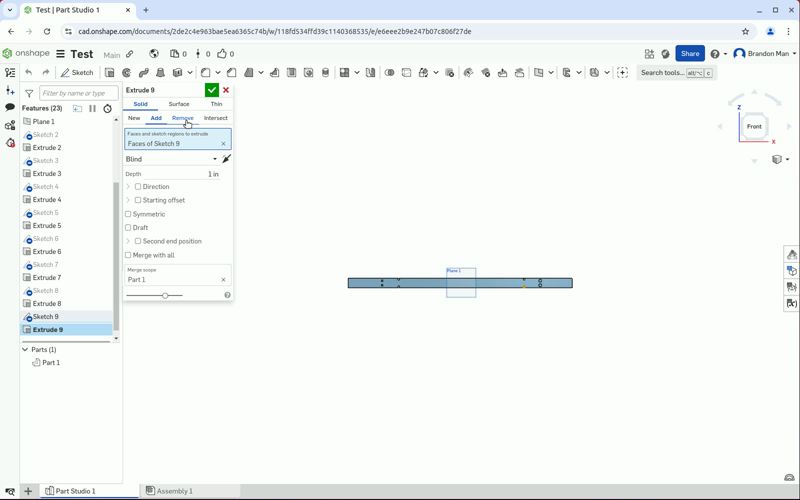
click(186, 120)
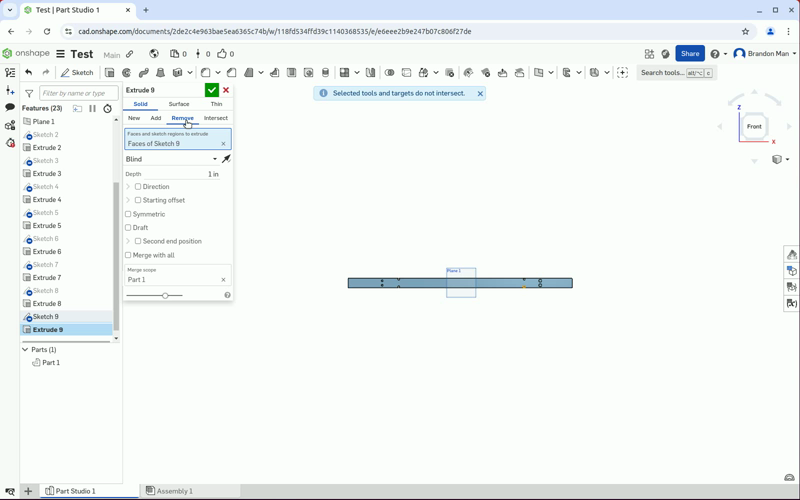
key(tab, 4)
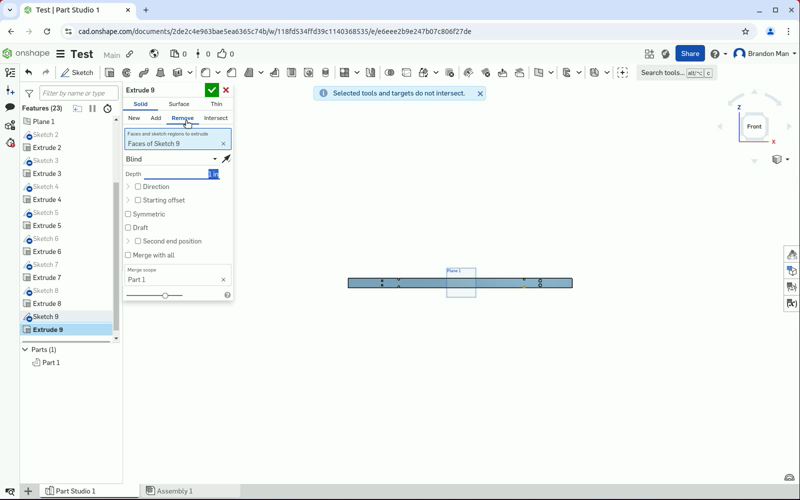
text(-0.962)
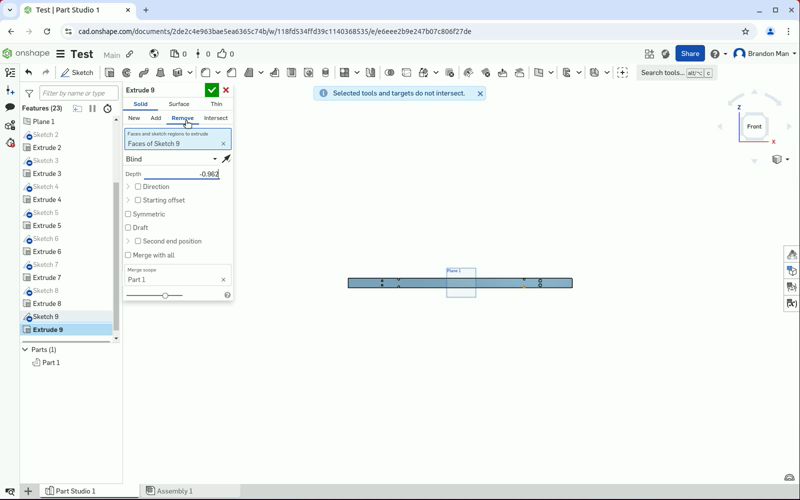
key(tab, 3)
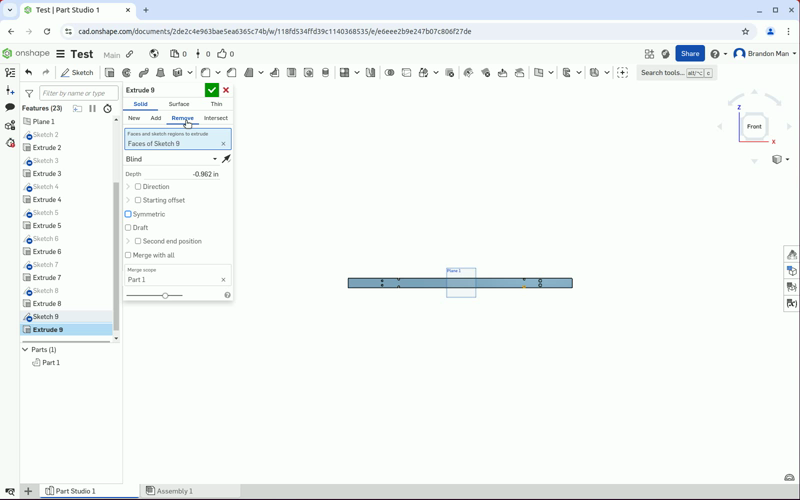
key(space)
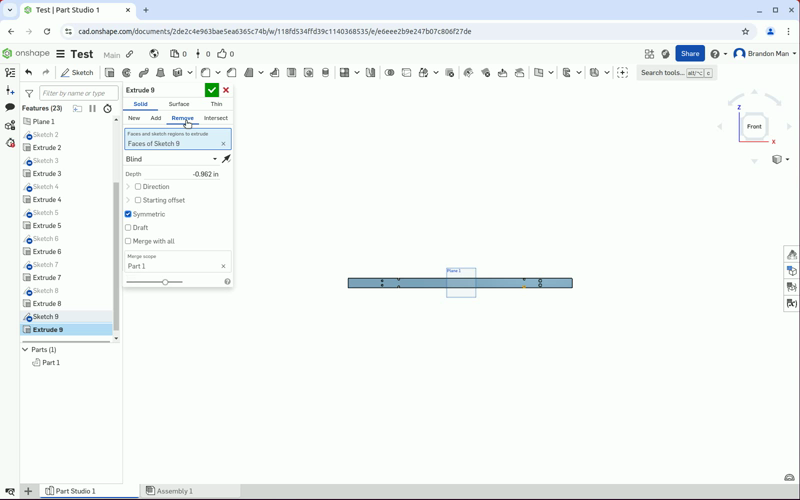
key(tab, 2)
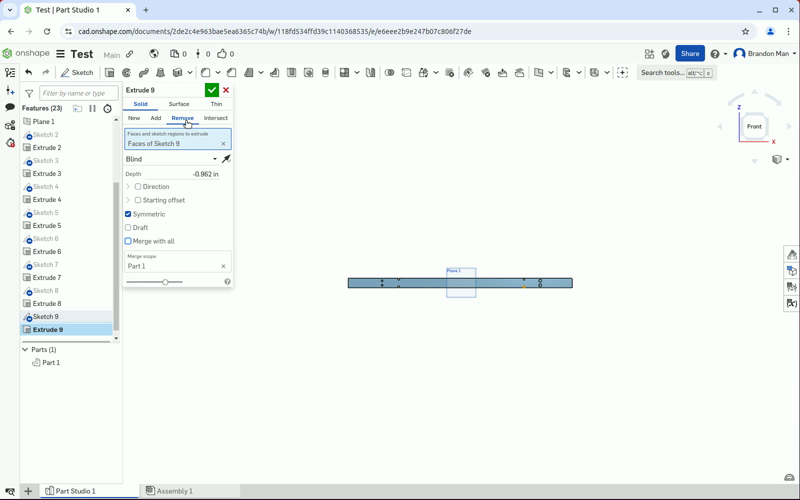
key(space)
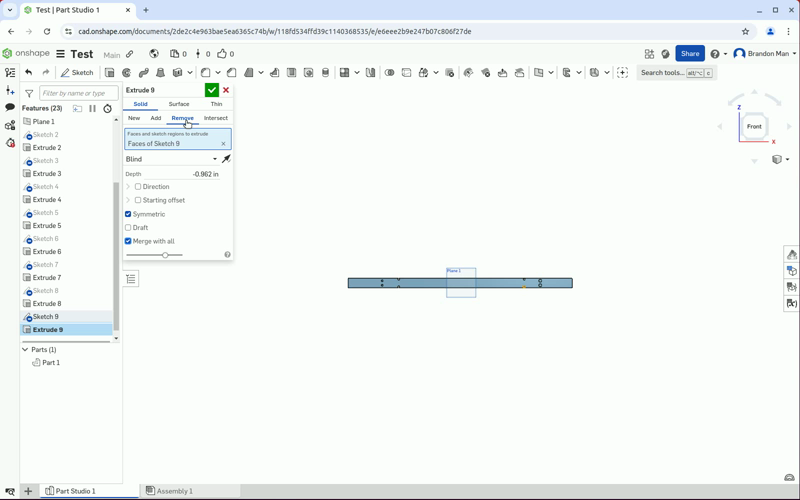
key(enter)
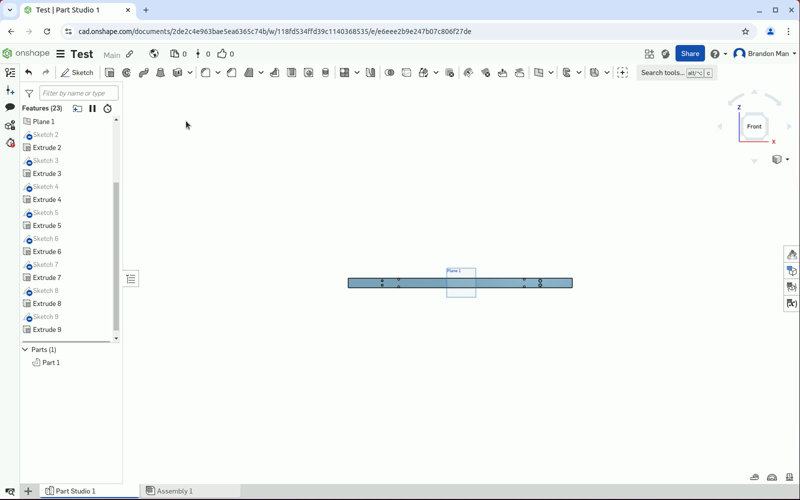
key(shift+h)
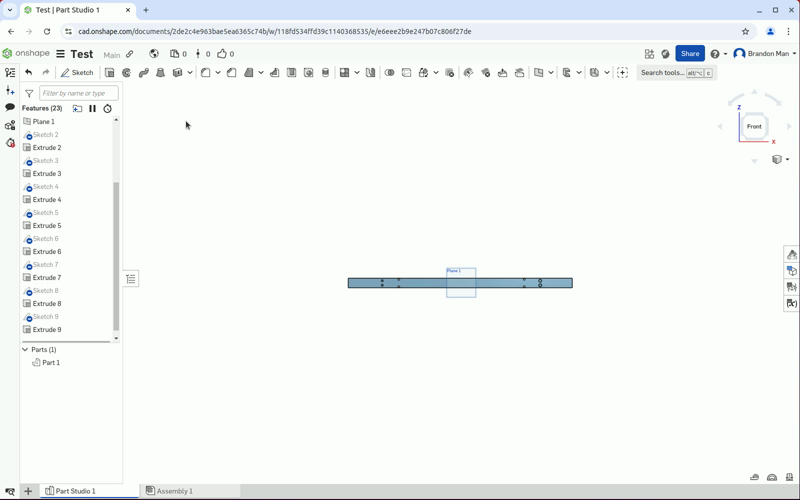
key(shift+h)
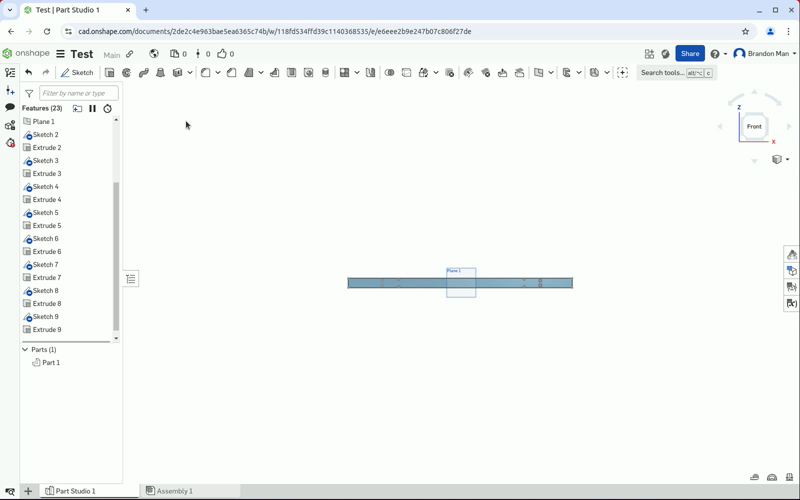
key(shift+7)
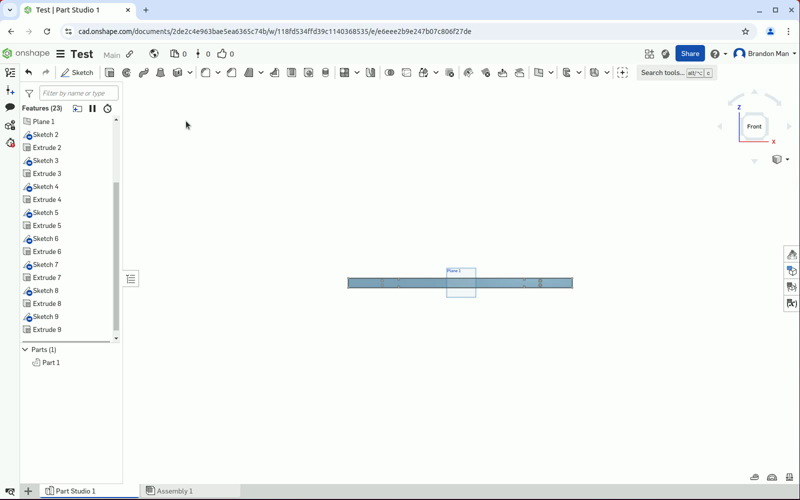
key(left, 2)
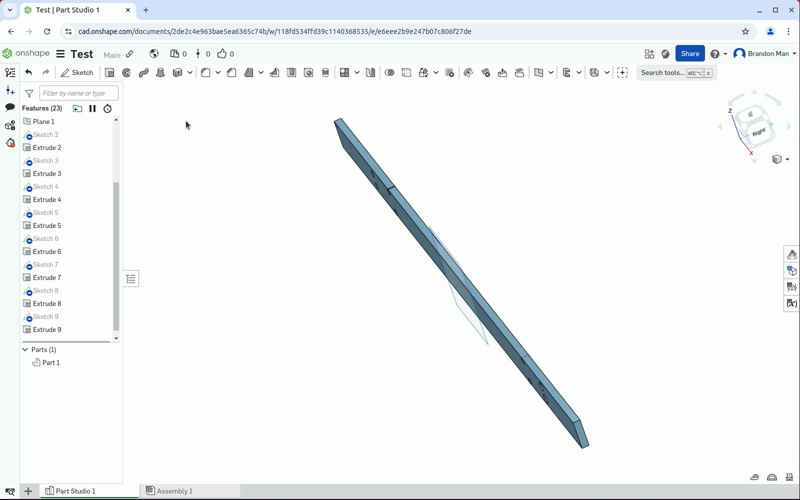
key(down, 2)
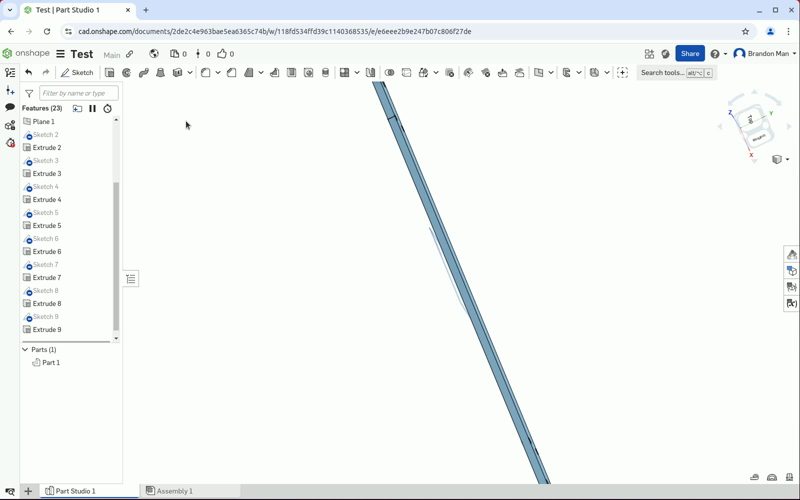
key(up, 2)
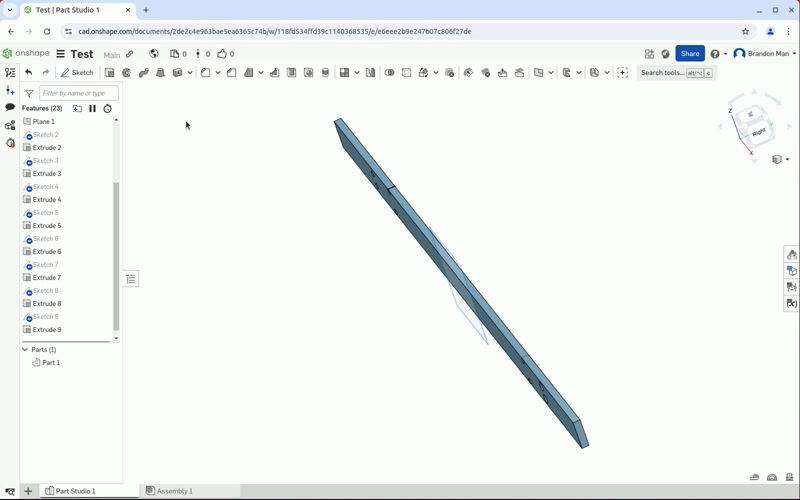
key(right, 2)
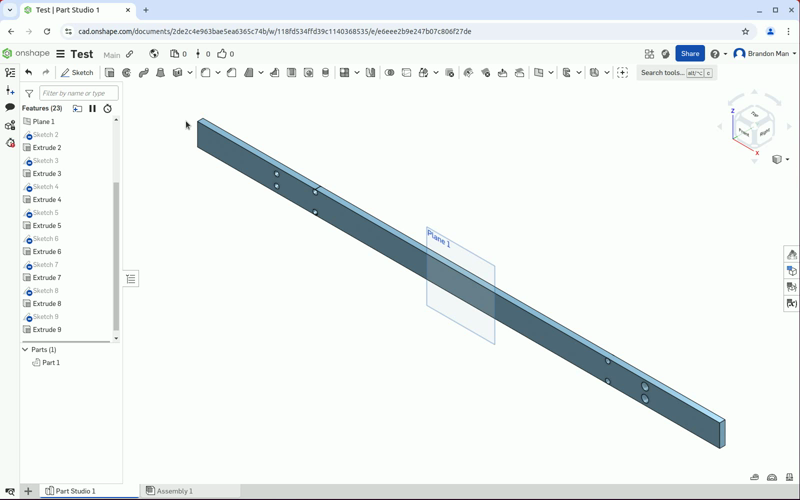
mouse_move(69, 98)
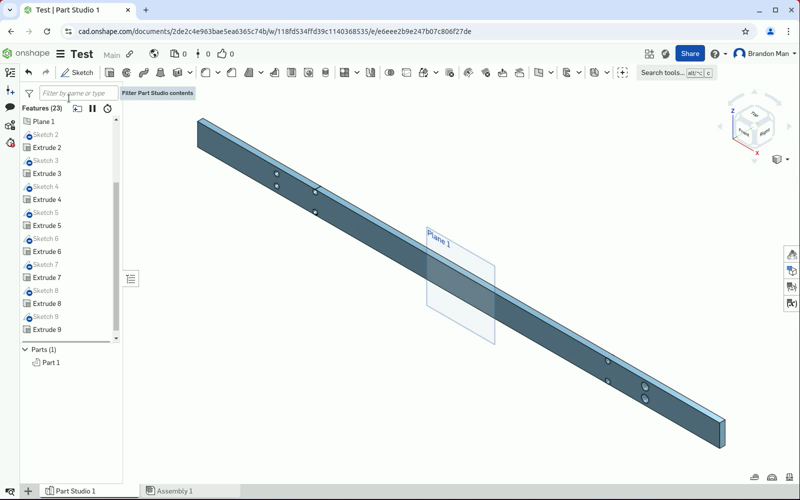
click(69, 98)